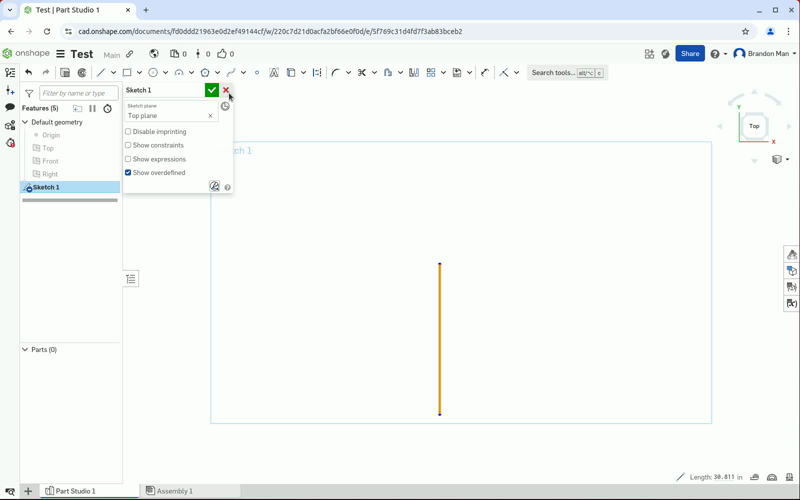
key(shift+h)
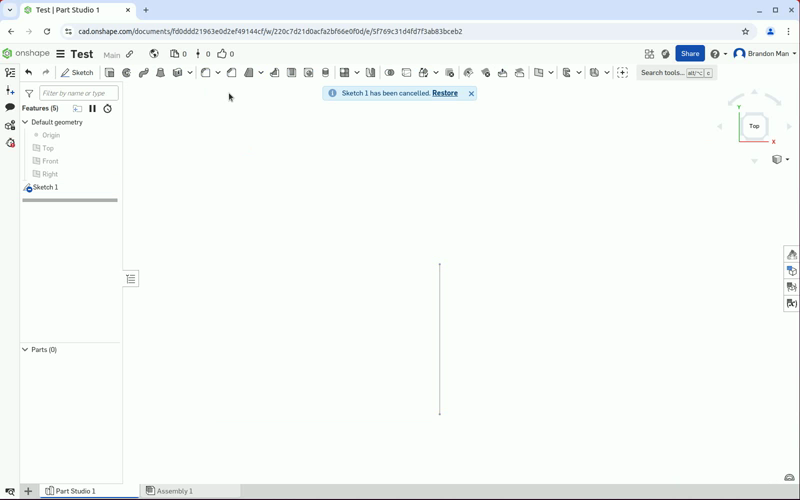
key(shift+s)
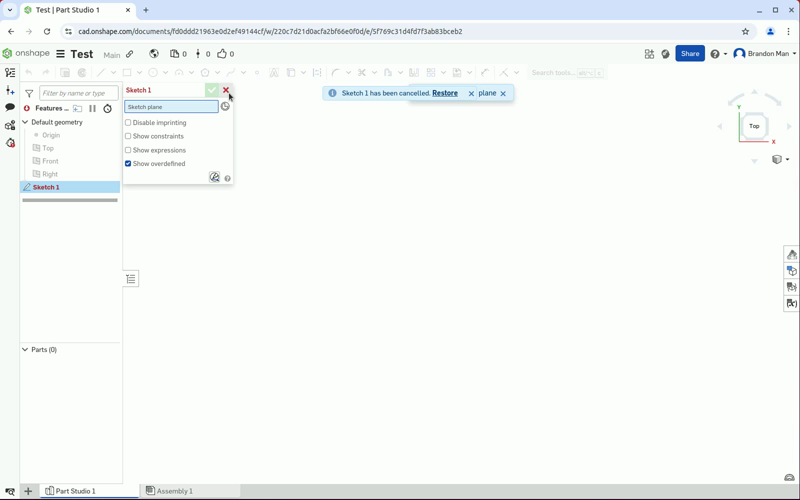
mouse_move(73, 150)
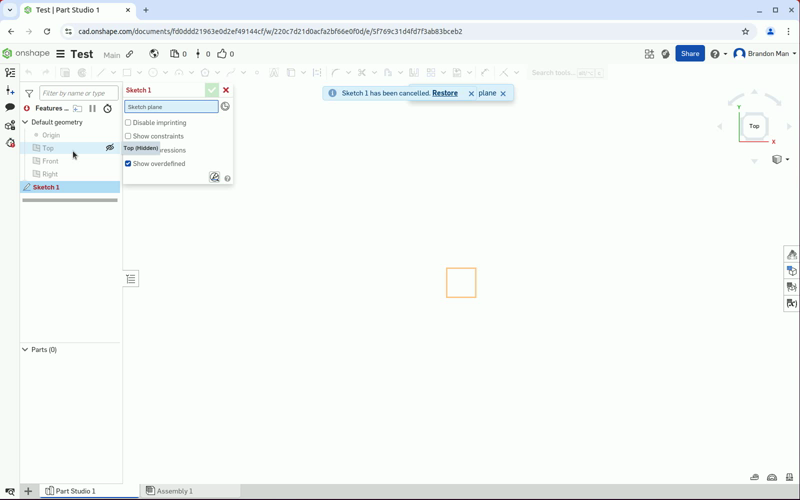
click(73, 150)
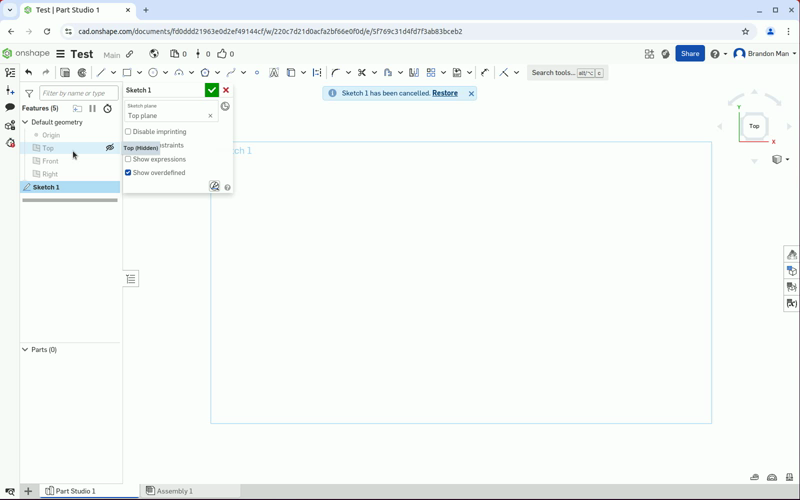
mouse_move(73, 352)
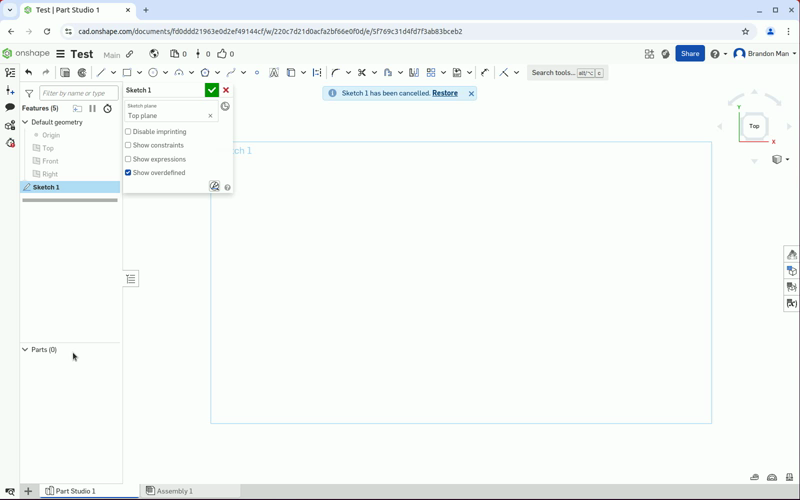
key(y)
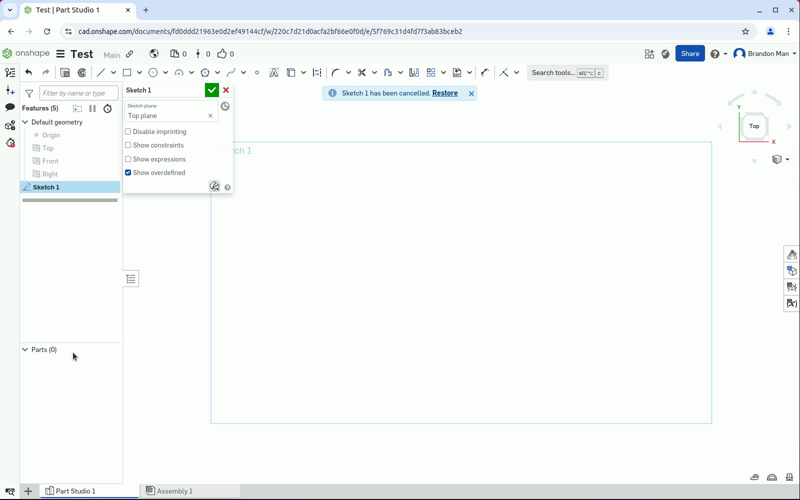
key(l)
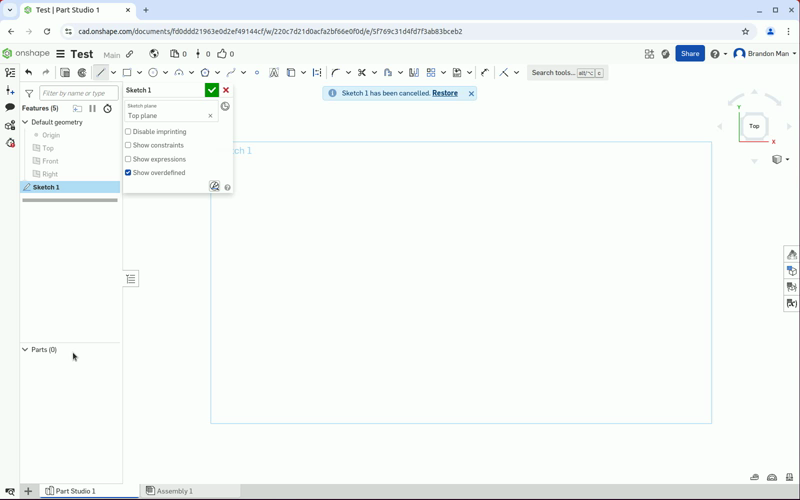
key_down(shift)
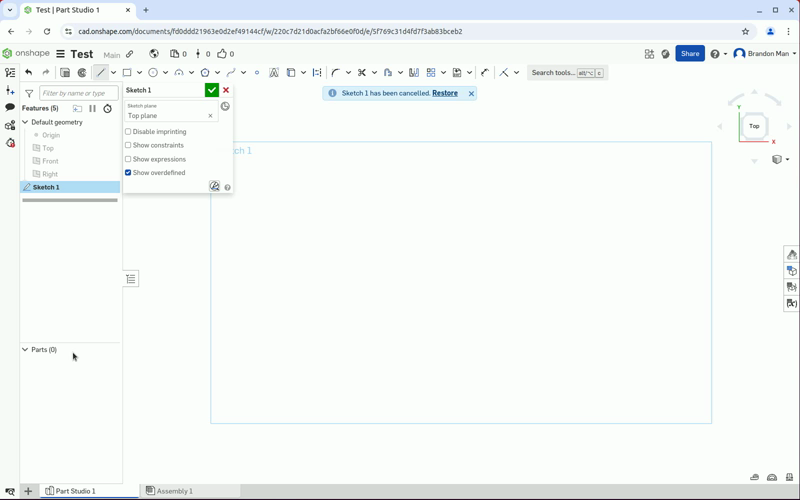
mouse_move(430, 282)
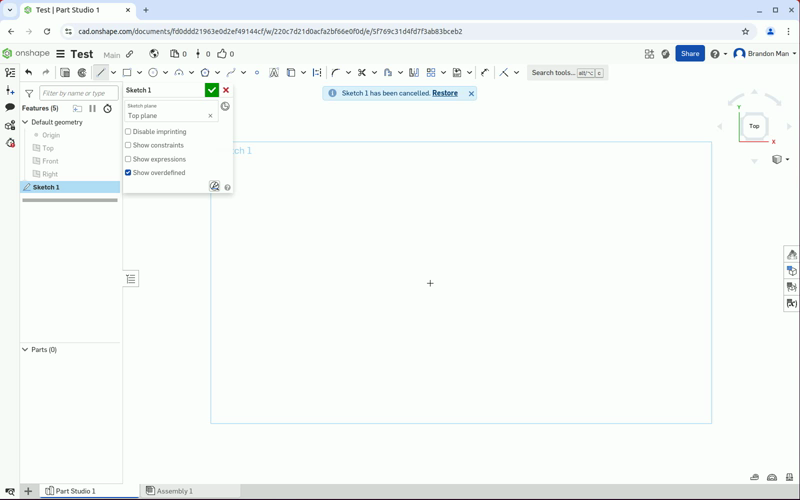
click(430, 282)
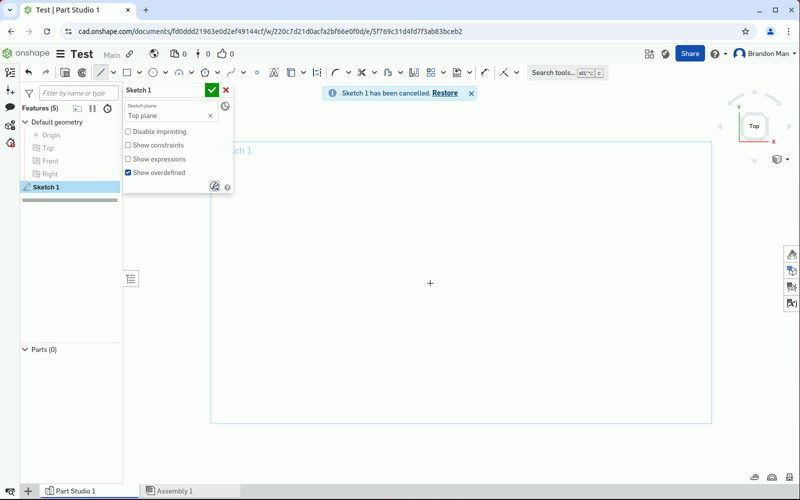
key_up(shift)
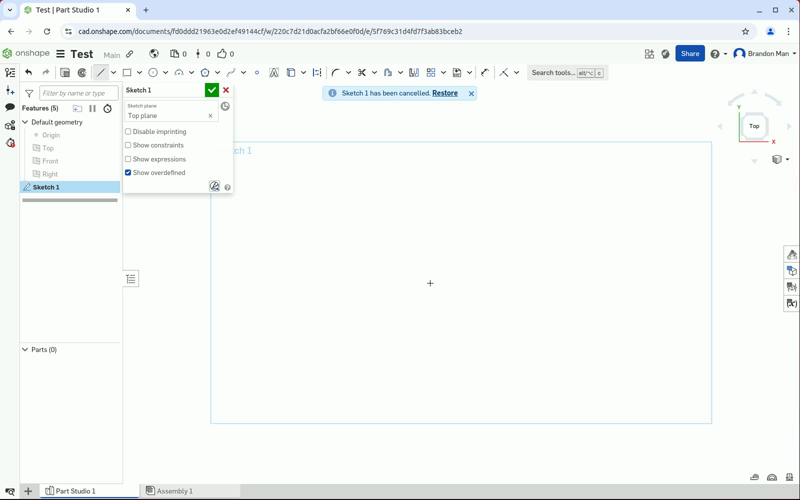
key_down(shift)
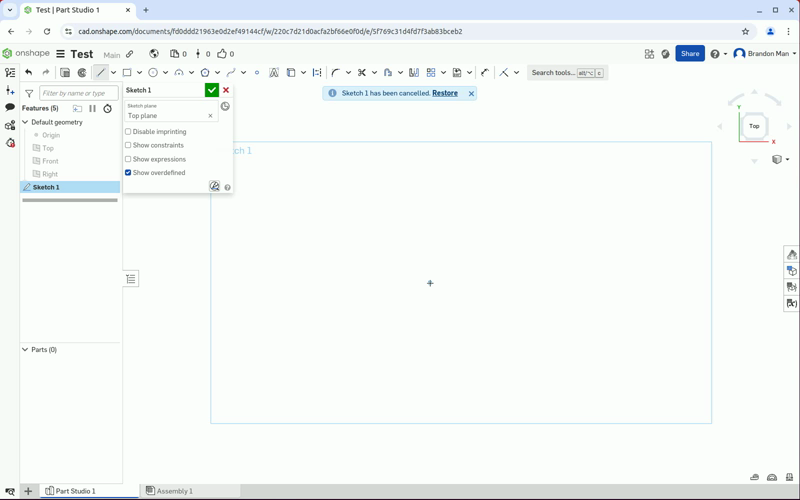
mouse_move(460, 282)
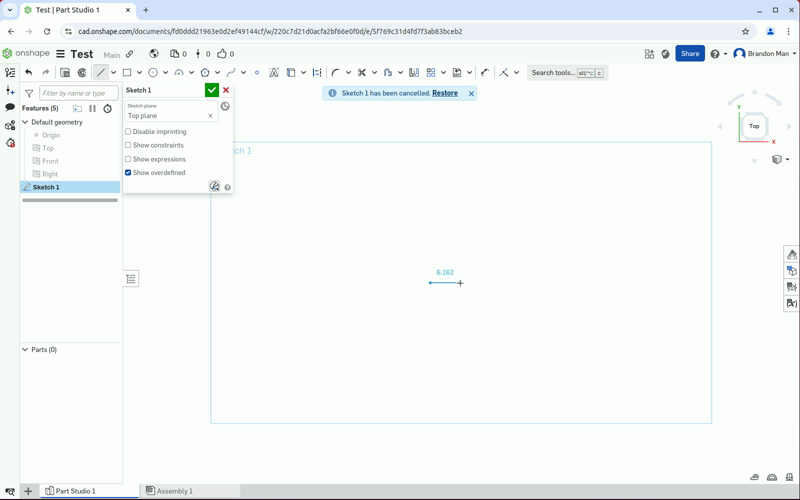
mouse_move(461, 282)
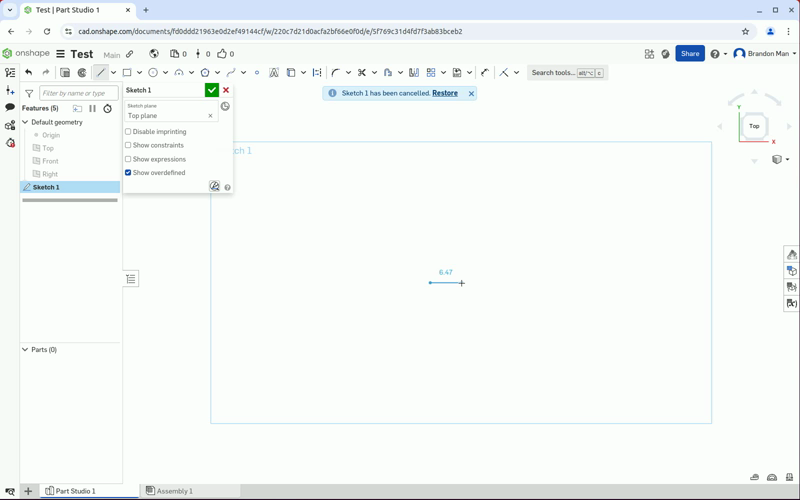
click(461, 282)
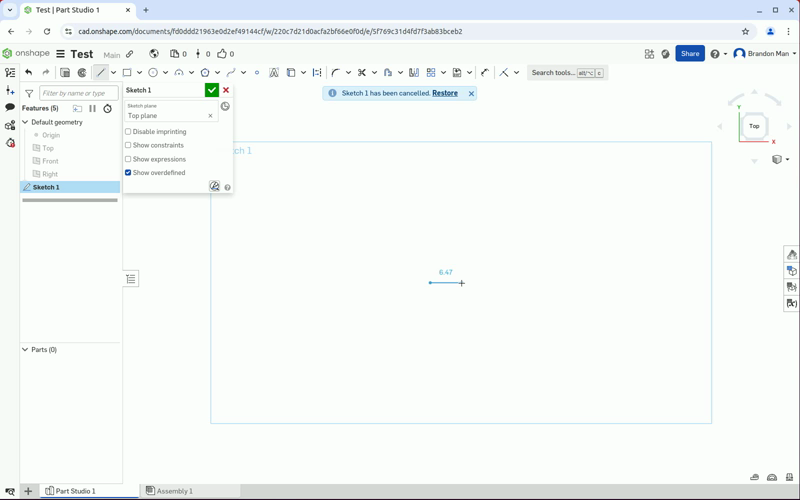
key_up(shift)
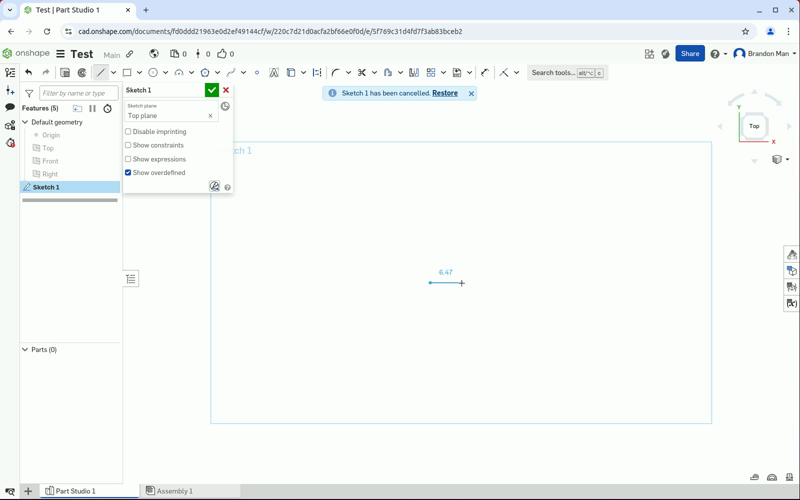
key_down(shift)
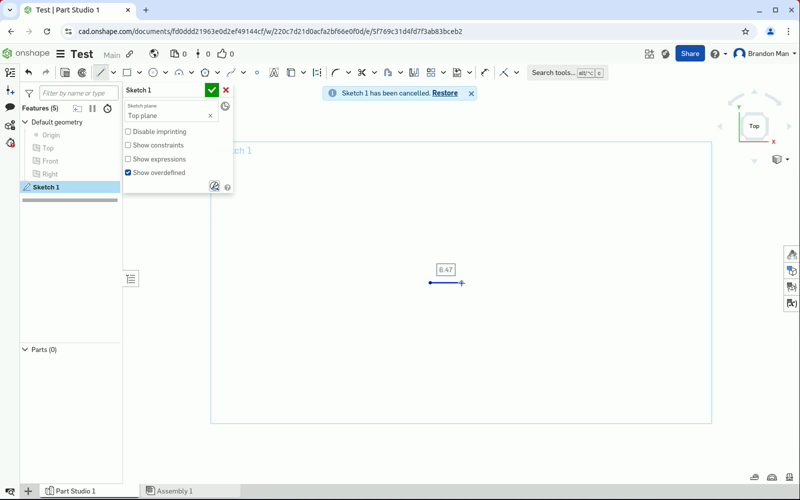
mouse_move(491, 282)
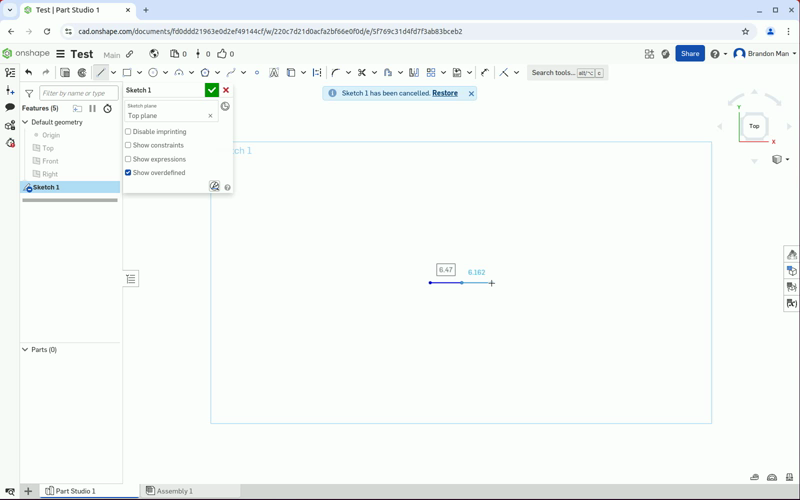
mouse_move(461, 237)
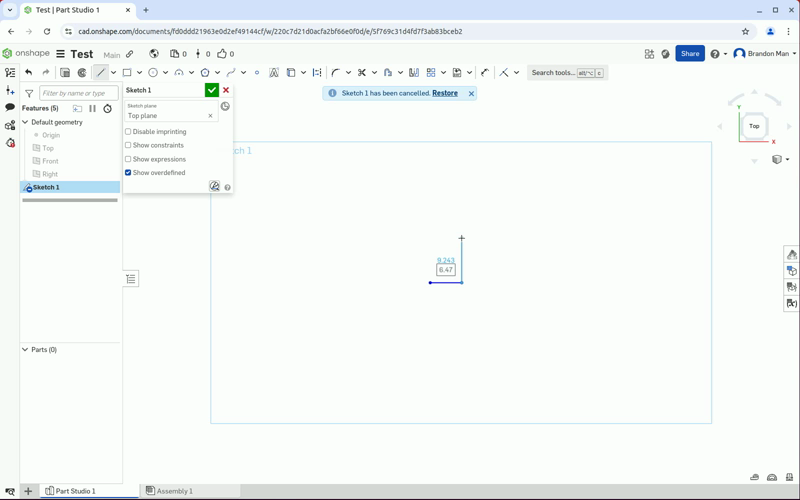
click(461, 237)
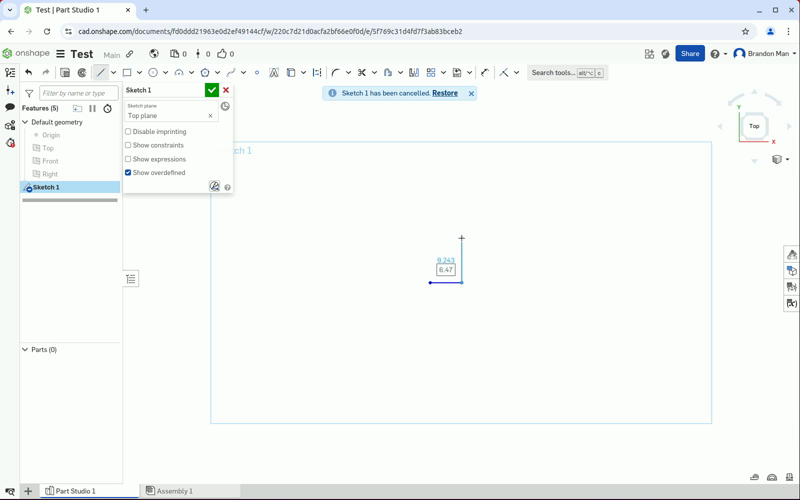
key_up(shift)
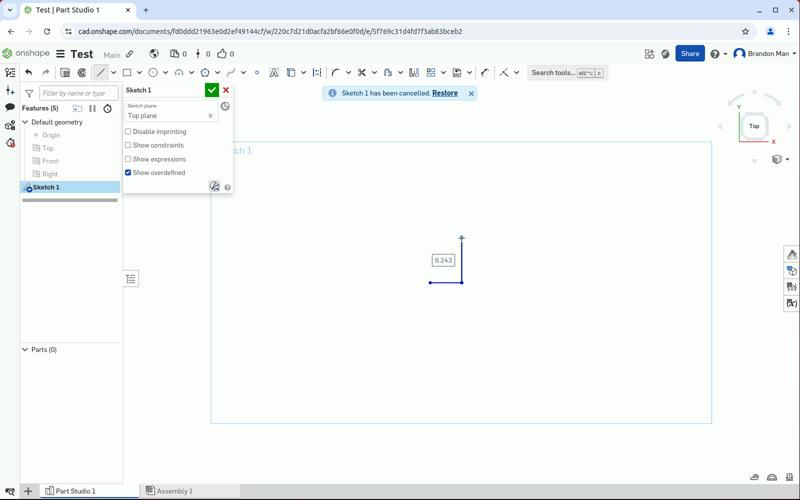
key_down(shift)
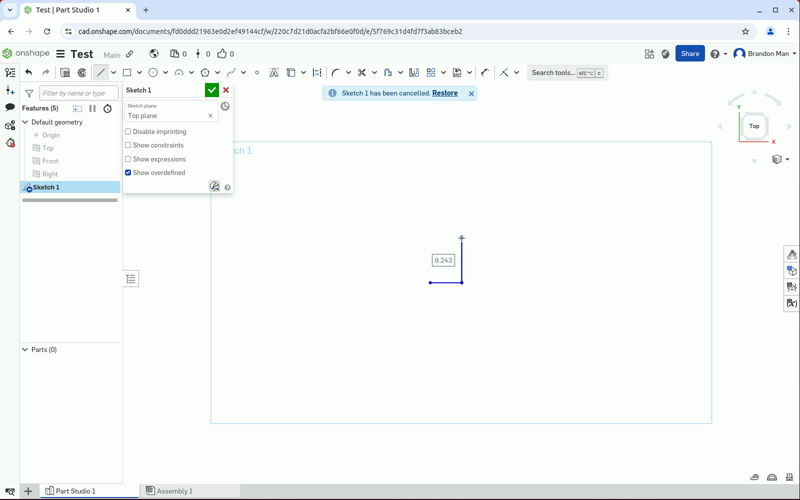
mouse_move(491, 237)
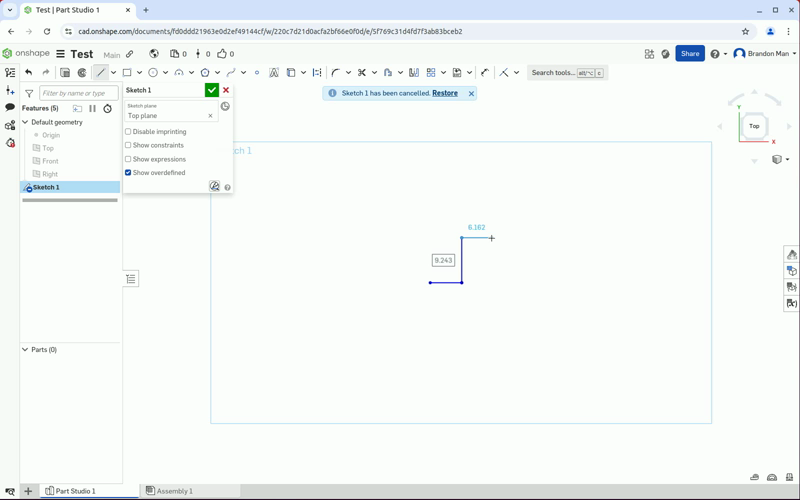
mouse_move(430, 237)
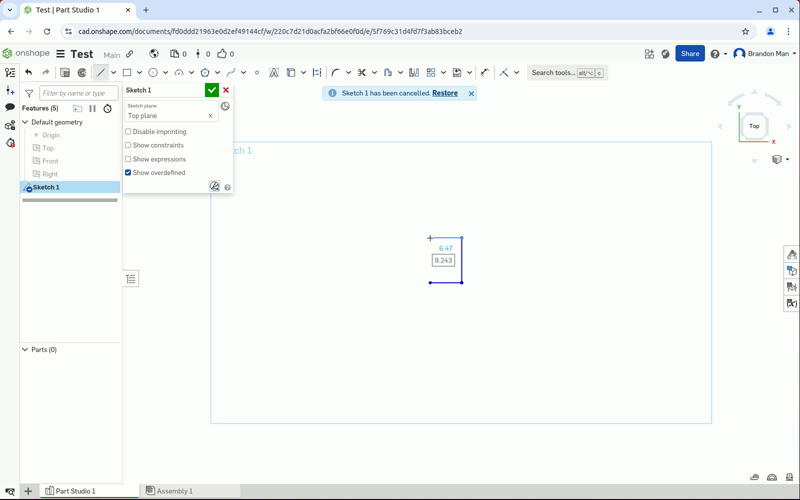
click(430, 237)
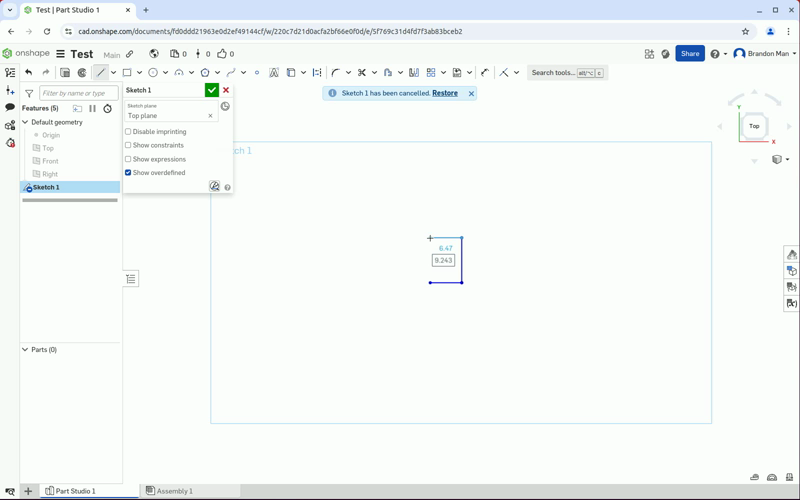
key_up(shift)
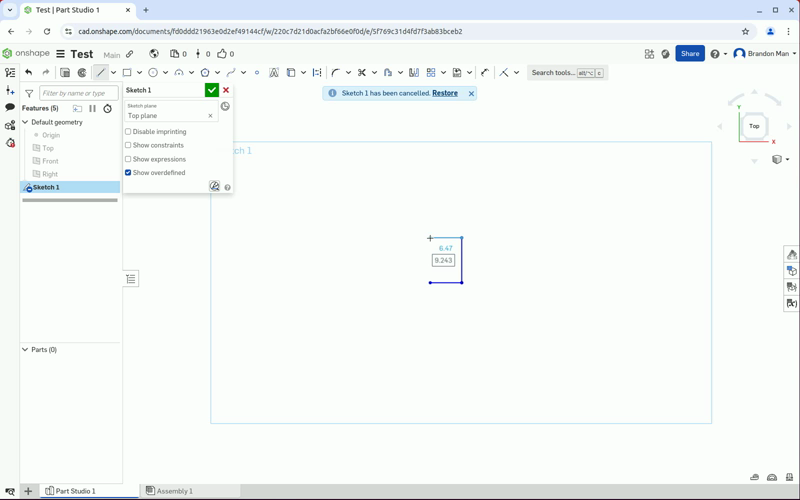
mouse_move(460, 237)
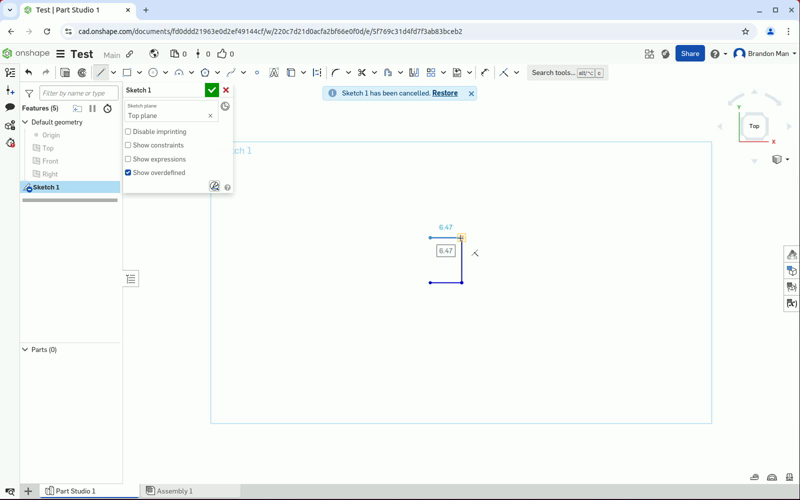
key_down(shift)
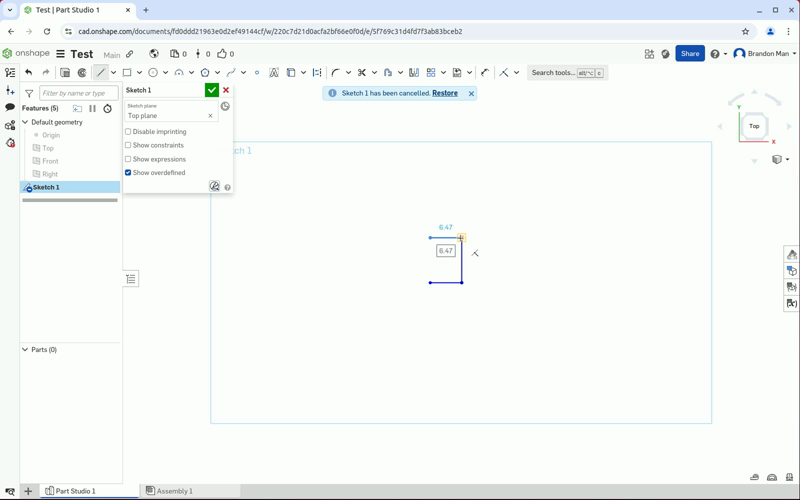
mouse_move(430, 282)
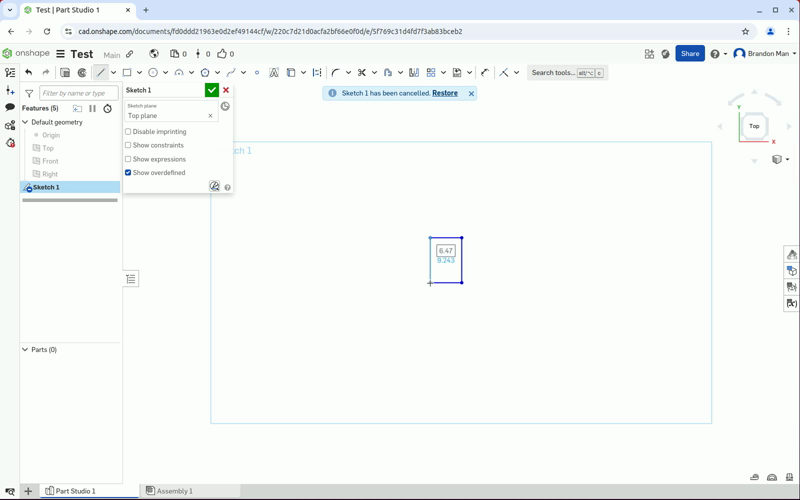
key_up(shift)
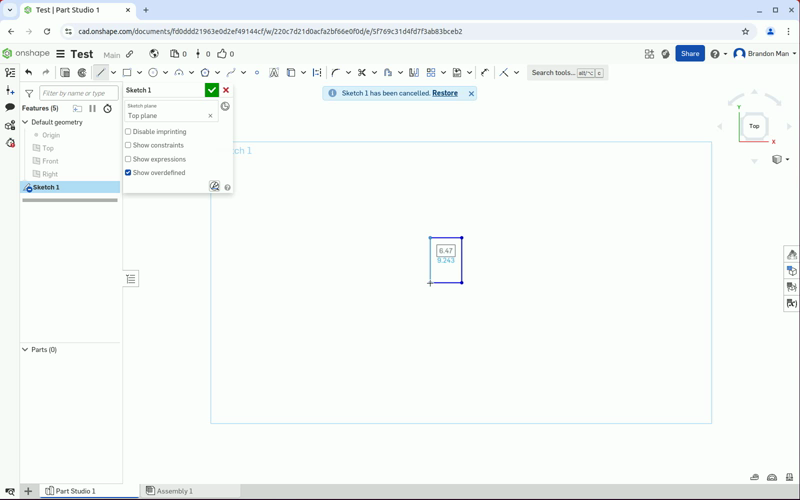
click(430, 282)
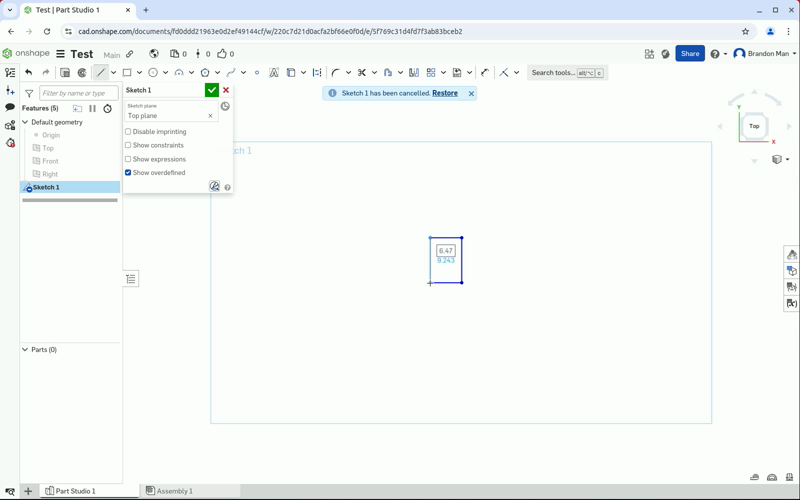
key(esc)
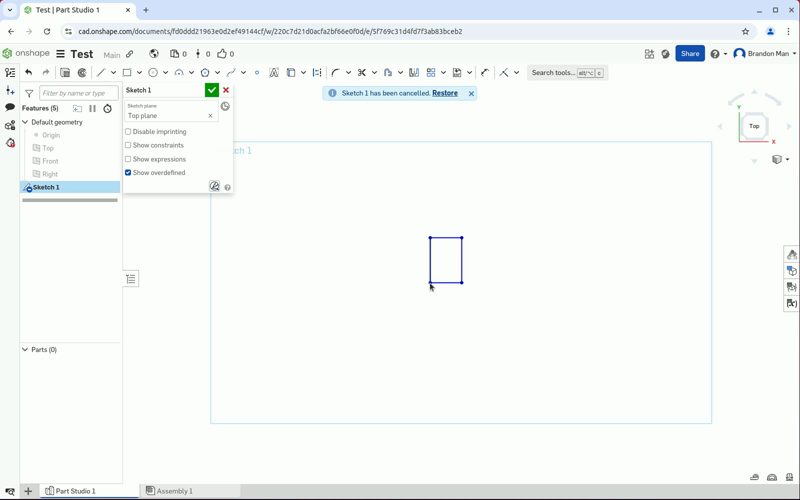
mouse_move(432, 264)
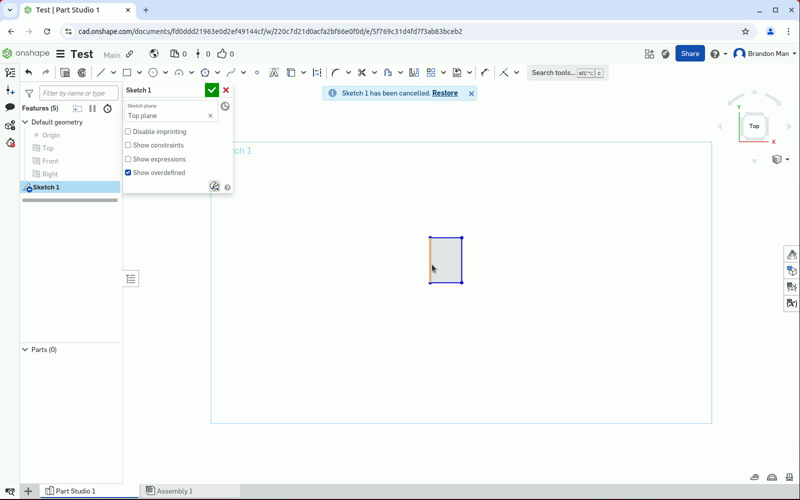
scroll(6)
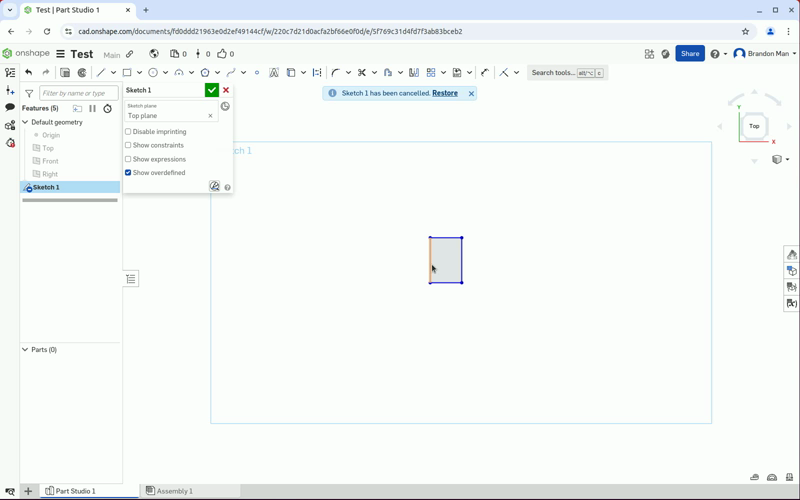
scroll(6)
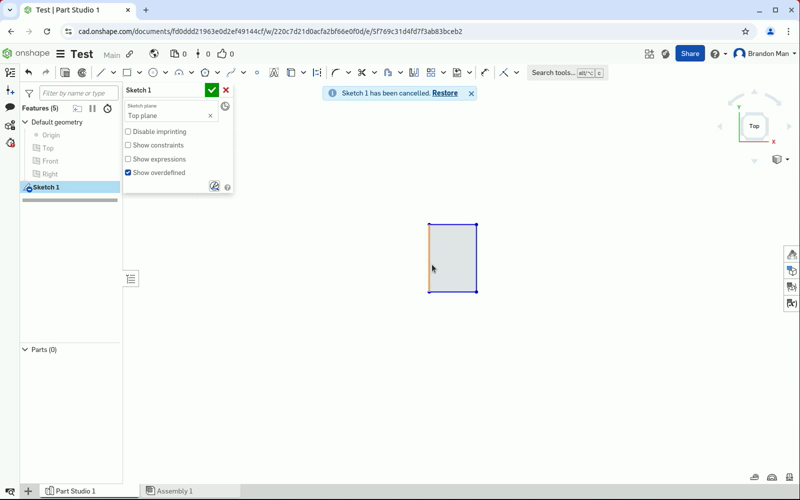
scroll(6)
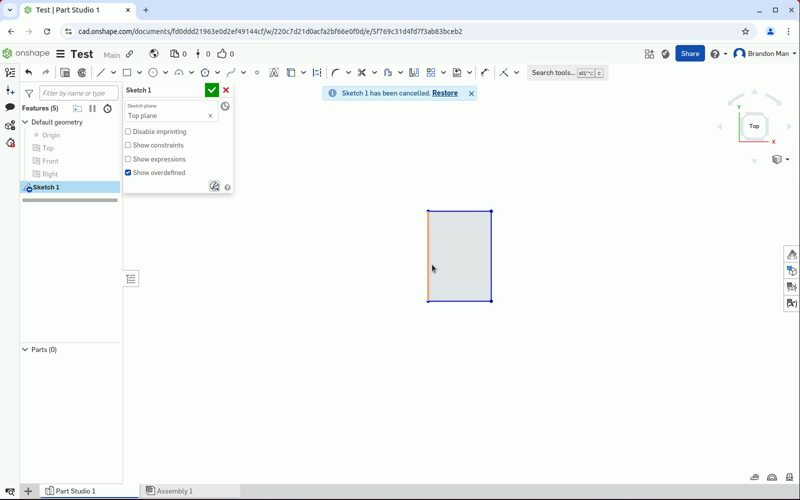
scroll(6)
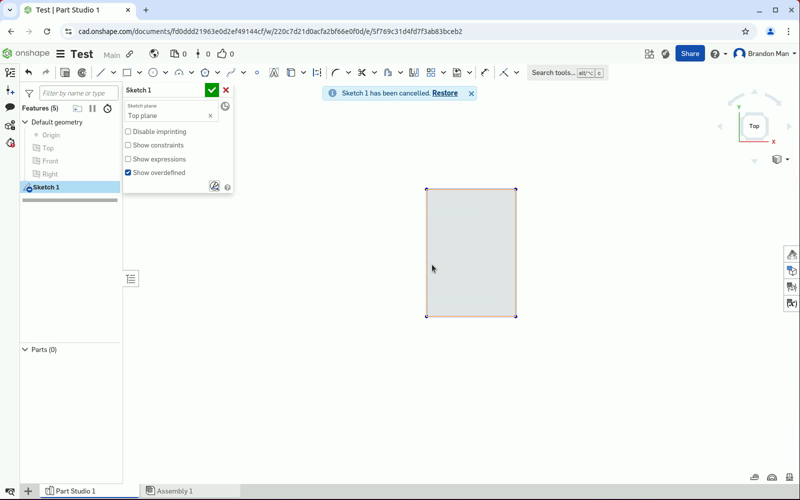
scroll(6)
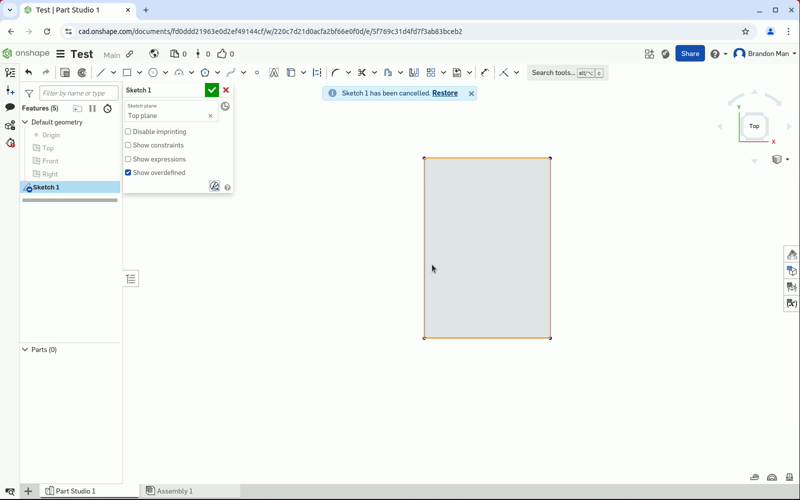
scroll(6)
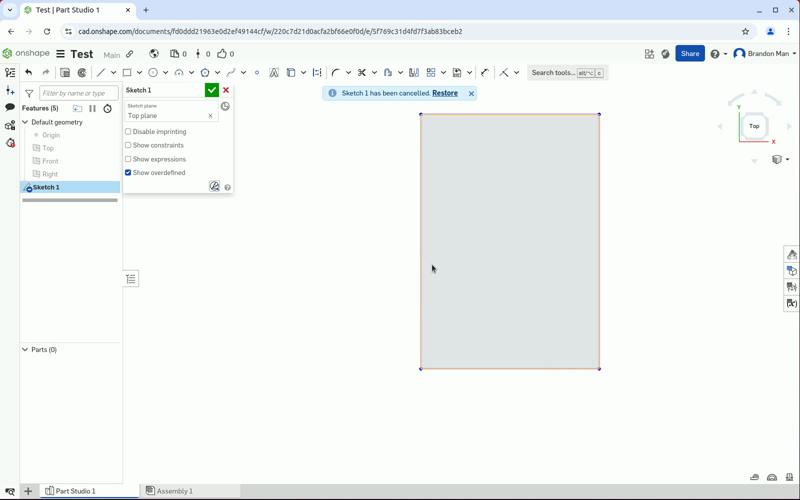
scroll(6)
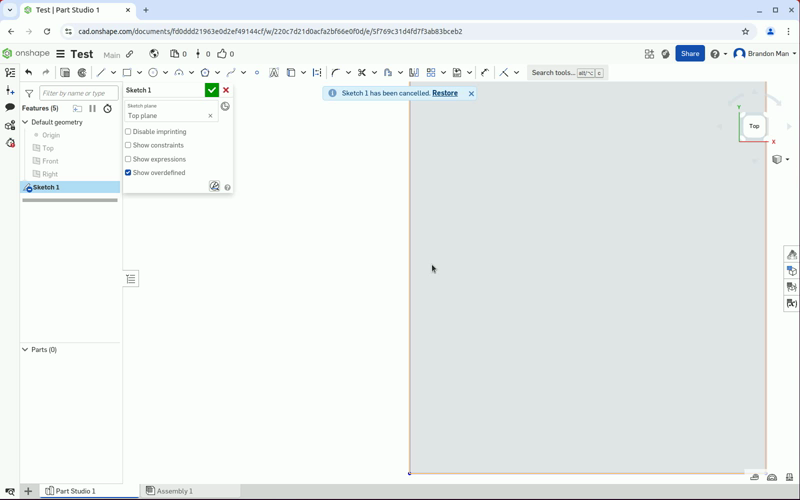
click(432, 264)
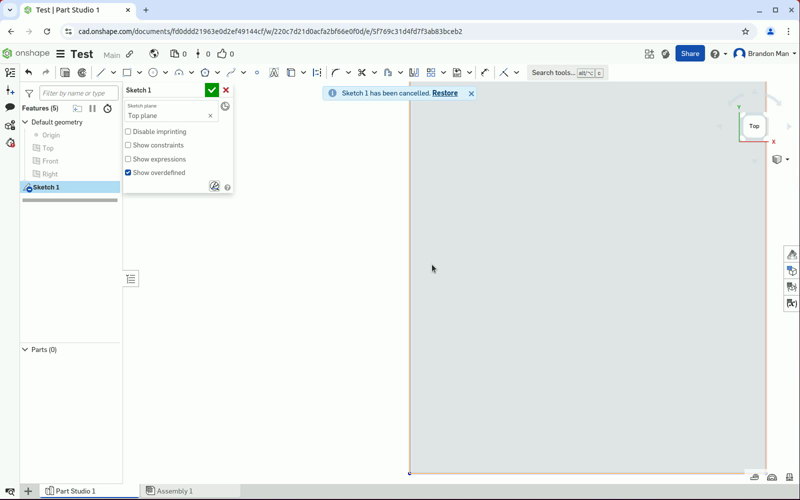
scroll(-6)
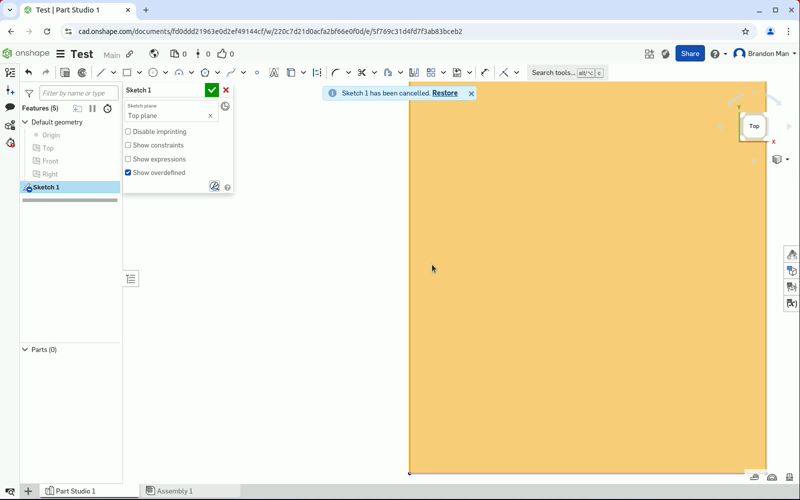
scroll(-6)
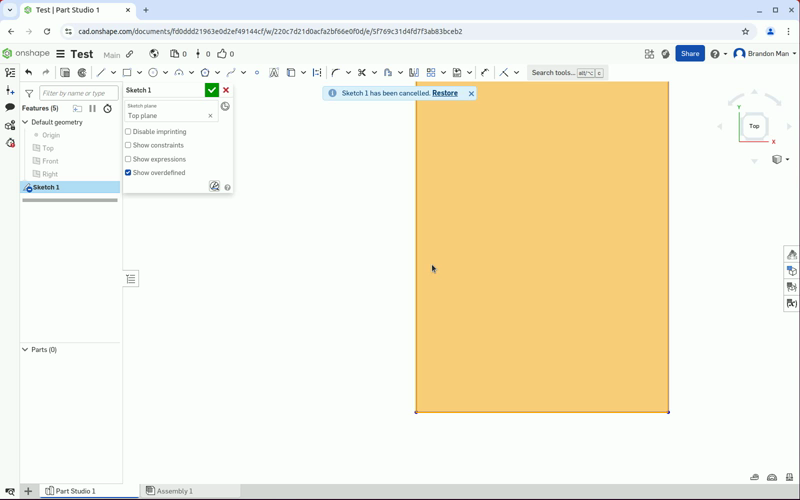
scroll(-6)
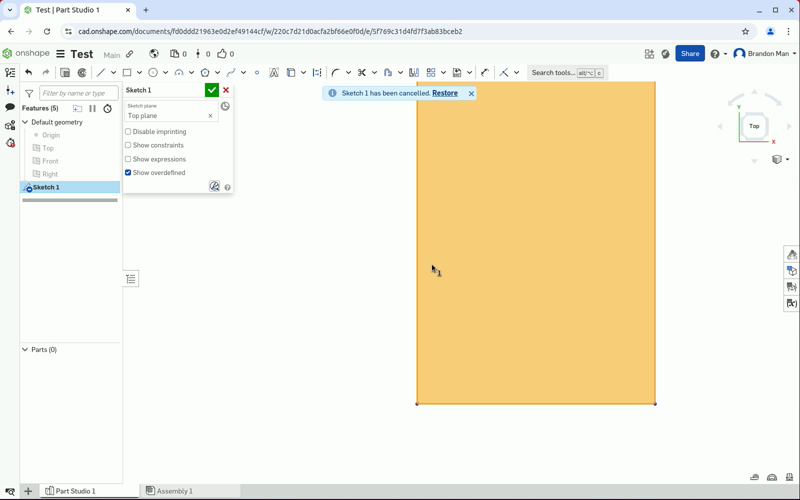
scroll(-6)
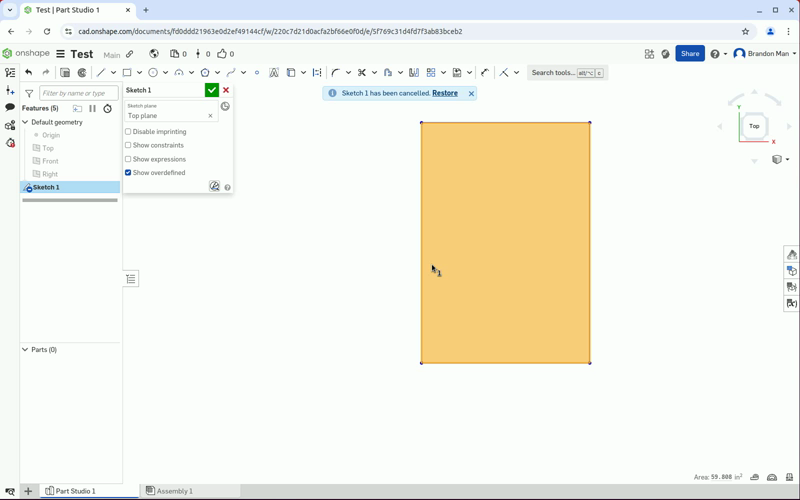
scroll(-6)
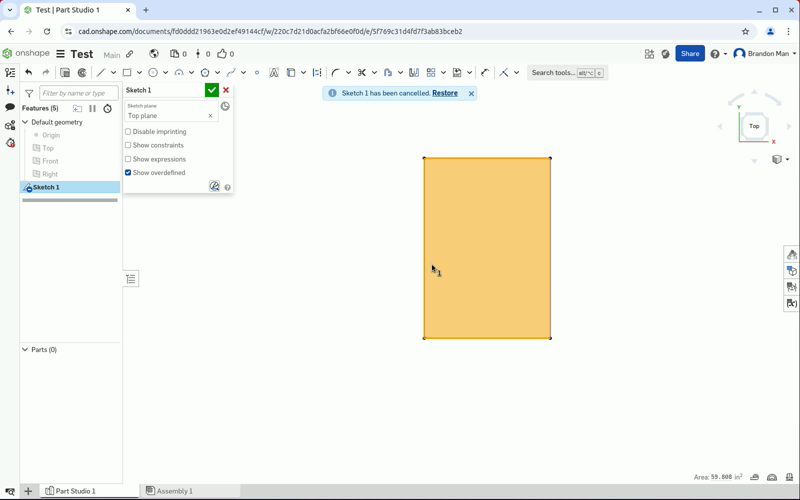
scroll(-6)
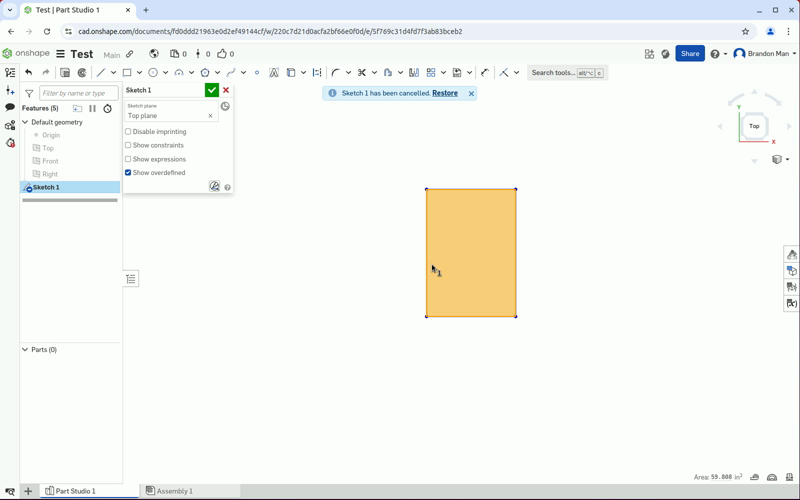
scroll(-6)
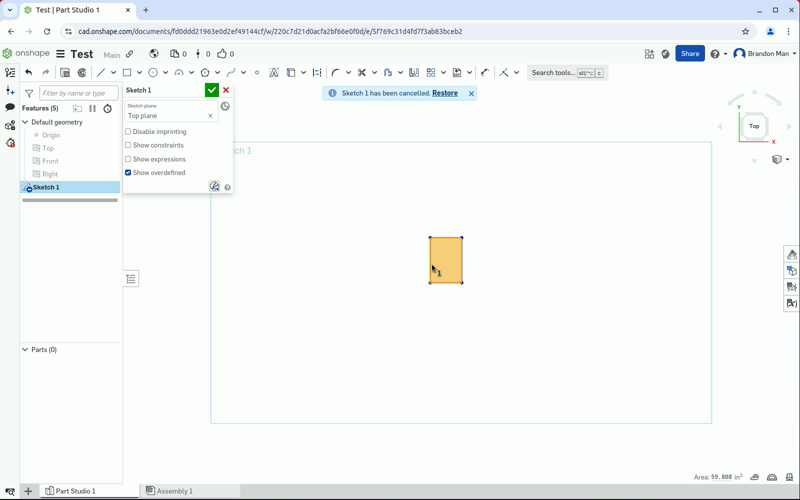
mouse_move(73, 352)
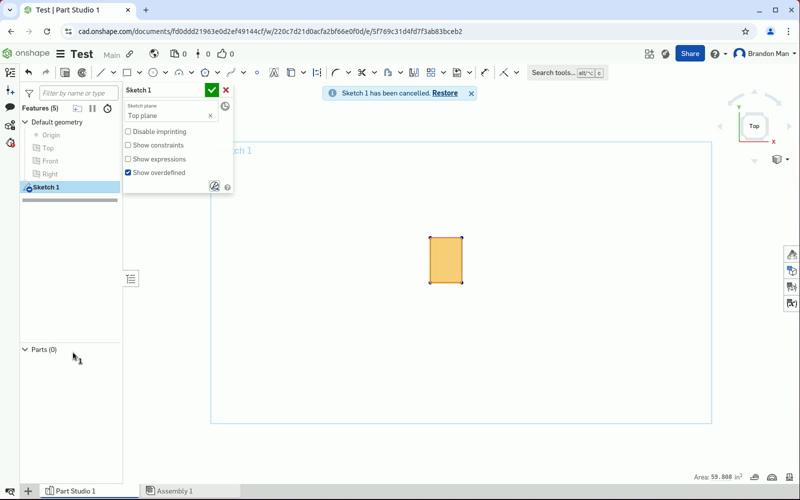
key(shift+y)
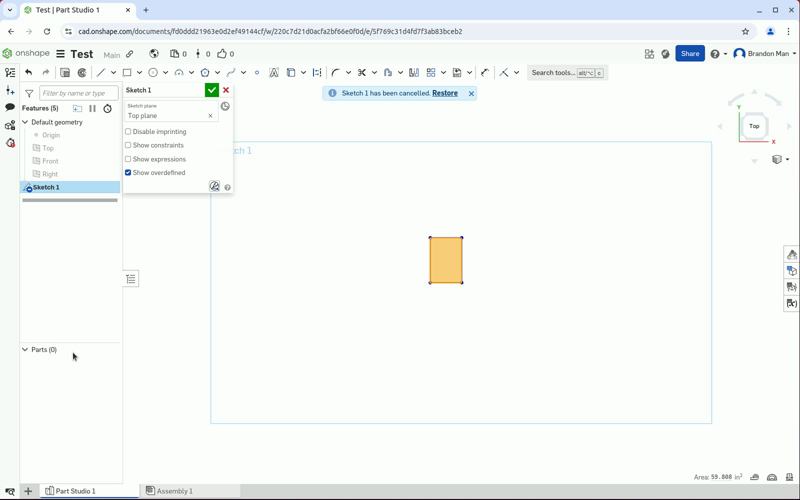
key(shift+e)
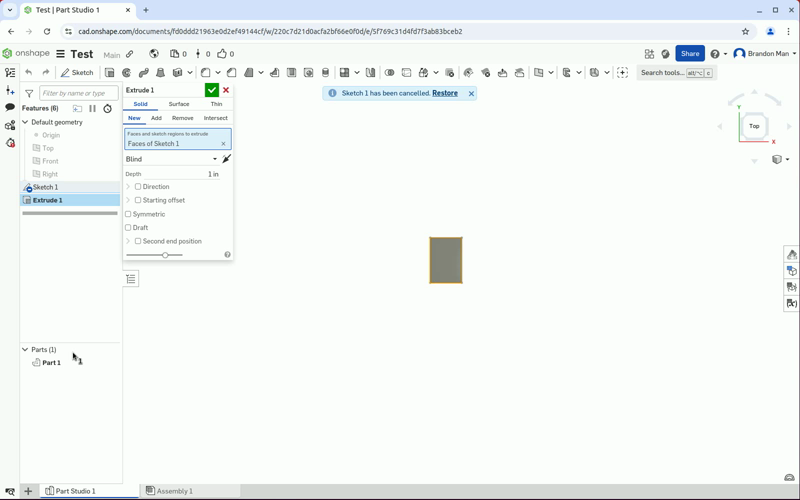
mouse_move(143, 106)
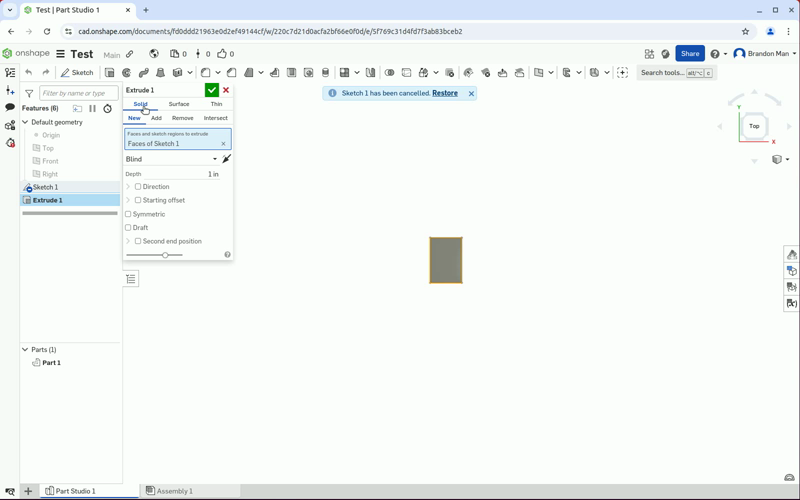
click(143, 106)
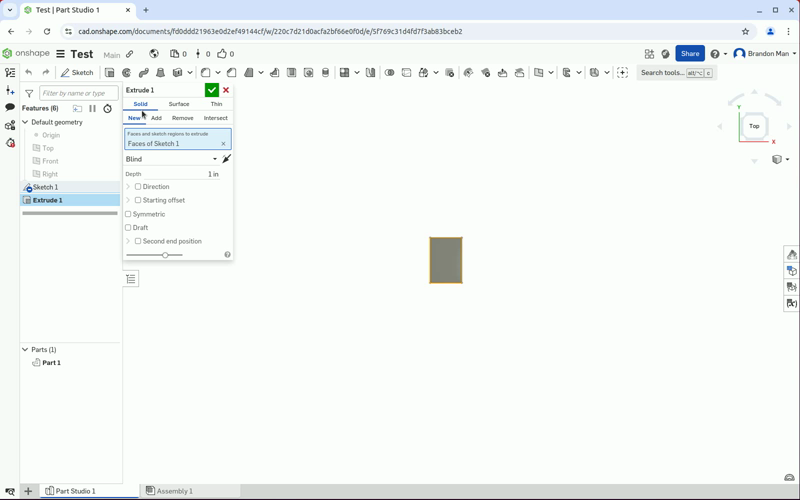
mouse_move(137, 120)
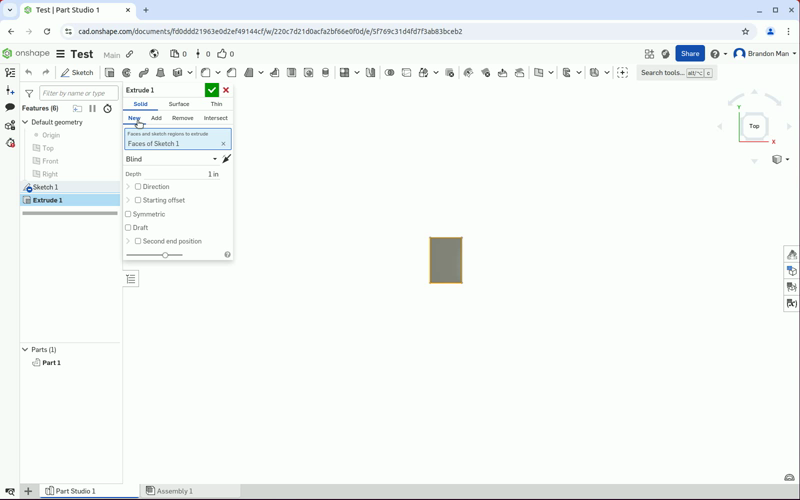
click(137, 120)
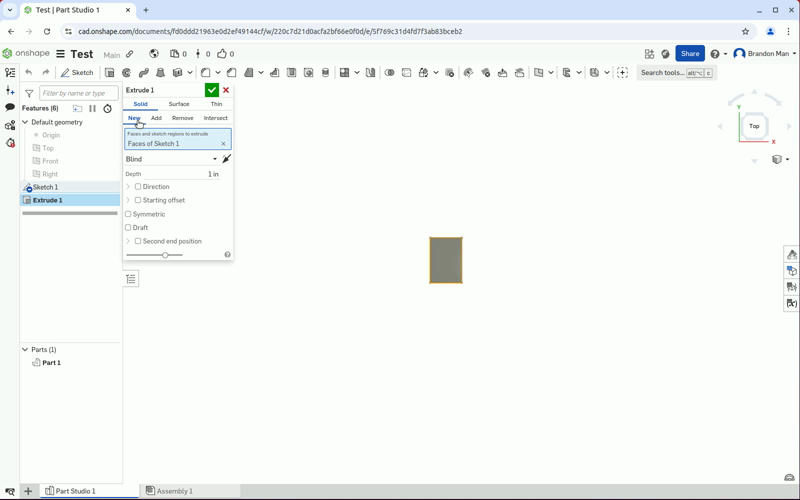
key(tab, 4)
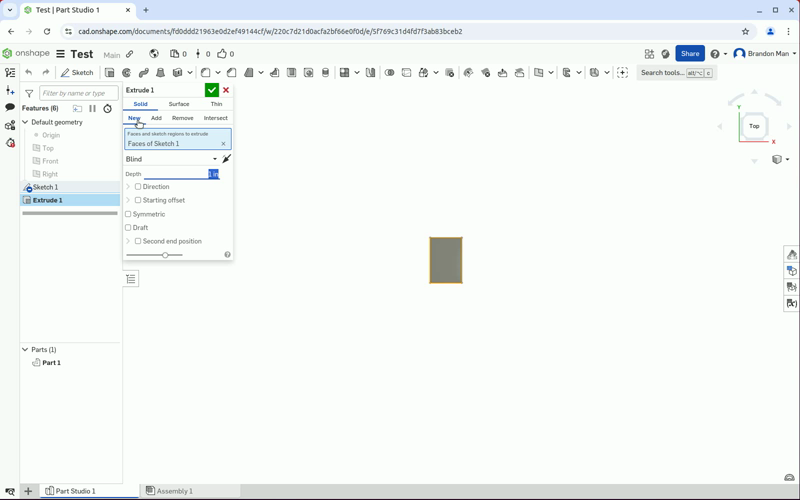
text(0.722)
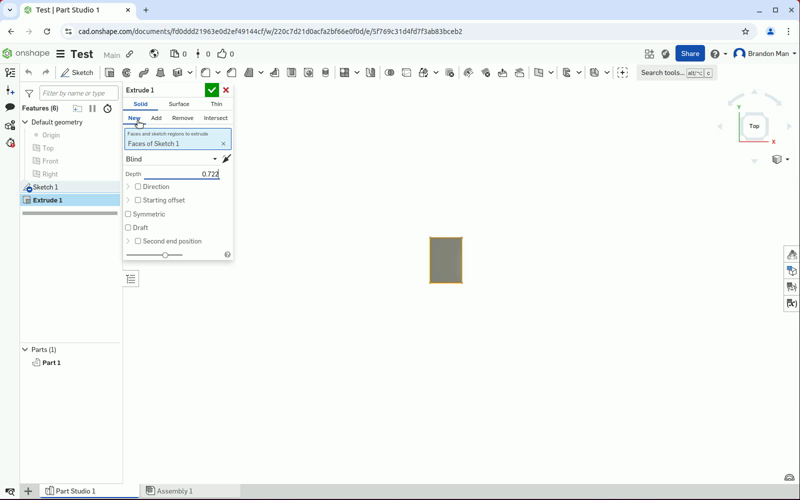
key(enter)
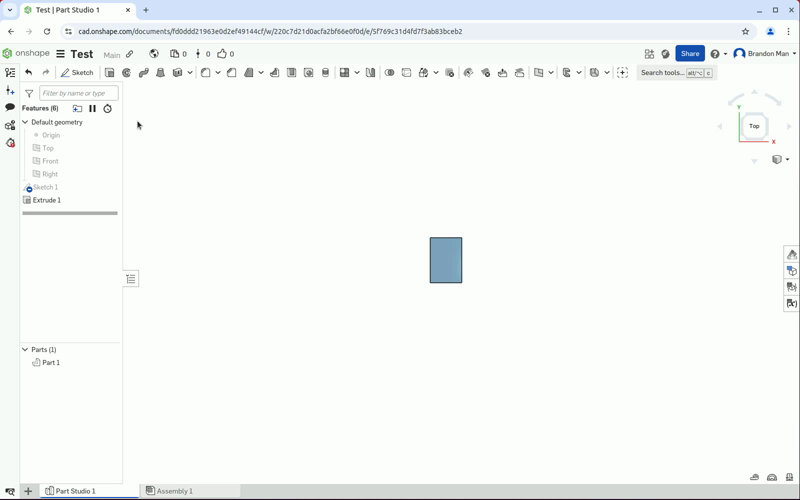
key(shift+h)
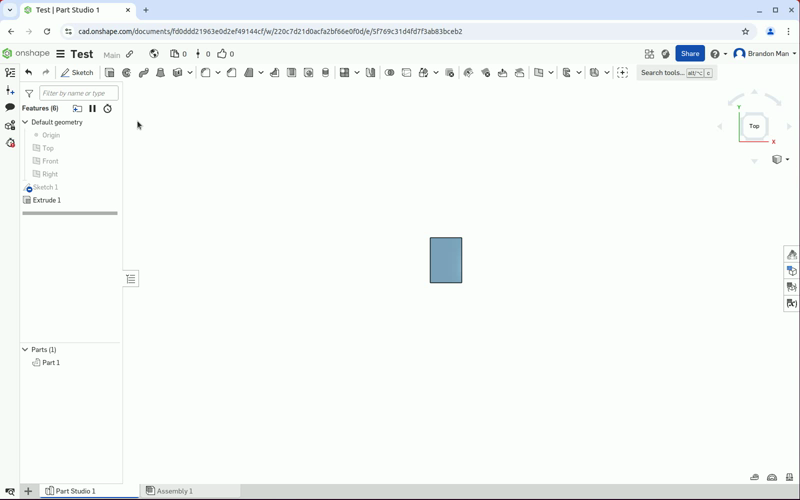
key(shift+h)
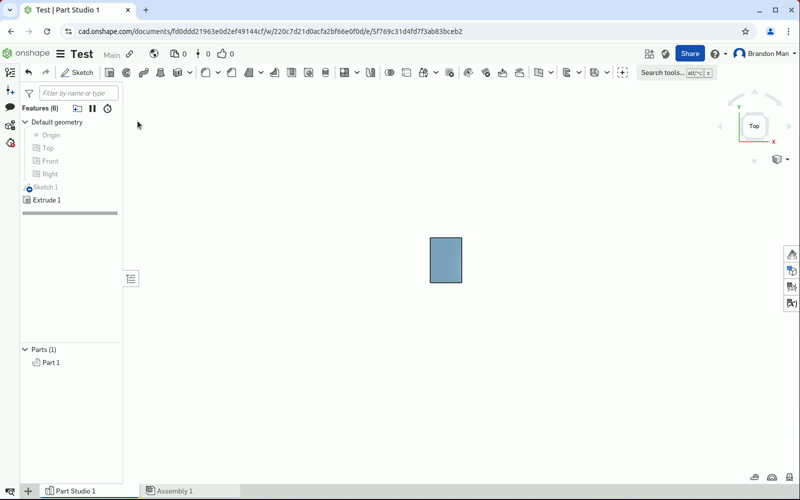
mouse_move(73, 189)
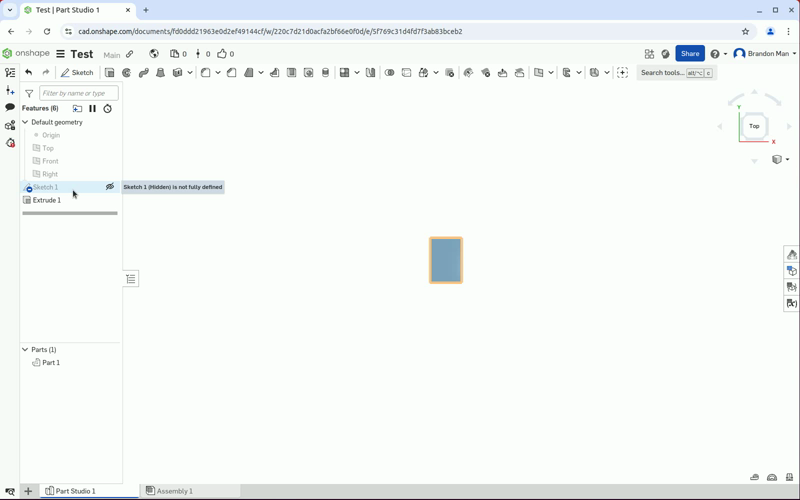
click(73, 189)
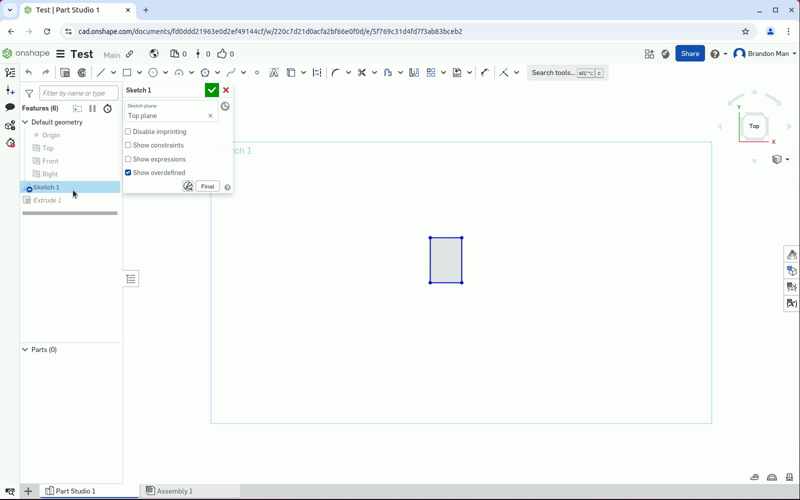
mouse_move(229, 92)
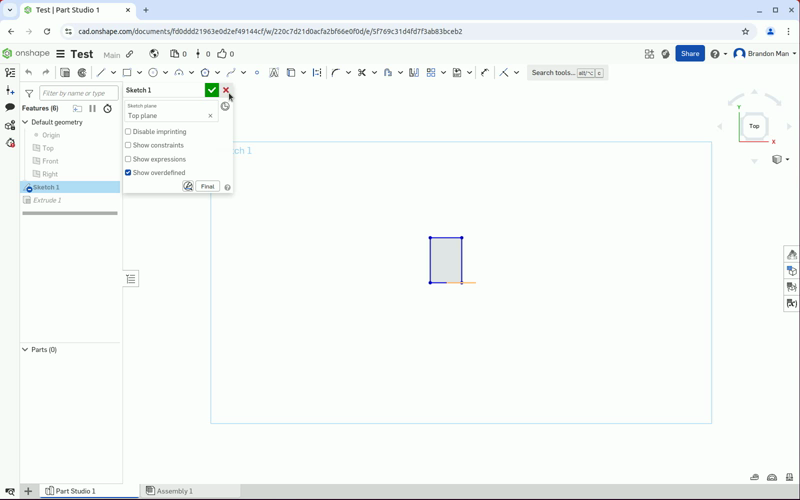
click(229, 92)
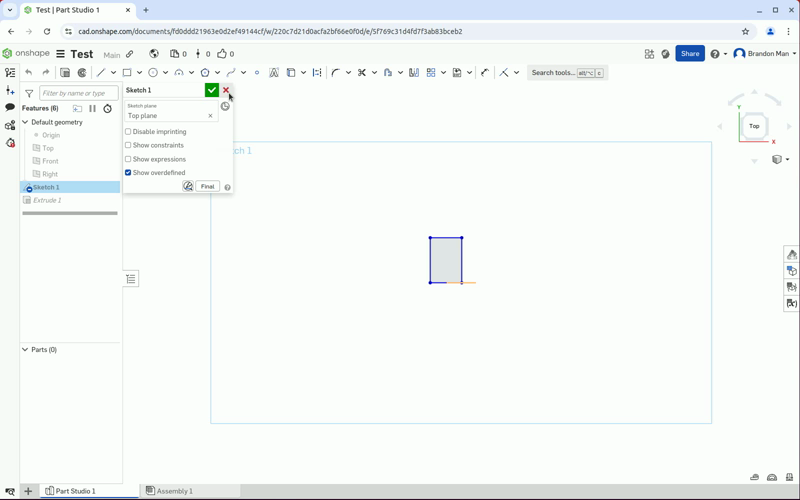
key(shift+s)
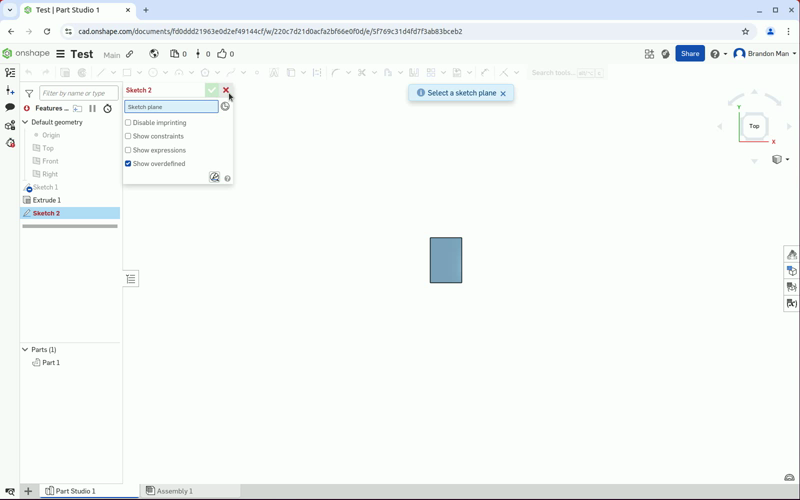
mouse_move(73, 150)
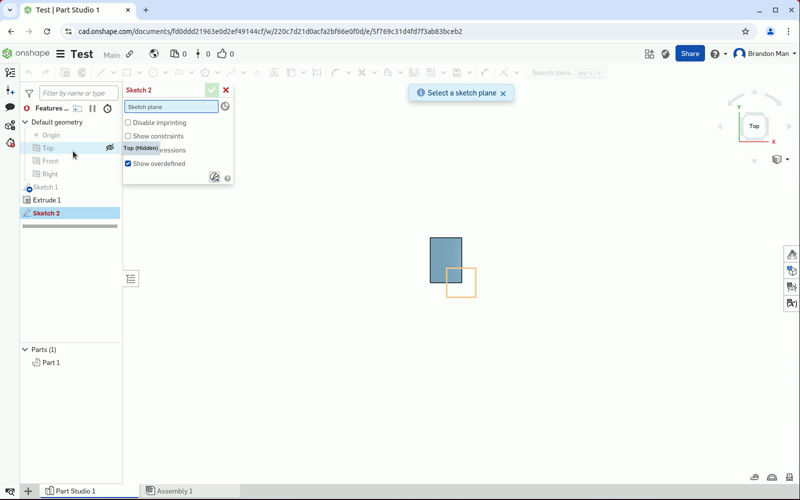
click(73, 150)
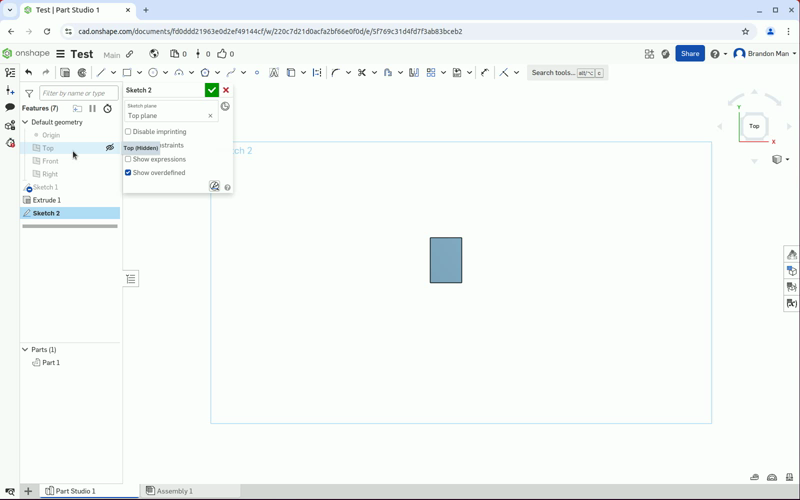
mouse_move(73, 352)
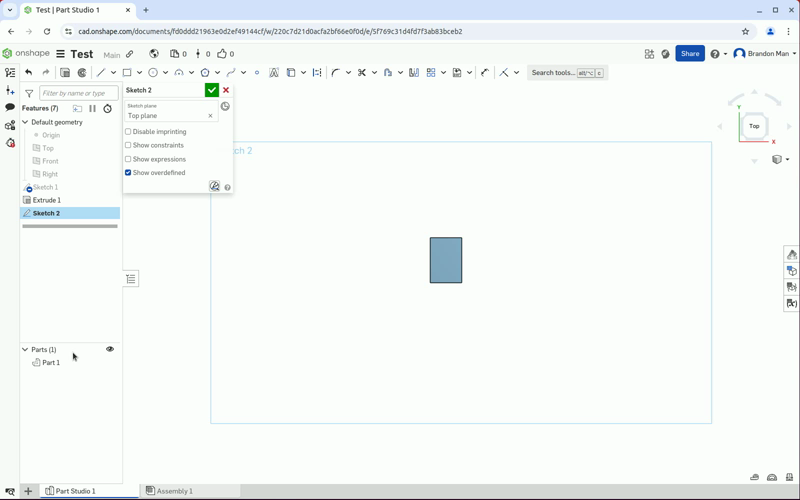
key(y)
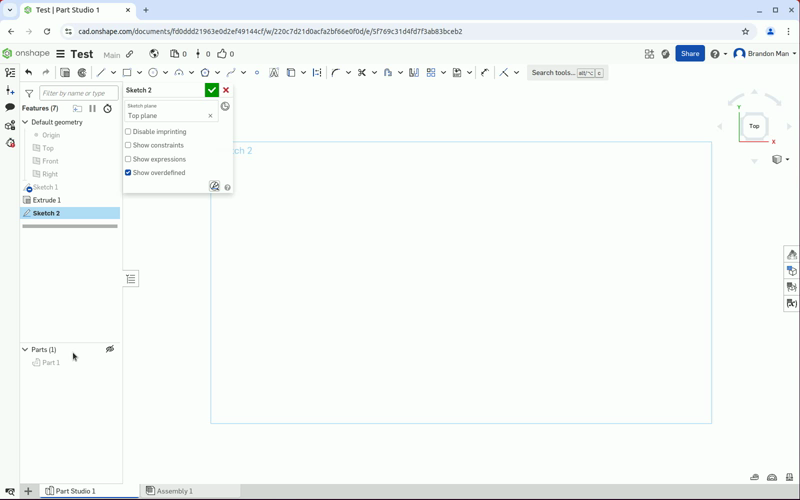
key(l)
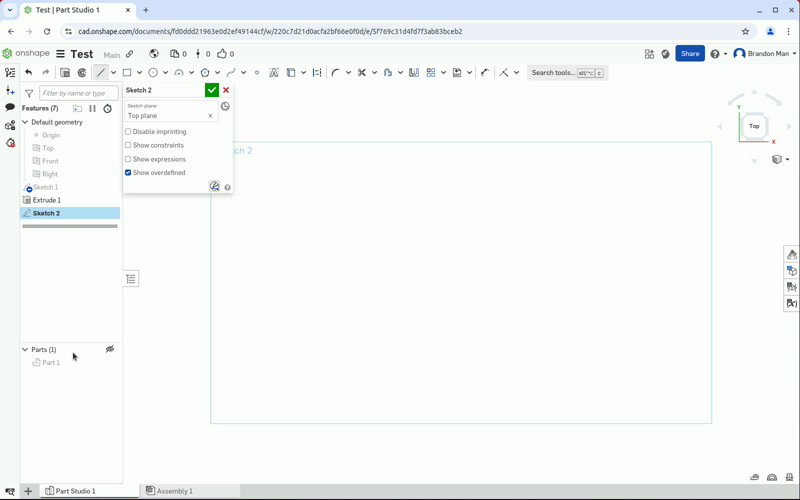
key_down(shift)
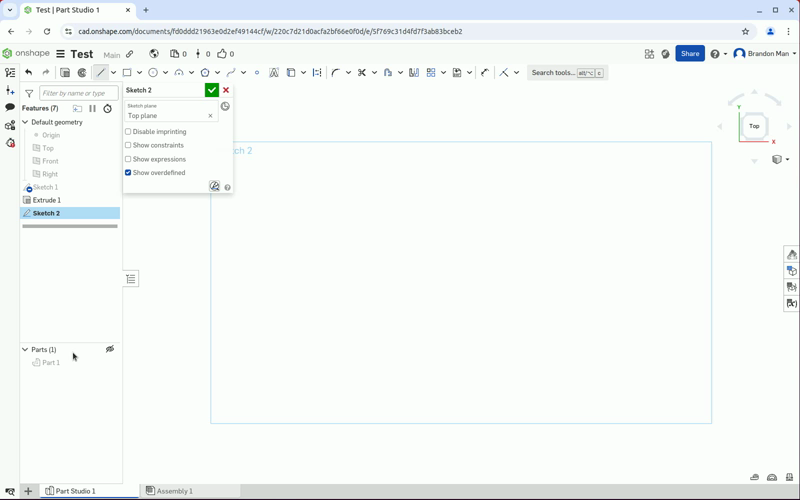
mouse_move(476, 282)
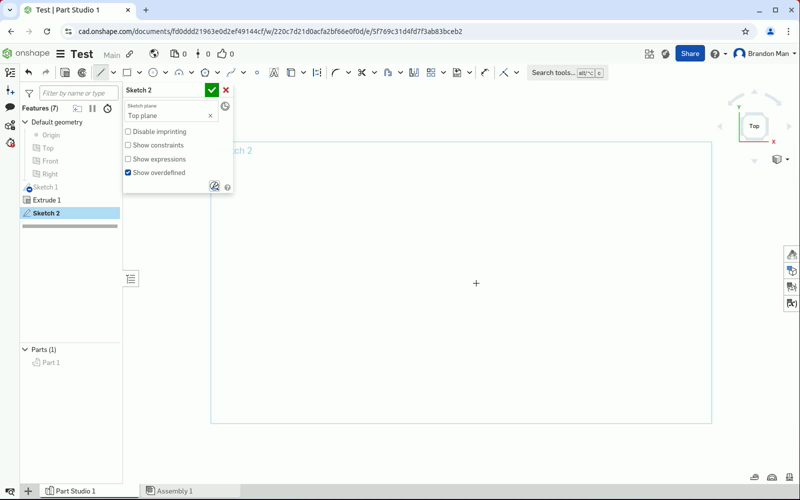
click(476, 282)
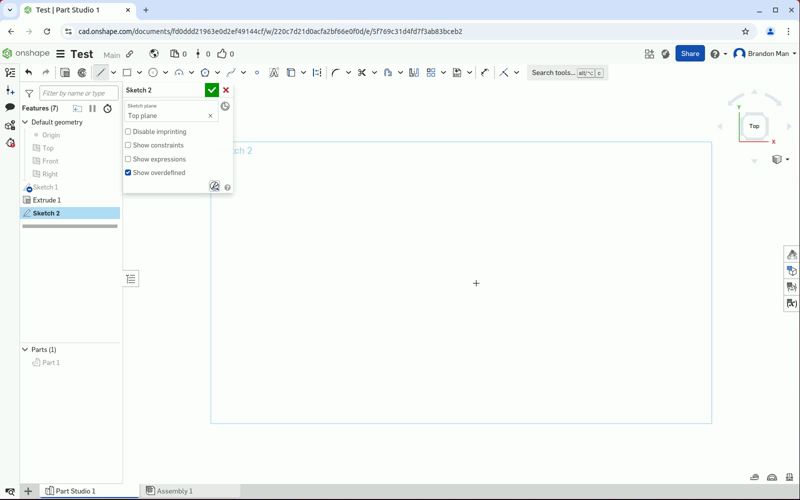
key_up(shift)
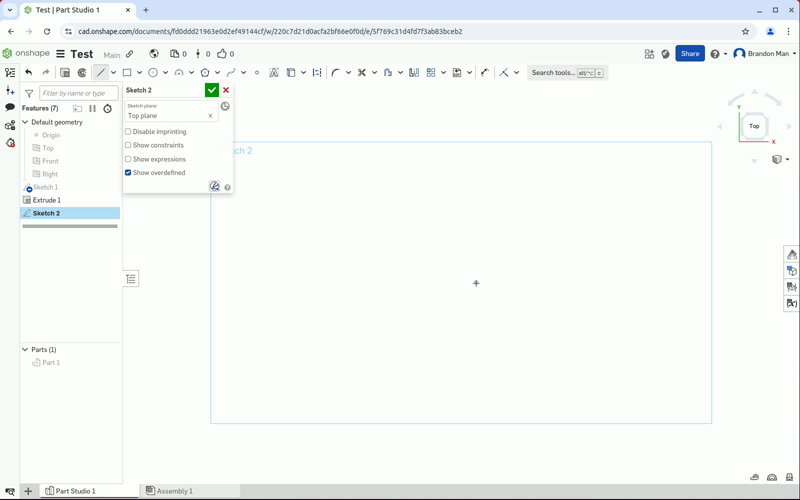
key_down(shift)
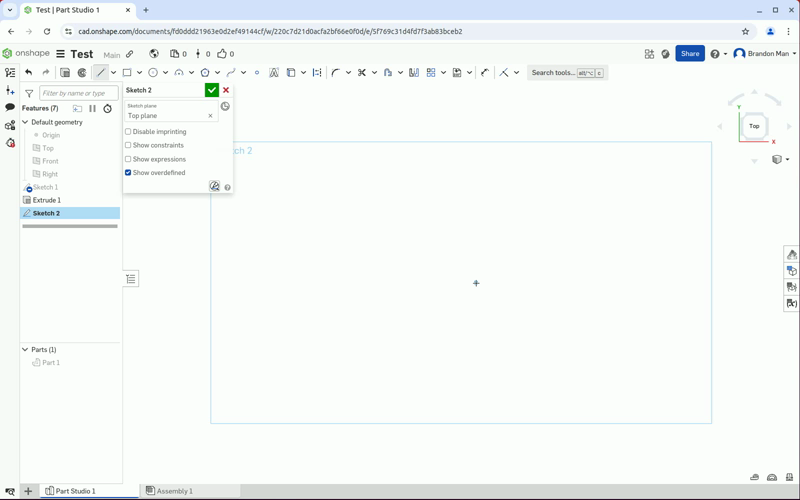
mouse_move(506, 282)
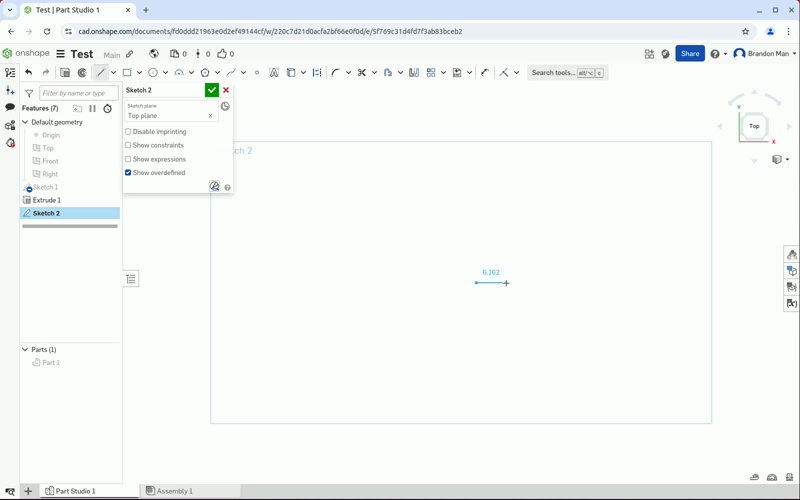
mouse_move(507, 282)
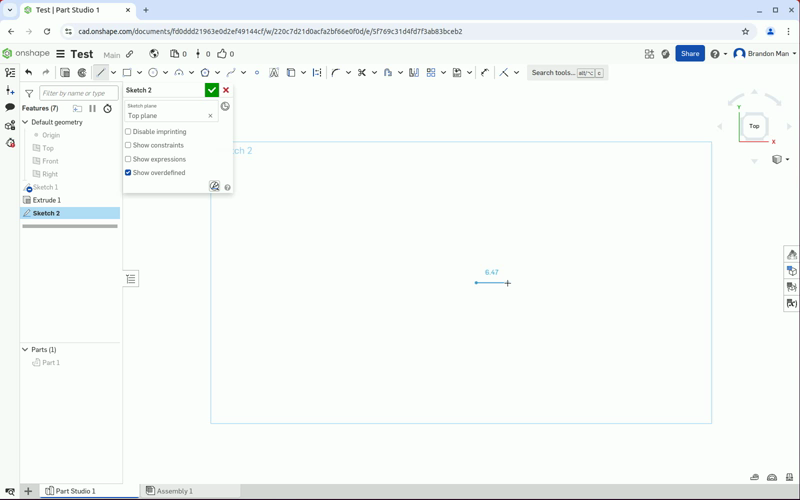
click(507, 282)
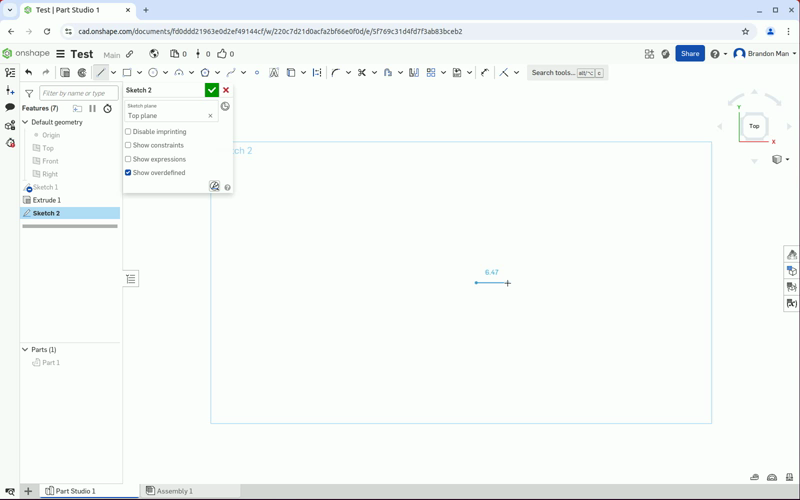
key_up(shift)
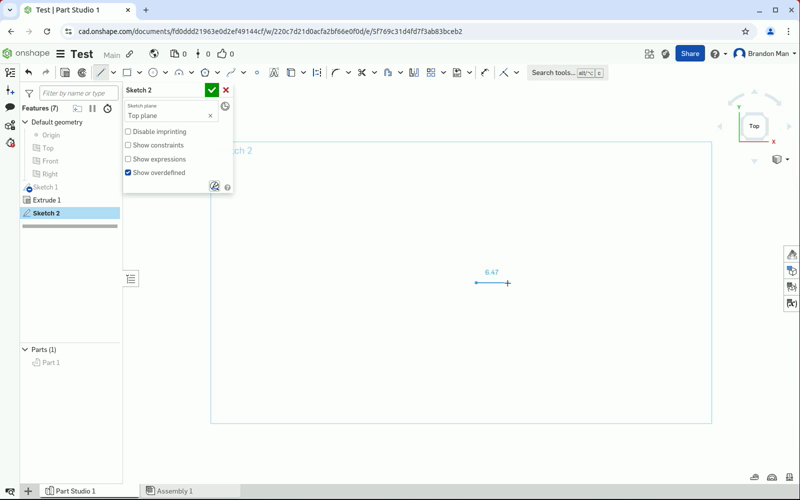
key_down(shift)
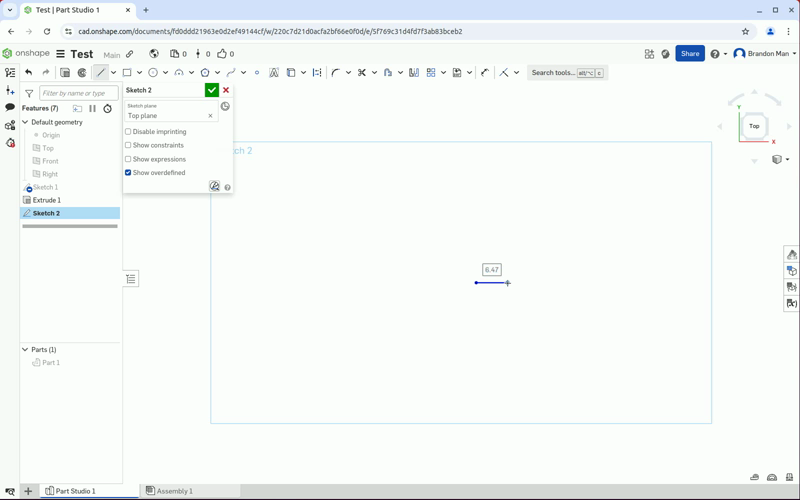
mouse_move(537, 282)
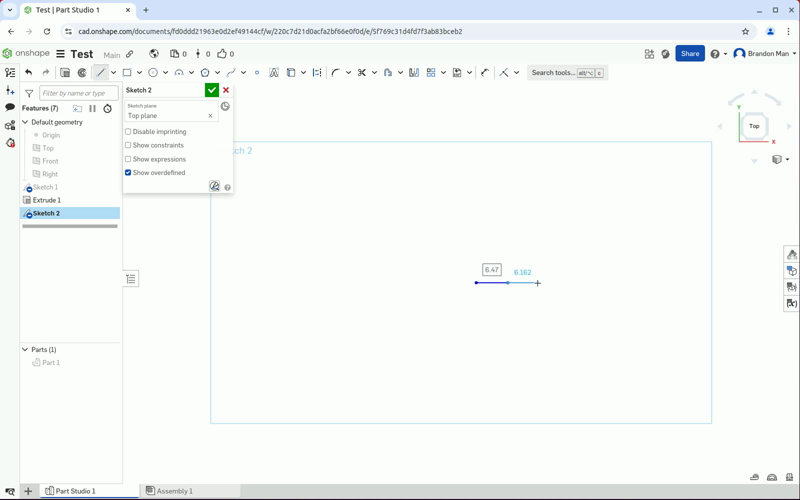
mouse_move(507, 237)
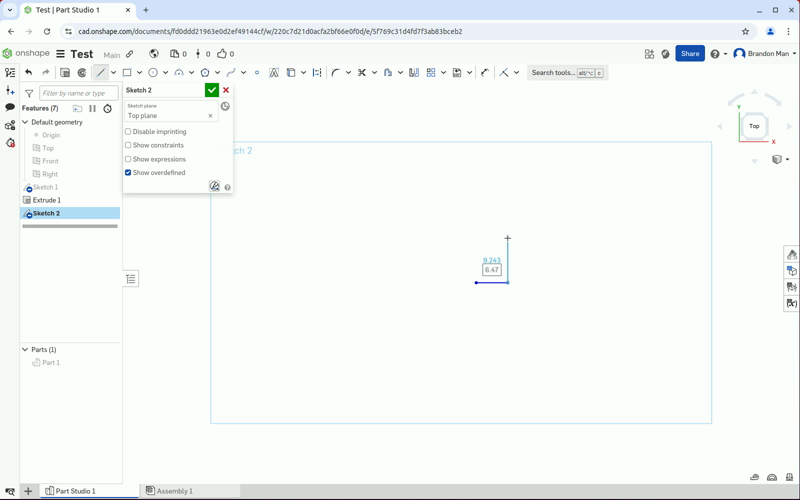
click(507, 237)
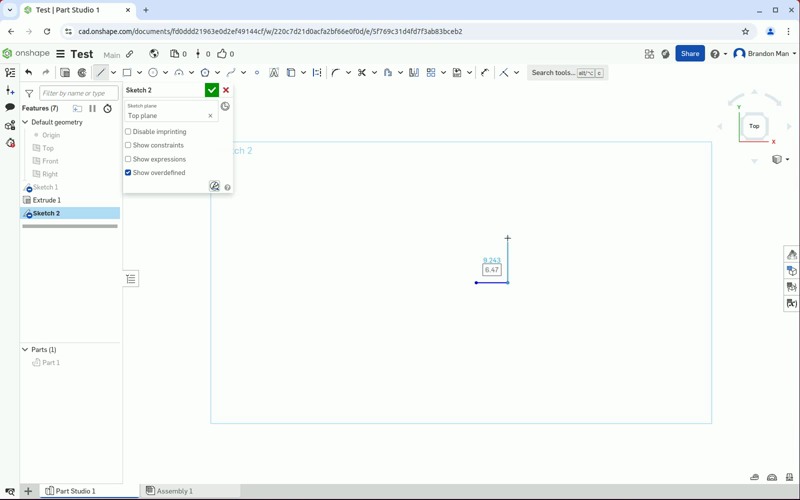
key_up(shift)
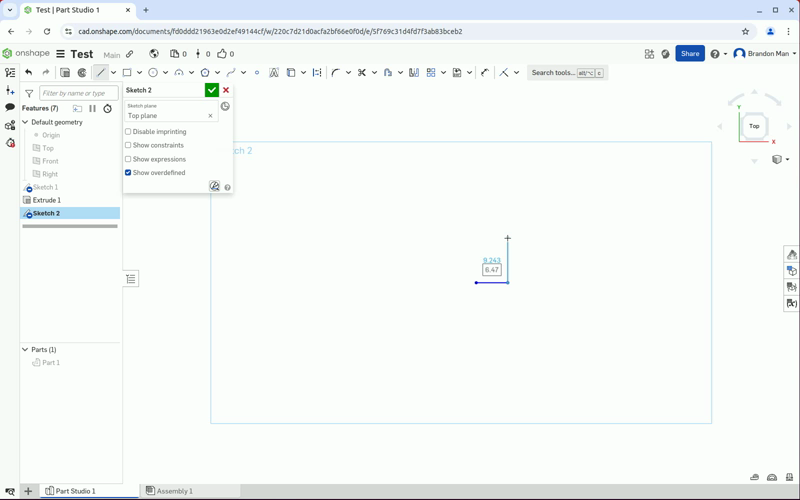
key_down(shift)
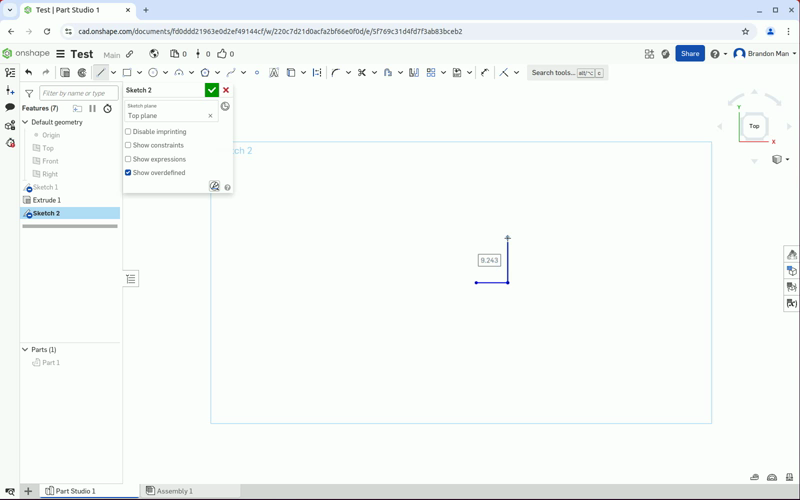
mouse_move(537, 237)
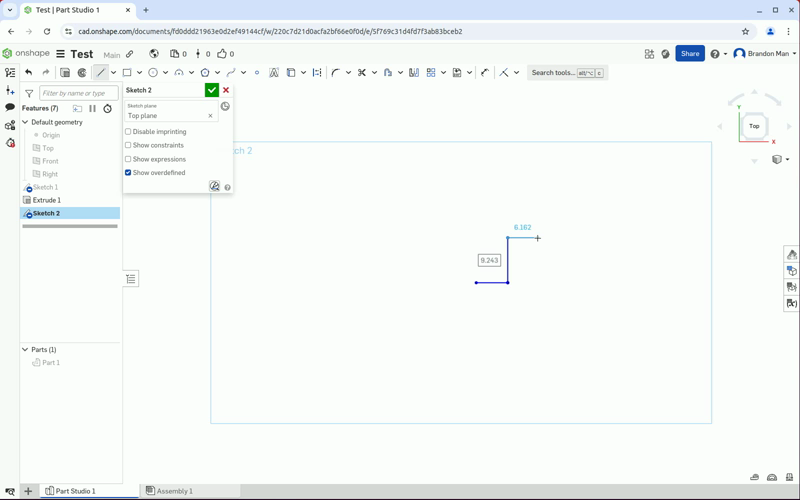
mouse_move(476, 237)
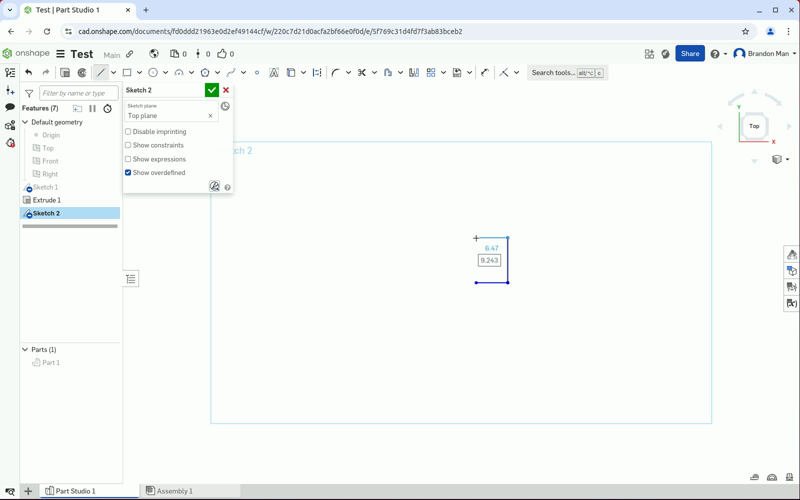
click(476, 237)
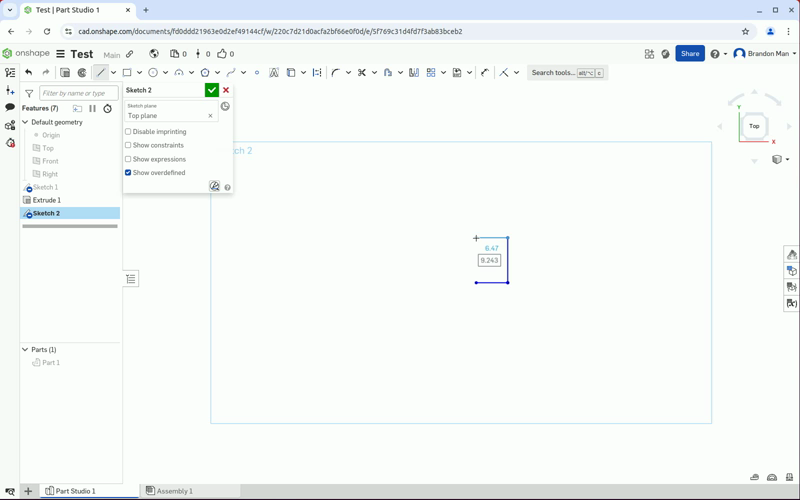
key_up(shift)
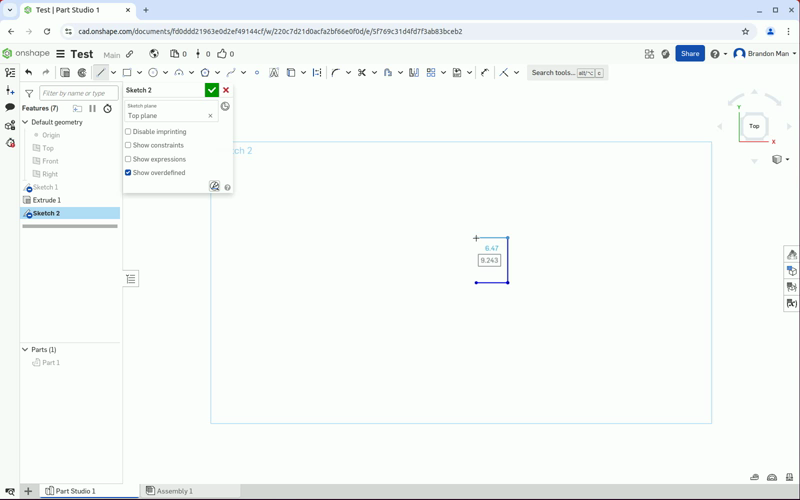
mouse_move(506, 237)
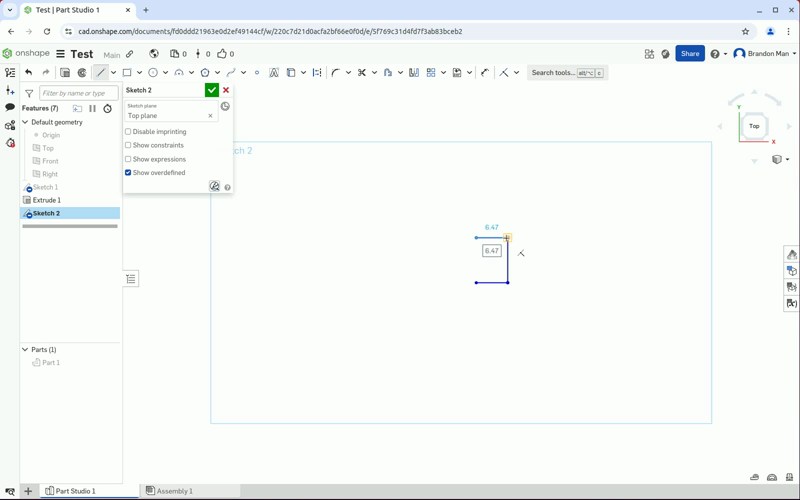
key_down(shift)
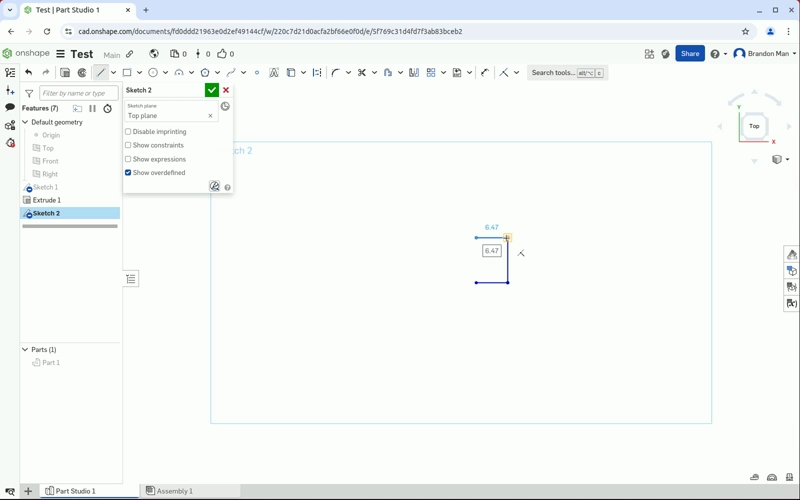
mouse_move(476, 282)
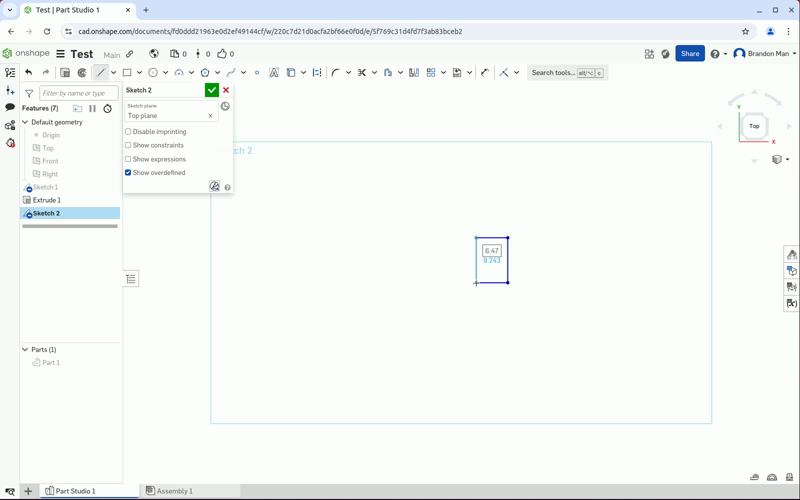
key_up(shift)
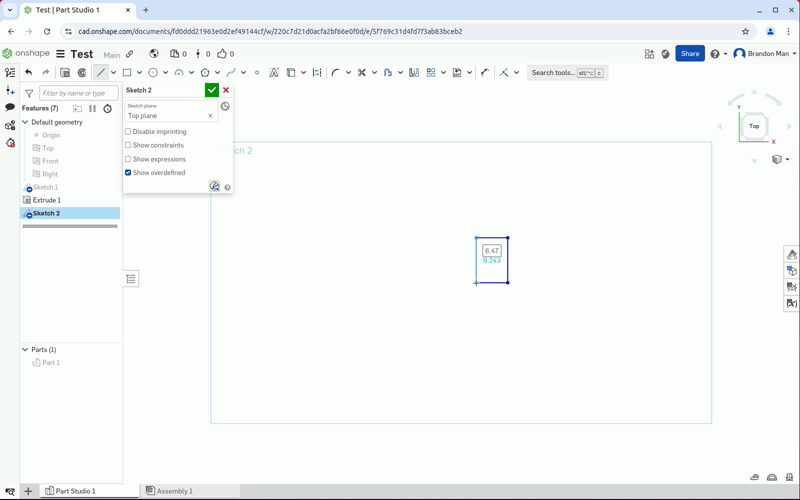
click(476, 282)
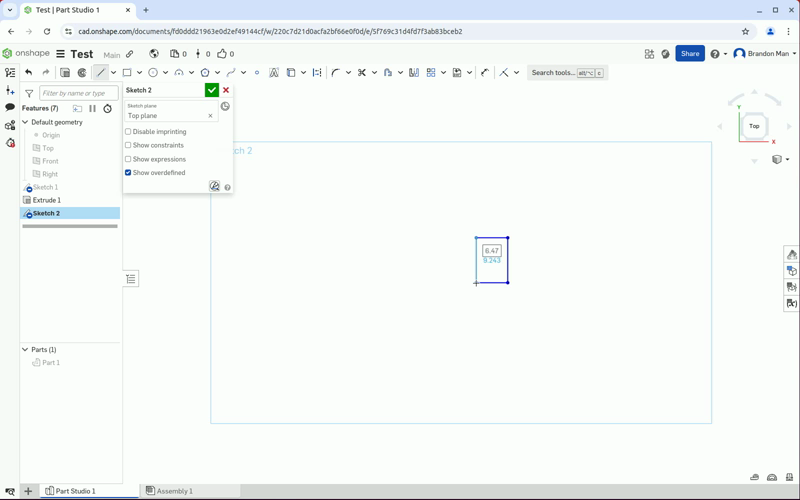
key(esc)
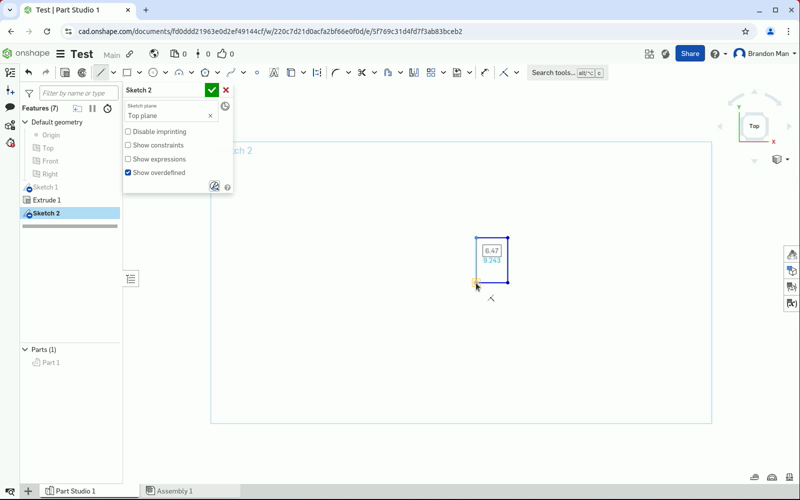
mouse_move(502, 252)
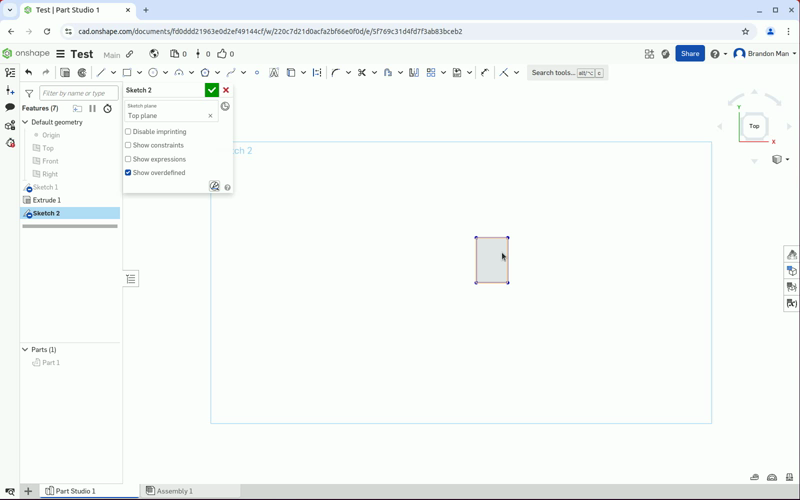
scroll(6)
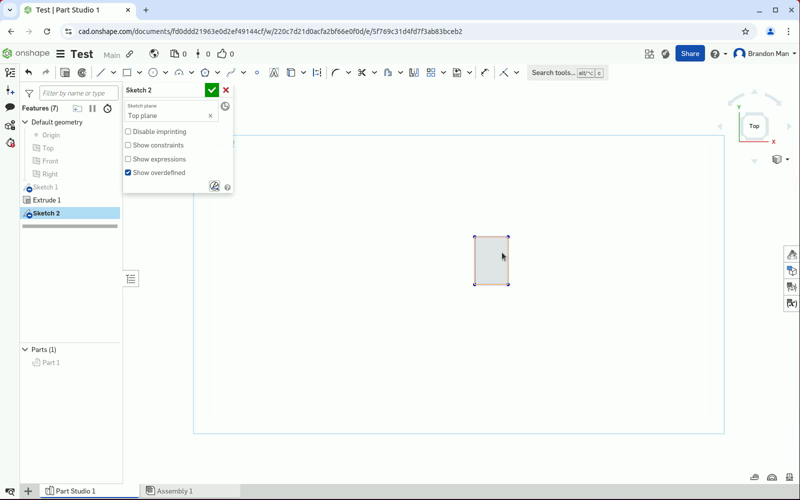
scroll(6)
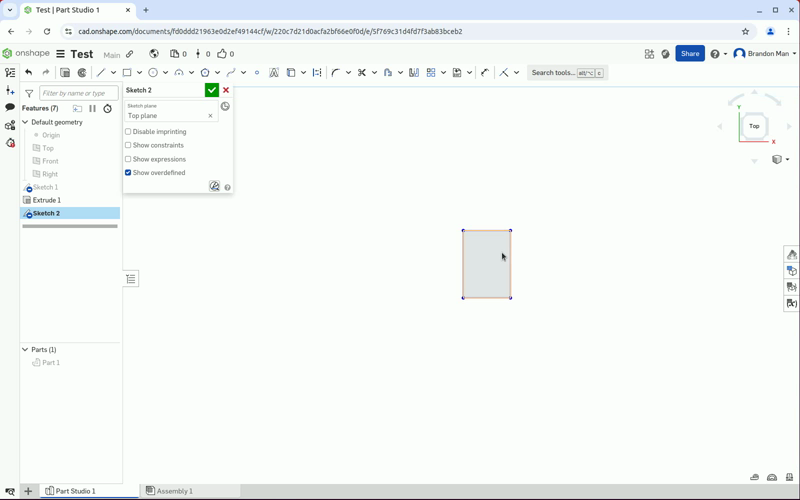
scroll(6)
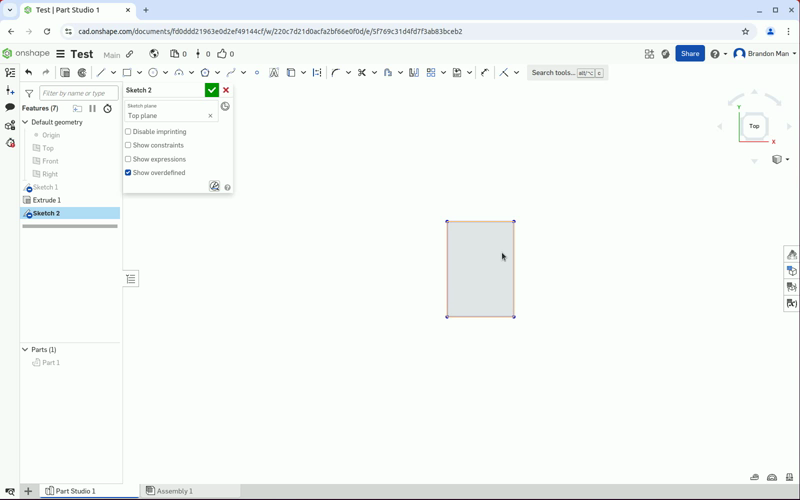
scroll(6)
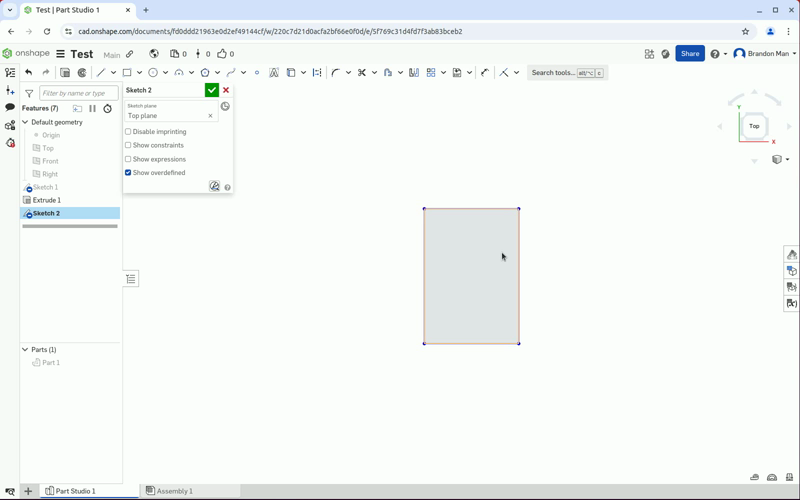
scroll(6)
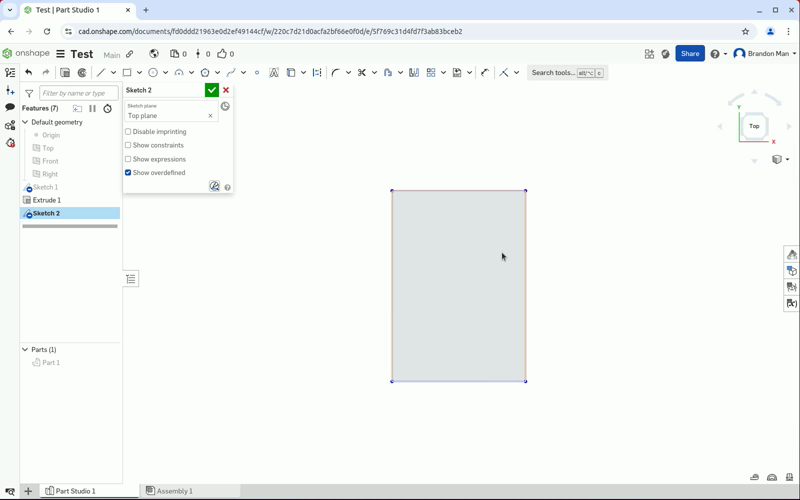
scroll(6)
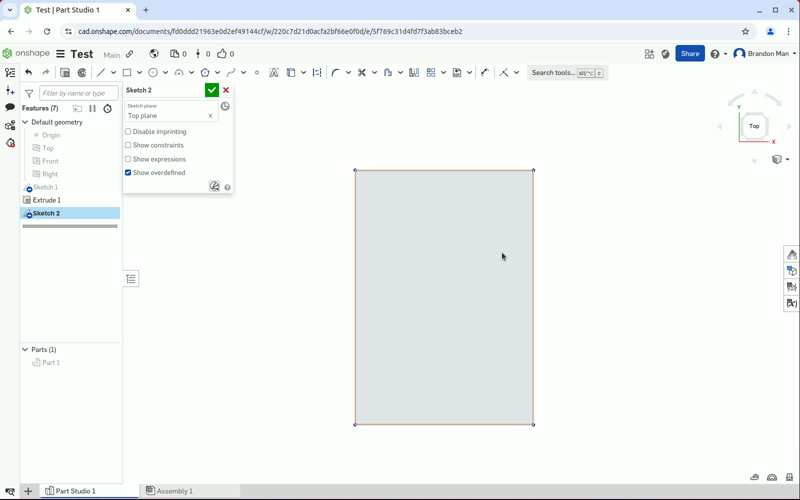
scroll(6)
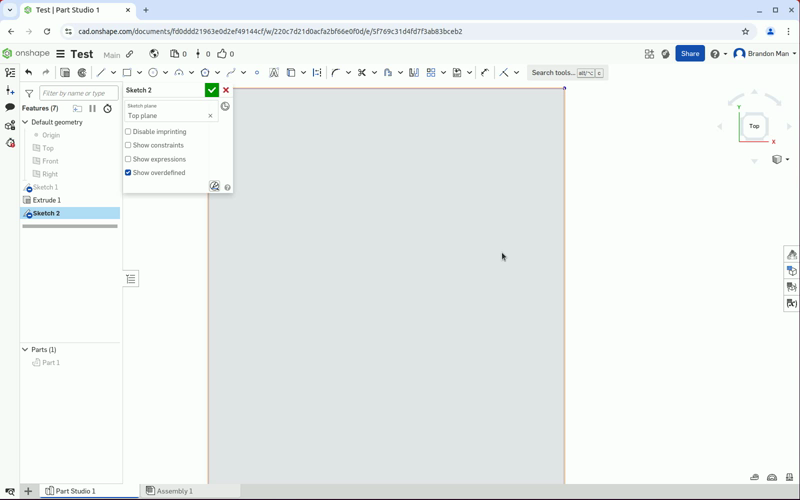
click(502, 252)
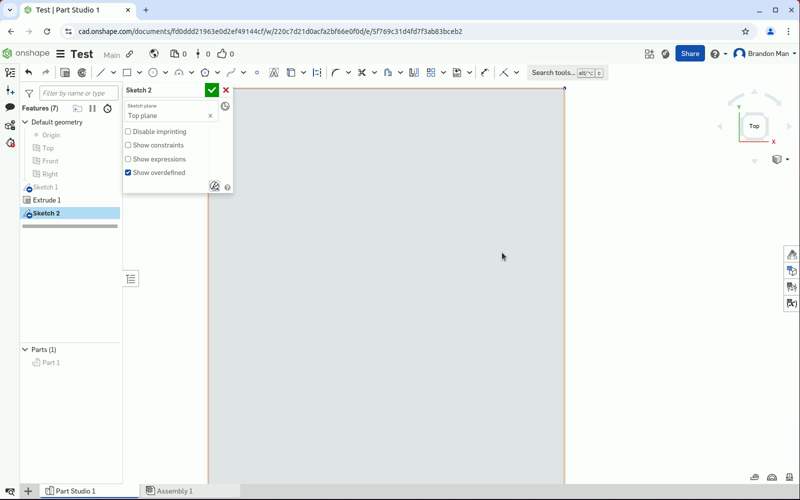
scroll(-6)
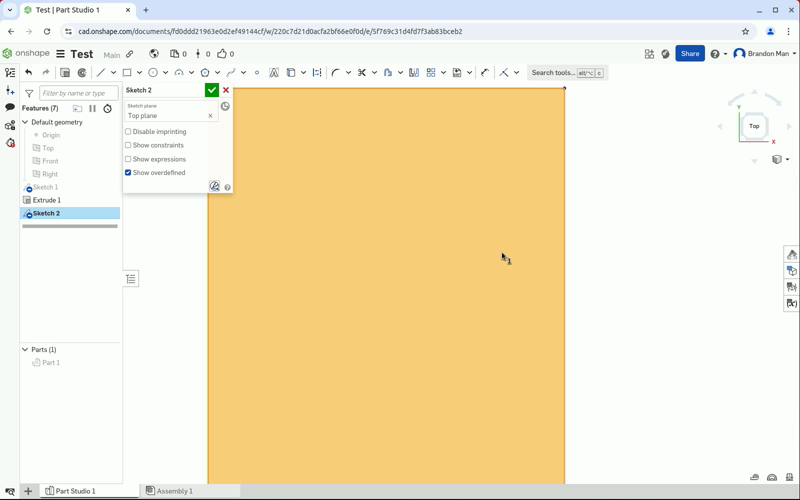
scroll(-6)
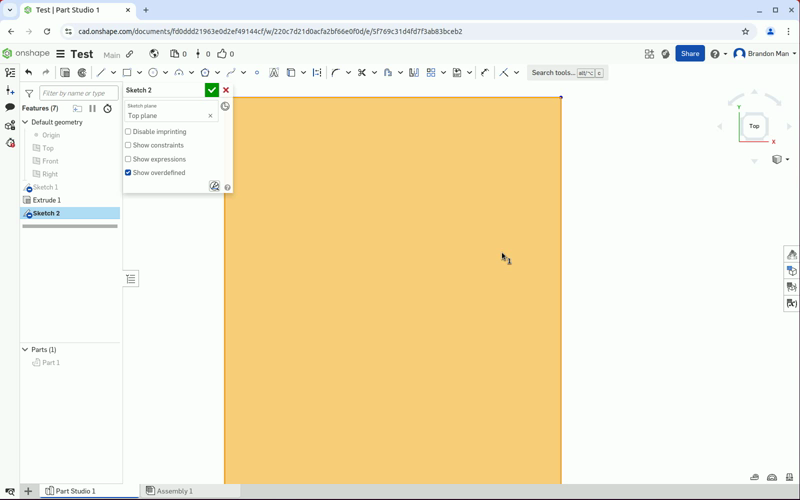
scroll(-6)
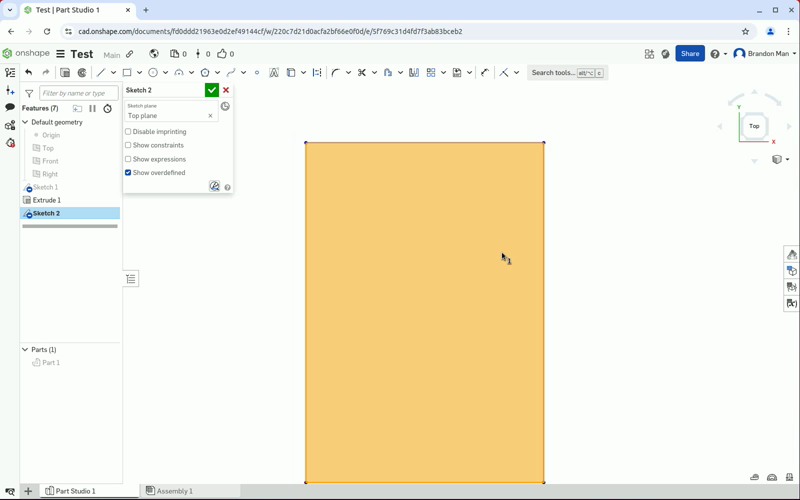
scroll(-6)
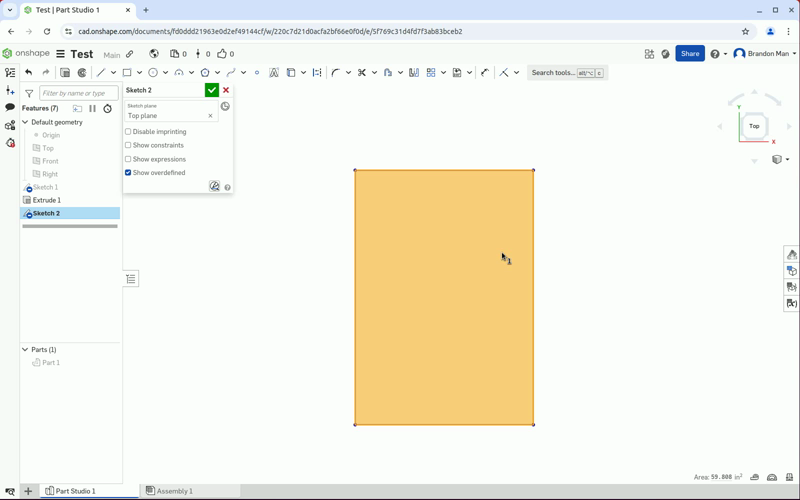
scroll(-6)
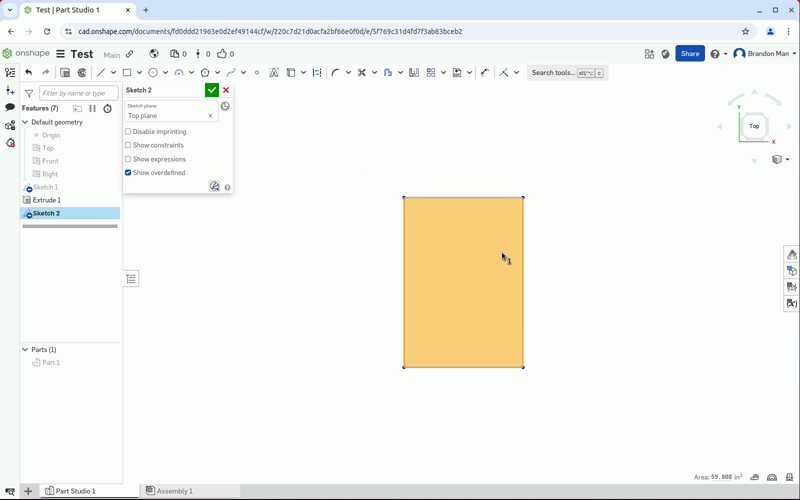
scroll(-6)
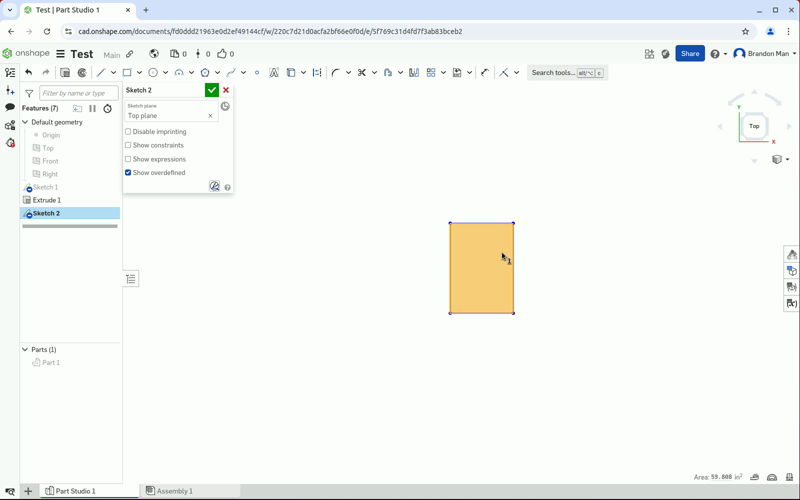
scroll(-6)
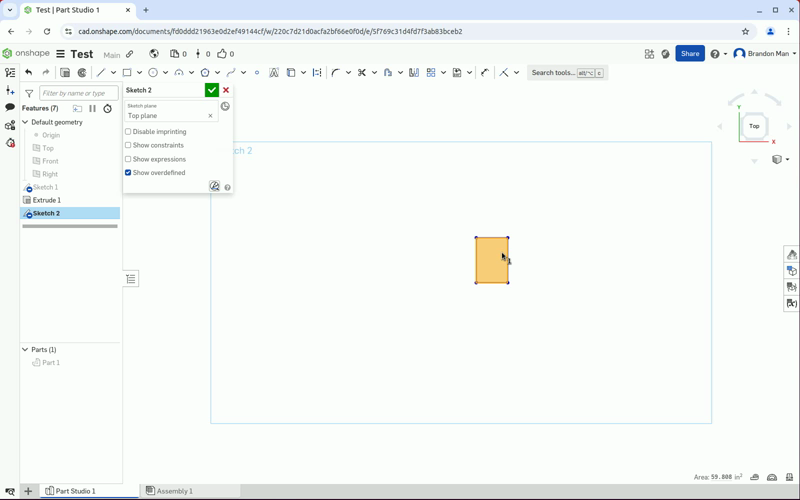
mouse_move(73, 352)
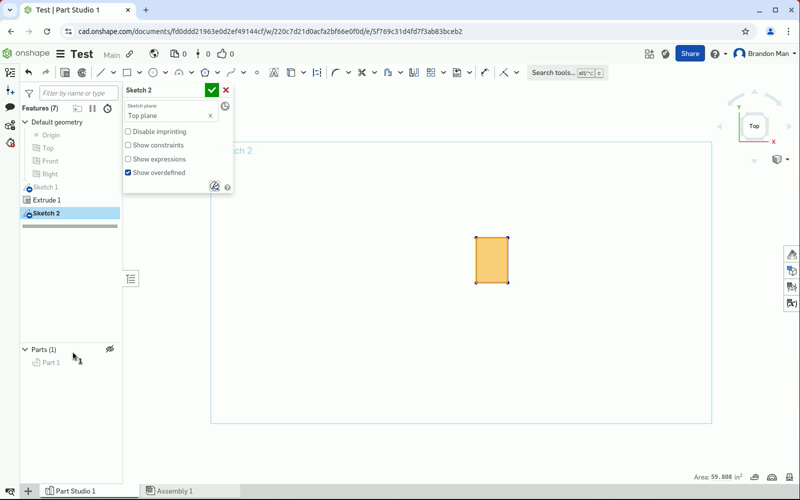
key(shift+y)
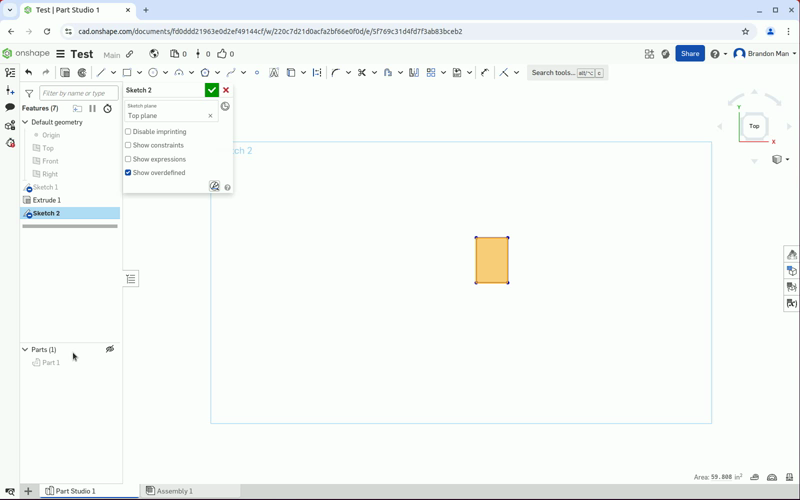
key(shift+e)
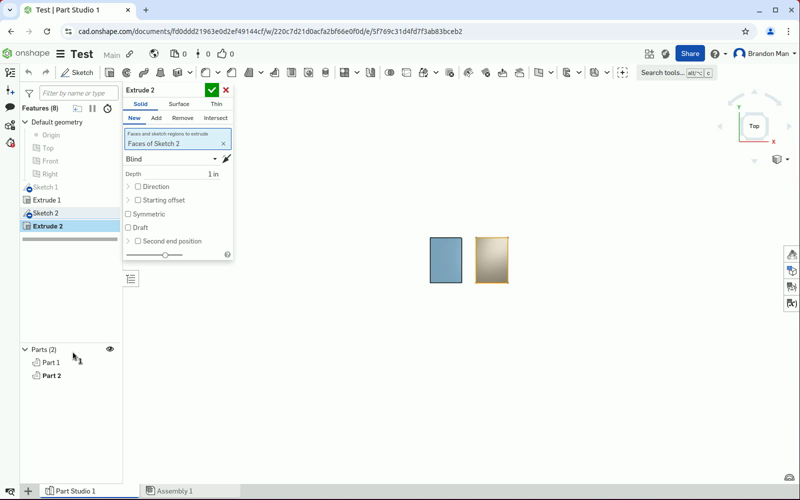
mouse_move(143, 106)
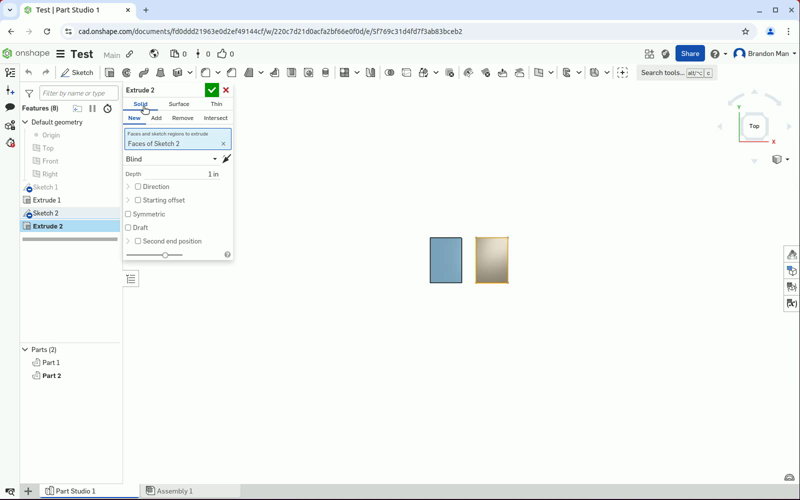
click(143, 106)
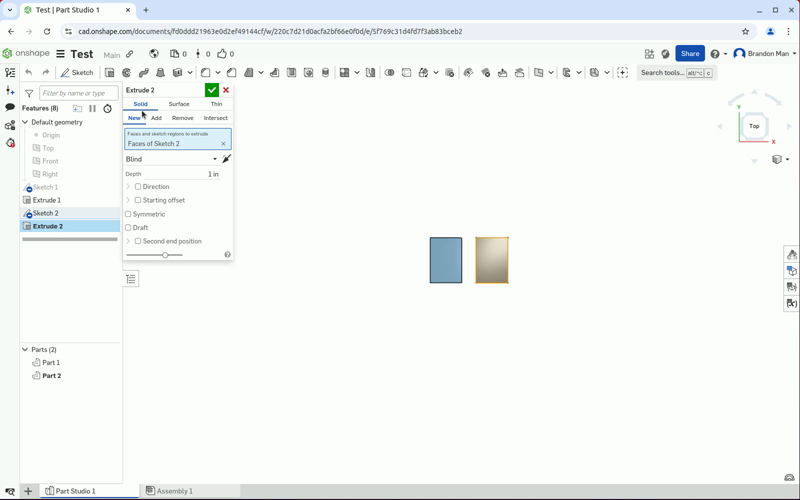
mouse_move(137, 120)
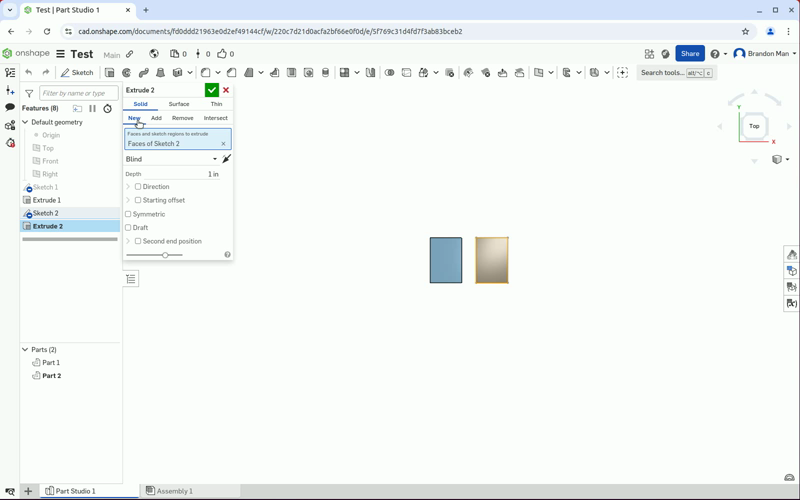
click(137, 120)
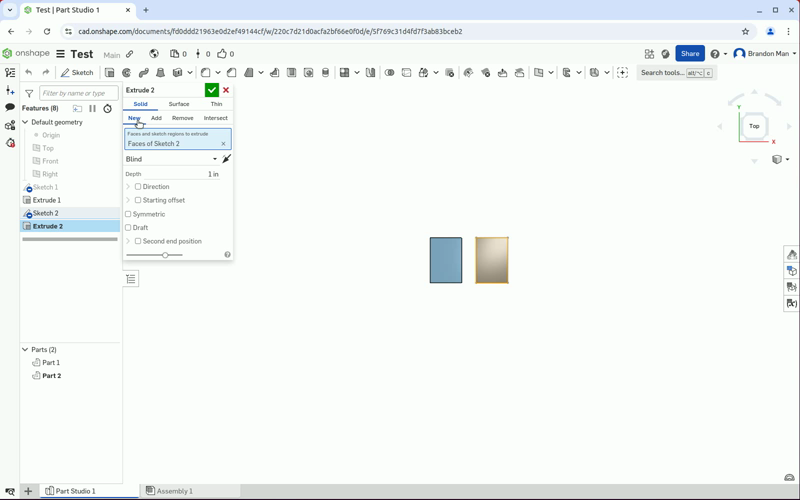
key(tab, 4)
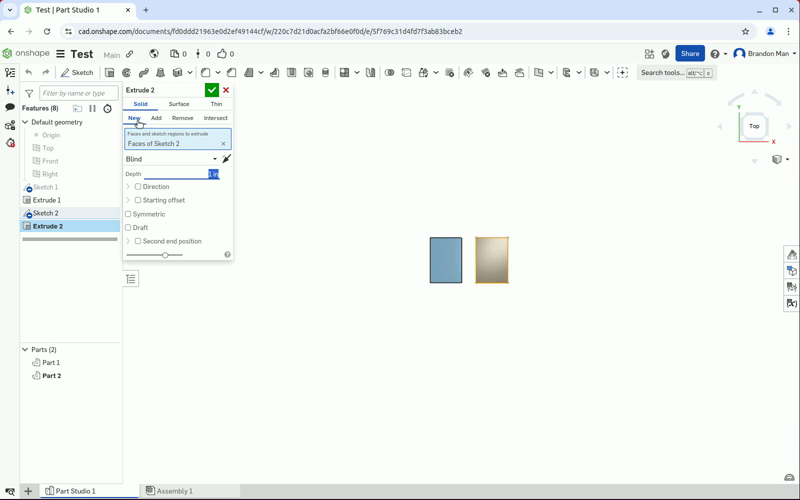
text(0.722)
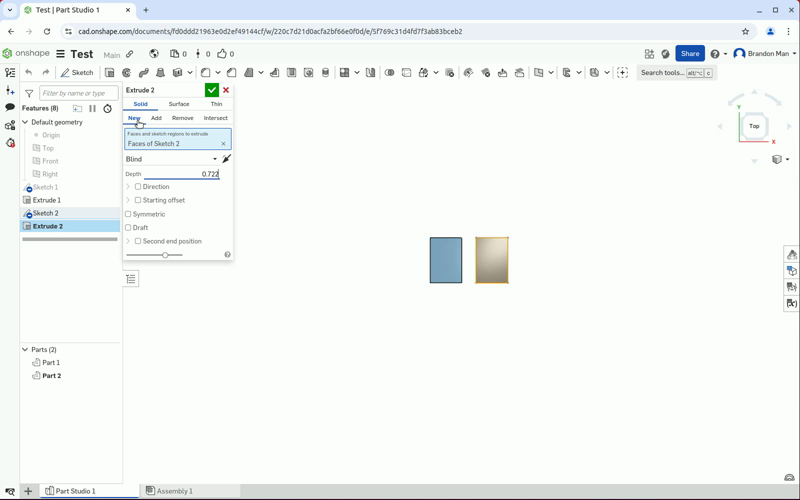
key(enter)
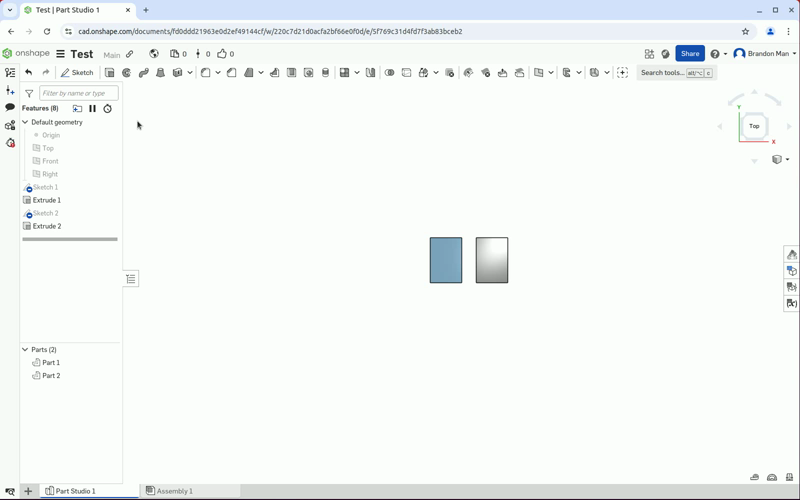
key(shift+h)
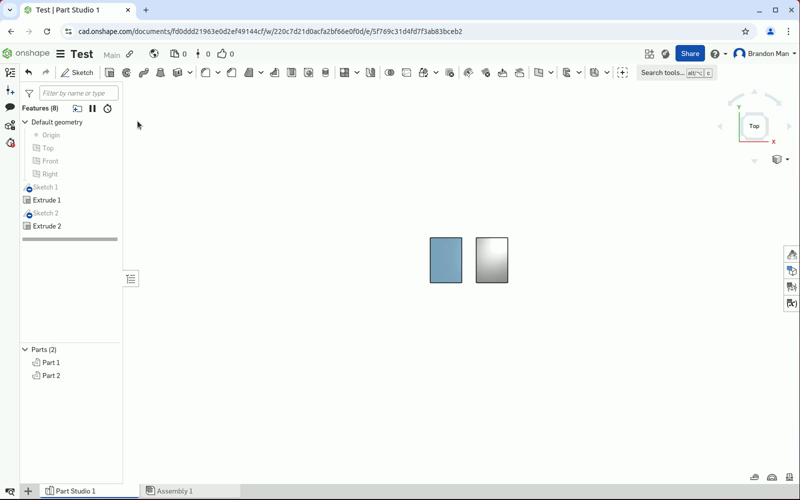
key(shift+h)
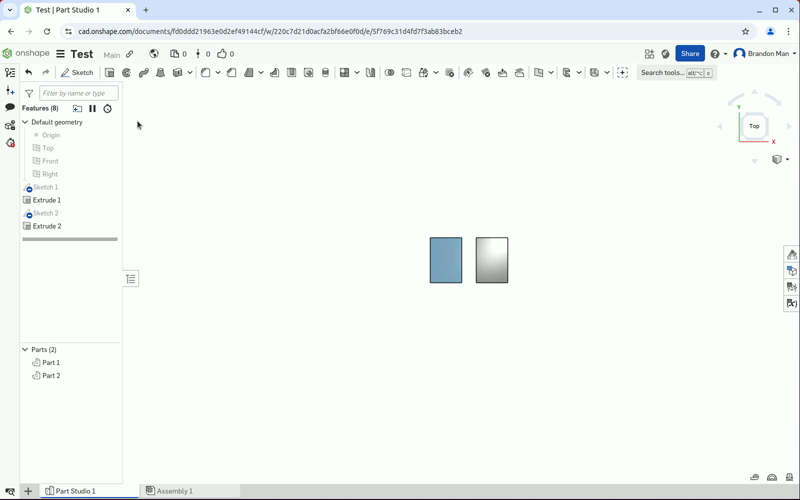
mouse_move(73, 189)
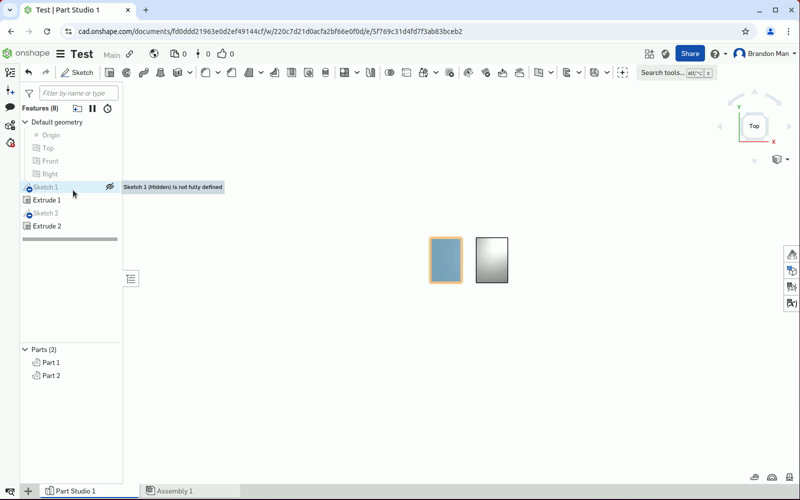
click(73, 189)
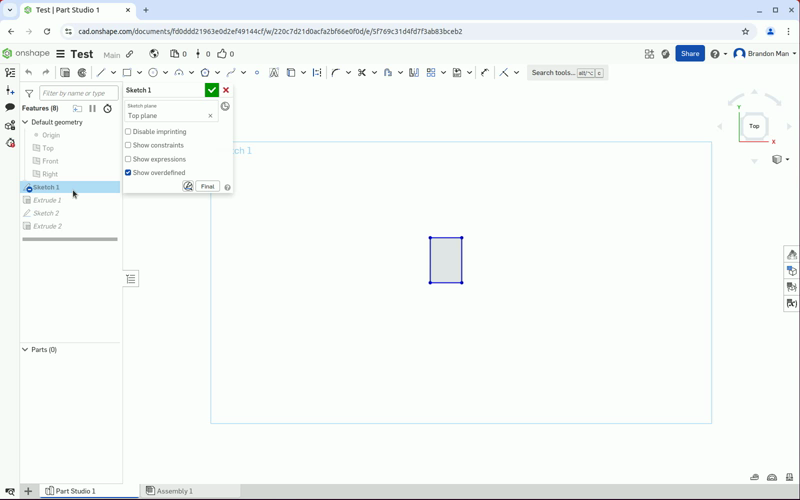
mouse_move(229, 92)
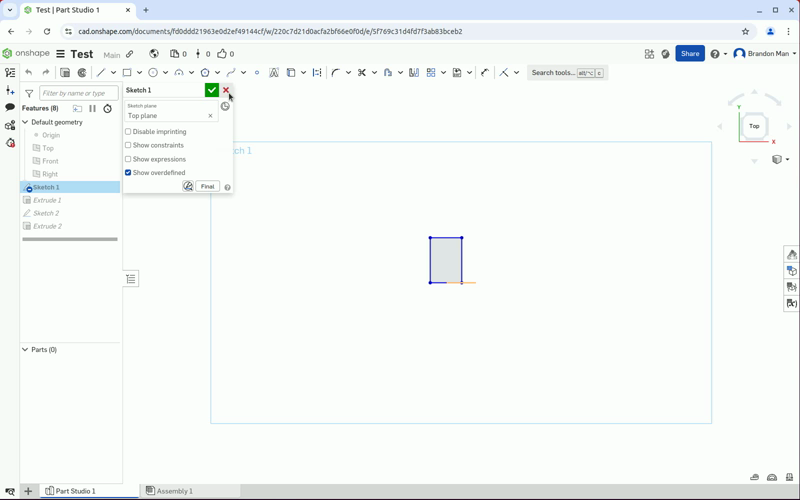
click(229, 92)
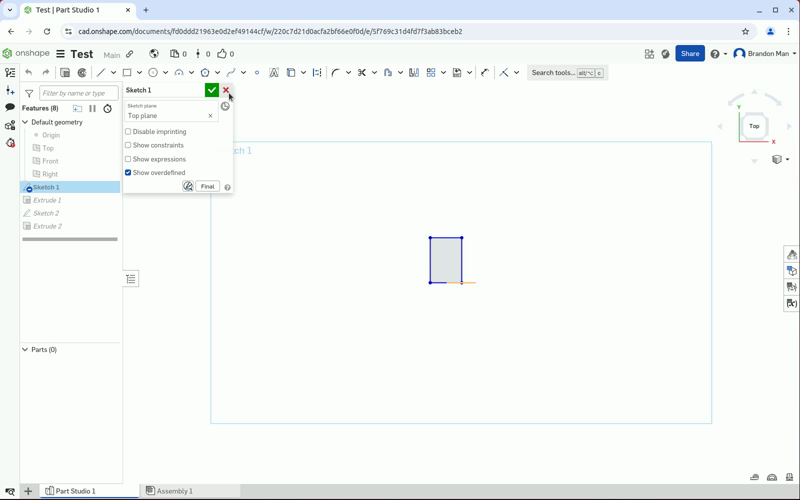
key(shift+s)
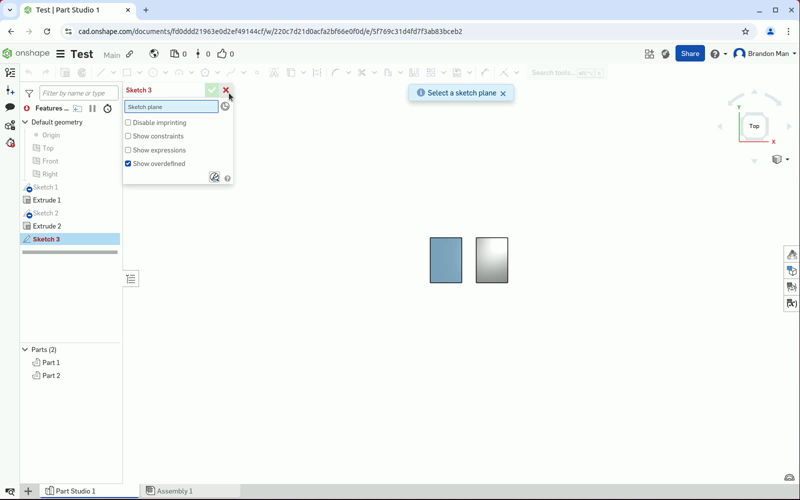
mouse_move(73, 150)
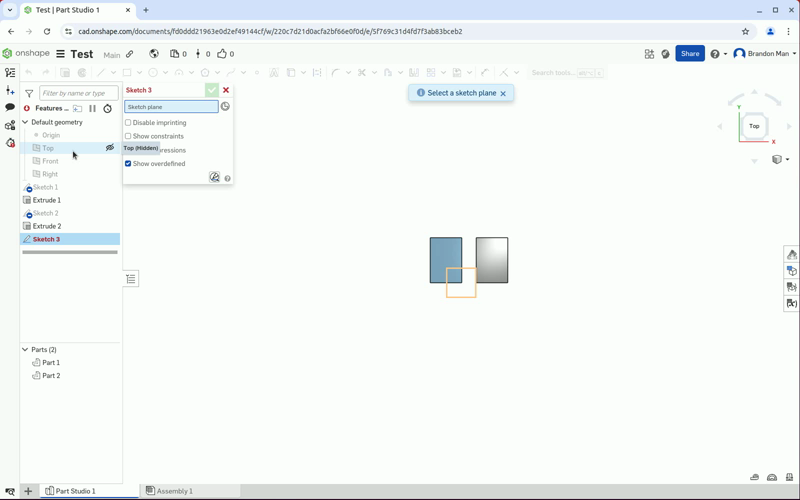
click(73, 150)
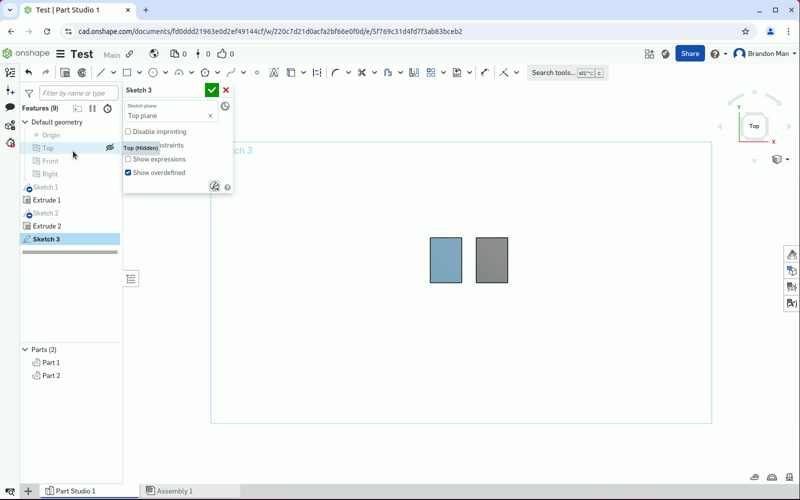
mouse_move(73, 352)
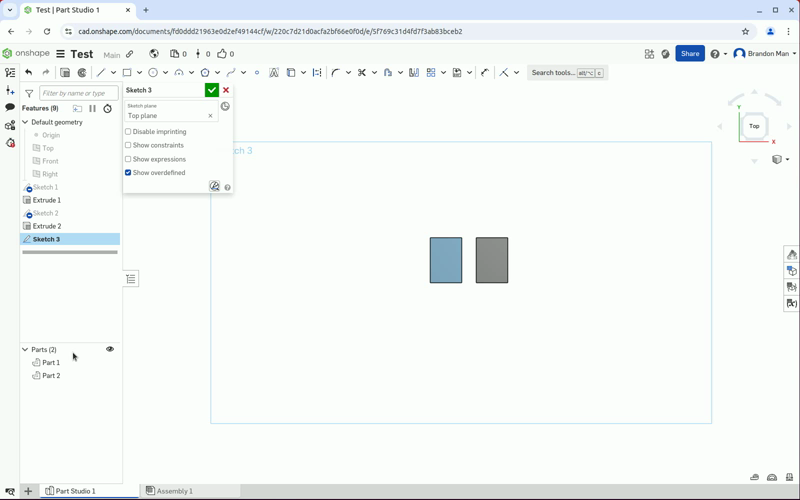
key(y)
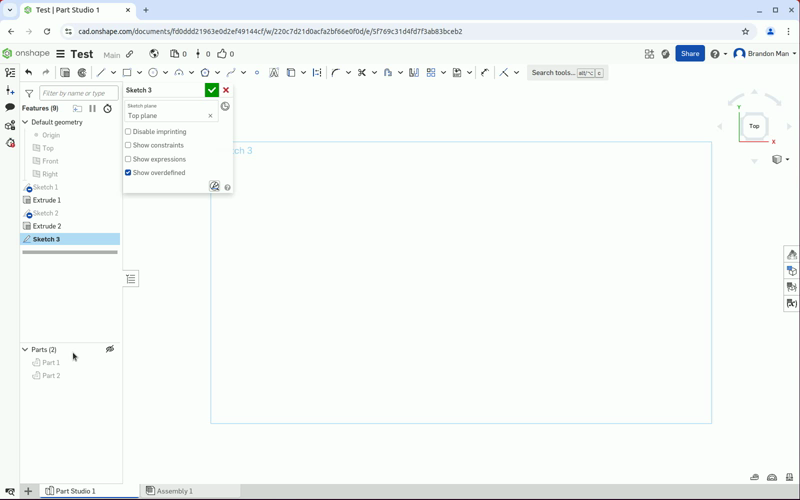
key(l)
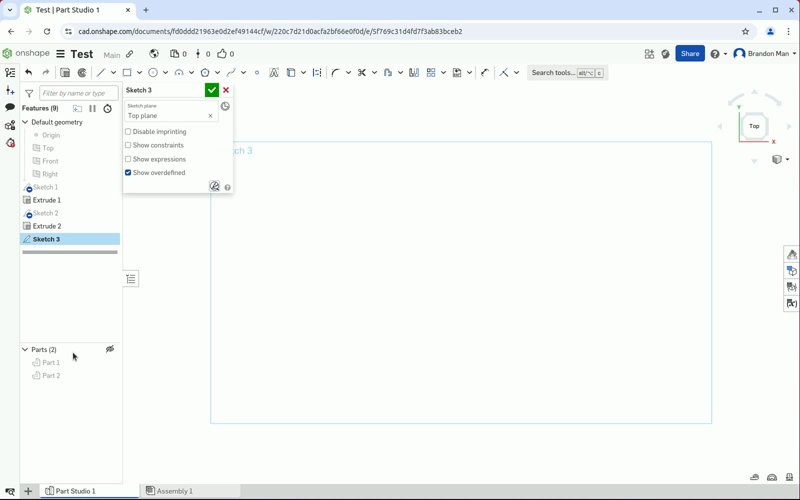
key_down(shift)
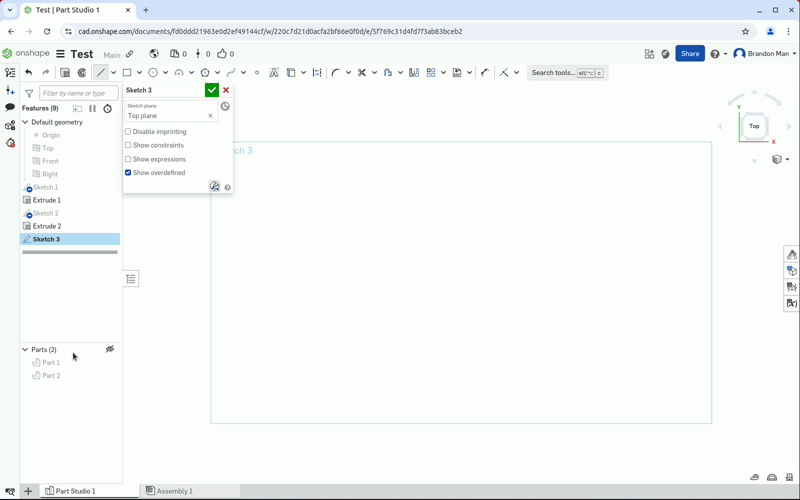
mouse_move(432, 347)
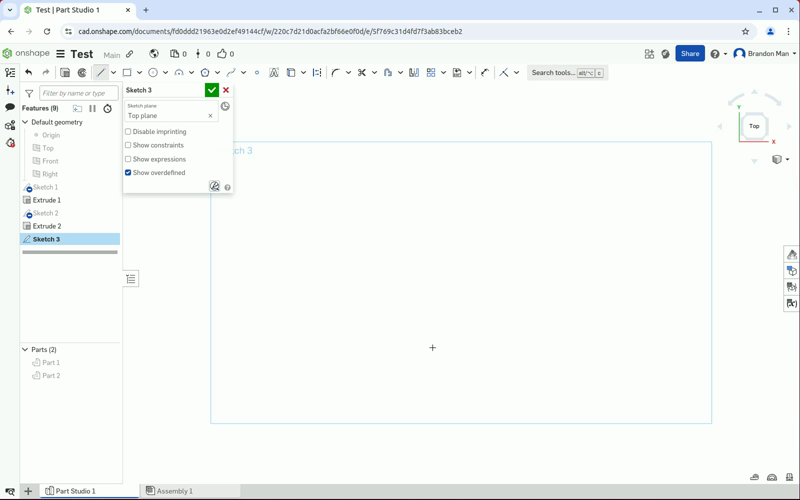
click(432, 347)
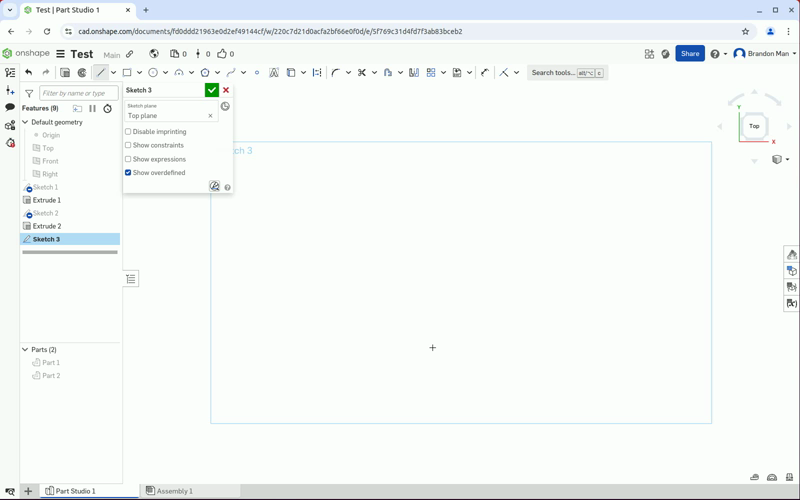
key_up(shift)
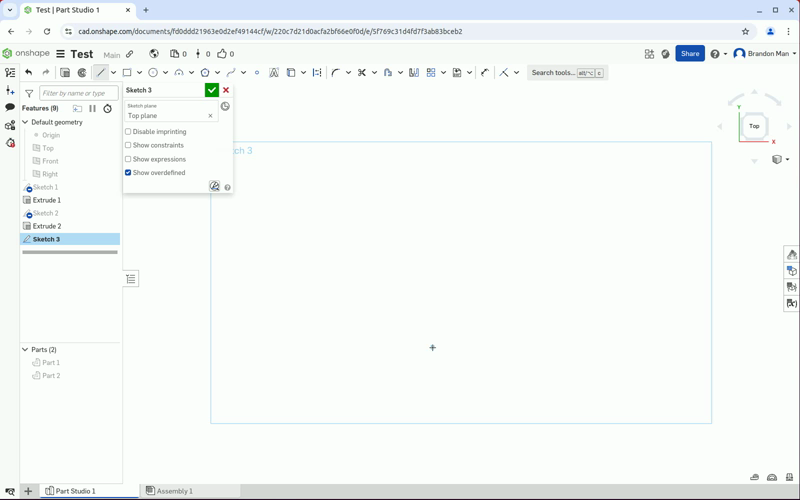
key_down(shift)
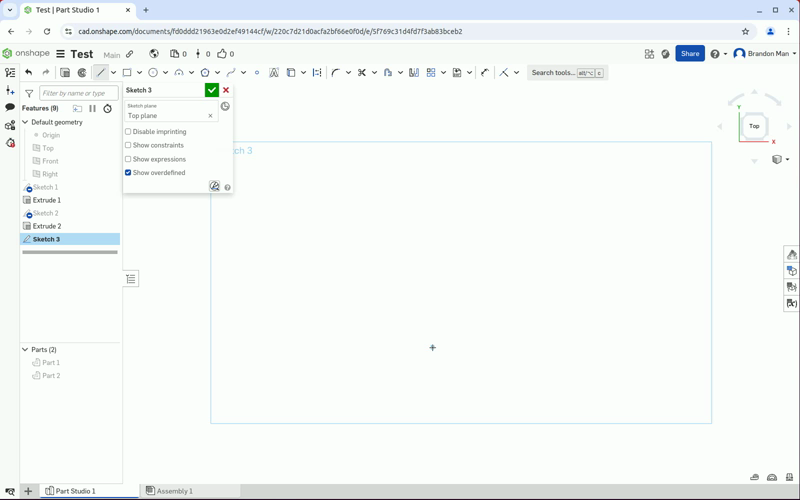
mouse_move(462, 347)
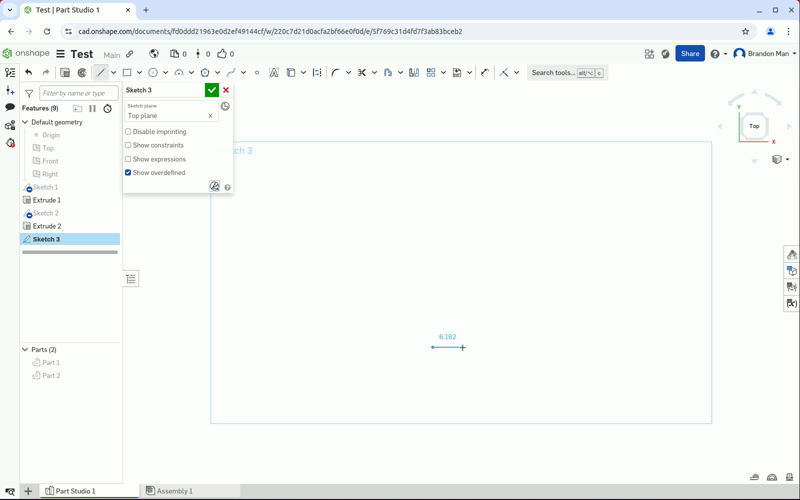
mouse_move(456, 347)
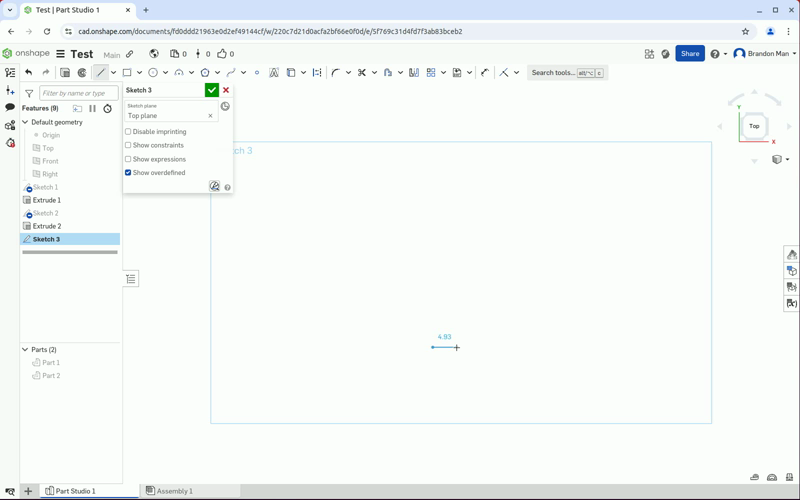
click(456, 347)
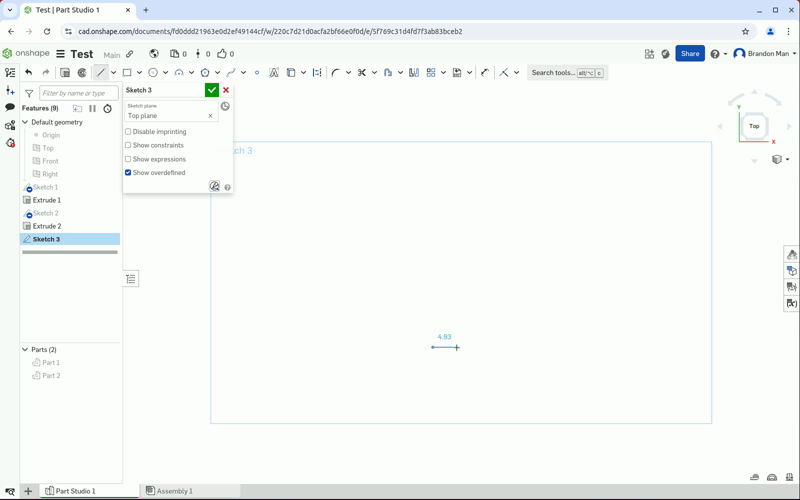
key_up(shift)
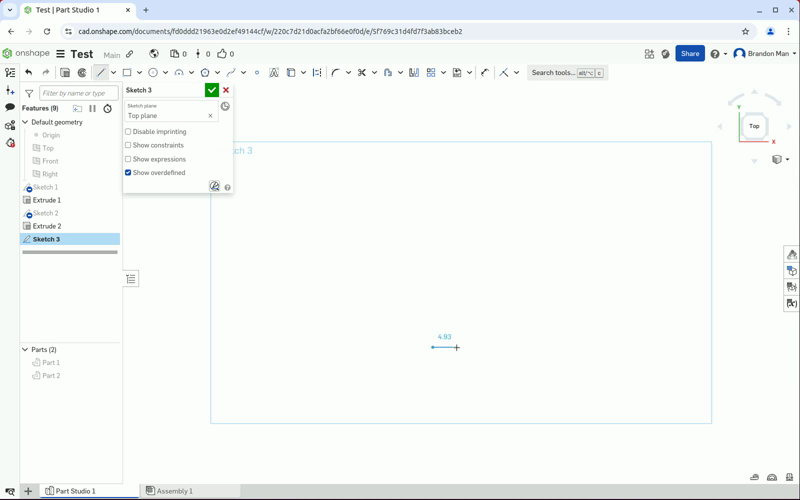
key_down(shift)
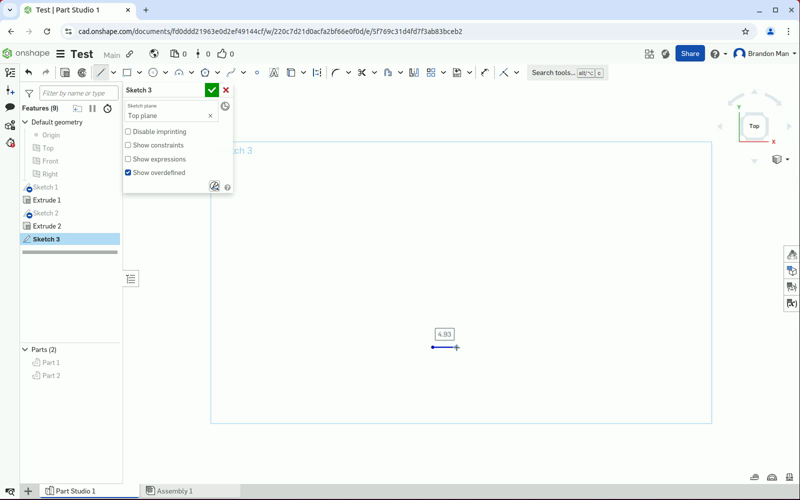
mouse_move(486, 347)
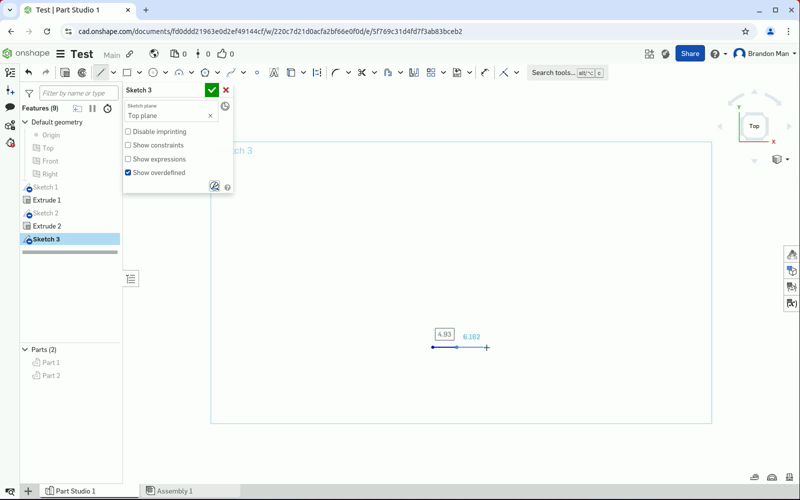
mouse_move(456, 302)
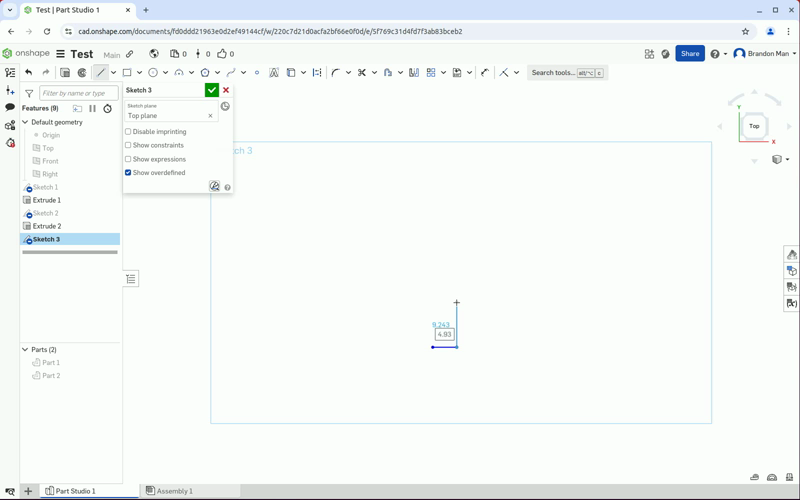
click(456, 302)
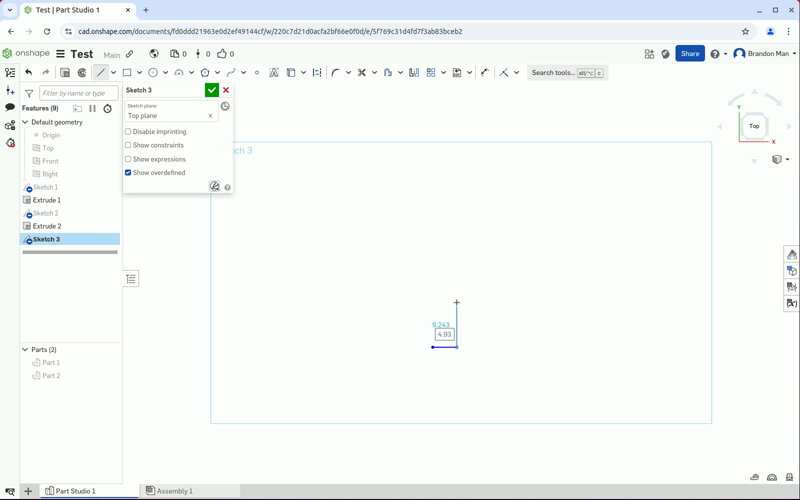
key_up(shift)
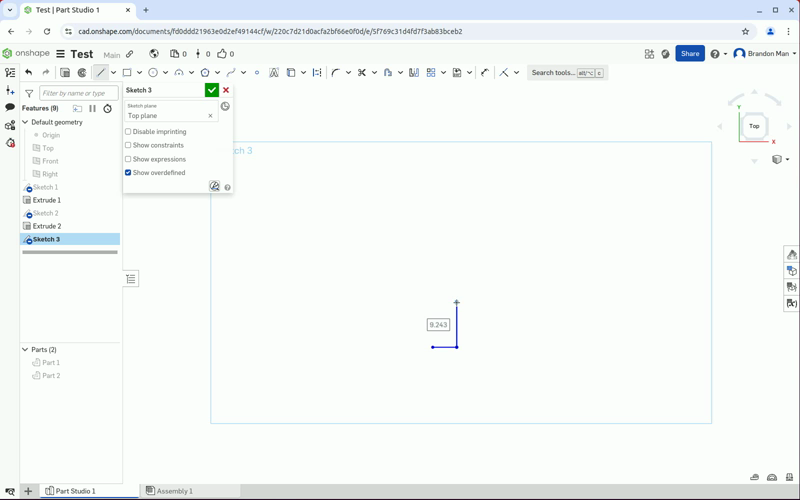
key_down(shift)
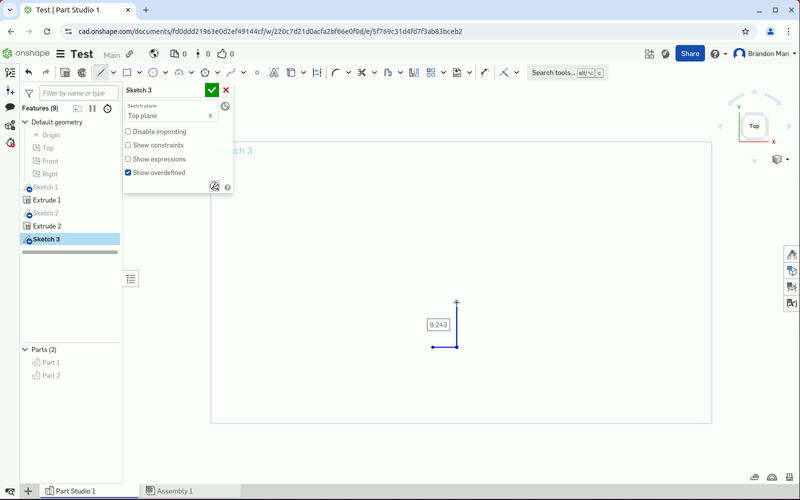
mouse_move(486, 302)
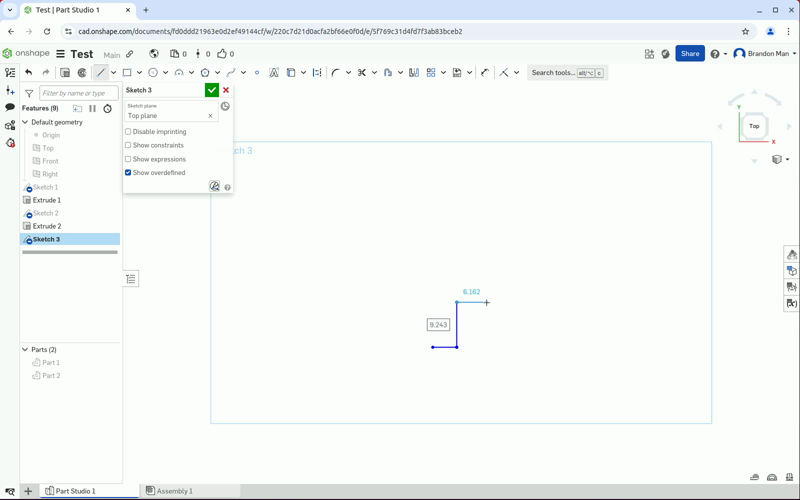
mouse_move(432, 302)
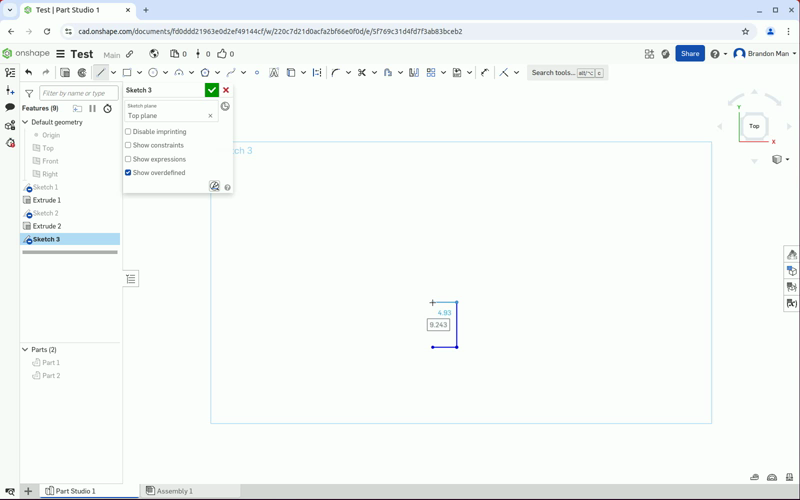
click(432, 302)
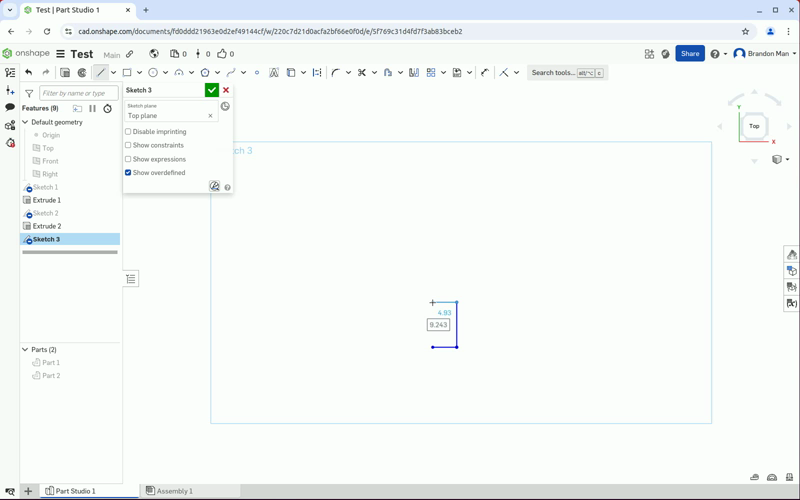
key_up(shift)
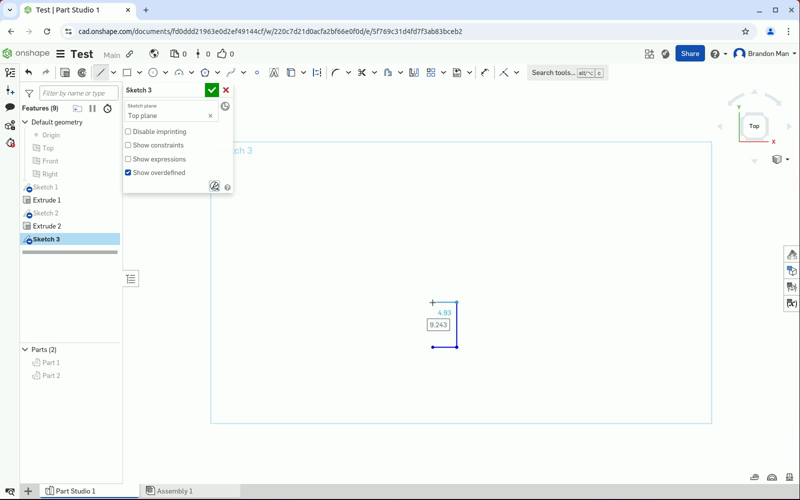
mouse_move(462, 302)
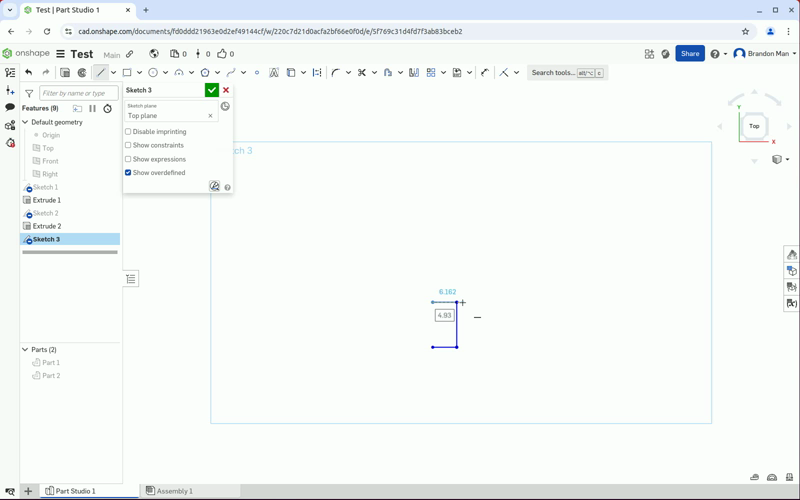
key_down(shift)
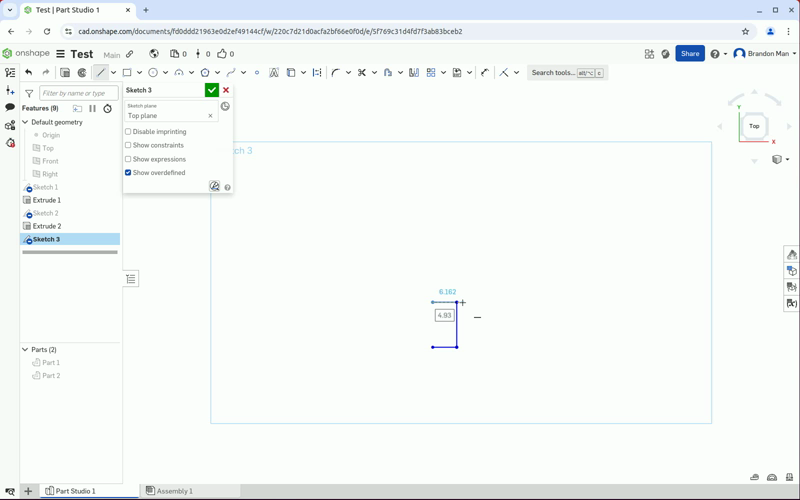
mouse_move(432, 347)
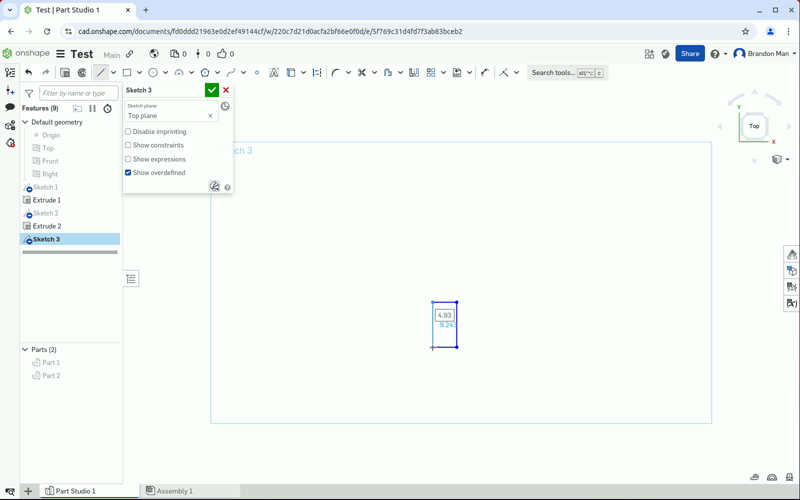
key_up(shift)
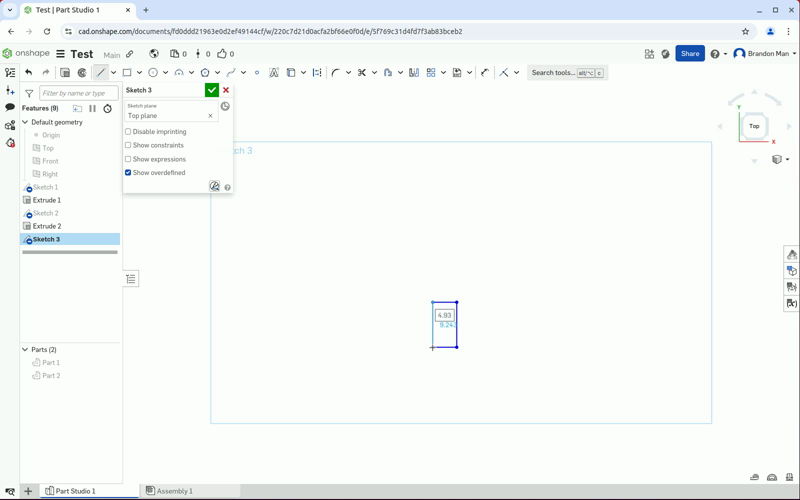
click(432, 347)
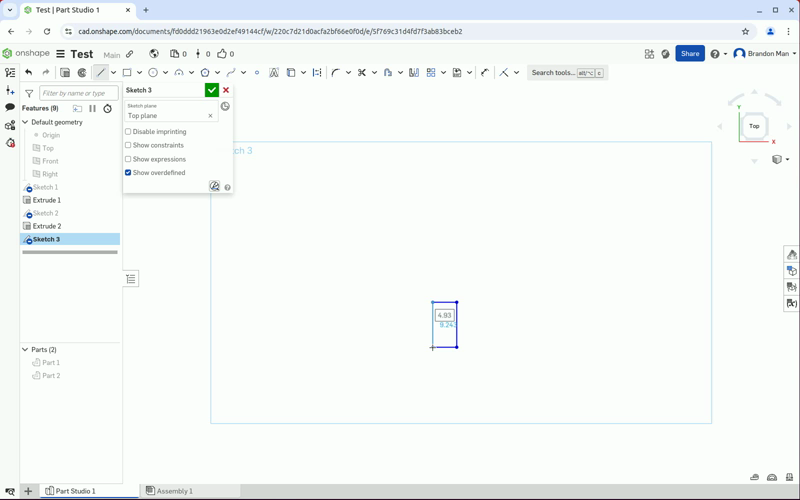
key(esc)
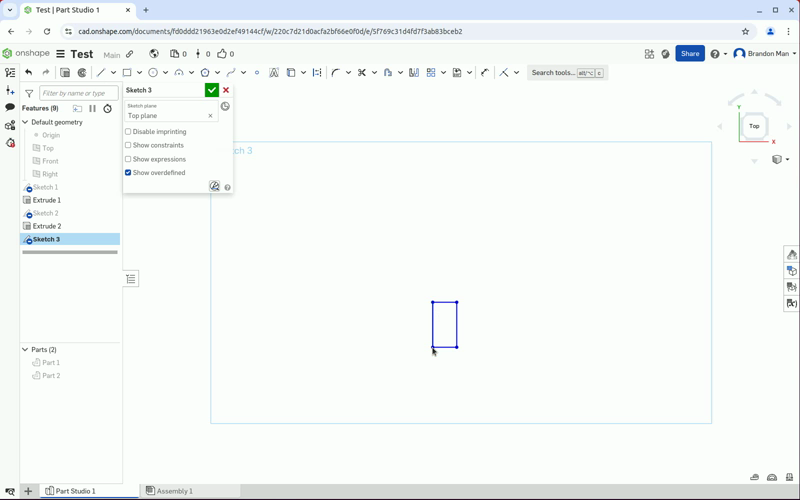
mouse_move(439, 302)
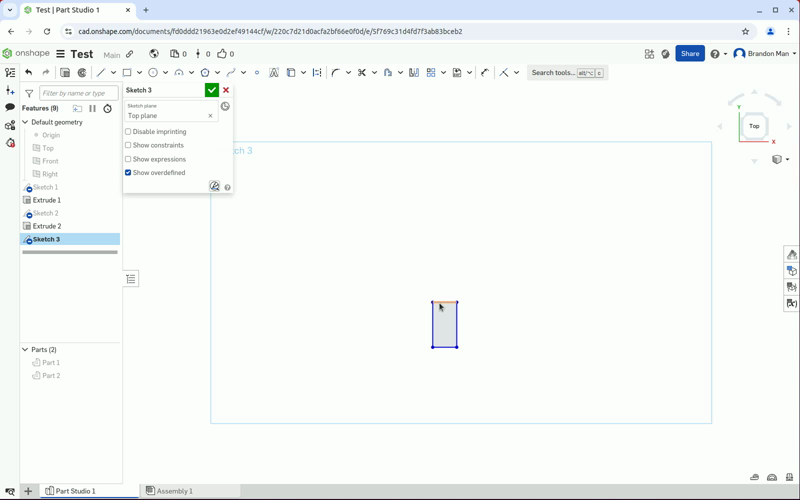
scroll(6)
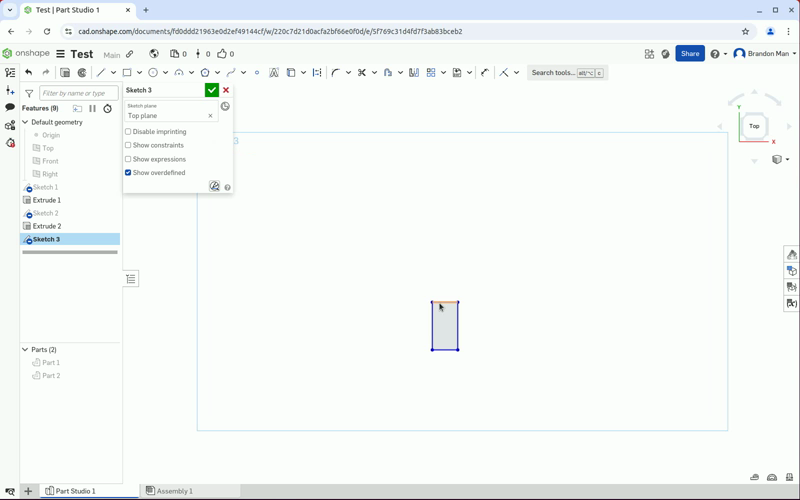
scroll(6)
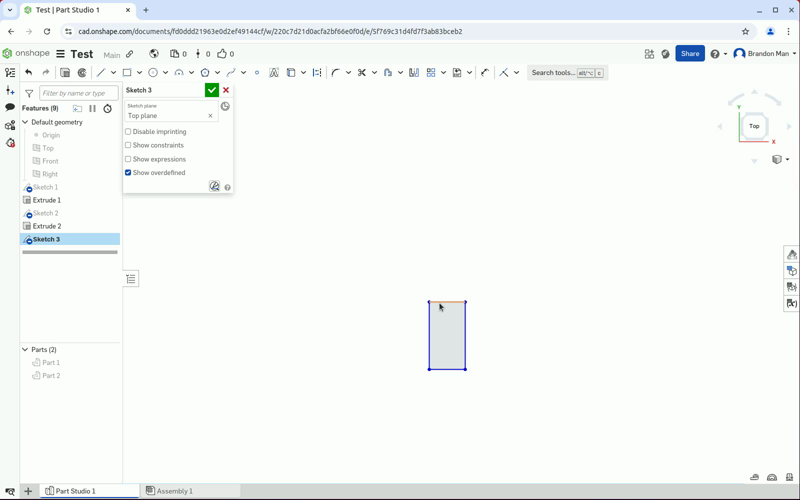
scroll(6)
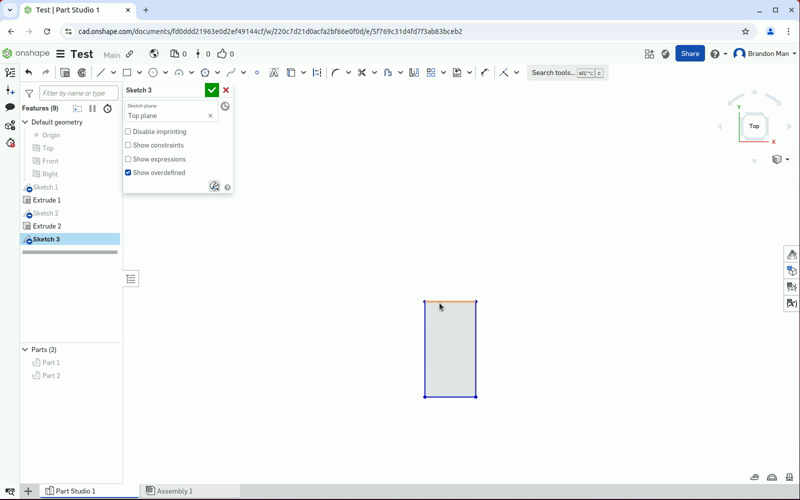
scroll(6)
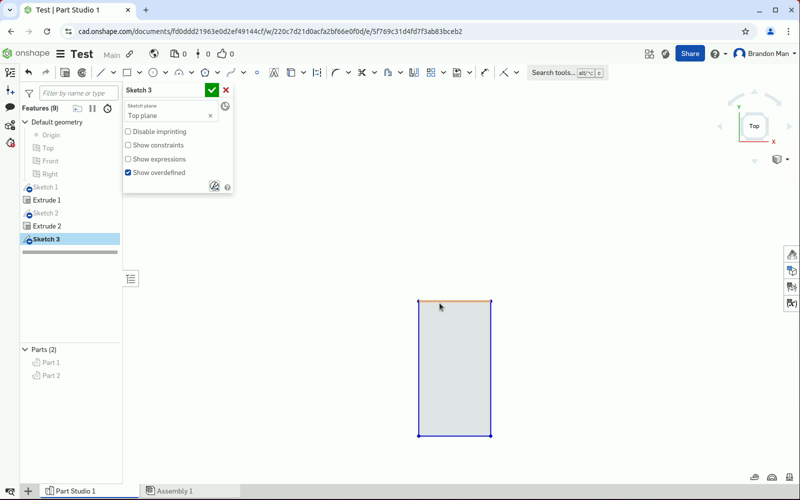
scroll(6)
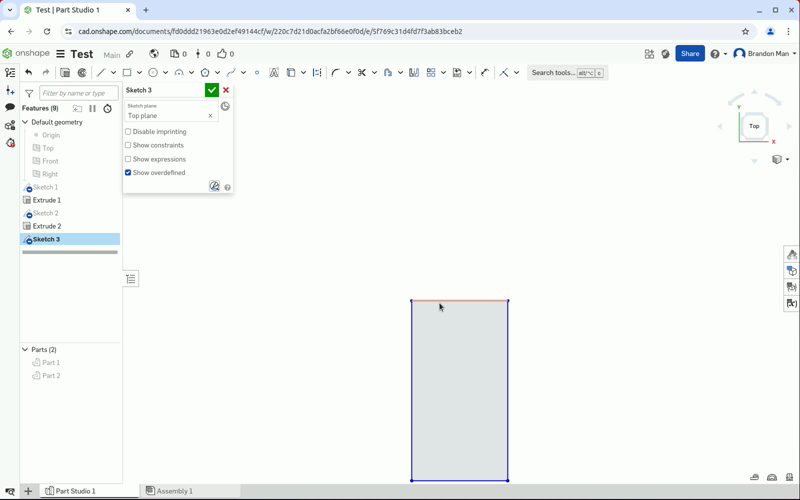
scroll(6)
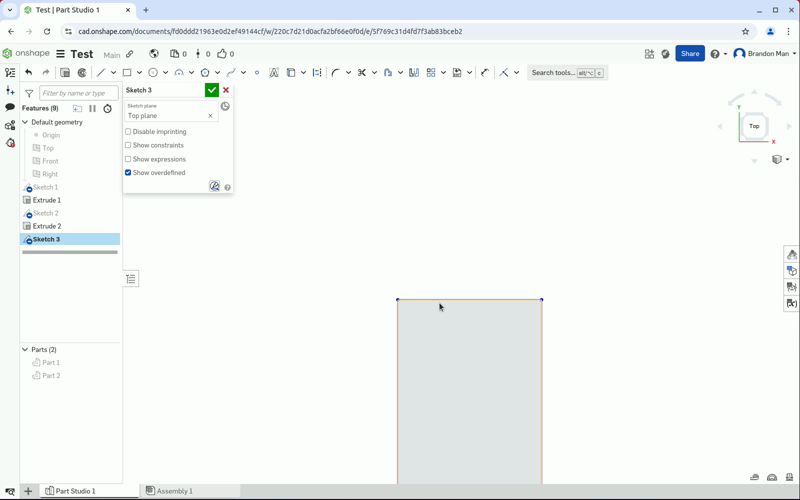
scroll(6)
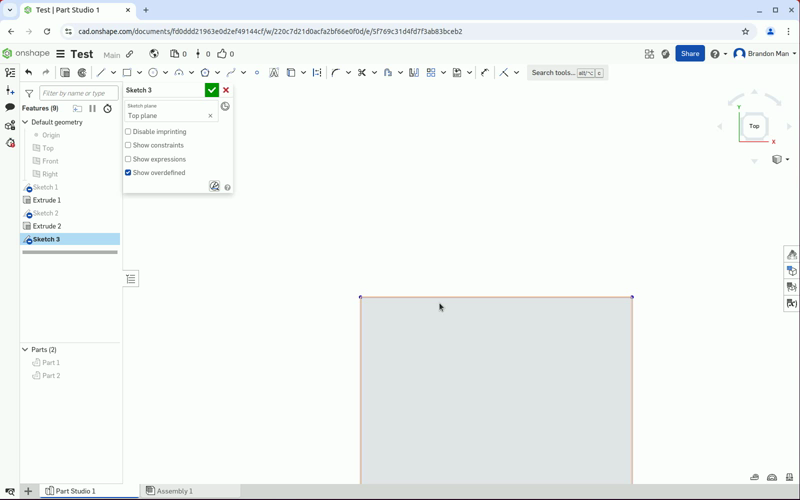
click(439, 302)
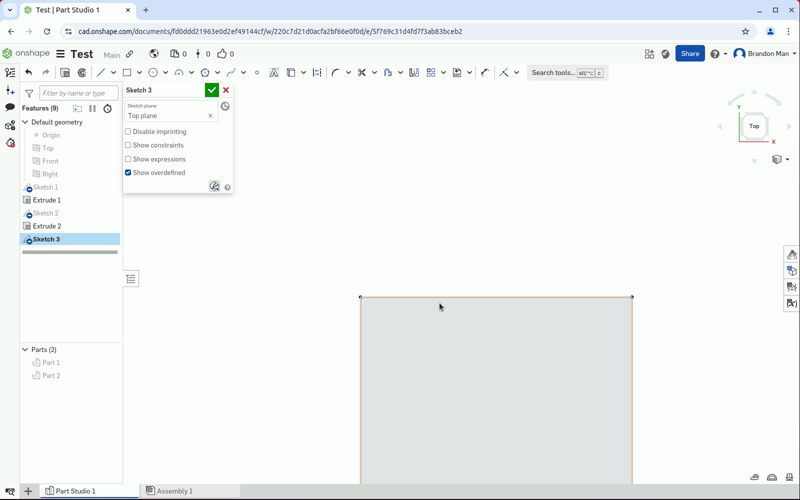
scroll(-6)
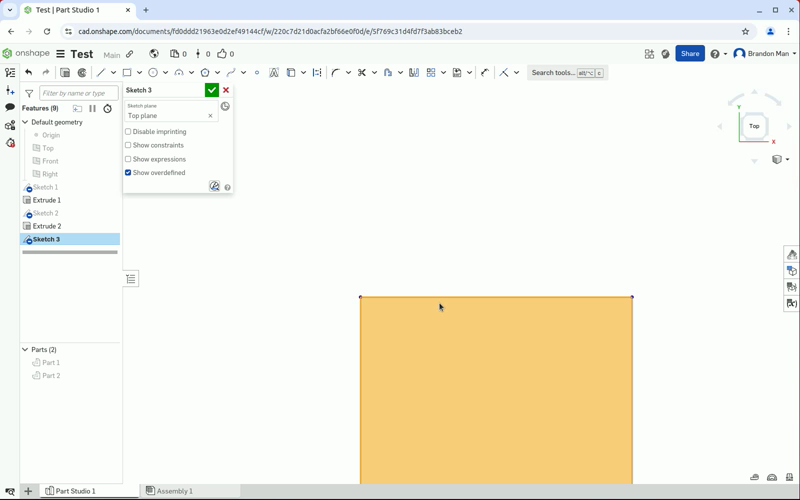
scroll(-6)
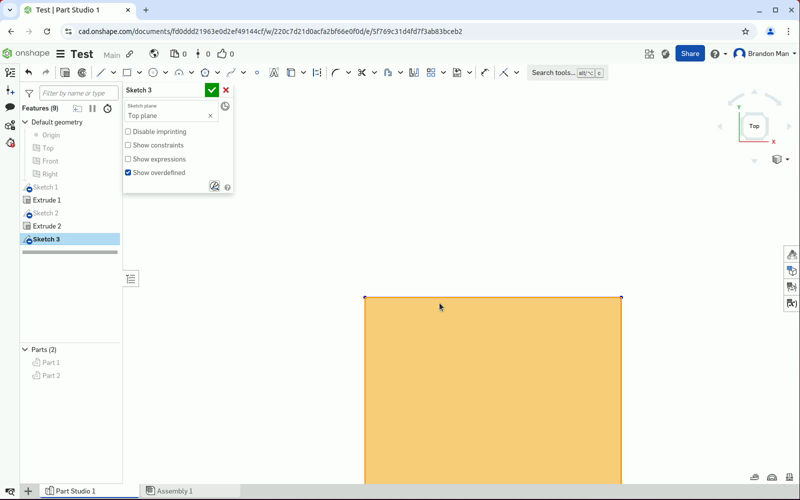
scroll(-6)
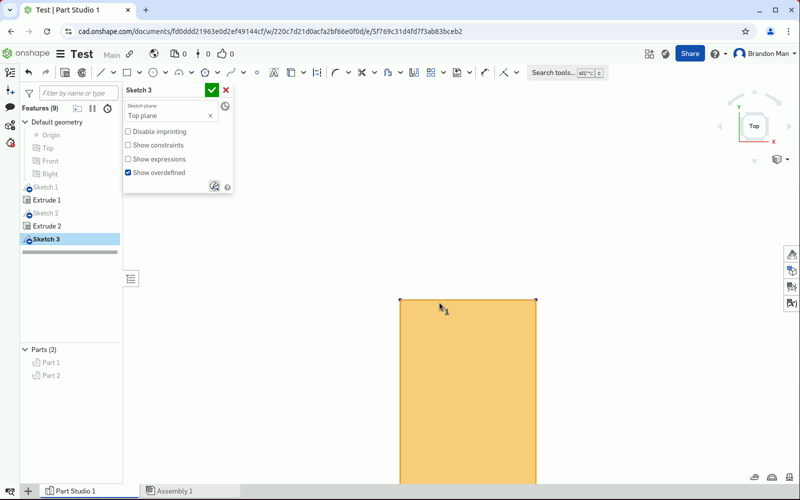
scroll(-6)
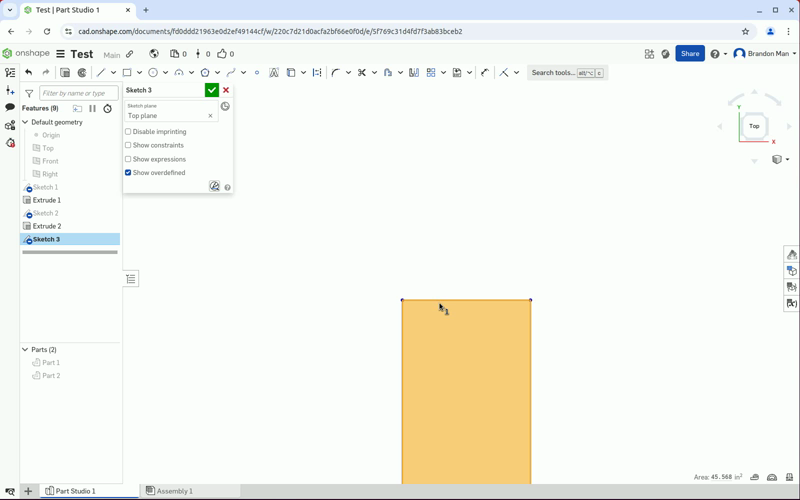
scroll(-6)
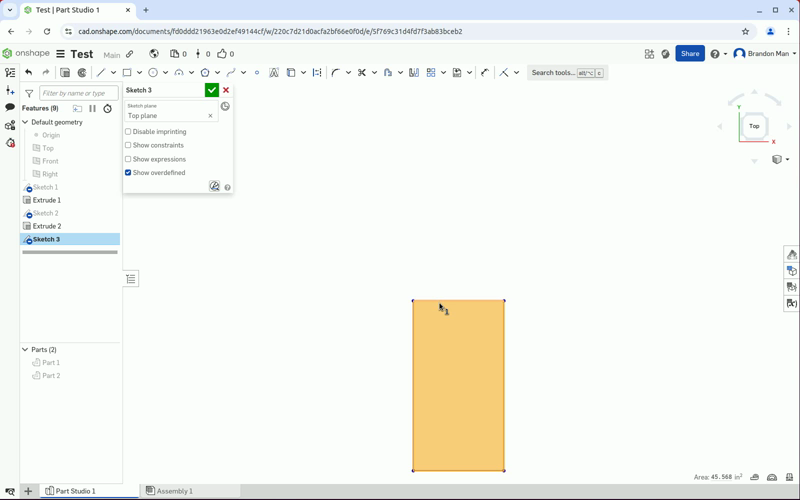
scroll(-6)
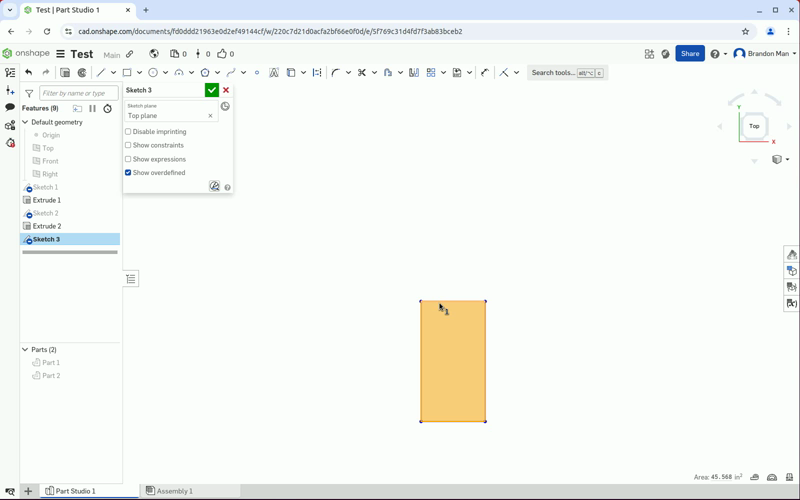
scroll(-6)
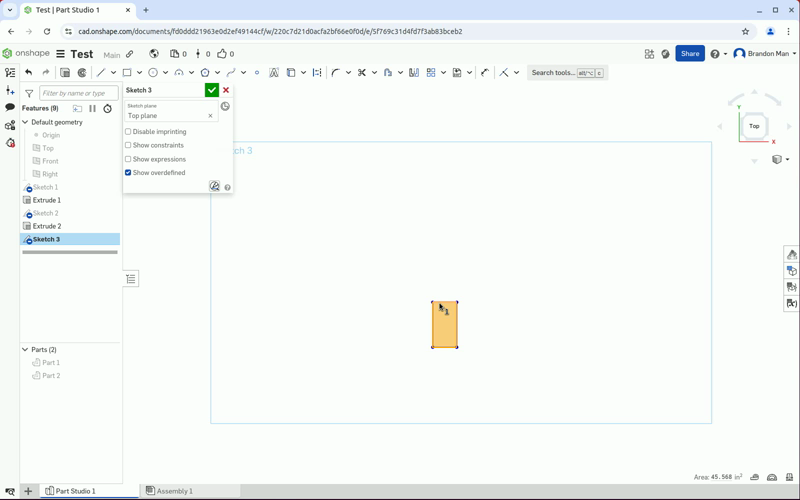
mouse_move(73, 352)
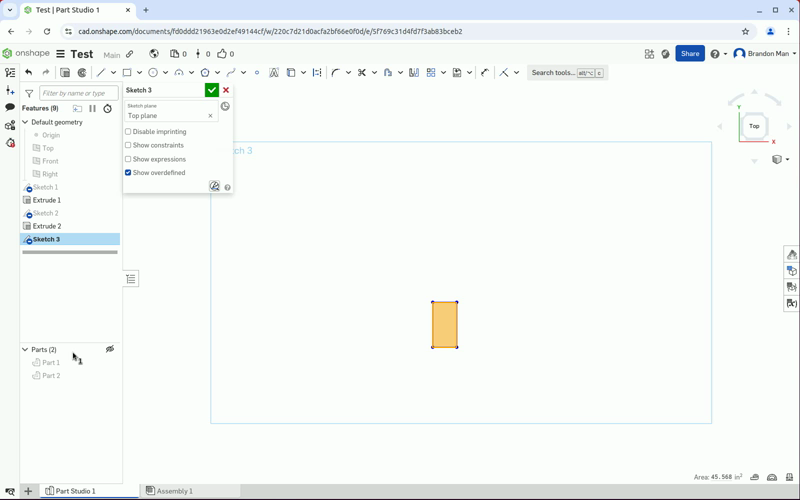
key(shift+y)
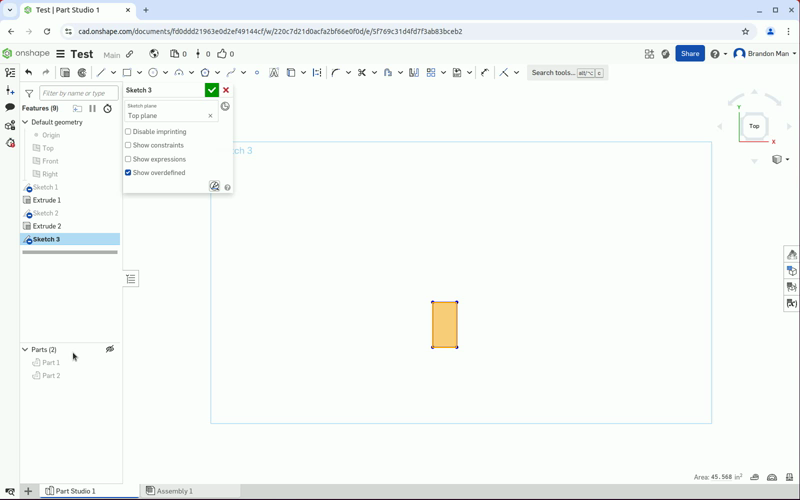
key(shift+e)
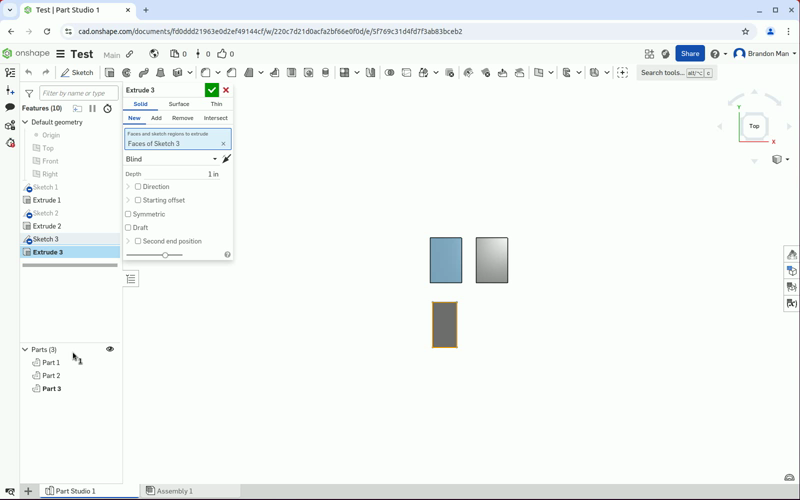
mouse_move(143, 106)
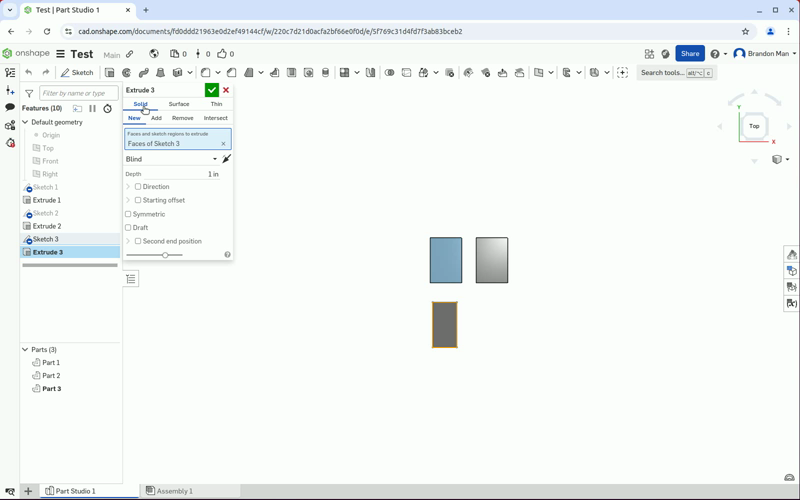
click(143, 106)
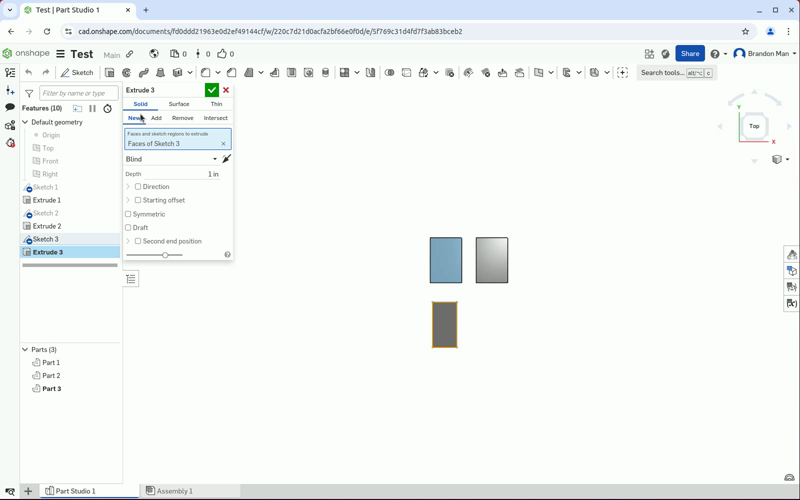
mouse_move(137, 120)
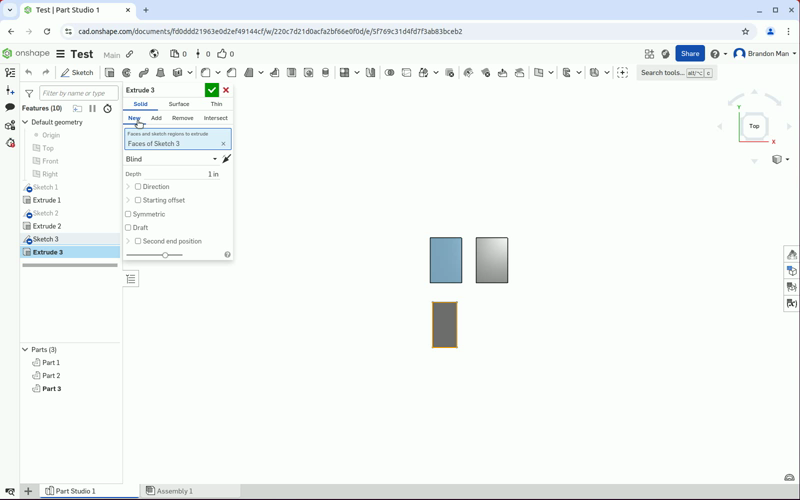
click(137, 120)
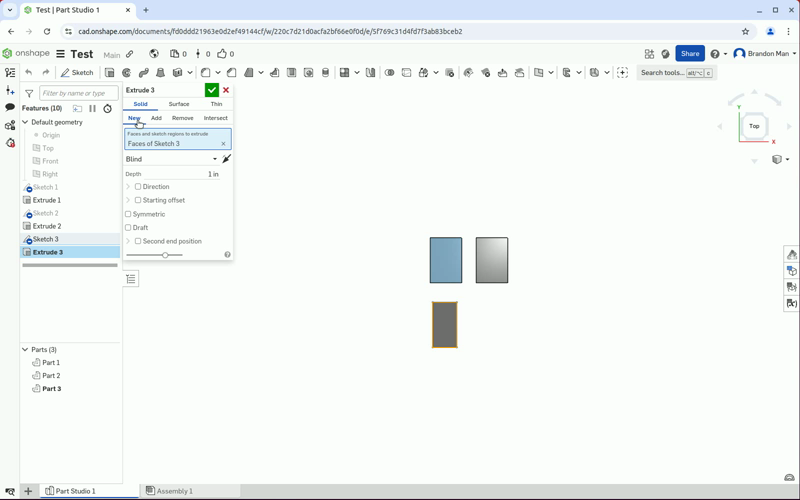
key(tab, 4)
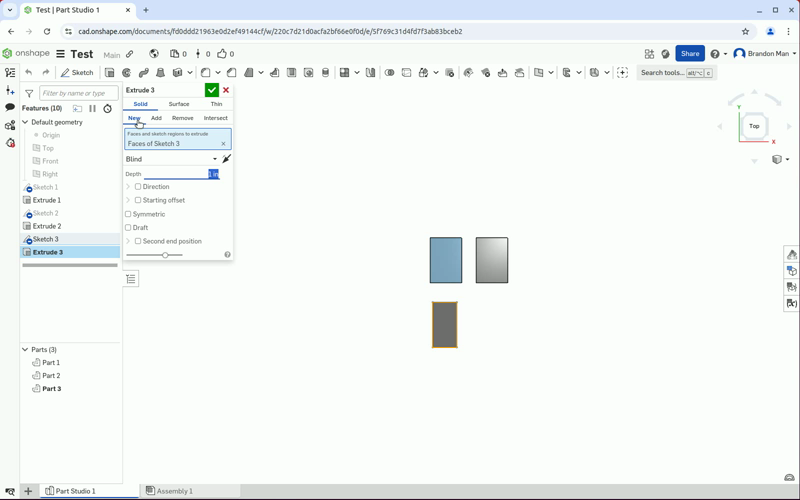
text(0.722)
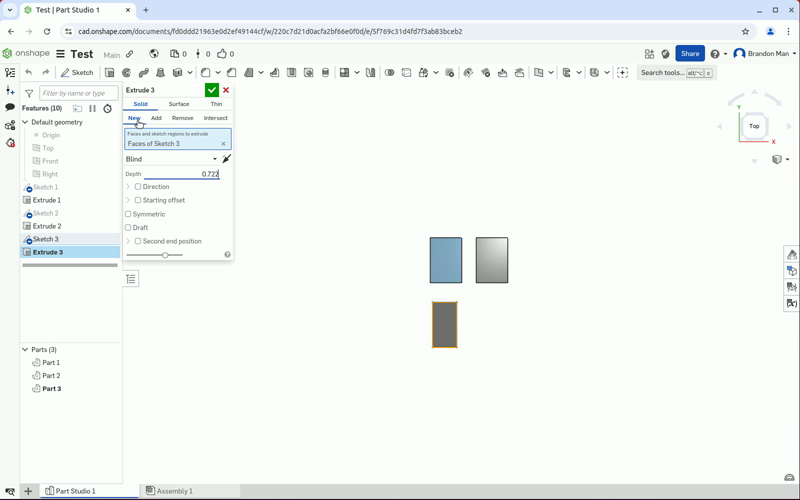
key(enter)
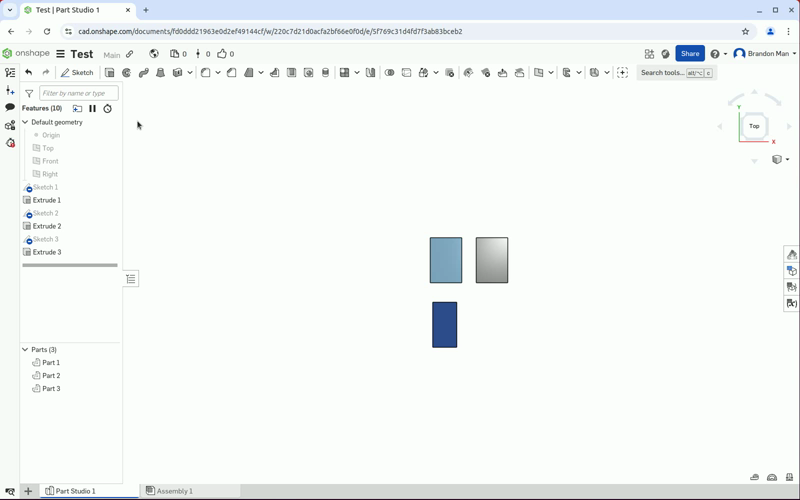
key(shift+h)
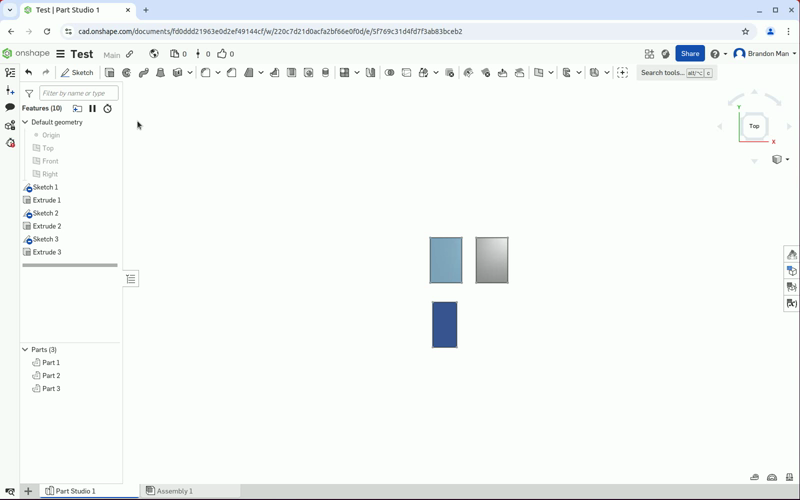
key(shift+h)
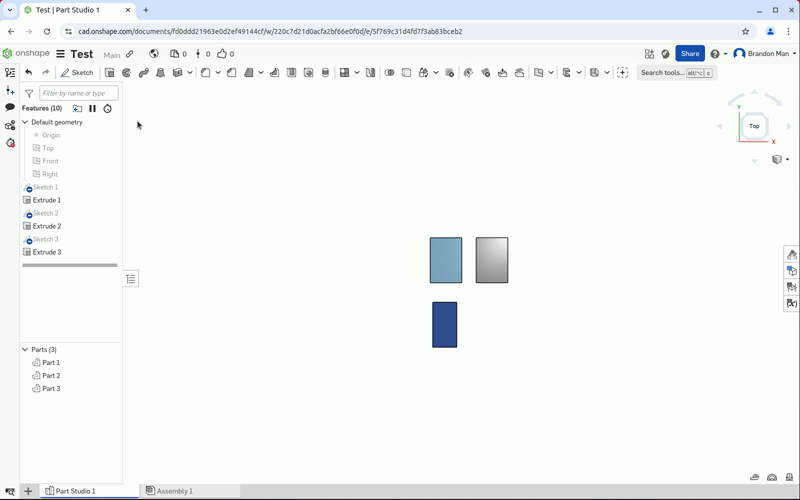
mouse_move(73, 189)
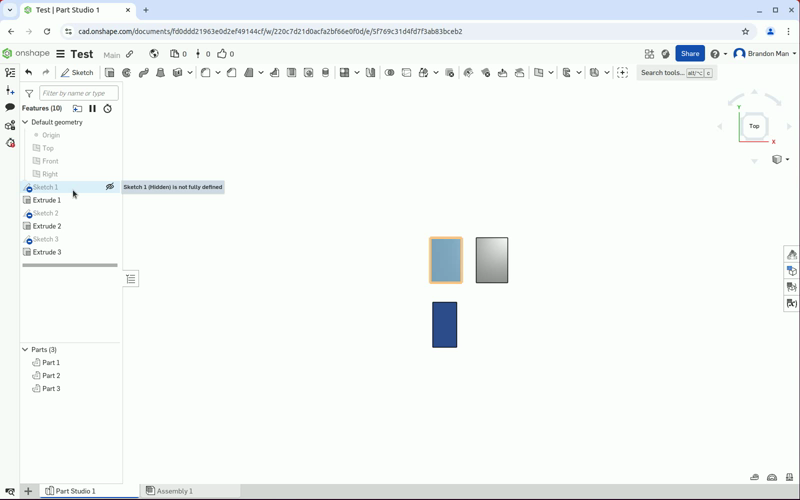
click(73, 189)
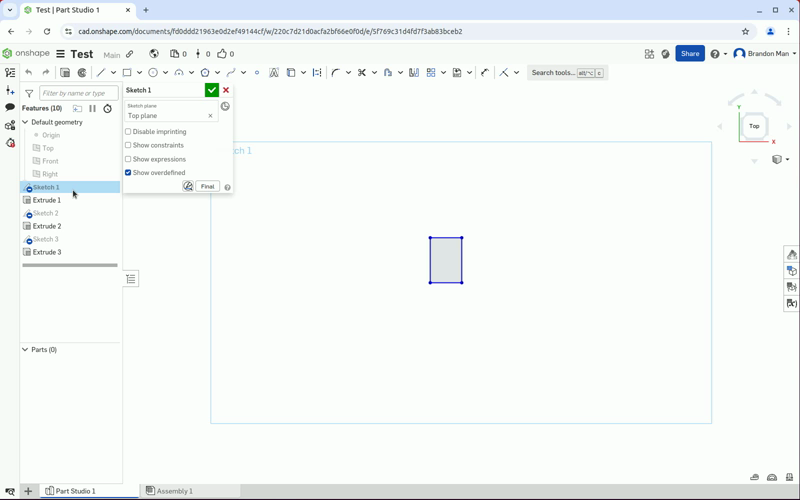
mouse_move(229, 92)
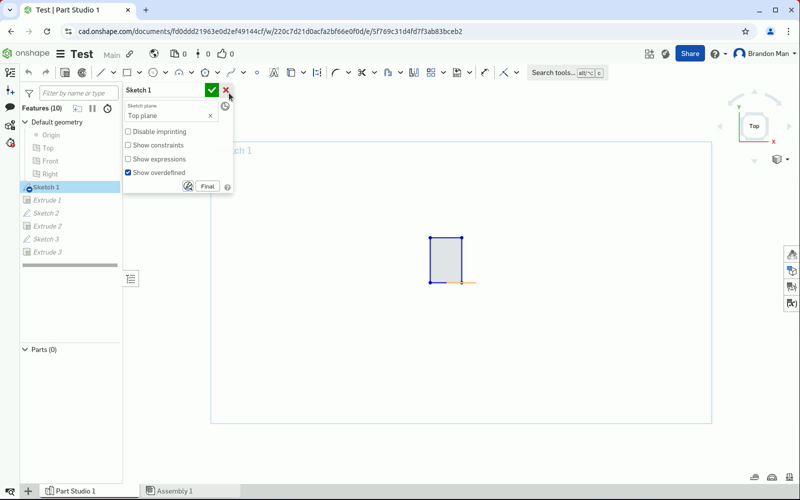
click(229, 92)
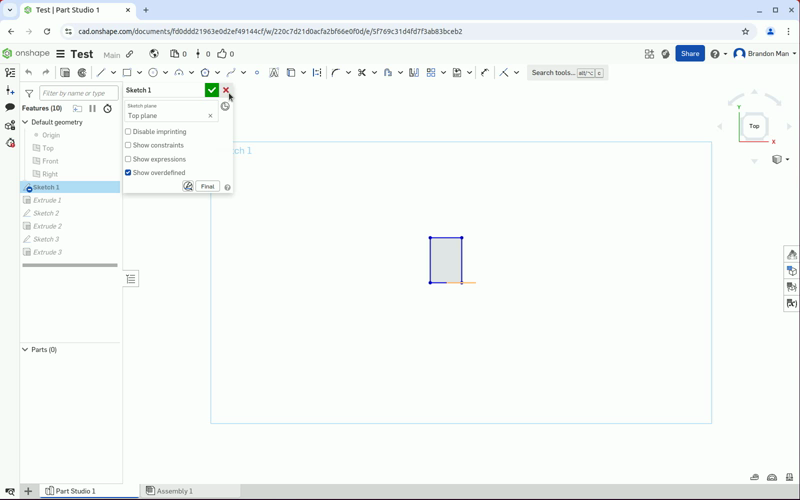
key(shift+s)
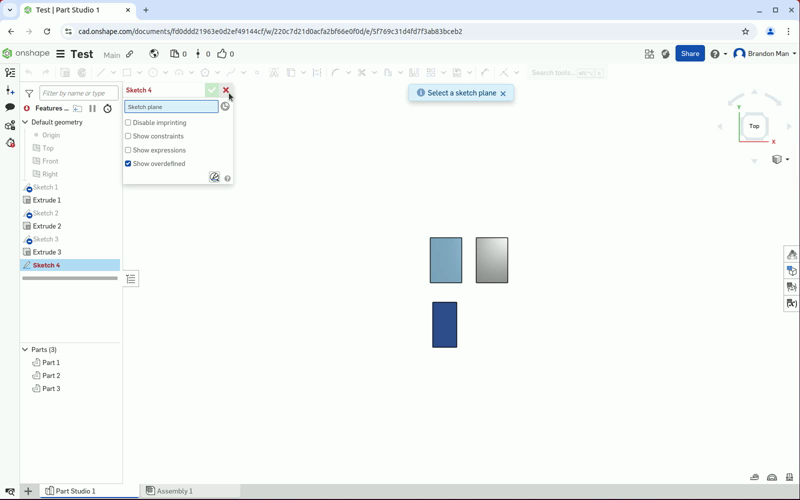
mouse_move(73, 150)
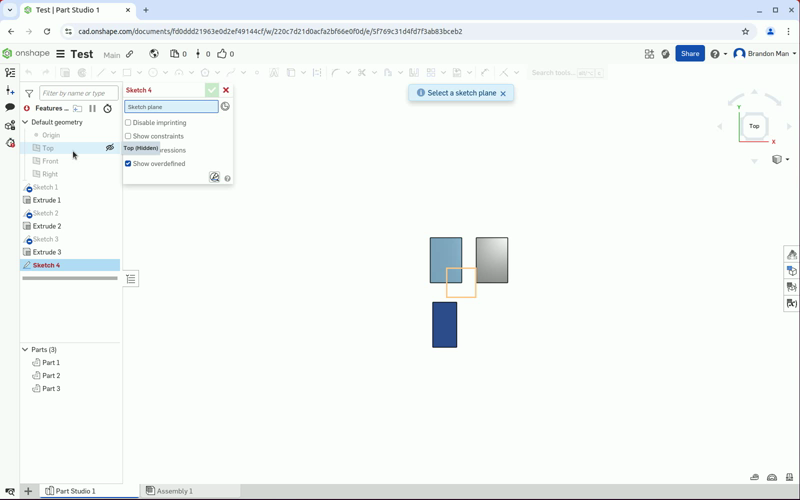
click(73, 150)
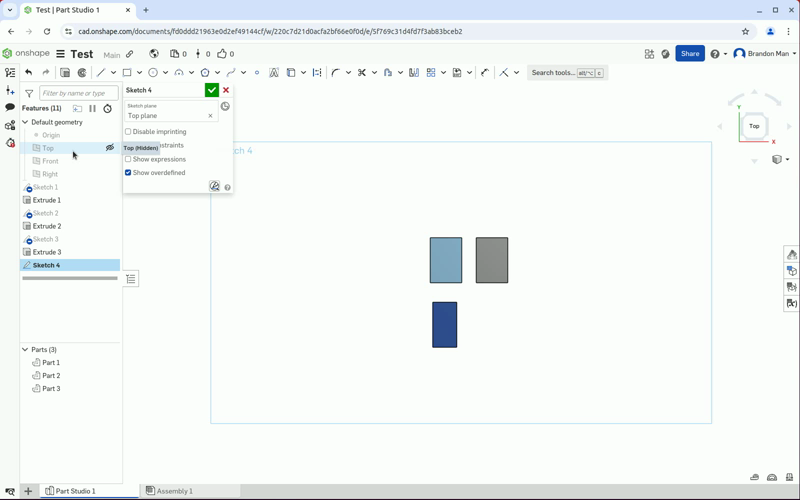
mouse_move(73, 352)
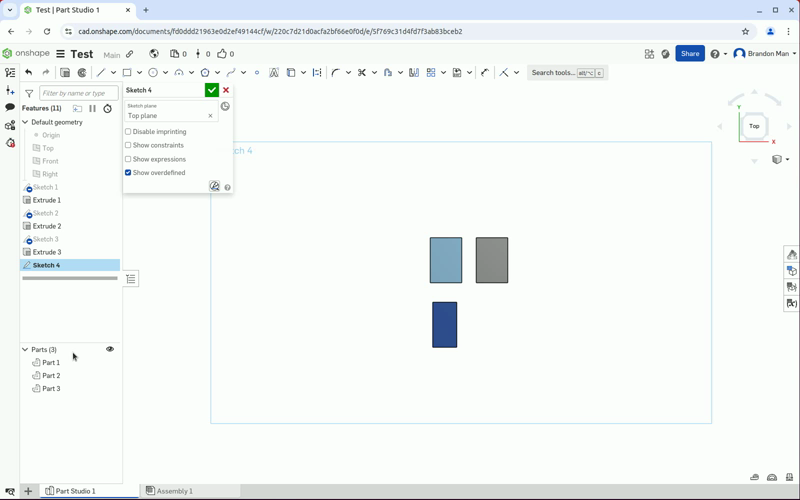
key(y)
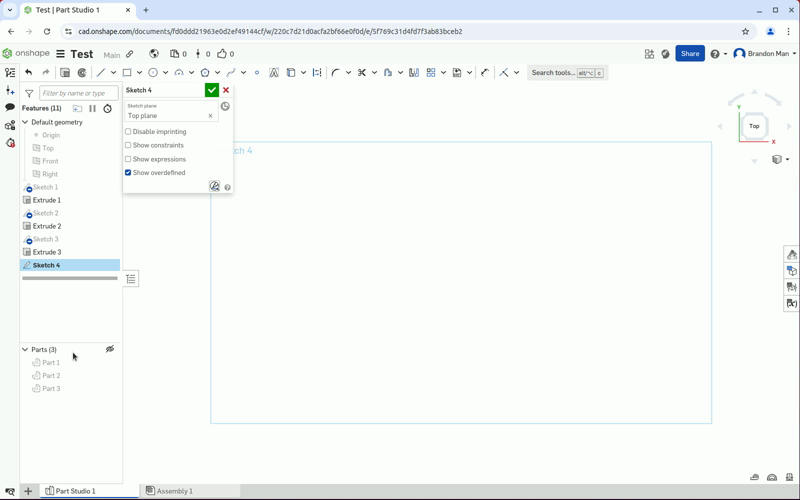
key(l)
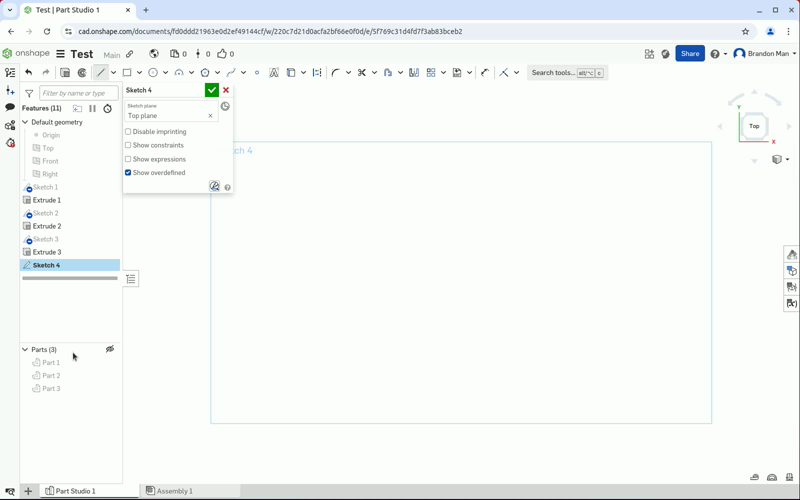
key_down(shift)
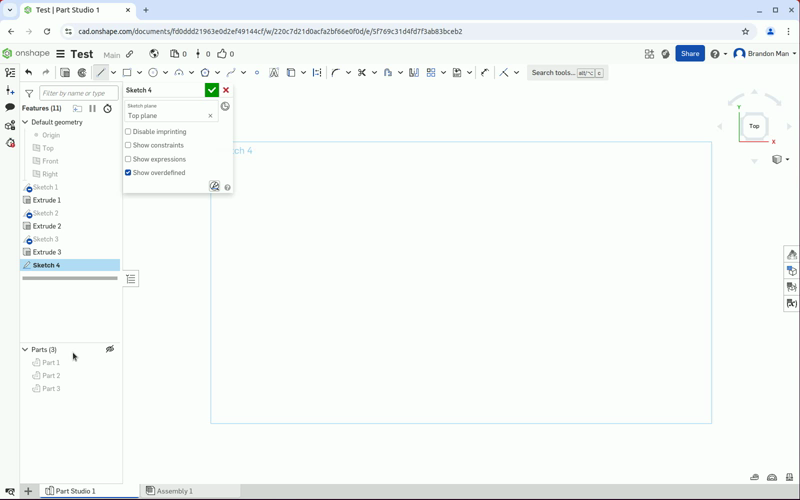
mouse_move(463, 347)
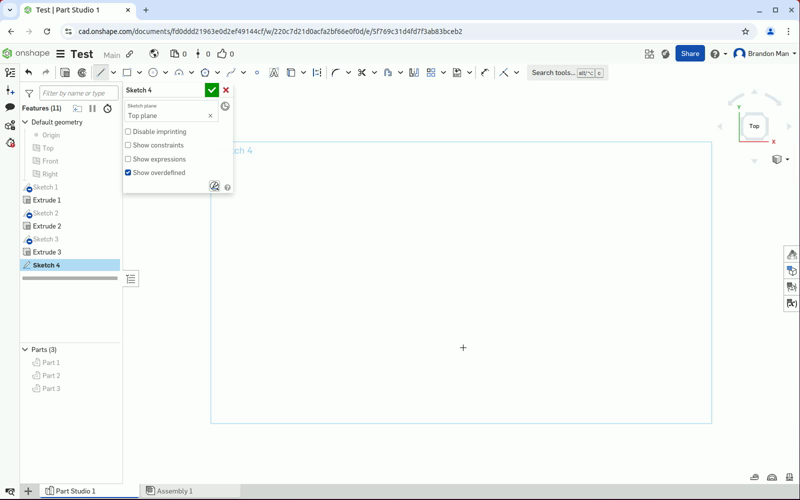
click(463, 347)
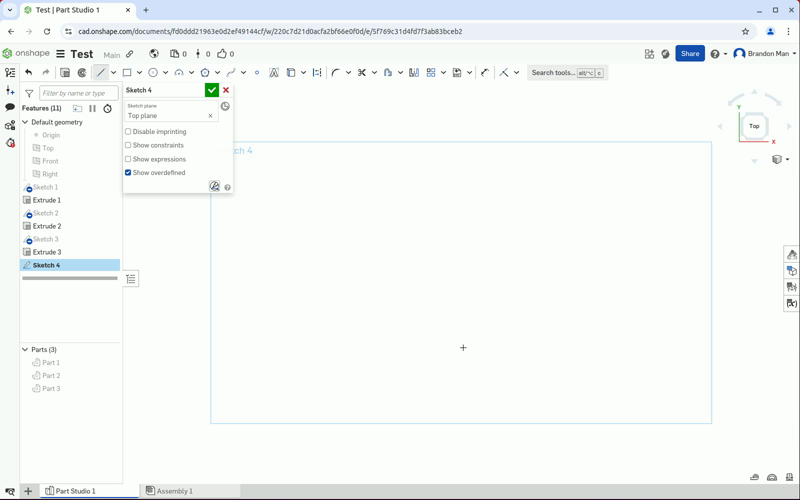
key_up(shift)
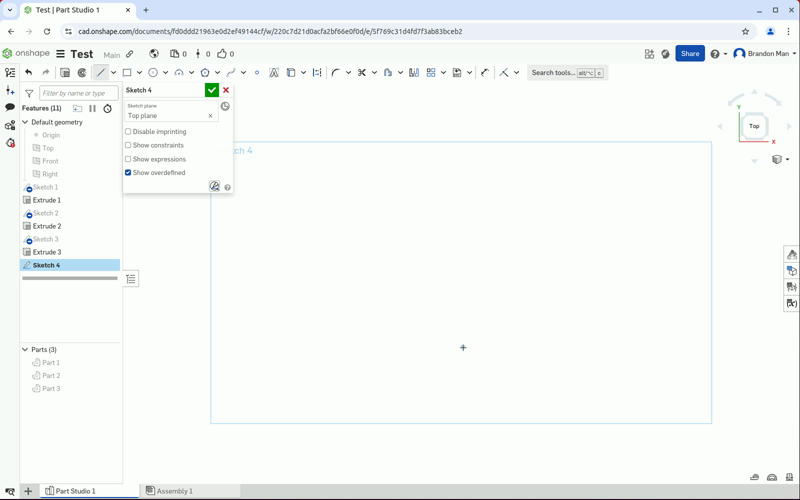
key_down(shift)
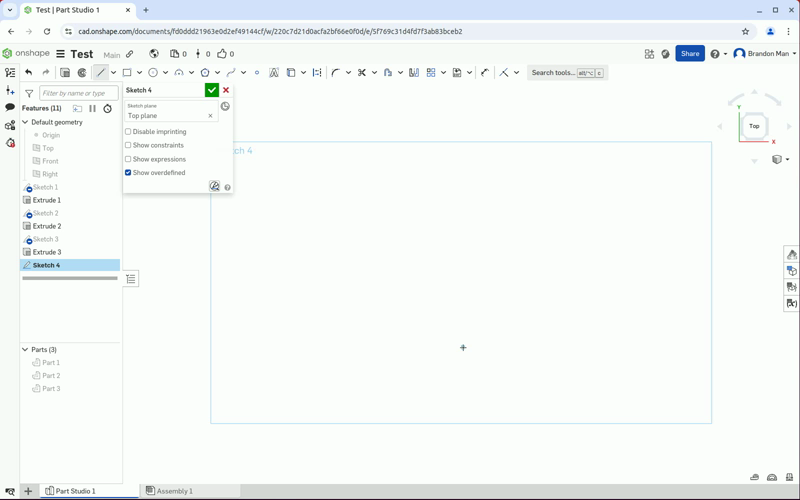
mouse_move(493, 347)
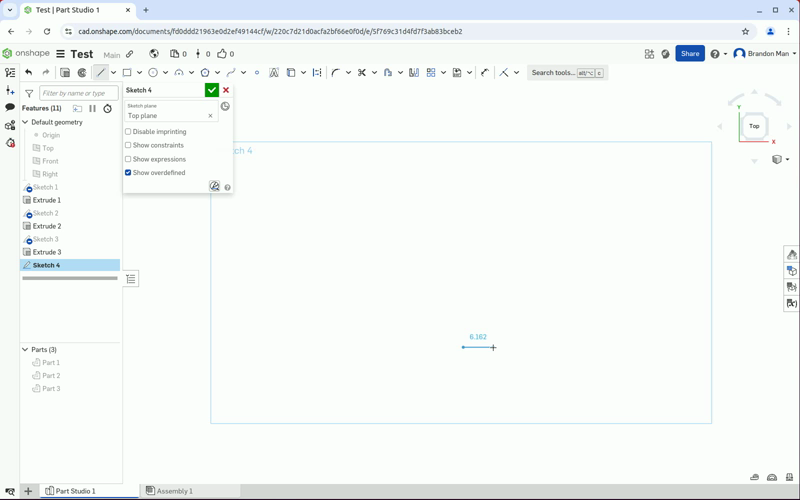
mouse_move(487, 347)
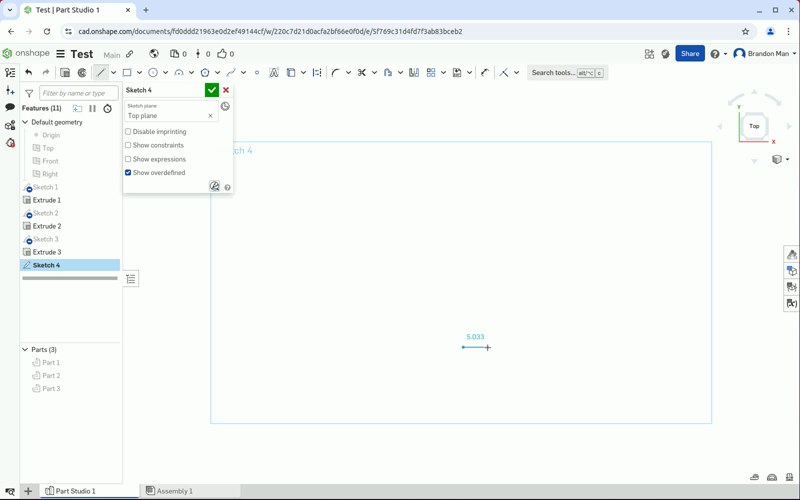
click(487, 347)
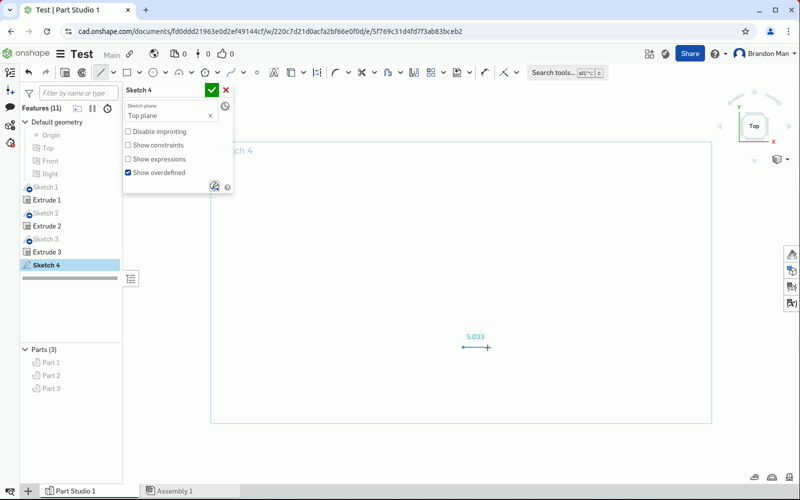
key_up(shift)
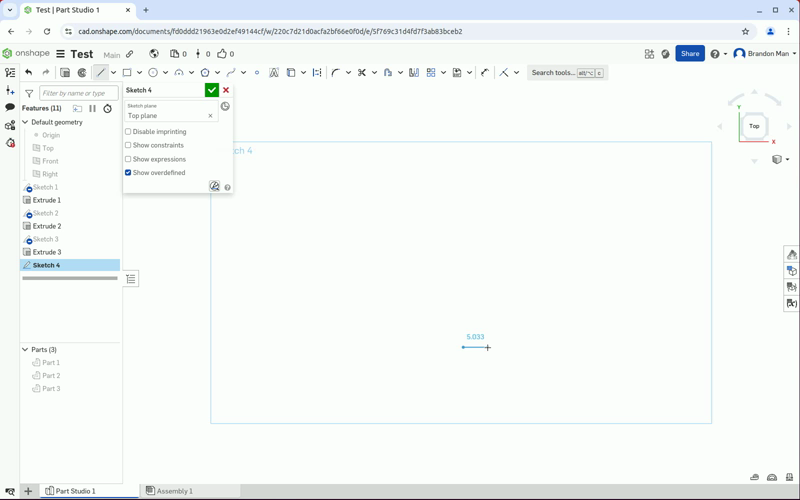
key_down(shift)
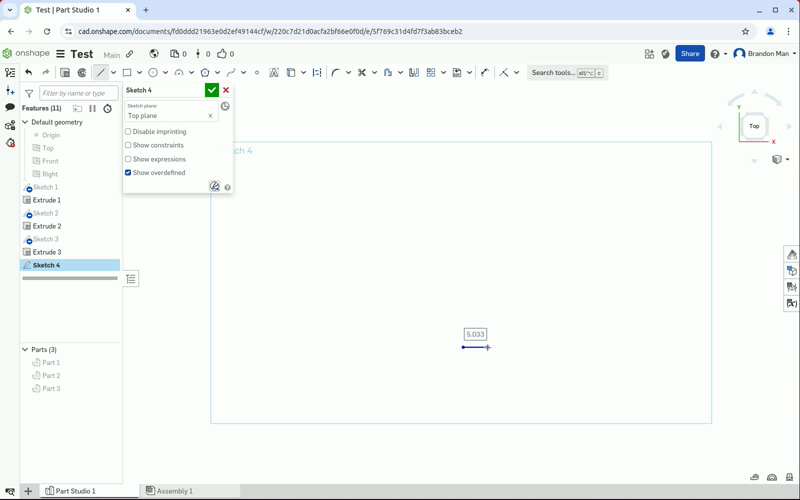
mouse_move(517, 347)
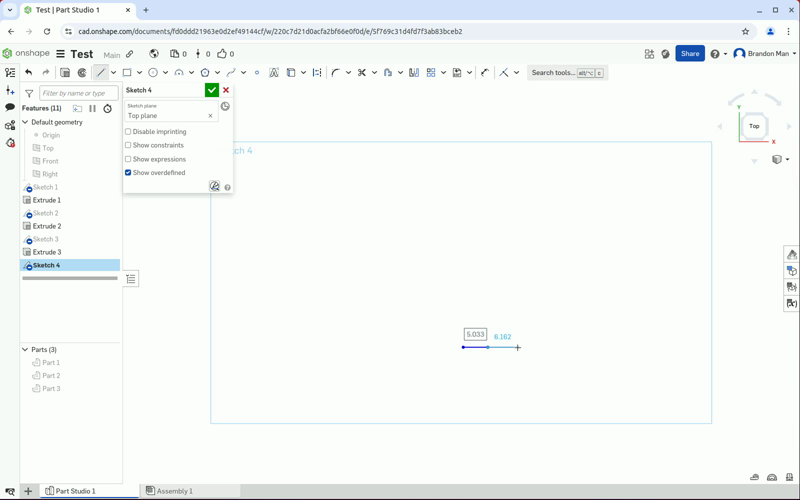
mouse_move(487, 309)
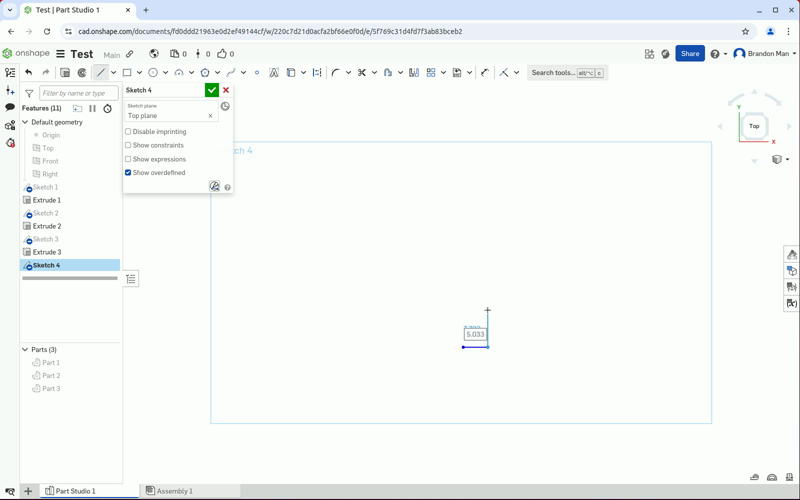
click(487, 309)
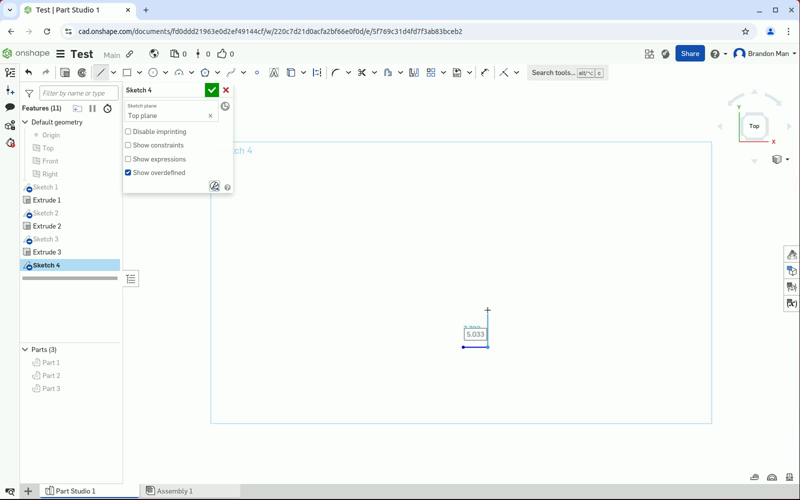
key_up(shift)
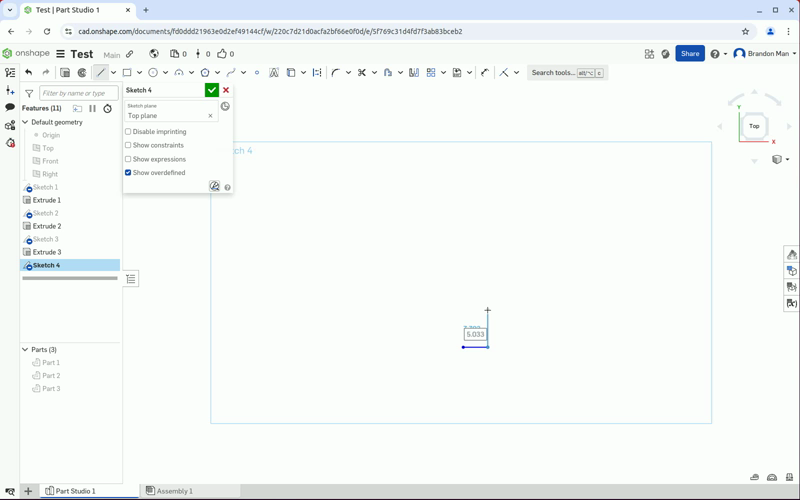
key(esc)
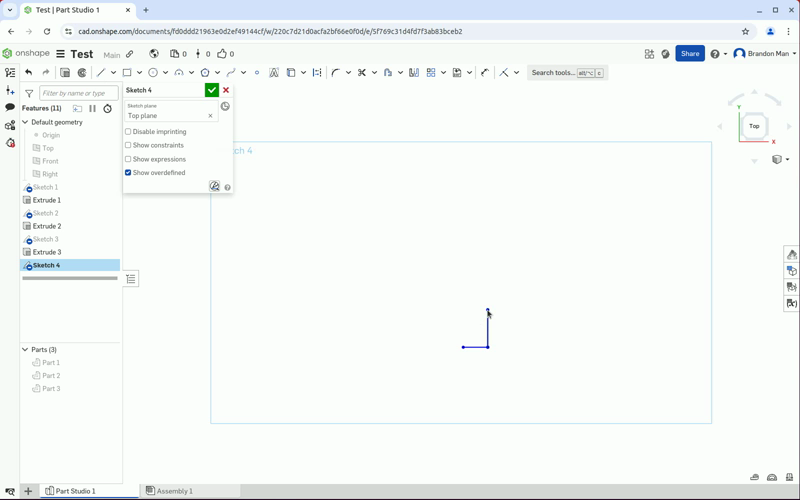
key(a)
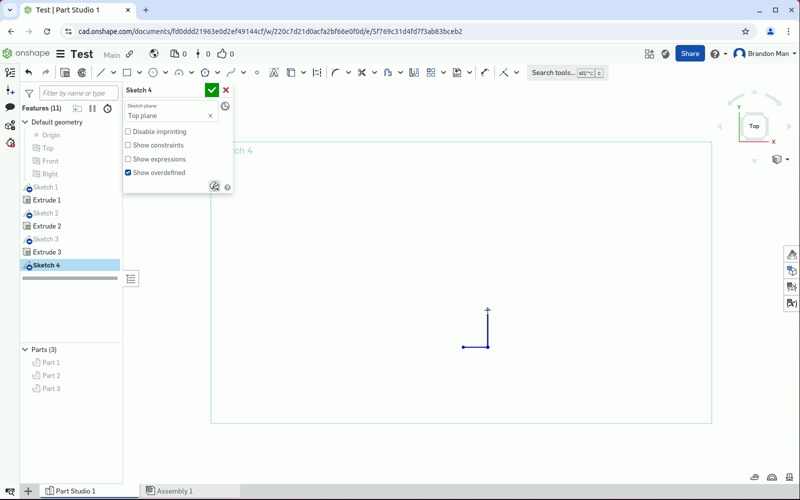
mouse_move(487, 309)
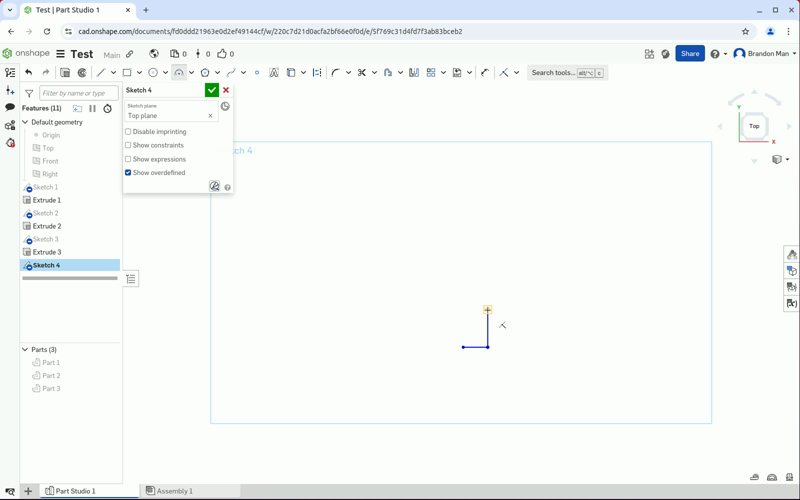
click(487, 309)
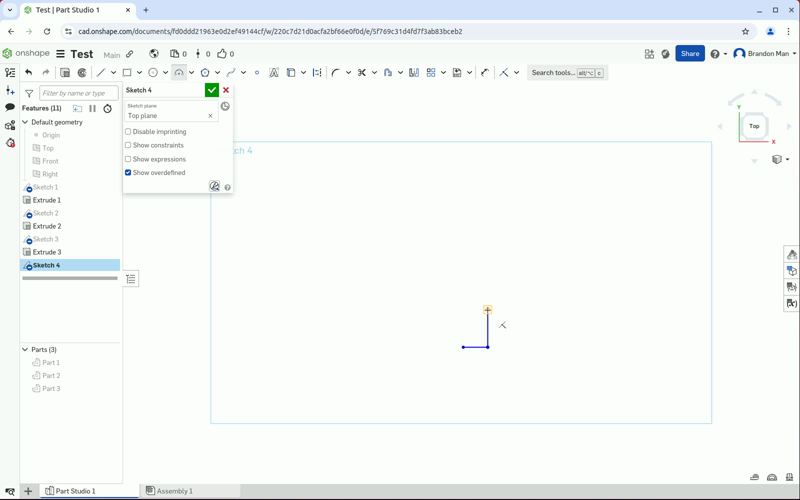
key_down(shift)
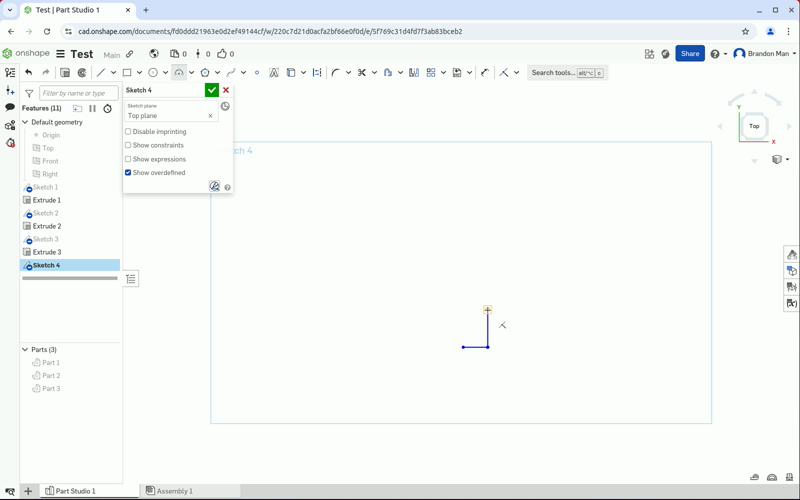
mouse_move(480, 302)
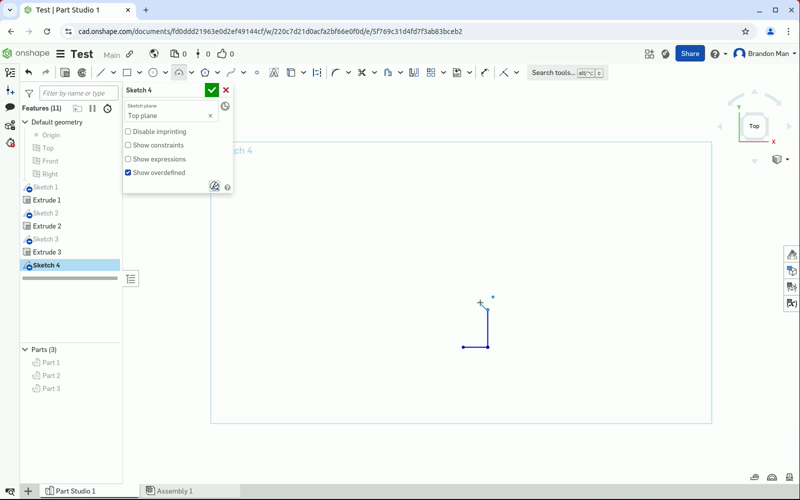
click(480, 302)
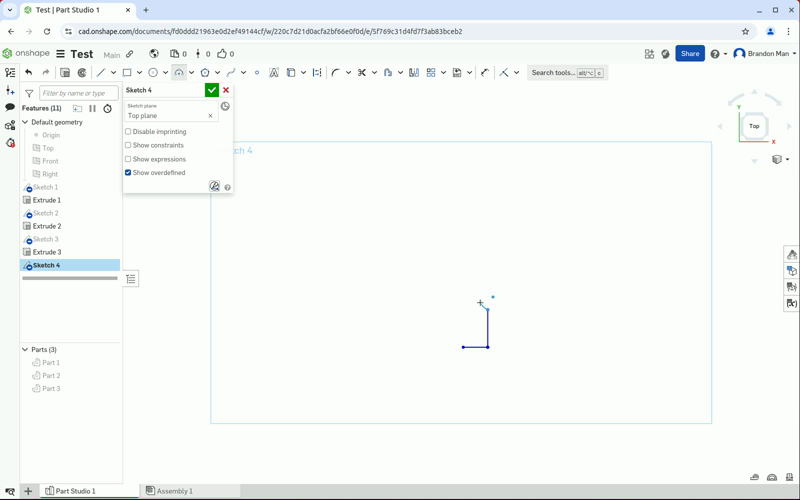
mouse_move(485, 304)
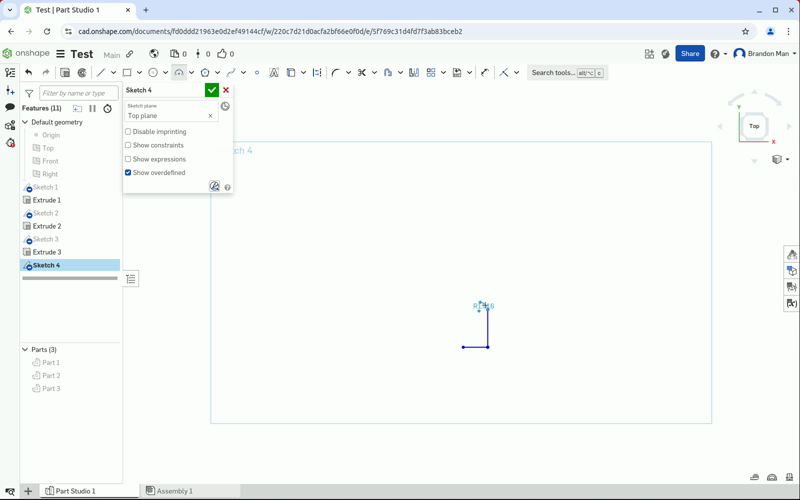
click(485, 304)
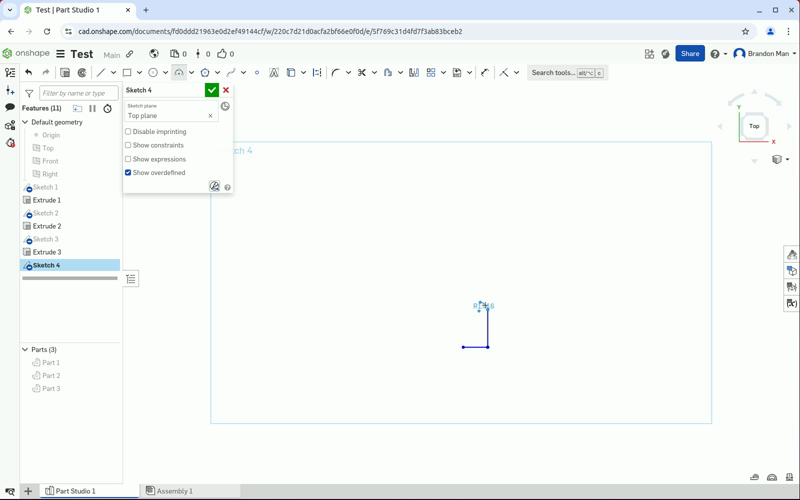
key_up(shift)
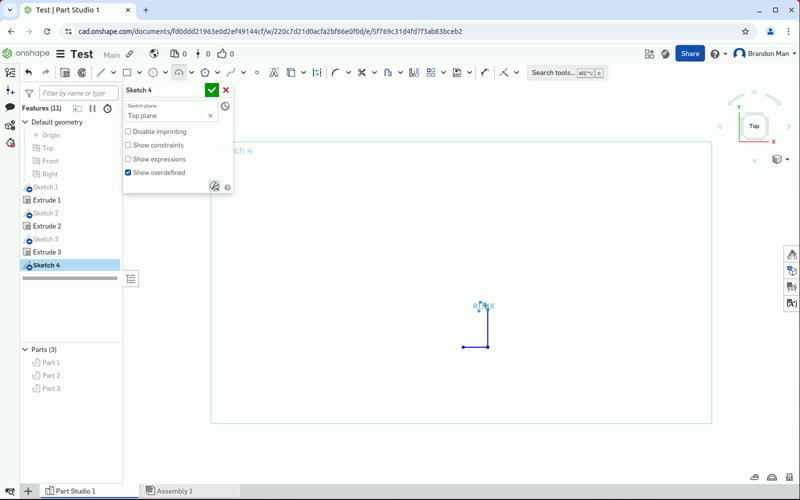
key(esc)
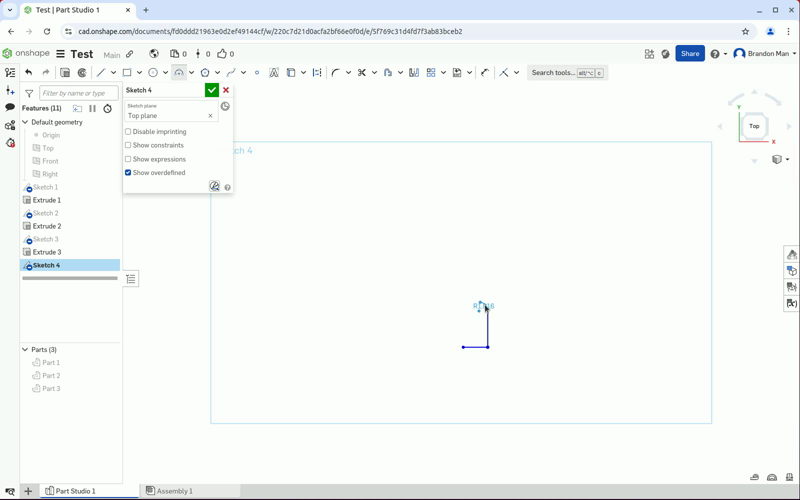
key(l)
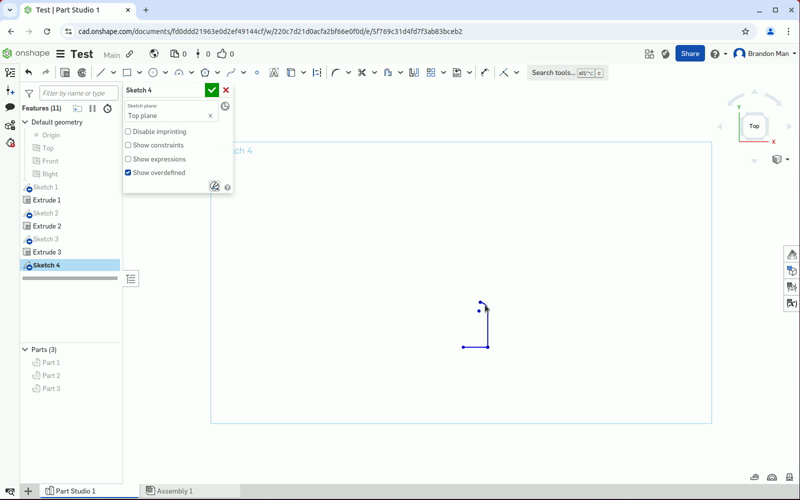
mouse_move(480, 302)
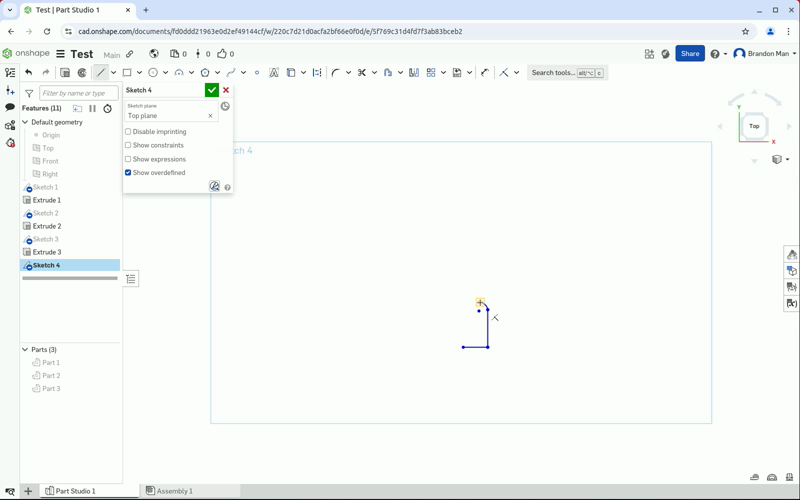
click(480, 302)
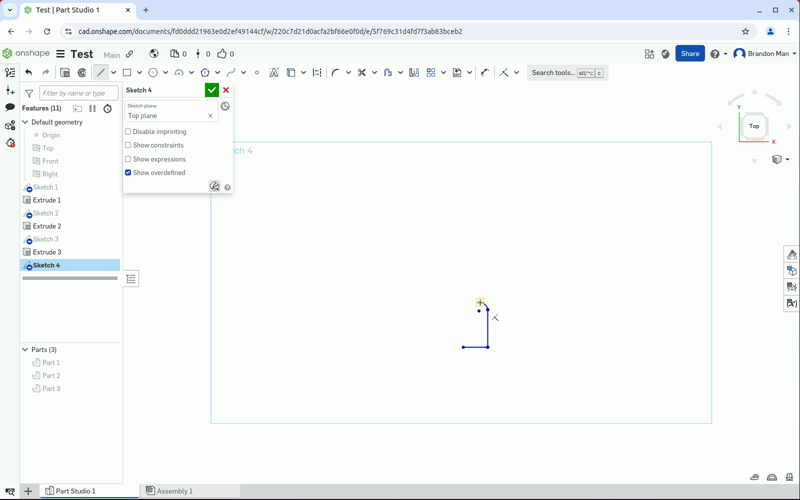
key_down(shift)
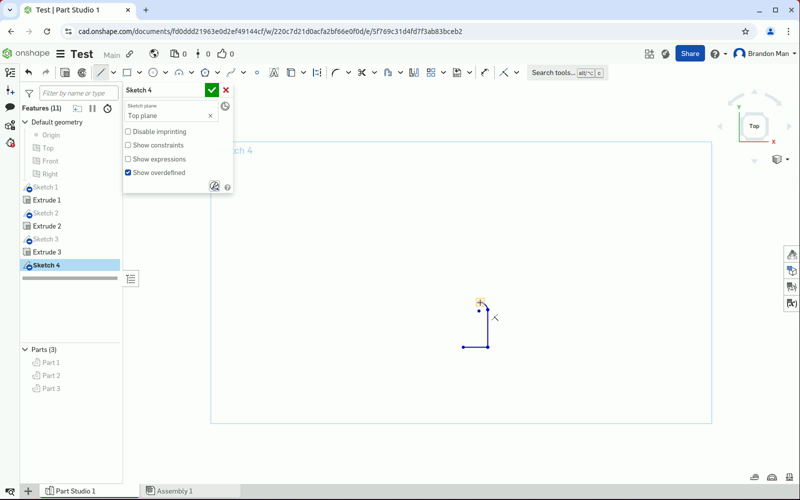
mouse_move(510, 302)
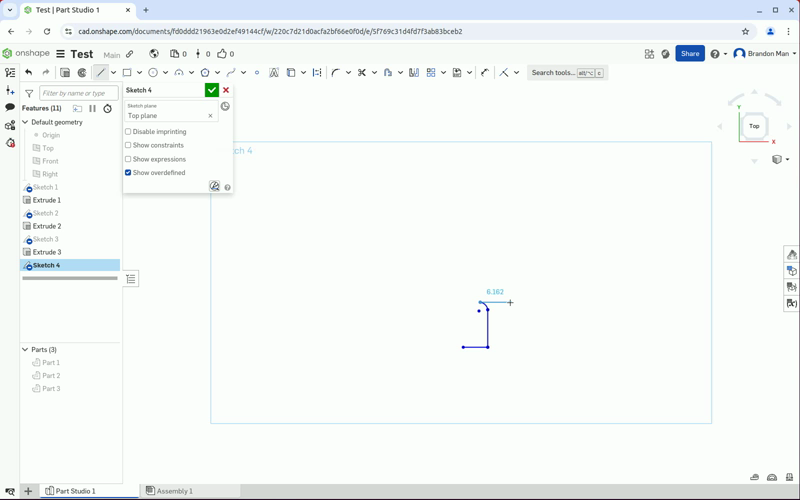
mouse_move(463, 302)
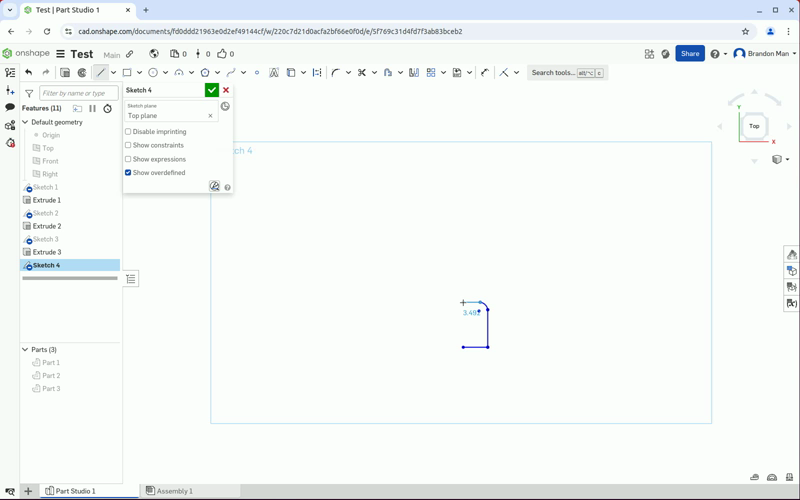
click(463, 302)
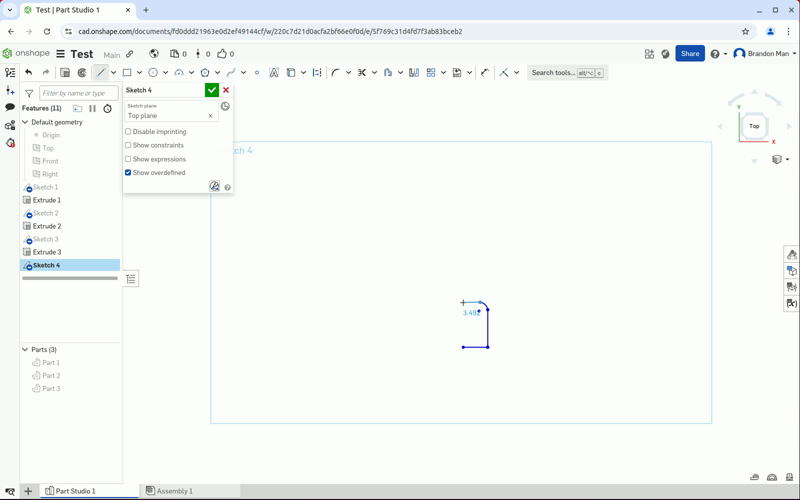
key_up(shift)
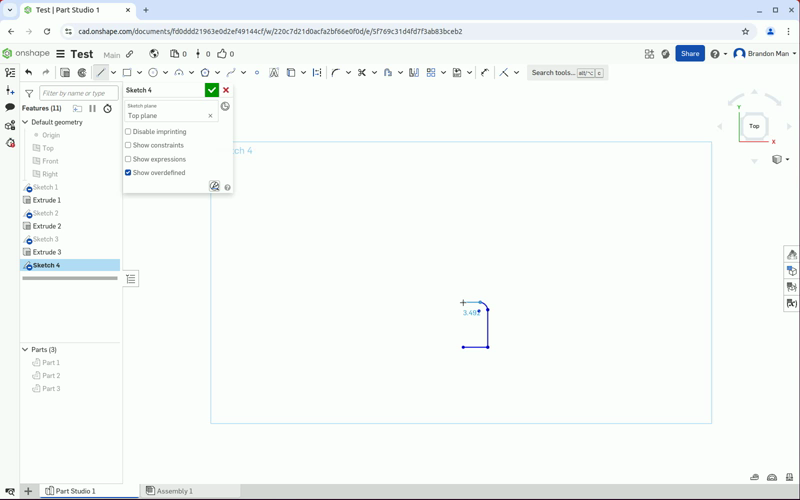
mouse_move(493, 302)
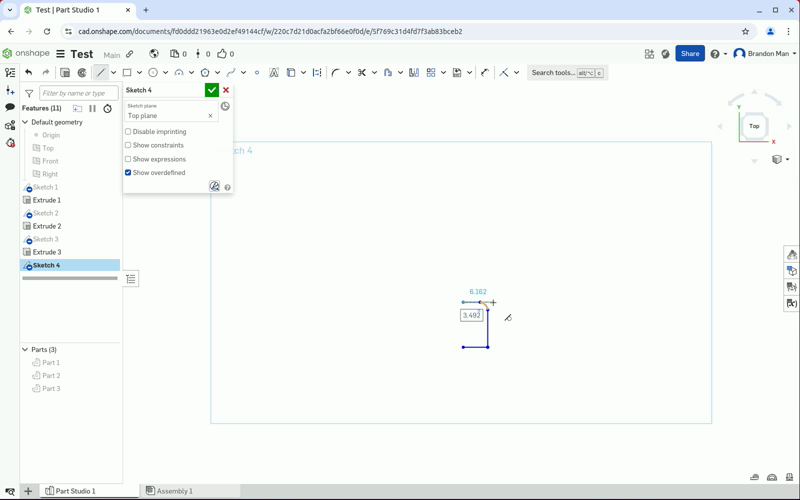
key_down(shift)
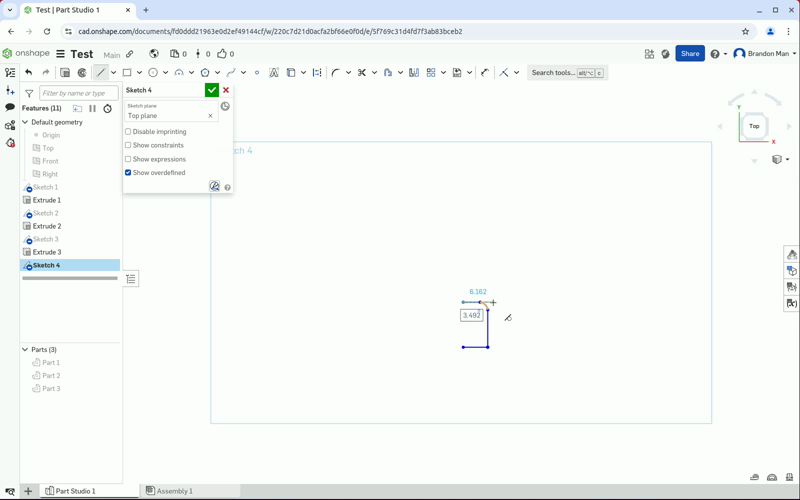
mouse_move(463, 347)
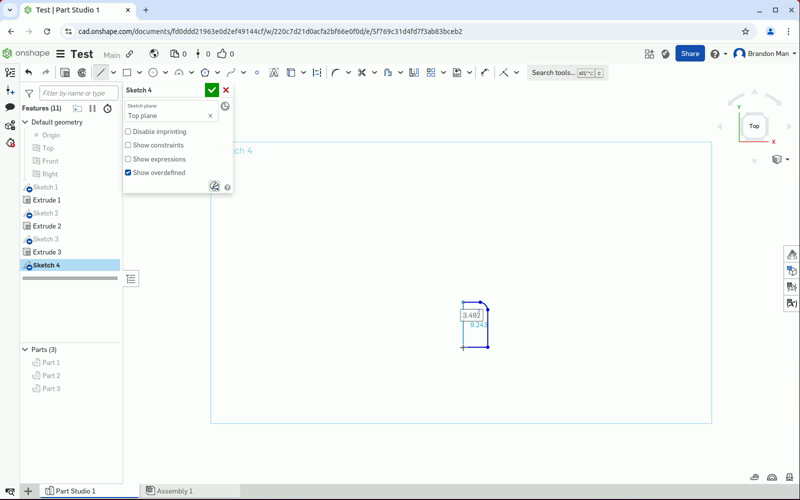
key_up(shift)
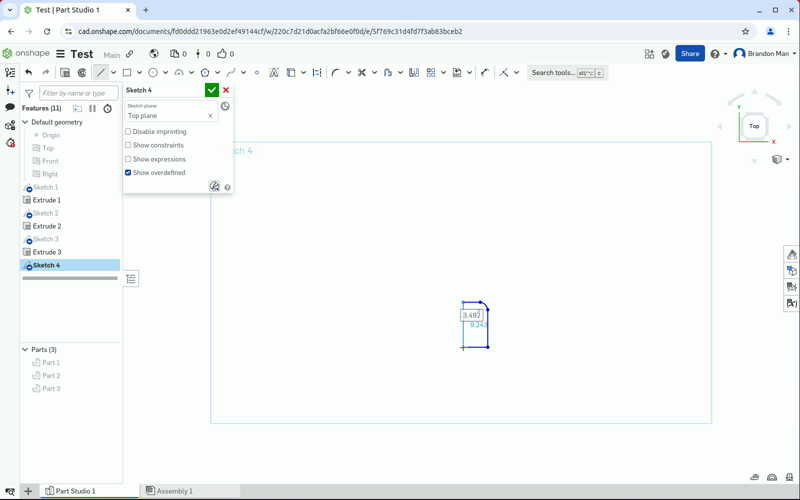
click(463, 347)
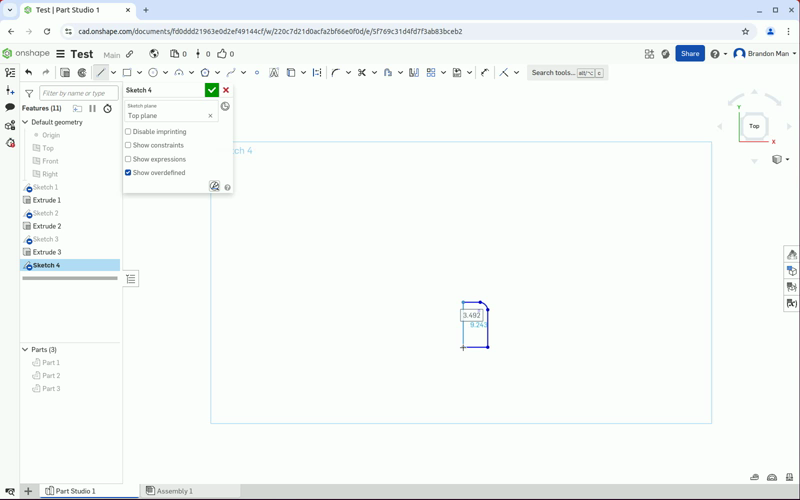
key(esc)
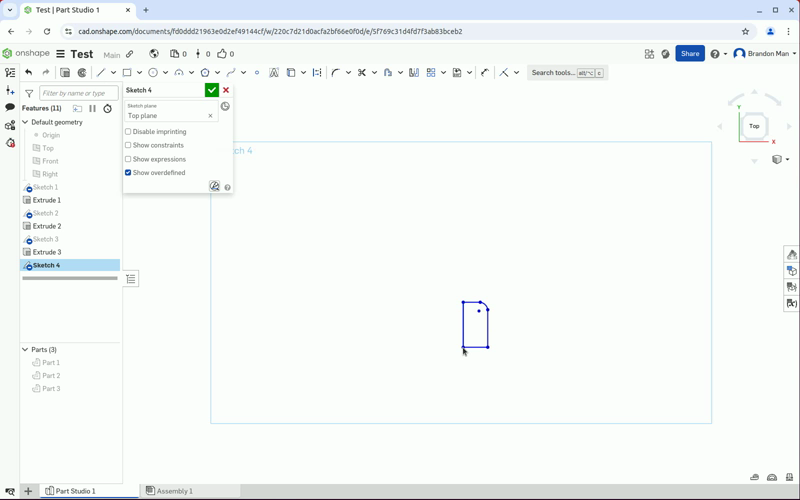
mouse_move(482, 316)
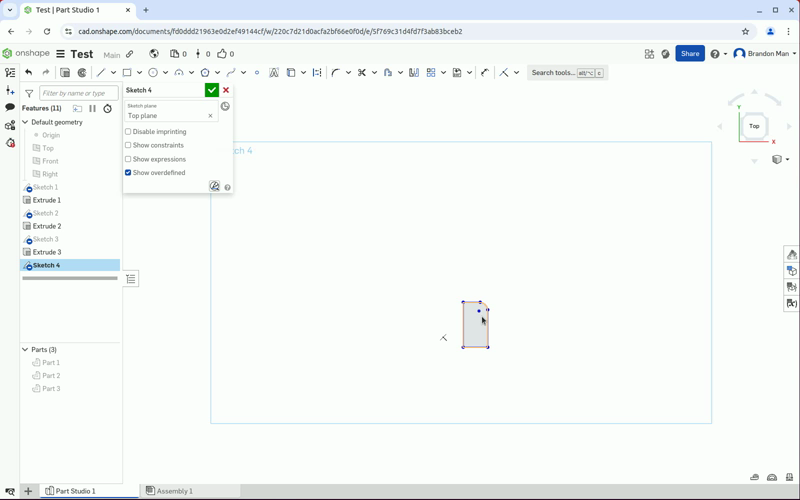
scroll(6)
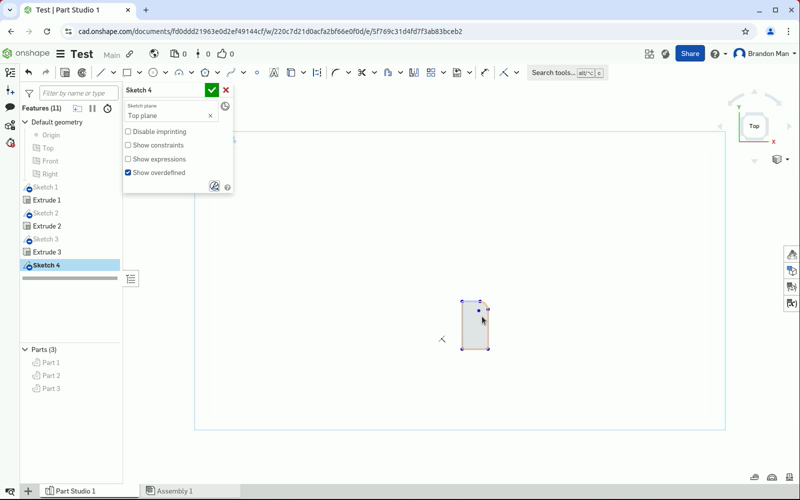
scroll(6)
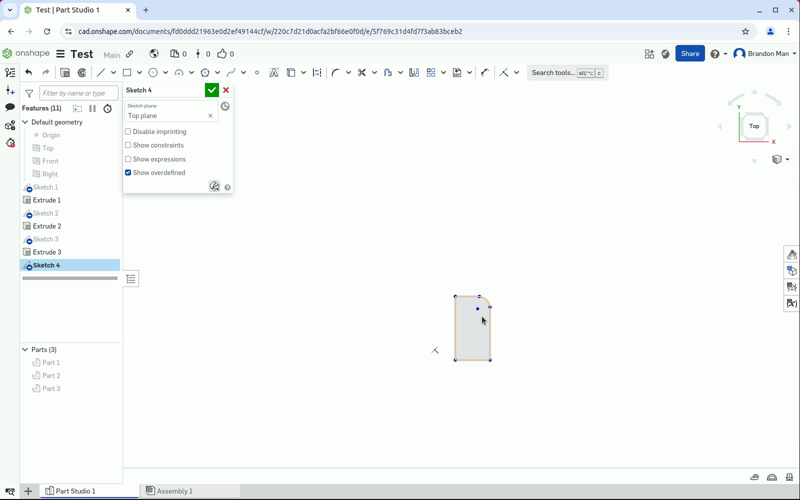
scroll(6)
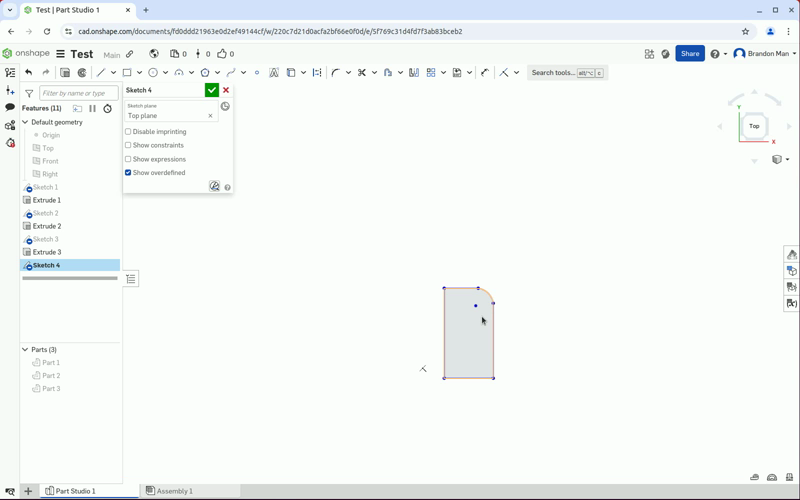
scroll(6)
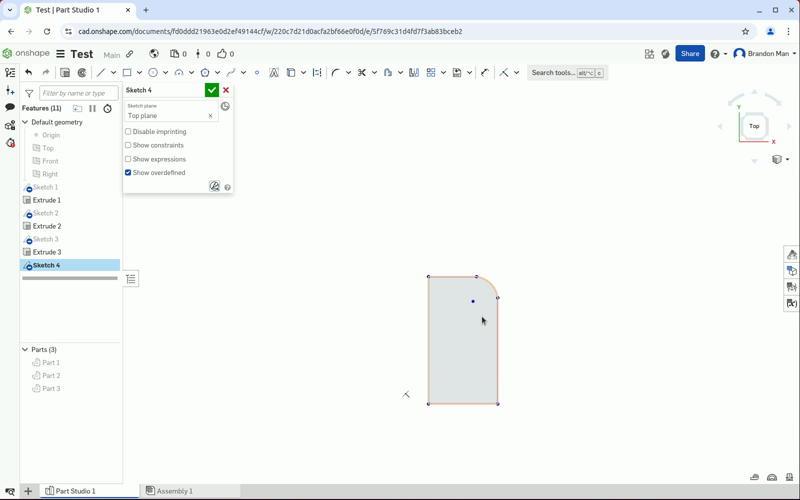
scroll(6)
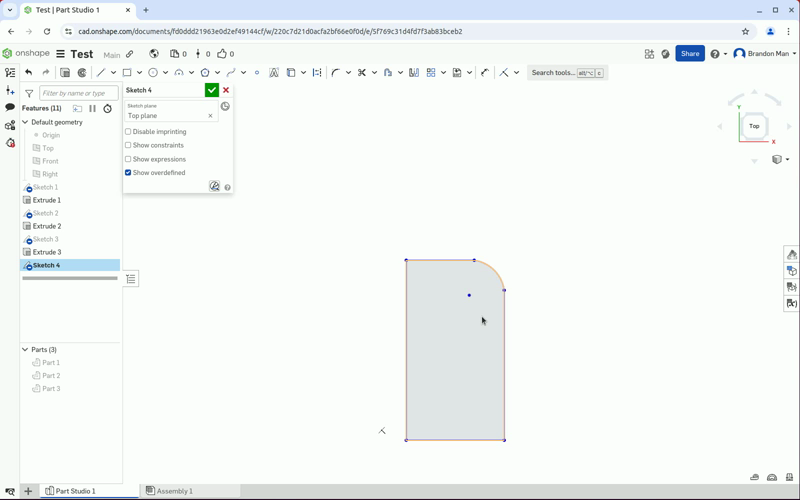
scroll(6)
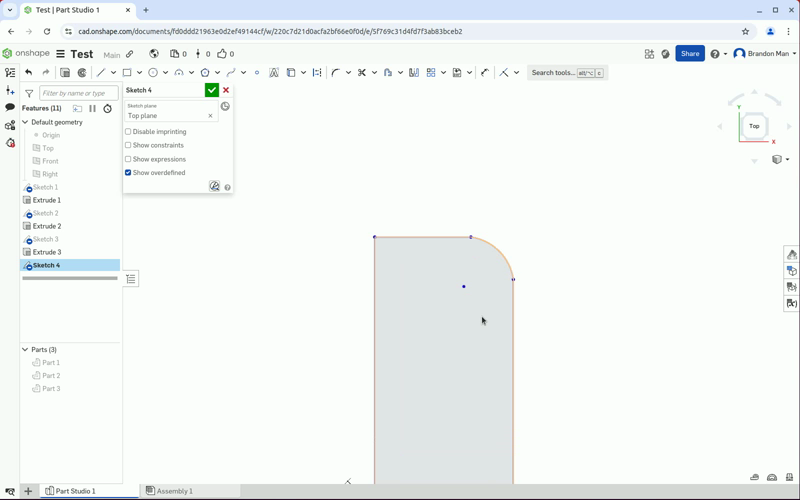
scroll(6)
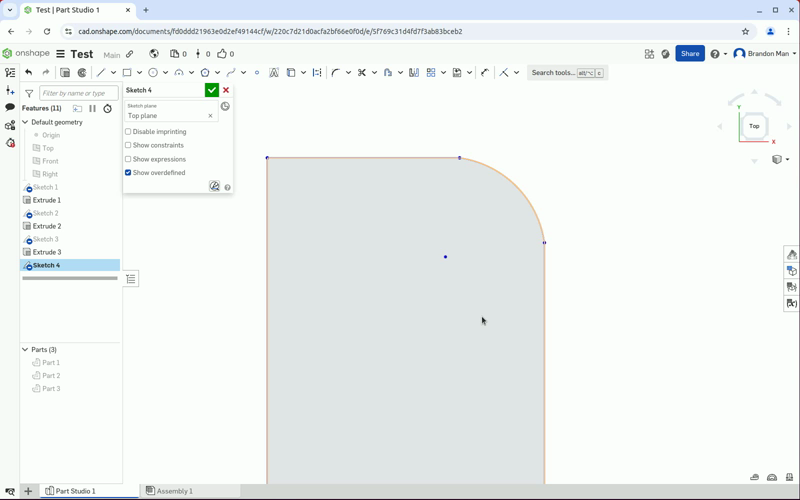
click(482, 316)
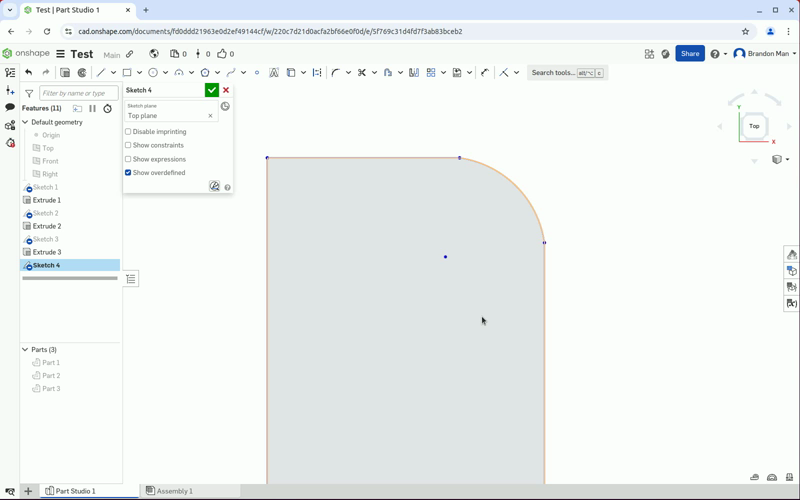
scroll(-6)
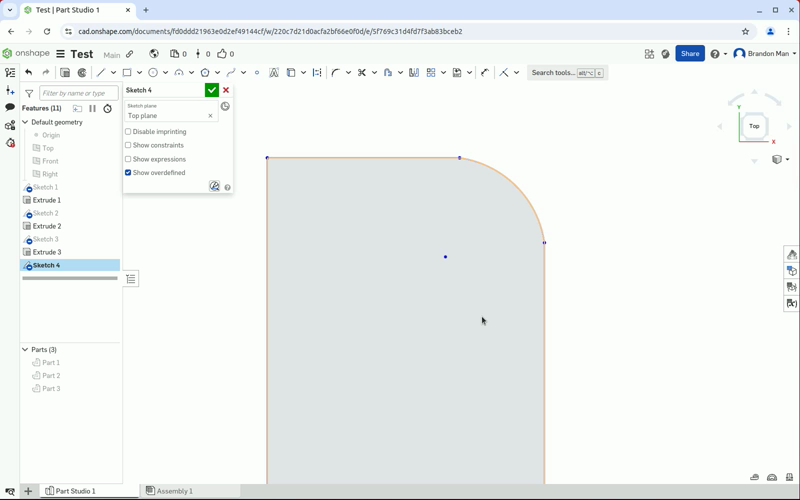
scroll(-6)
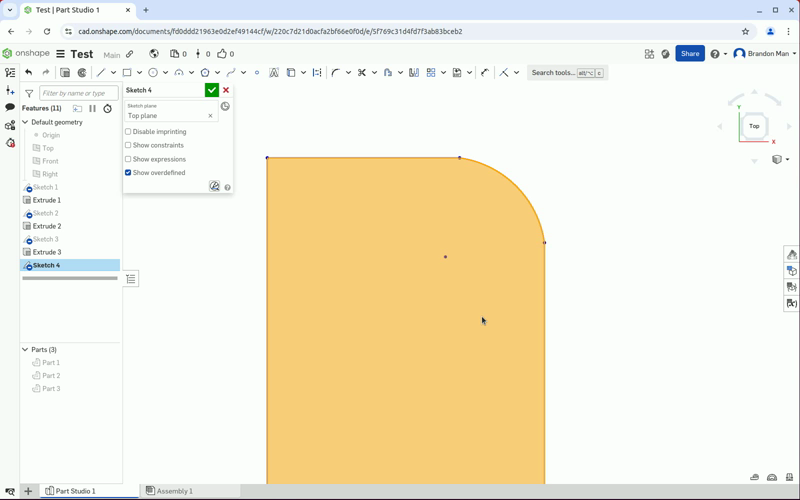
scroll(-6)
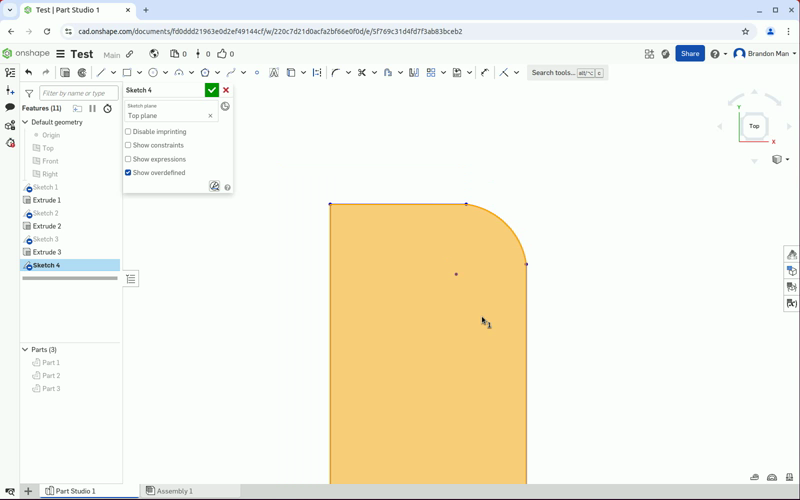
scroll(-6)
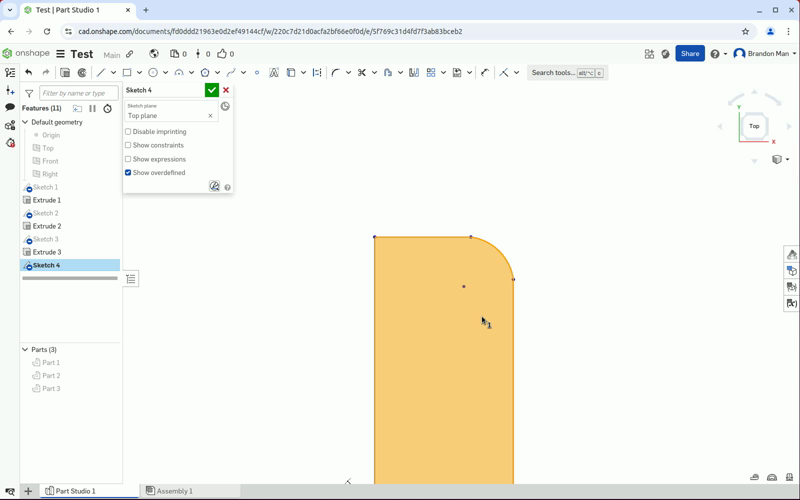
scroll(-6)
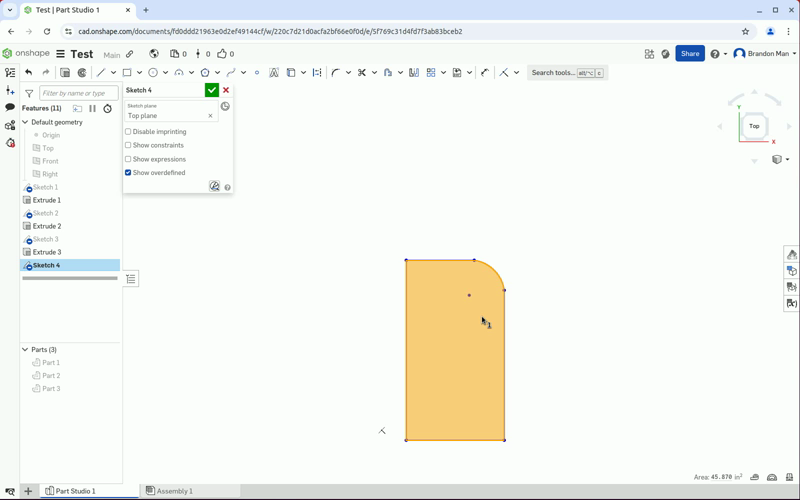
scroll(-6)
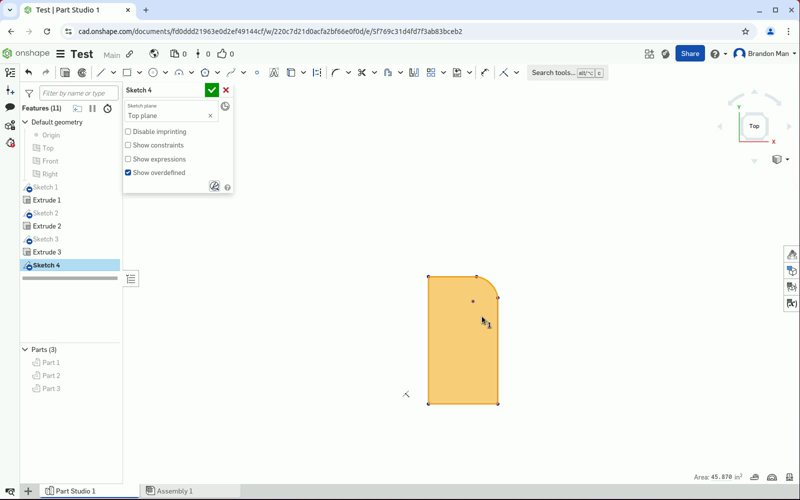
scroll(-6)
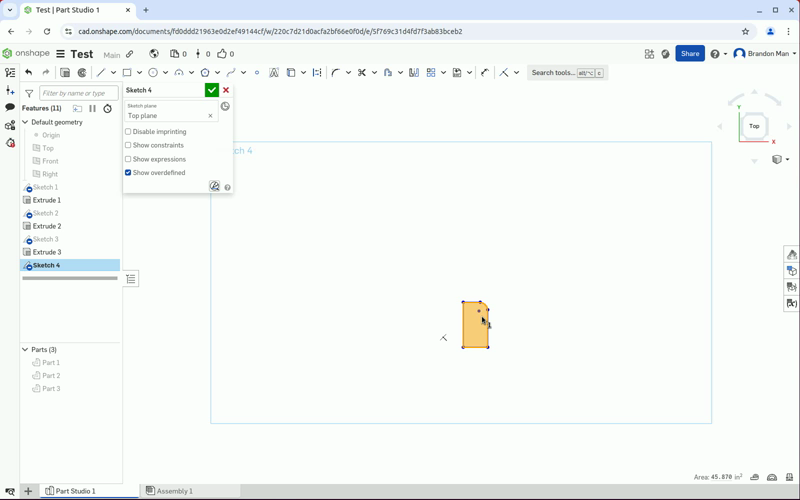
mouse_move(73, 352)
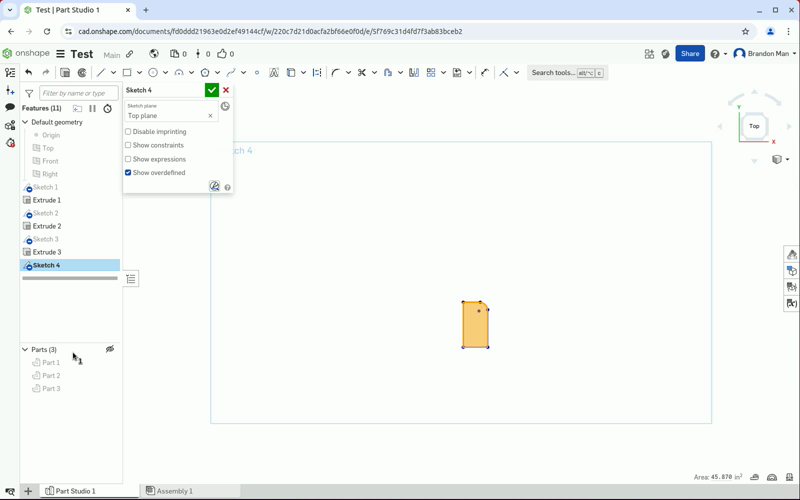
key(shift+y)
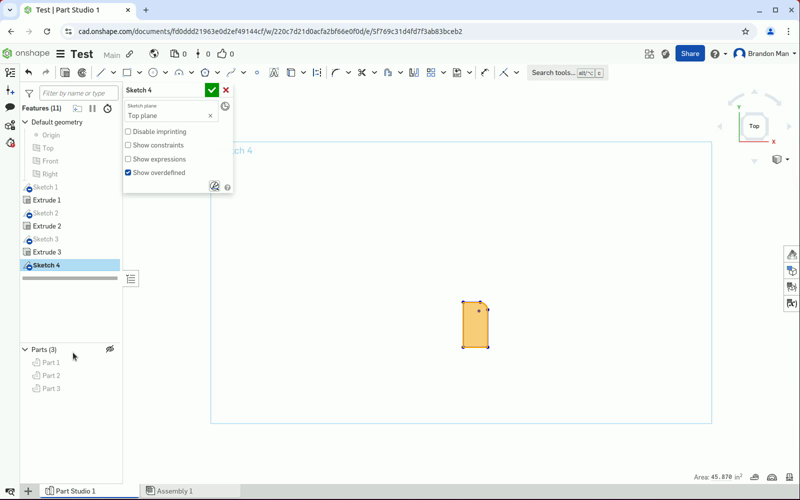
key(shift+e)
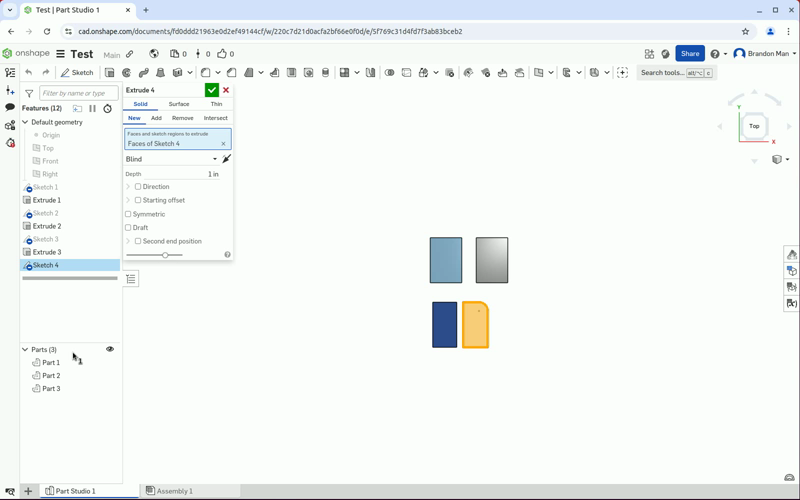
mouse_move(143, 106)
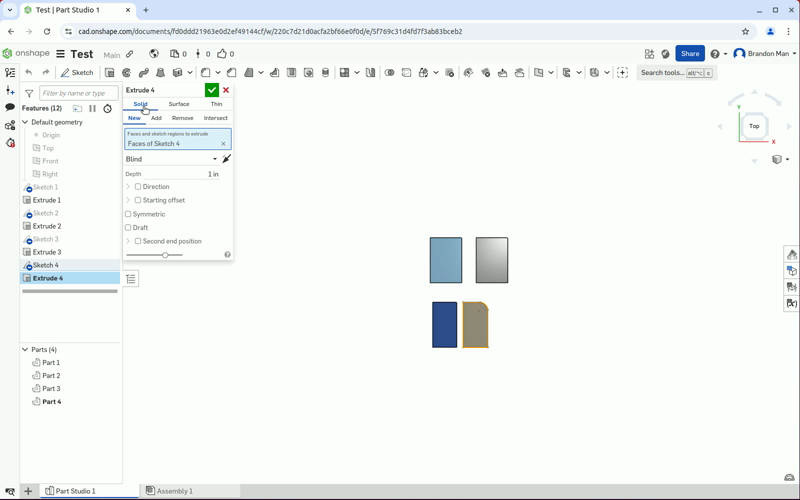
click(143, 106)
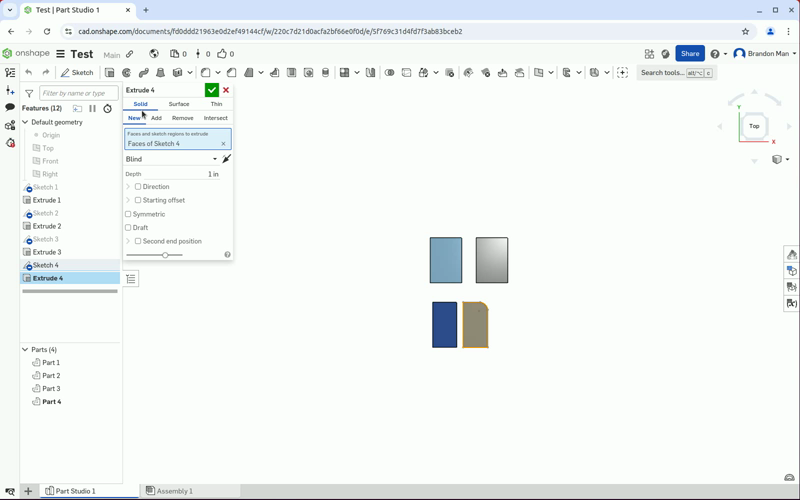
mouse_move(137, 120)
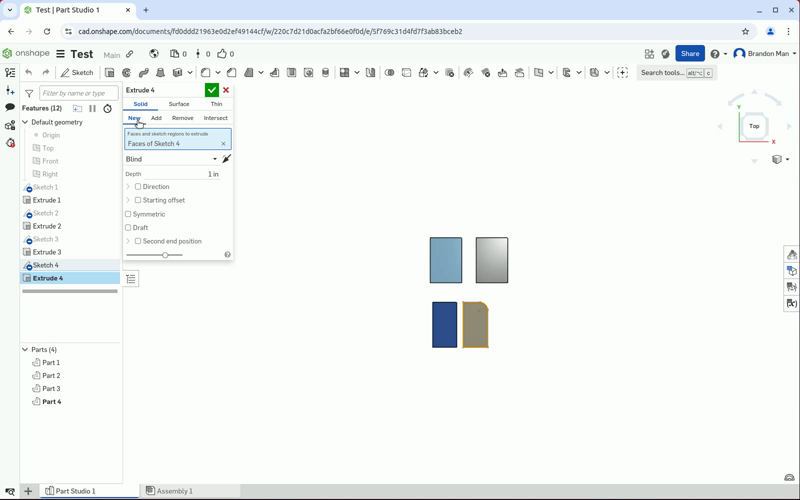
click(137, 120)
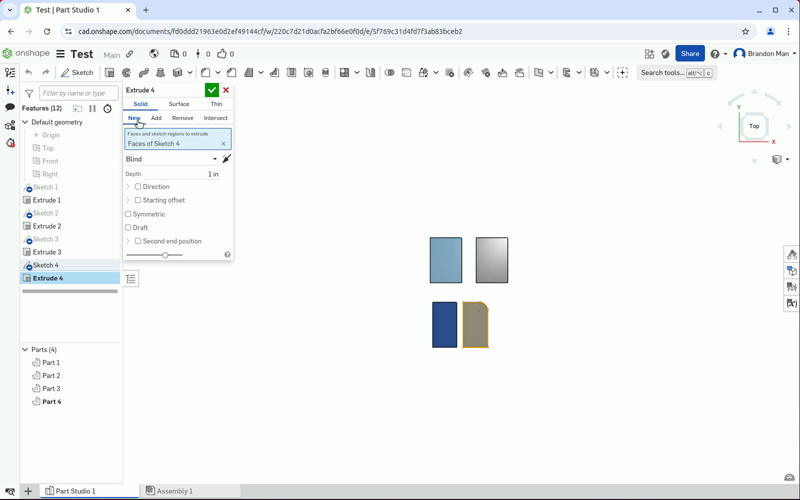
key(tab, 4)
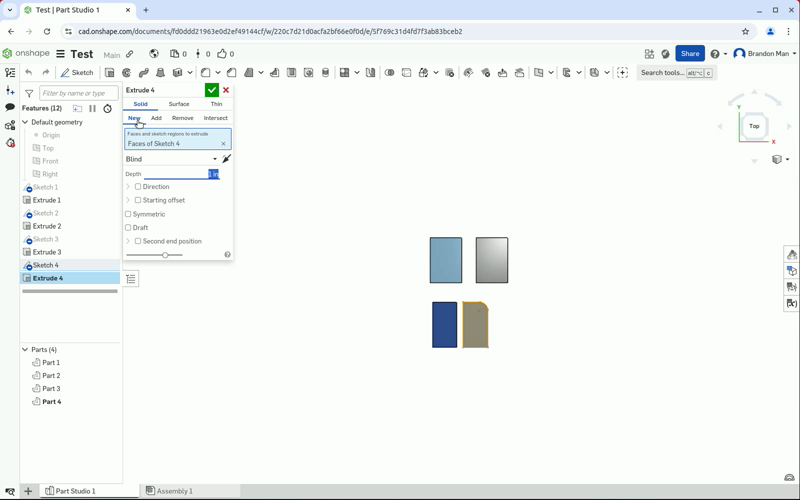
text(0.722)
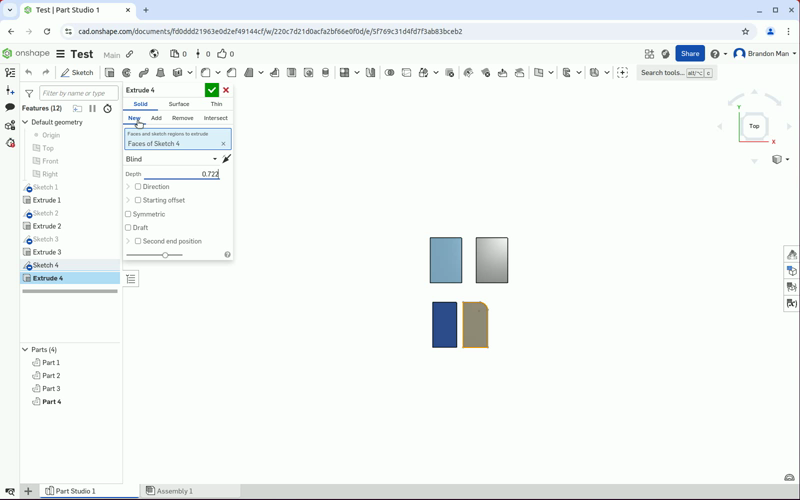
key(enter)
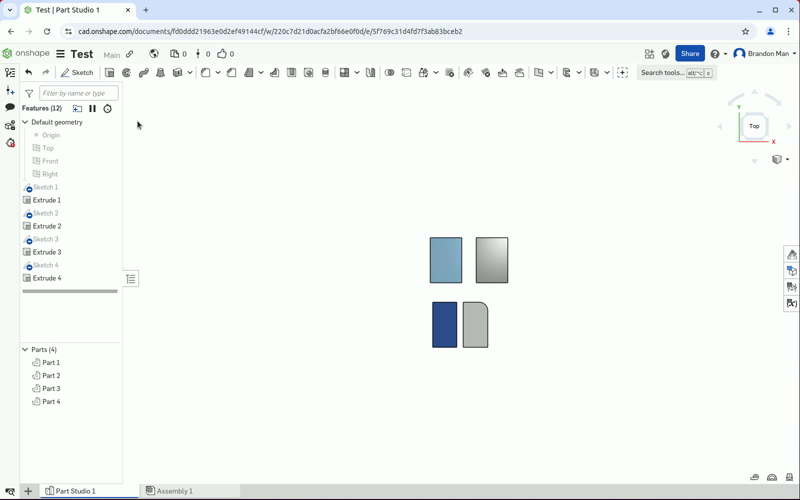
key(shift+h)
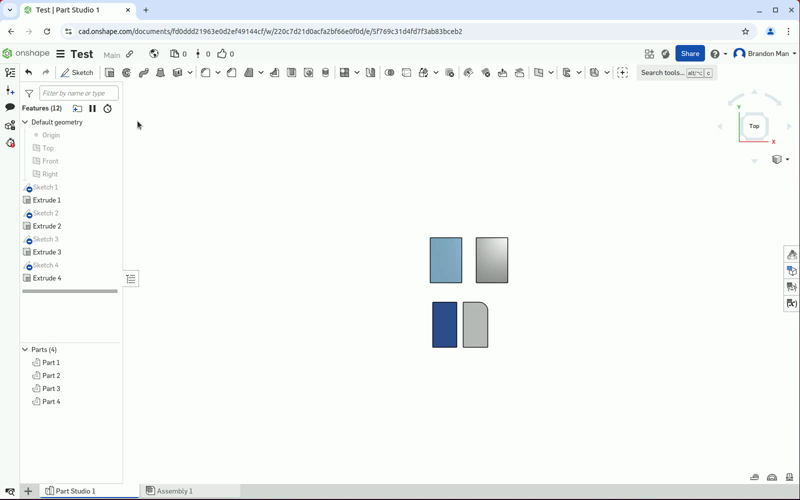
key(shift+h)
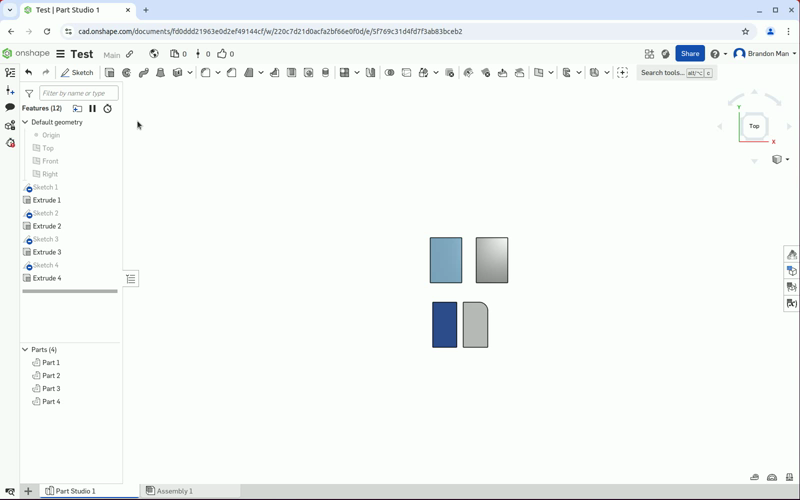
mouse_move(73, 189)
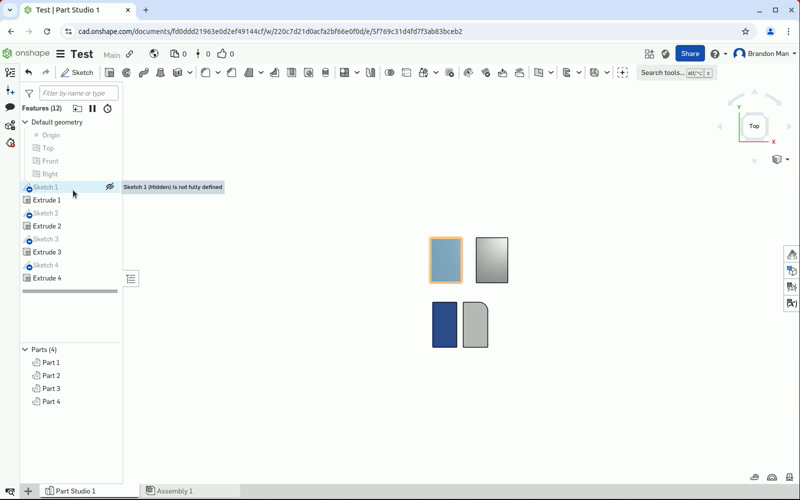
click(73, 189)
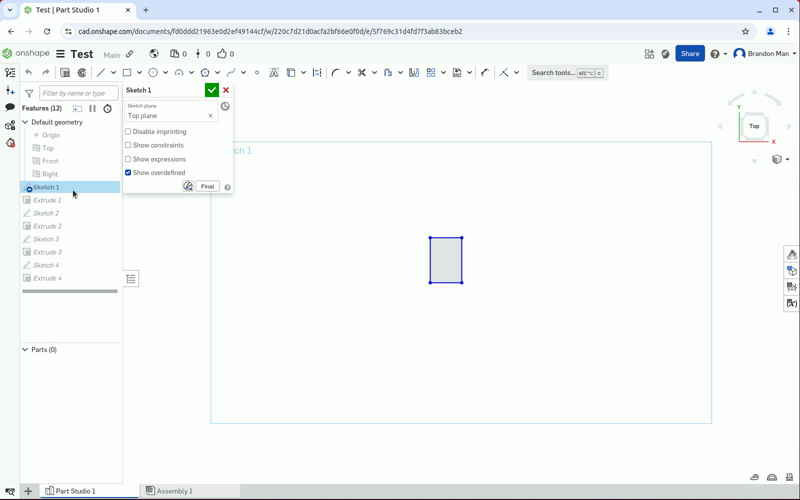
mouse_move(229, 92)
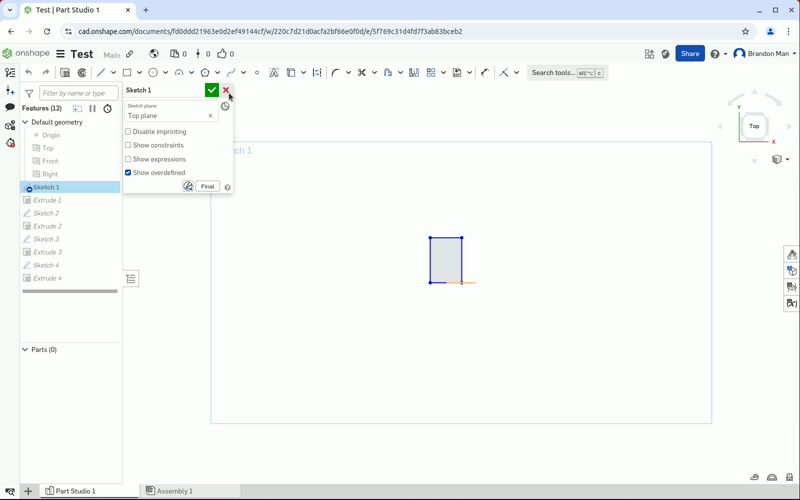
click(229, 92)
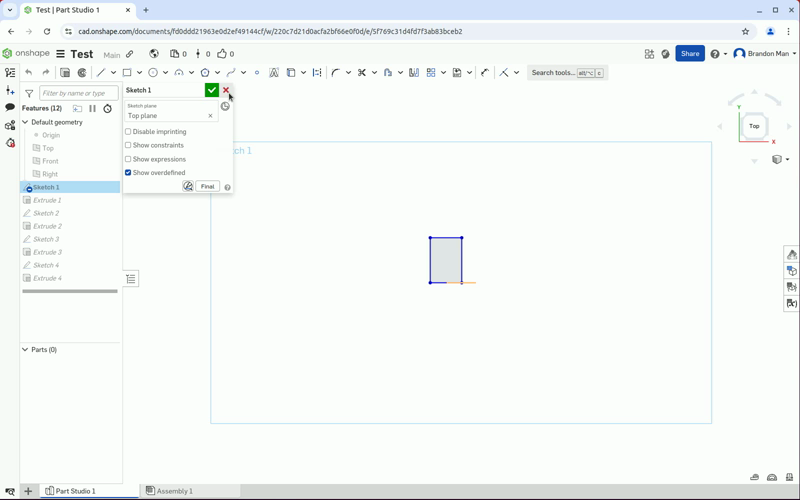
key(shift+s)
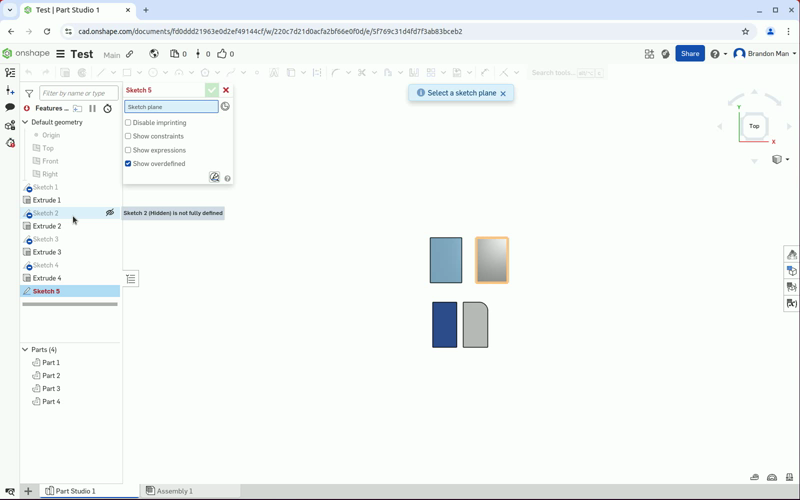
scroll(3)
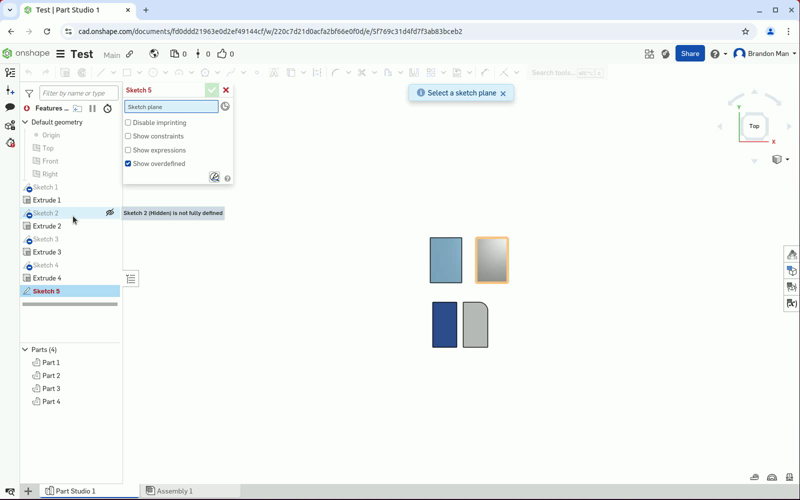
mouse_move(73, 150)
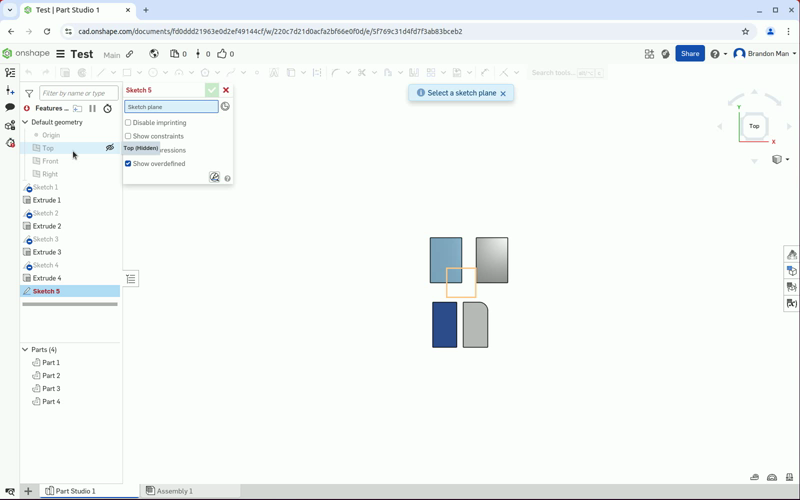
click(73, 150)
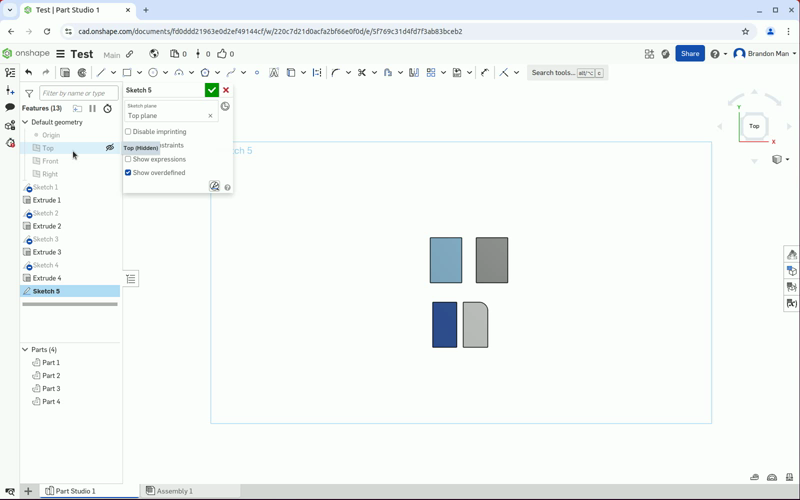
mouse_move(73, 352)
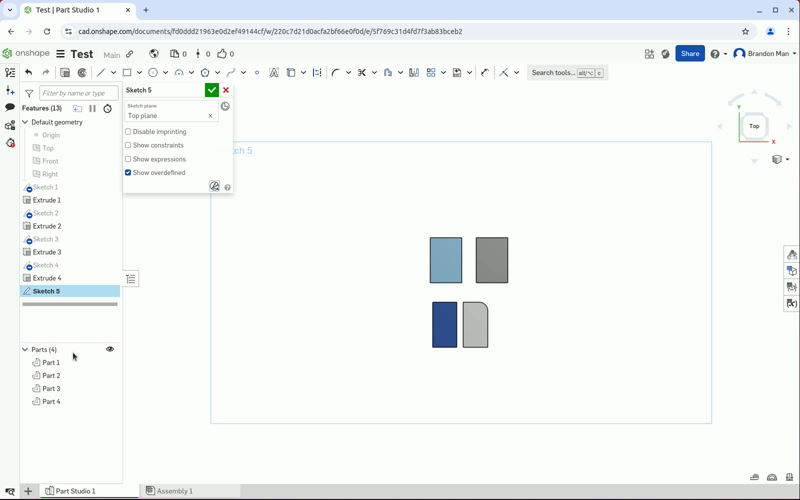
key(y)
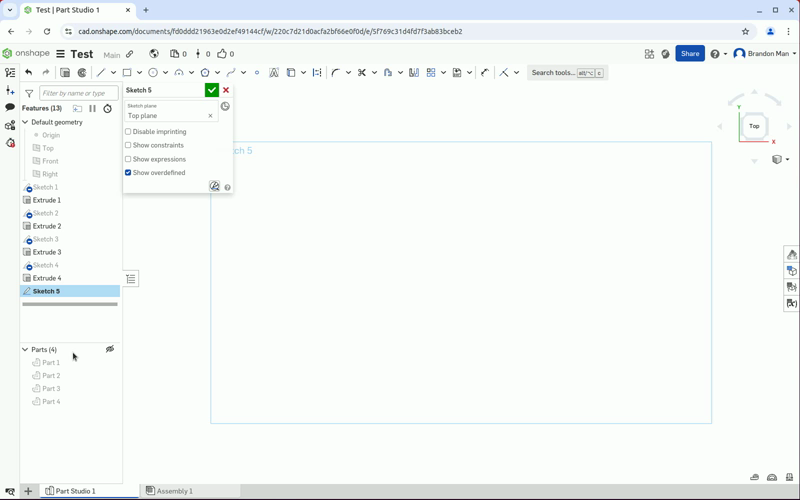
key(l)
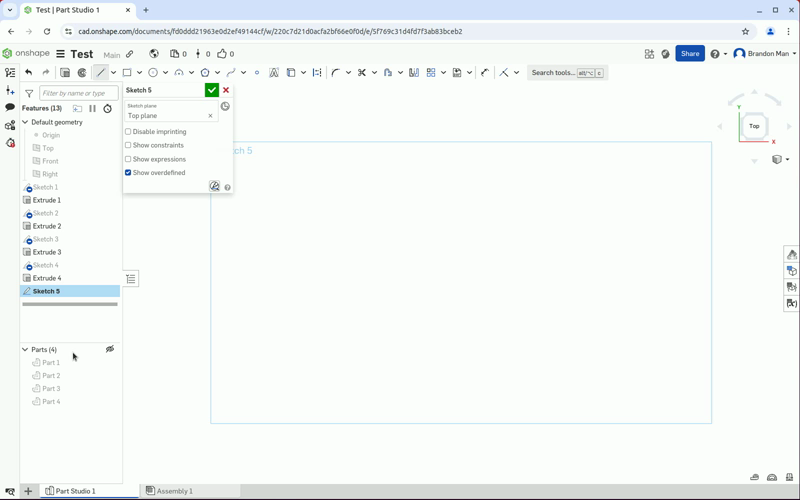
key_down(shift)
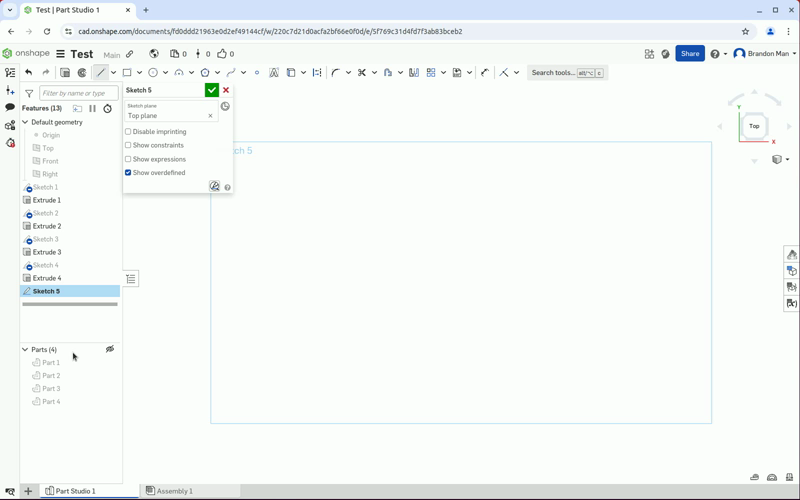
mouse_move(504, 347)
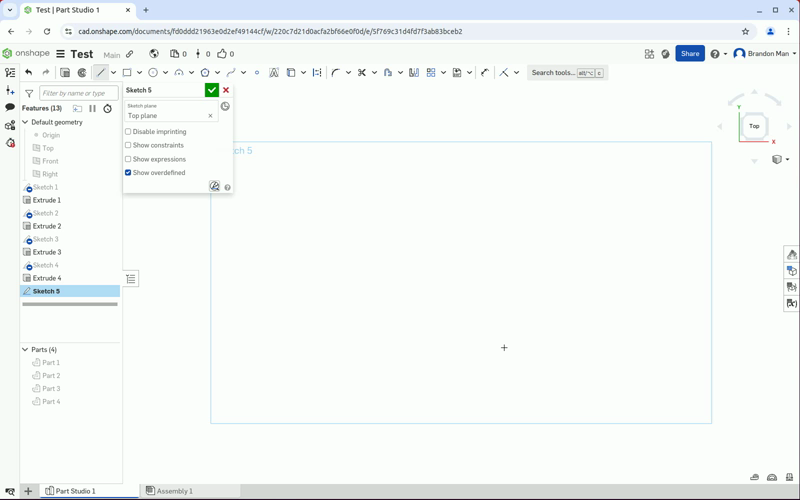
click(504, 347)
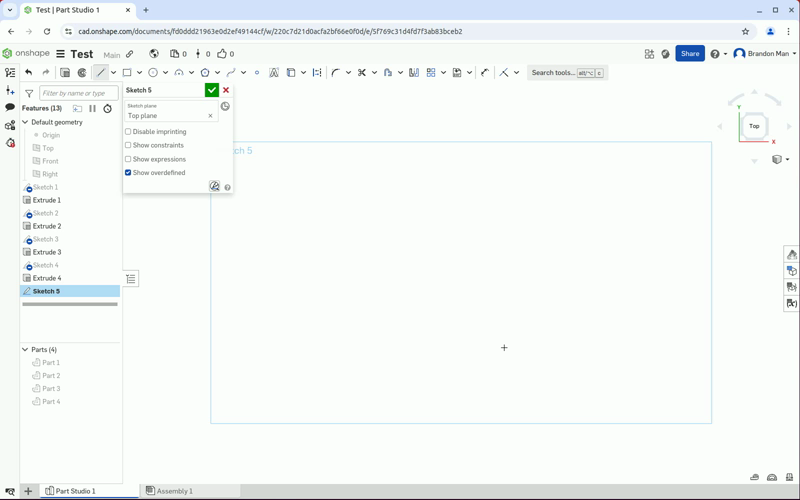
key_up(shift)
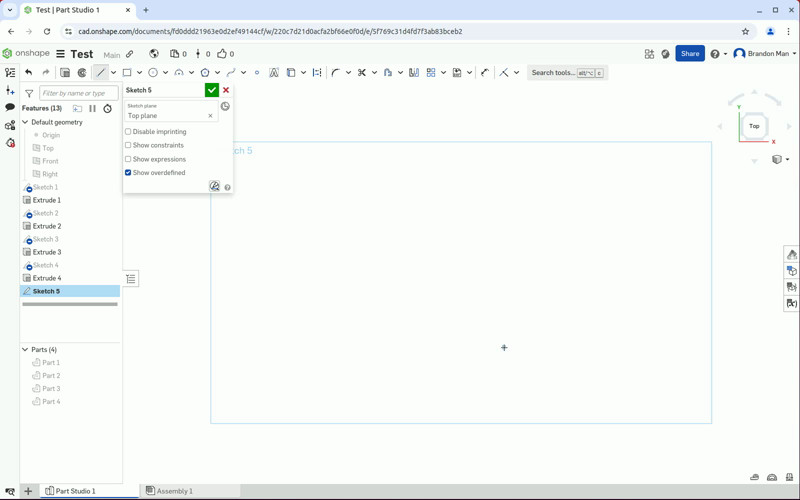
key_down(shift)
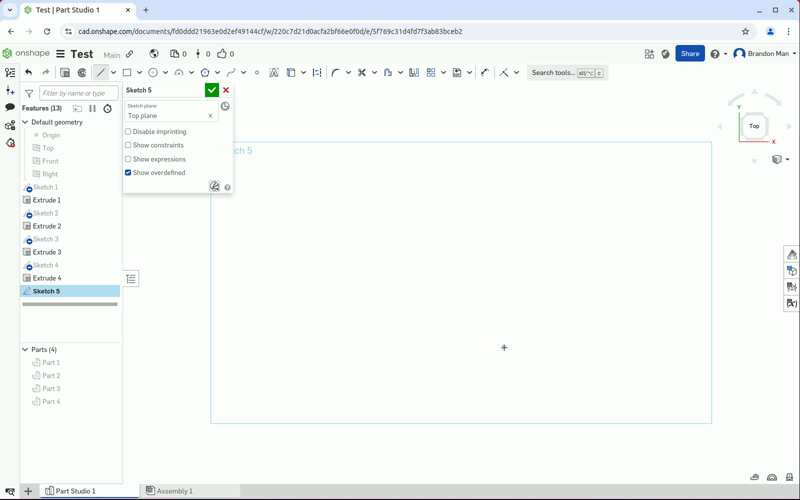
mouse_move(534, 347)
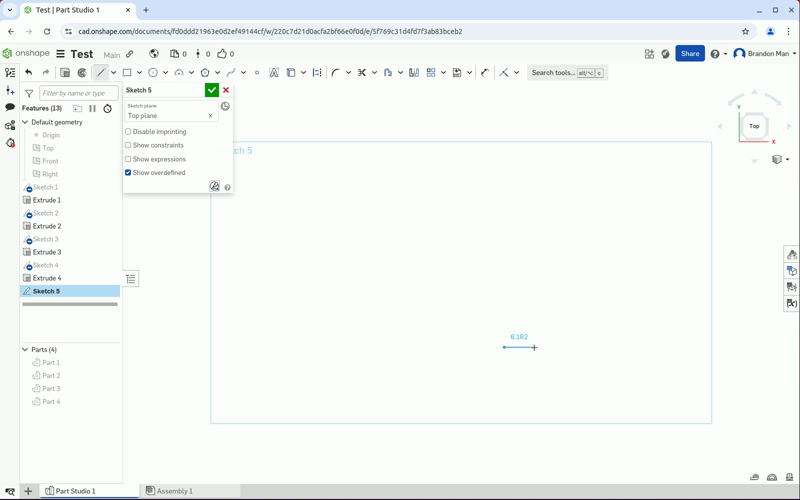
mouse_move(528, 347)
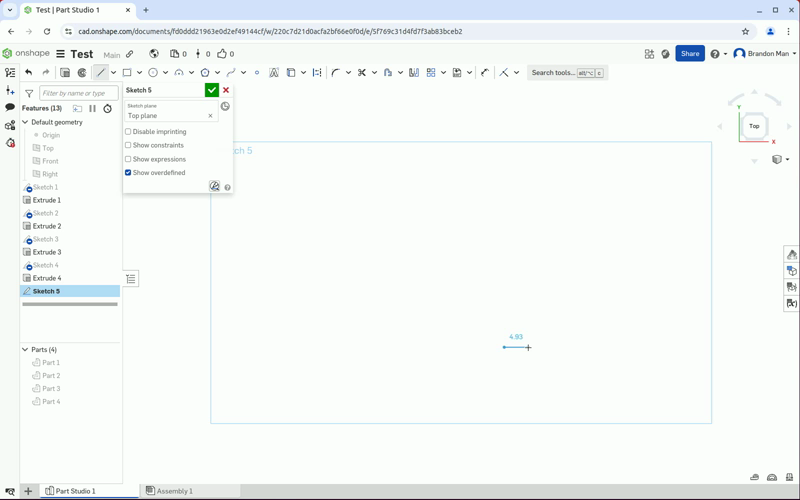
click(528, 347)
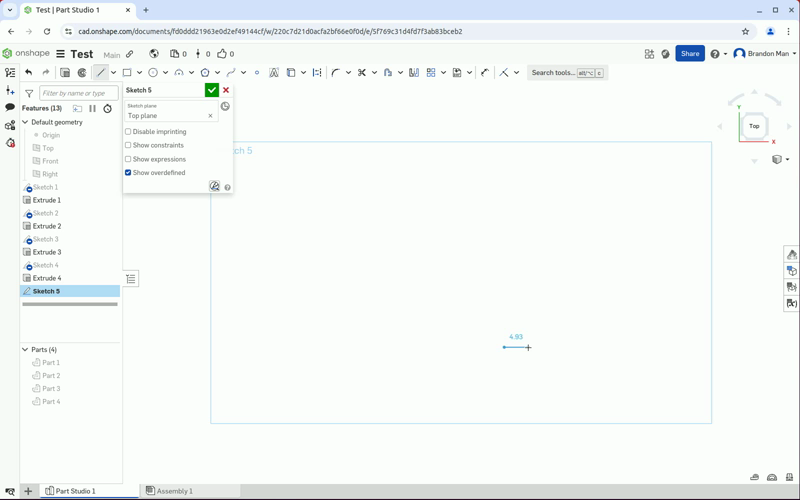
key_up(shift)
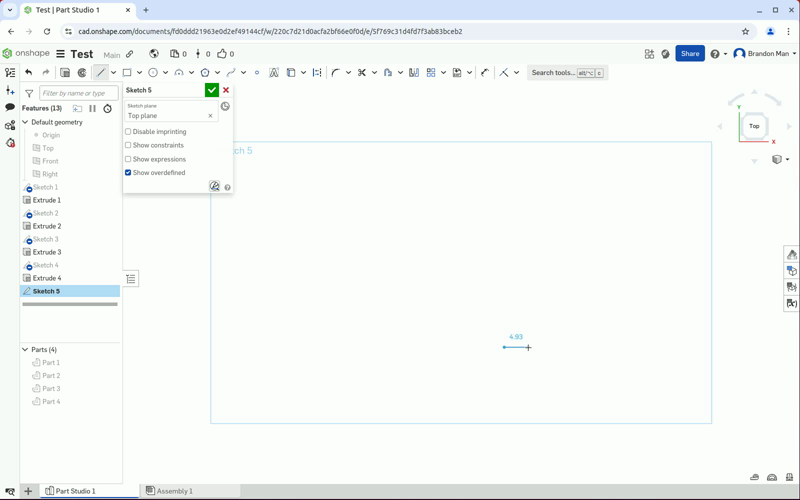
key_down(shift)
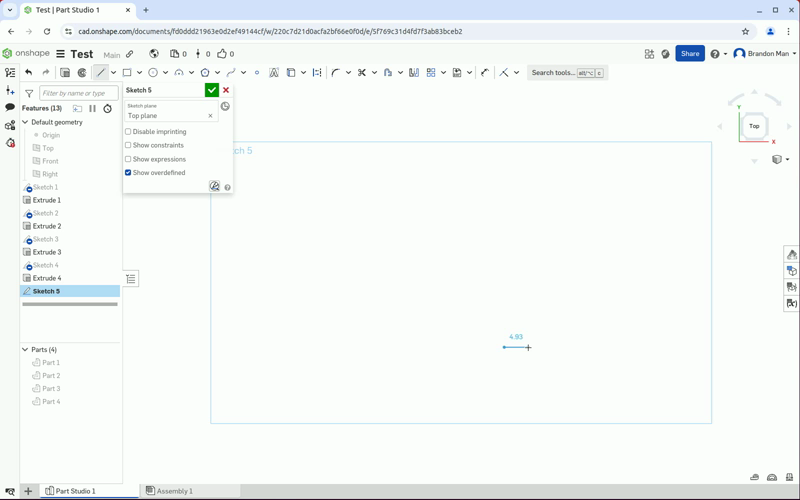
mouse_move(558, 347)
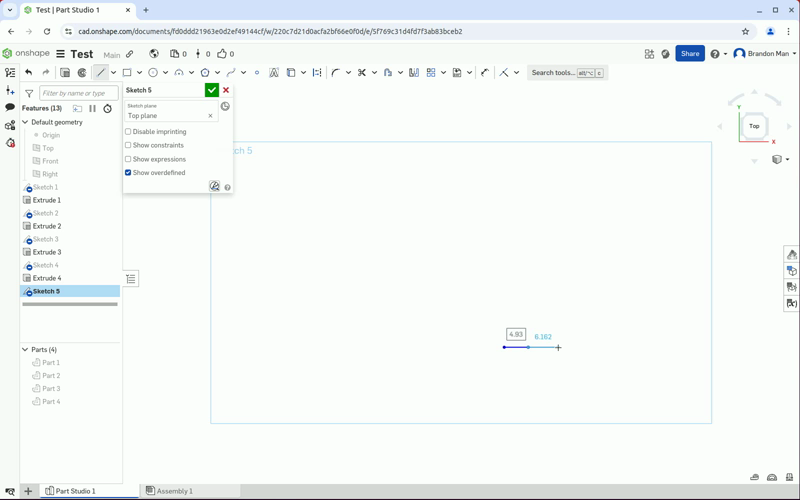
mouse_move(528, 302)
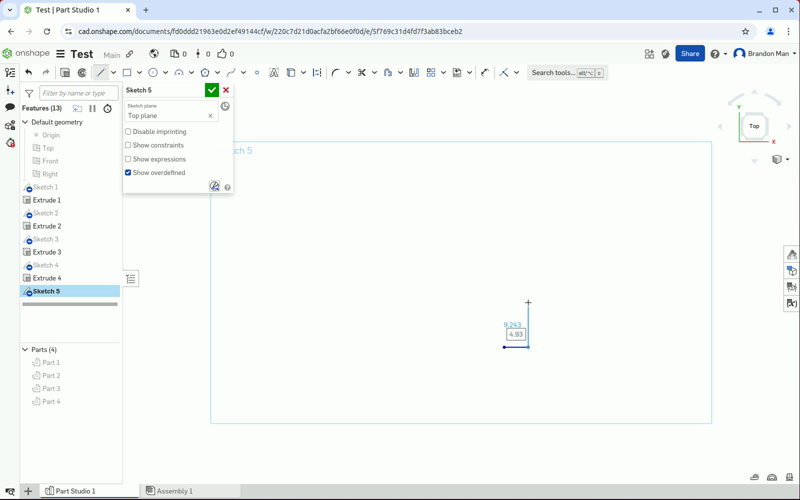
click(528, 302)
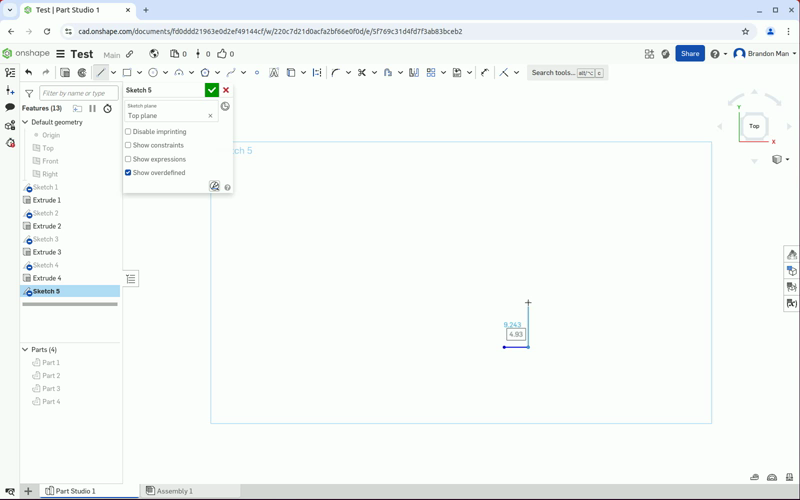
key_up(shift)
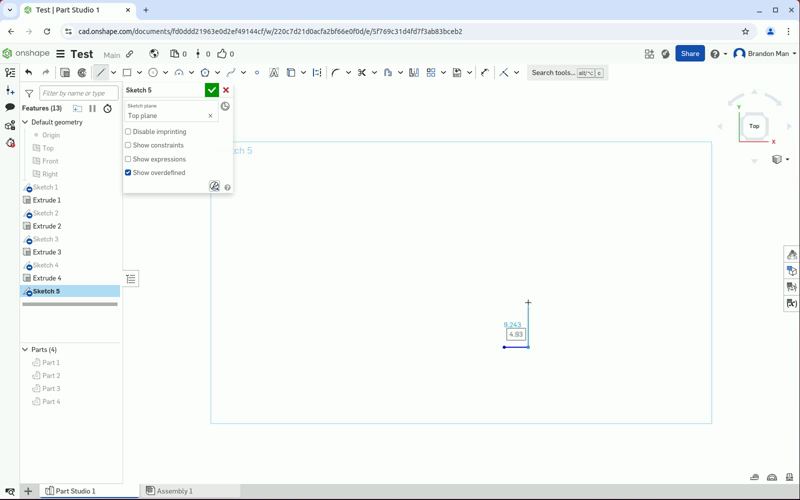
key_down(shift)
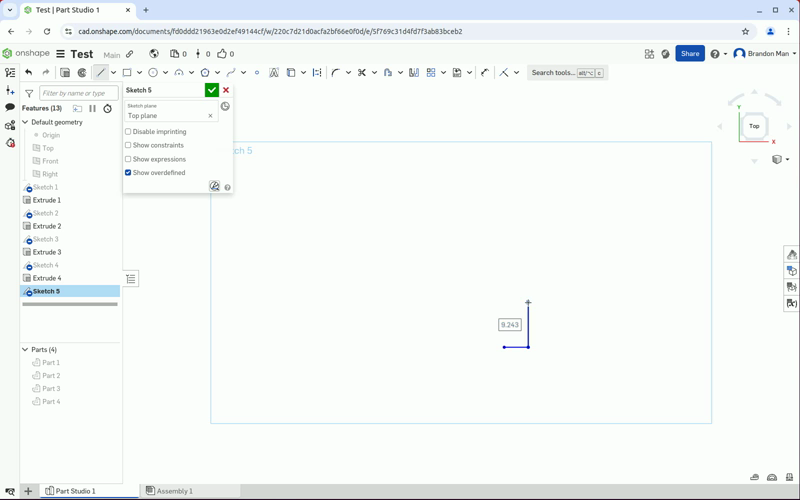
mouse_move(558, 302)
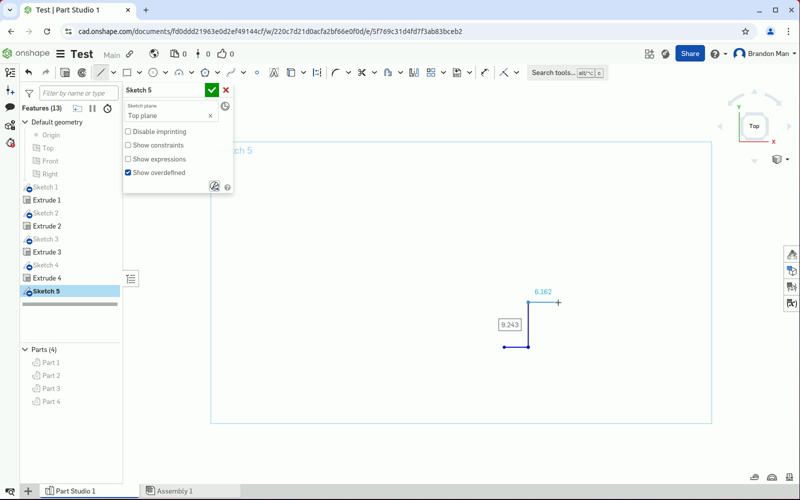
mouse_move(511, 302)
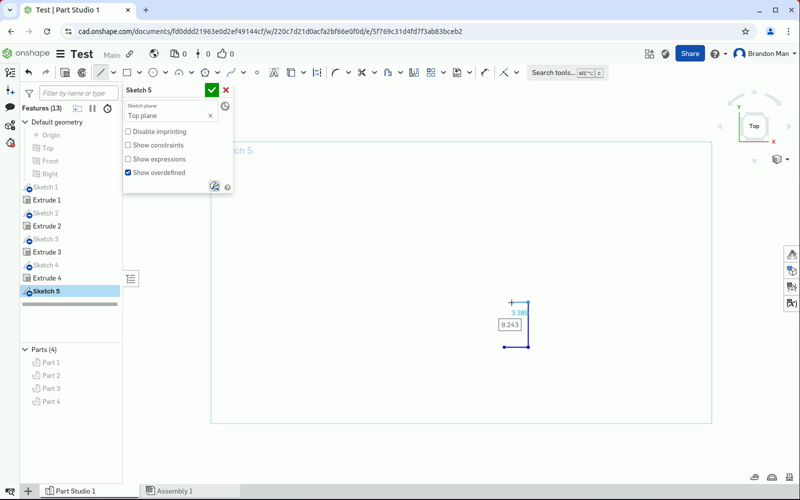
click(511, 302)
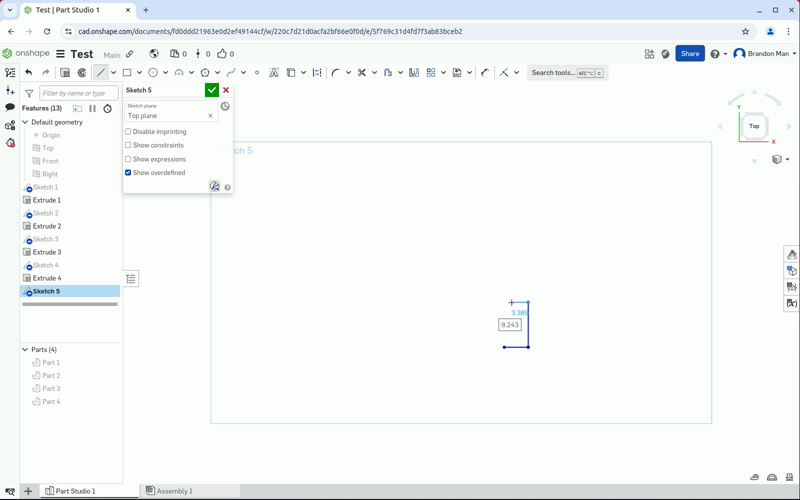
key_up(shift)
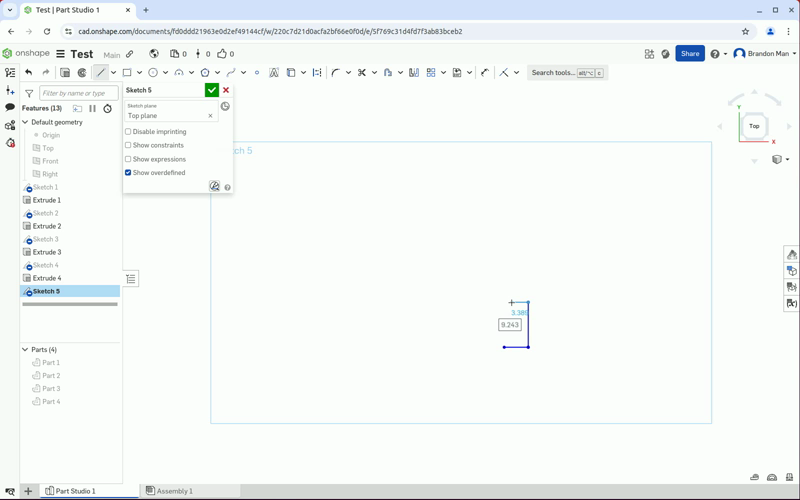
key(esc)
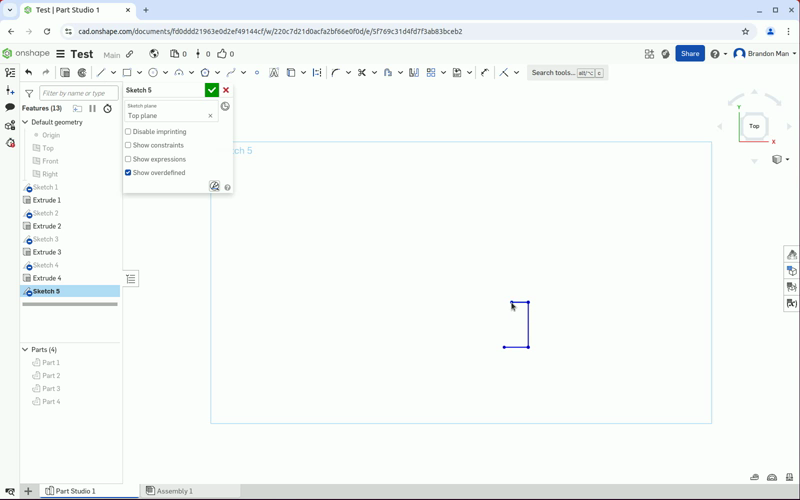
key(a)
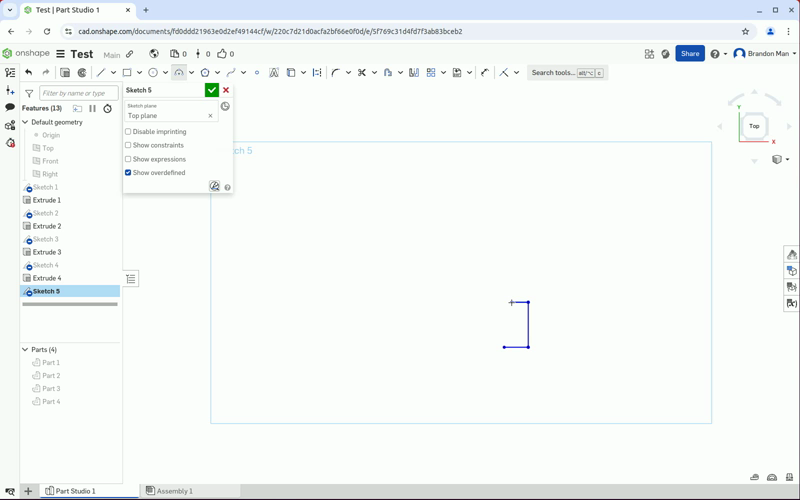
mouse_move(511, 302)
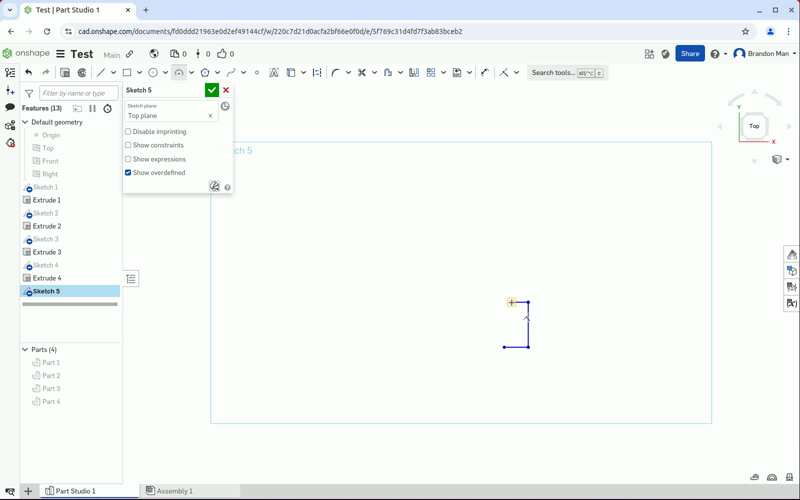
click(511, 302)
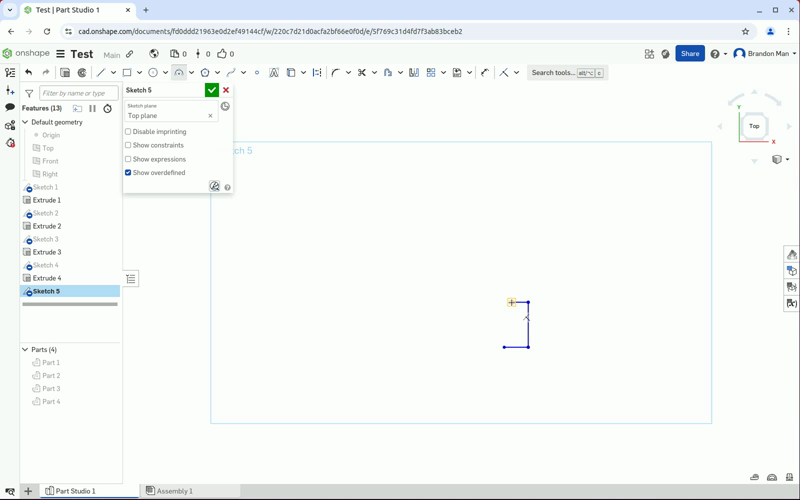
key_down(shift)
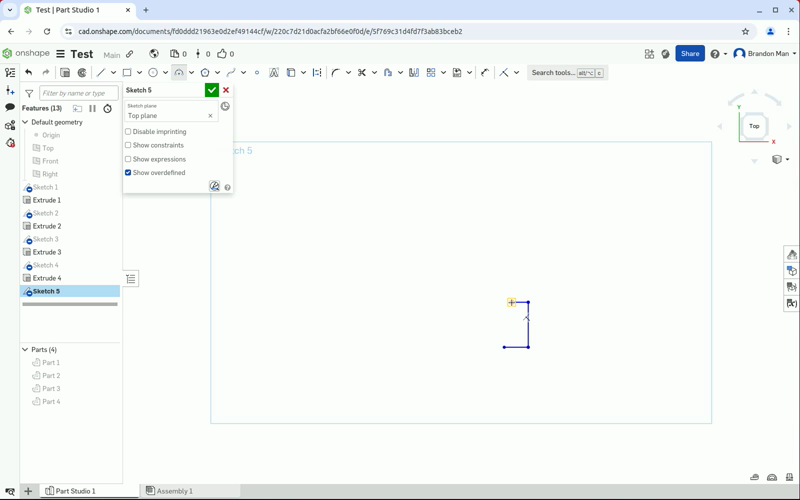
mouse_move(504, 309)
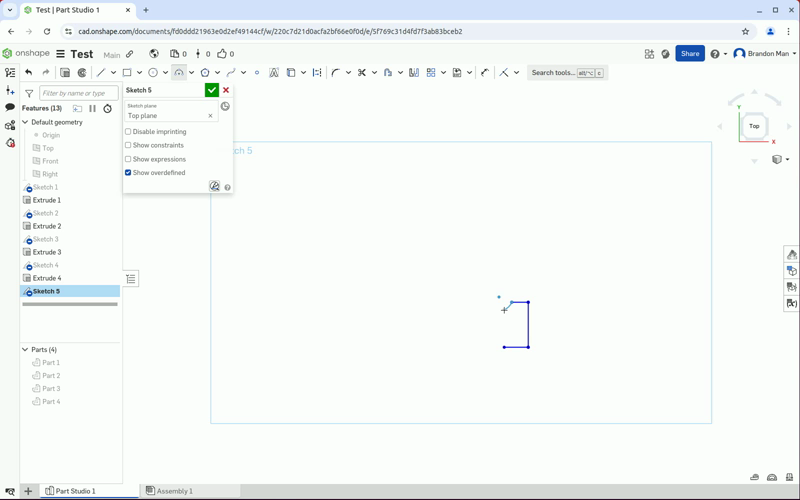
click(504, 309)
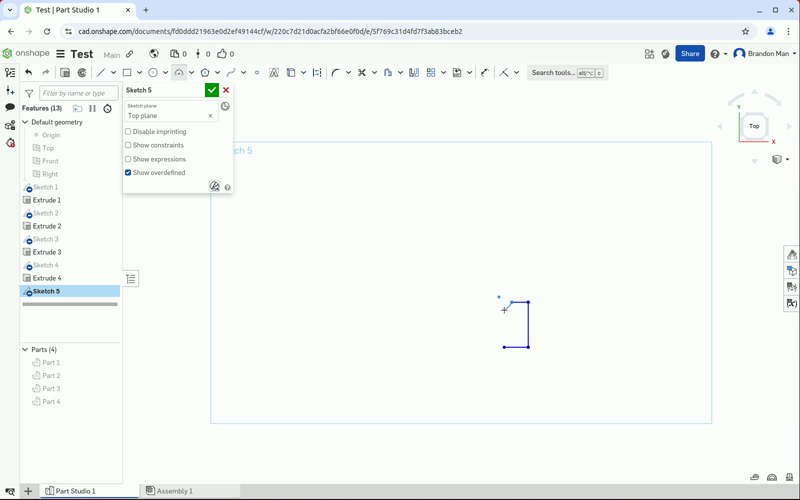
mouse_move(506, 304)
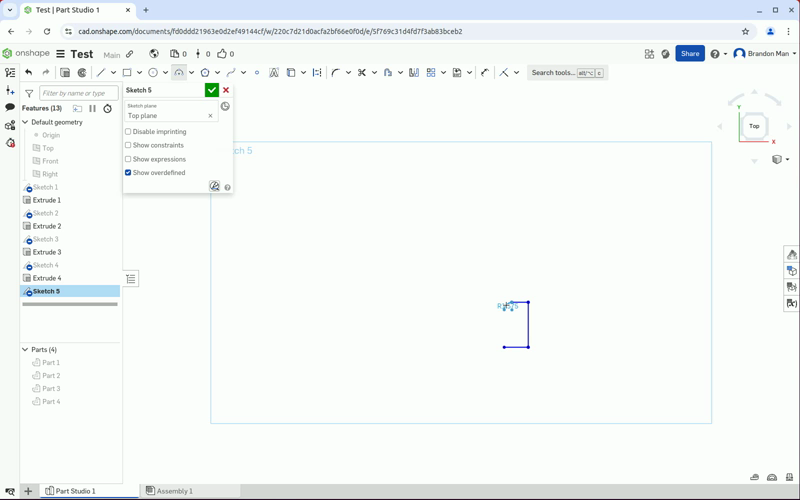
click(506, 304)
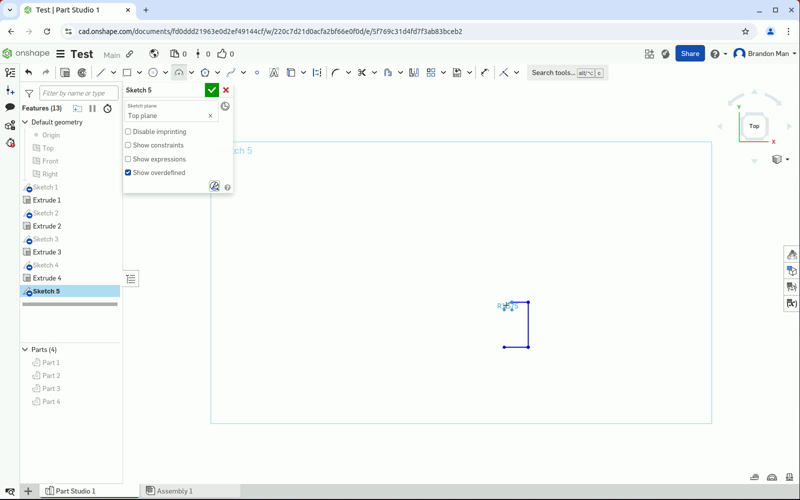
key_up(shift)
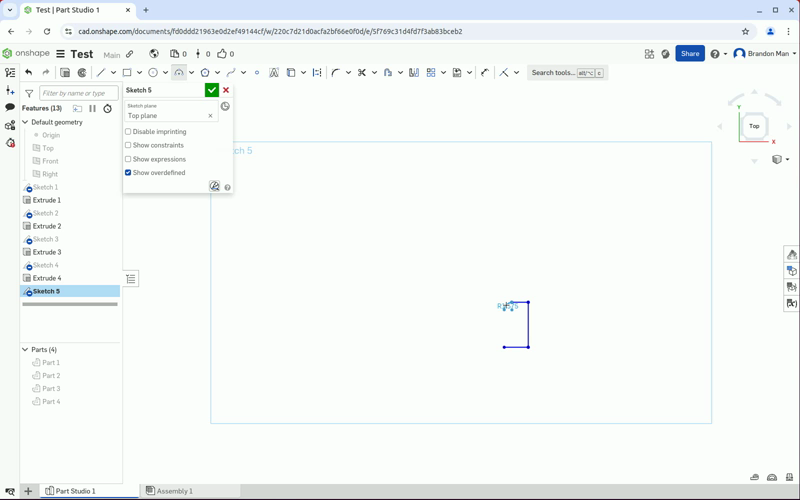
key(esc)
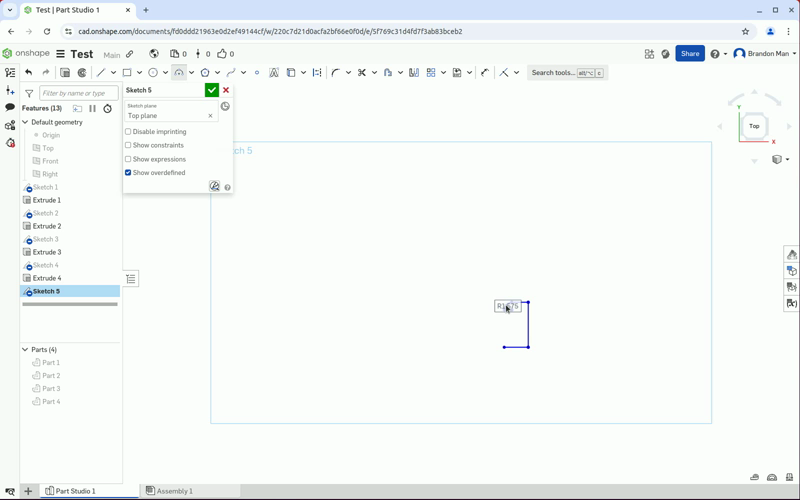
key(l)
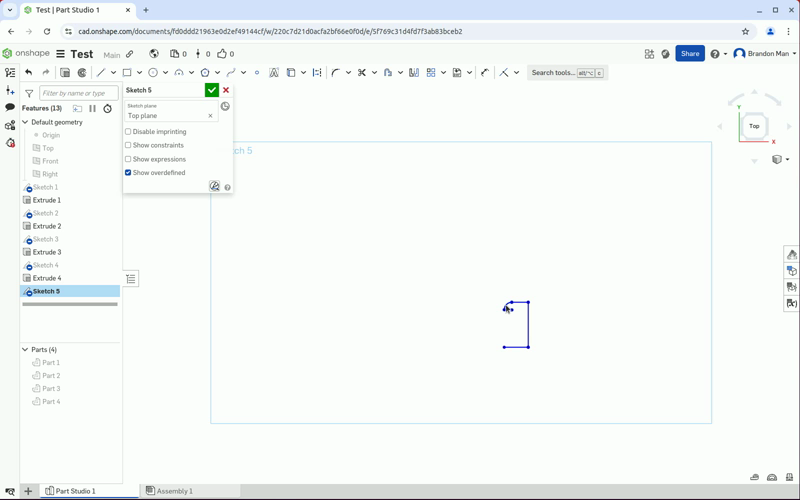
mouse_move(504, 309)
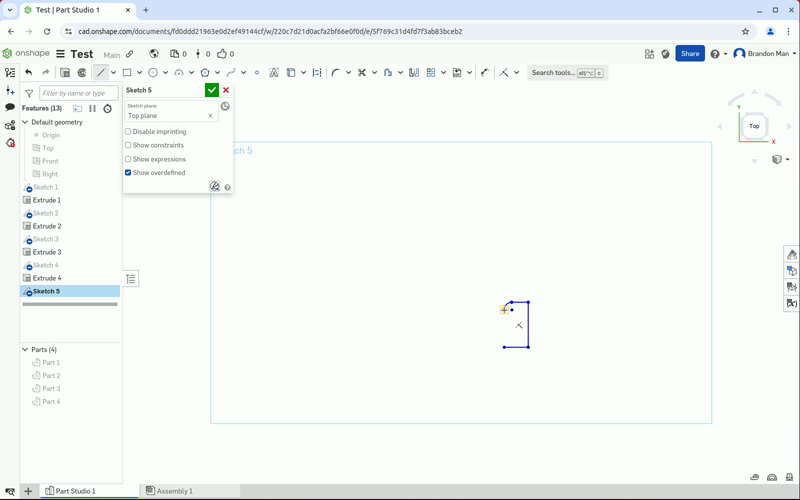
click(504, 309)
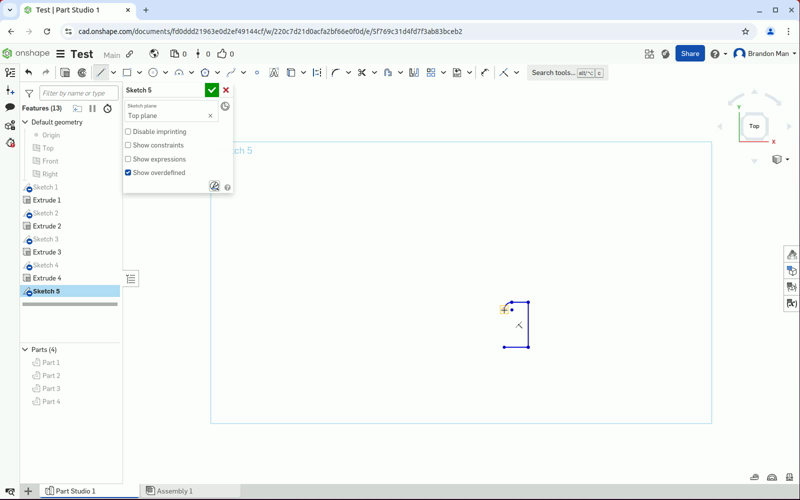
mouse_move(534, 309)
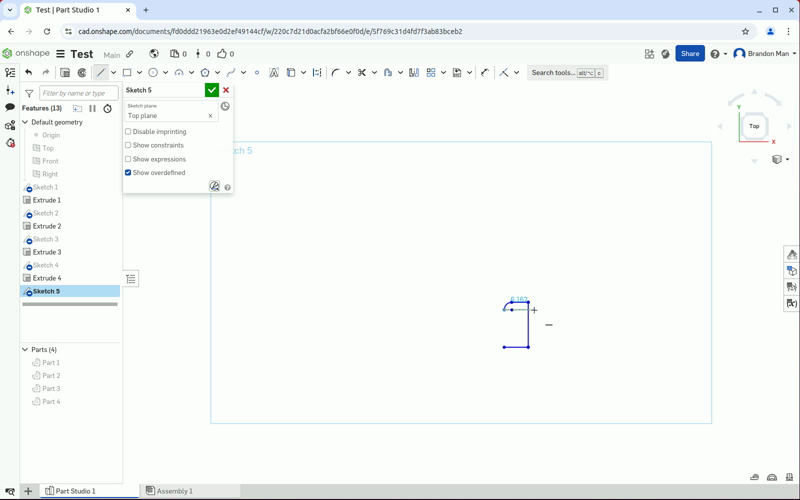
key_down(shift)
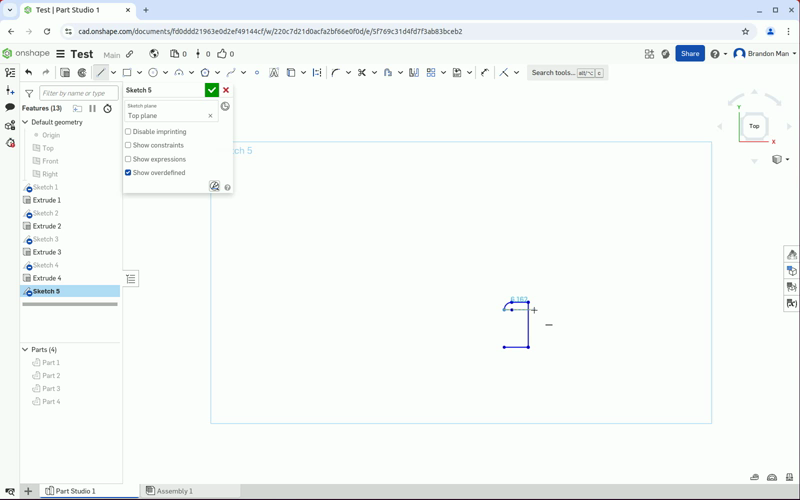
mouse_move(504, 347)
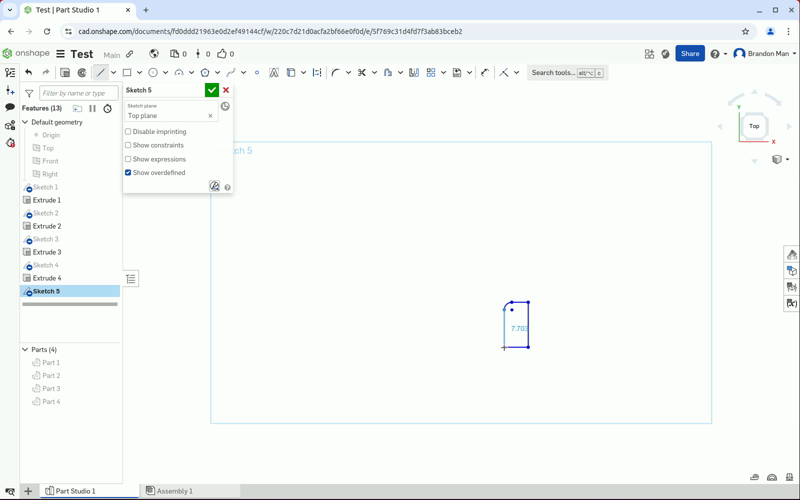
key_up(shift)
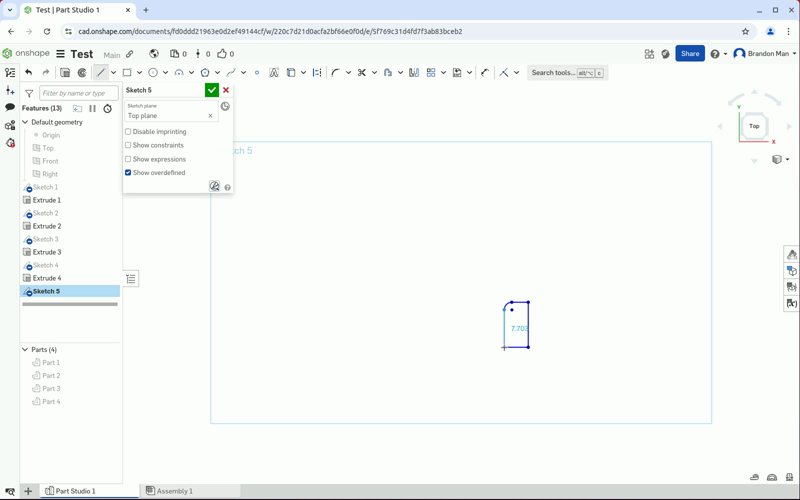
click(504, 347)
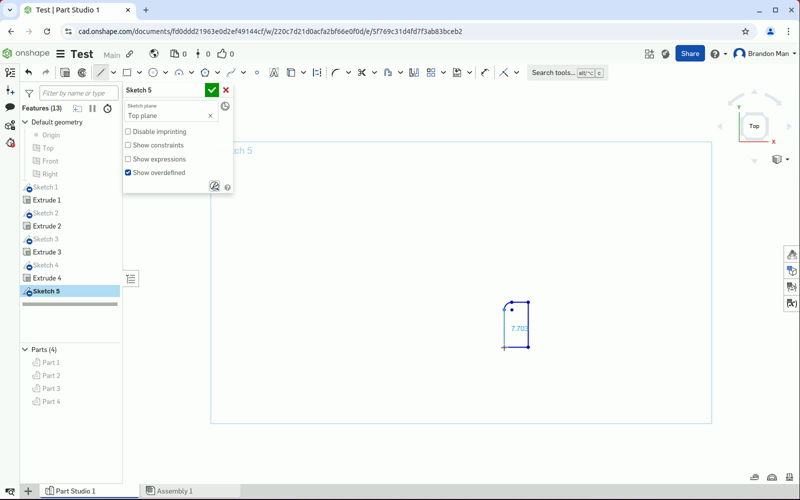
key(esc)
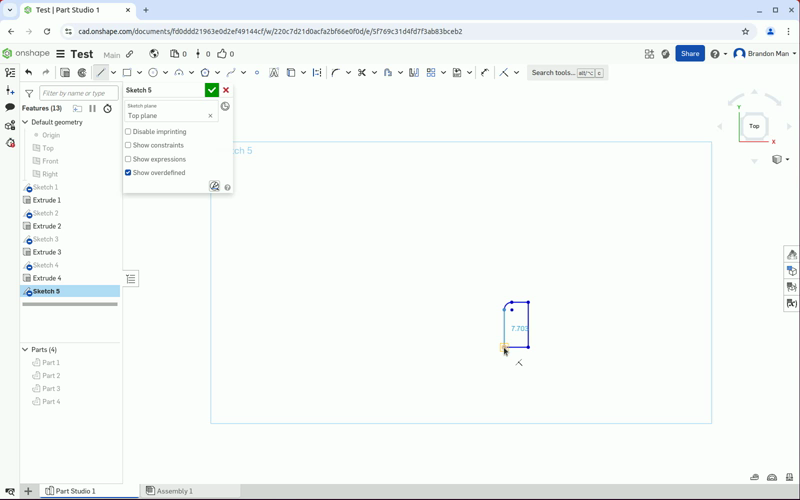
mouse_move(505, 333)
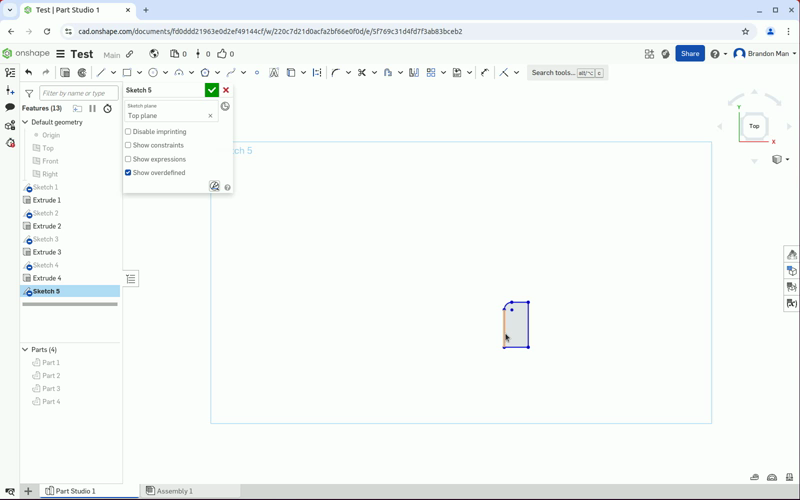
scroll(6)
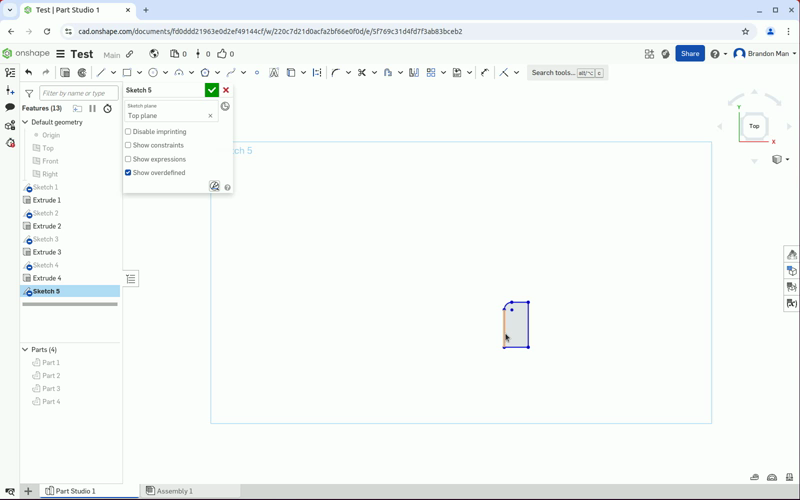
scroll(6)
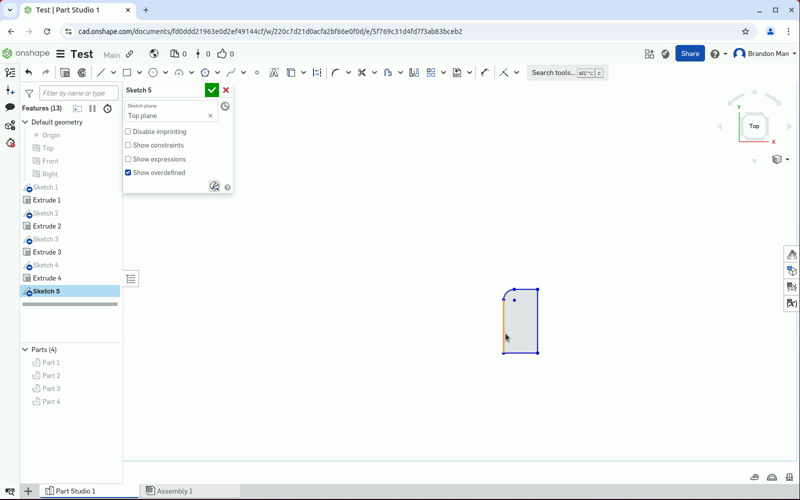
scroll(6)
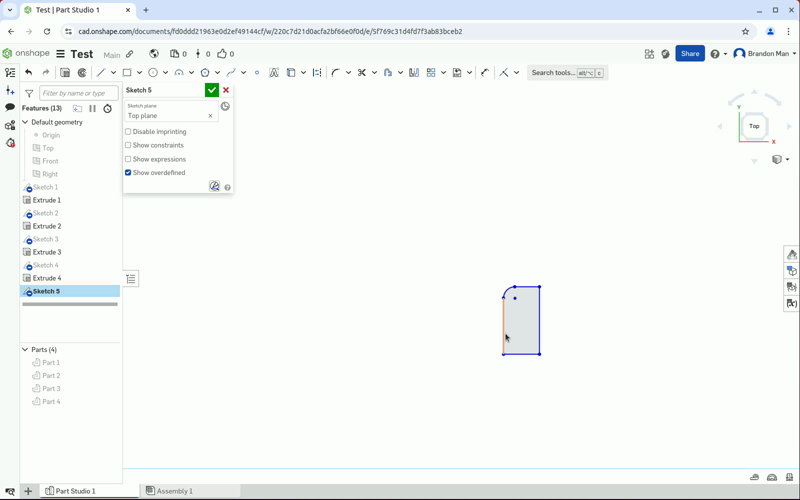
scroll(6)
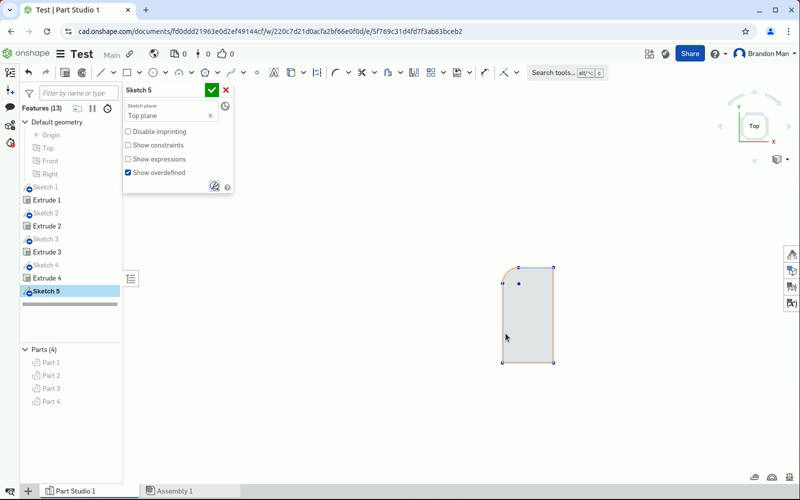
scroll(6)
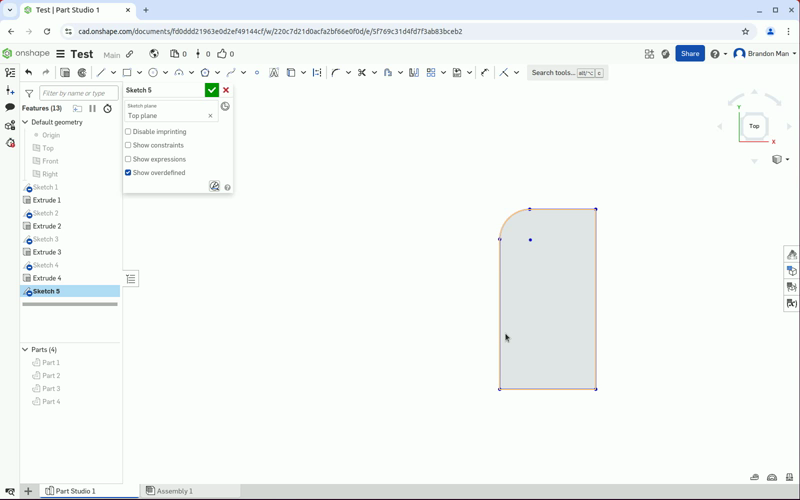
scroll(6)
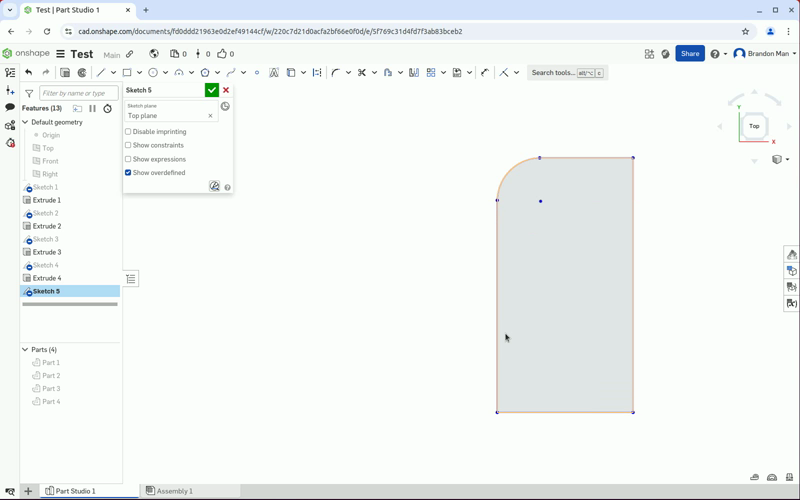
scroll(6)
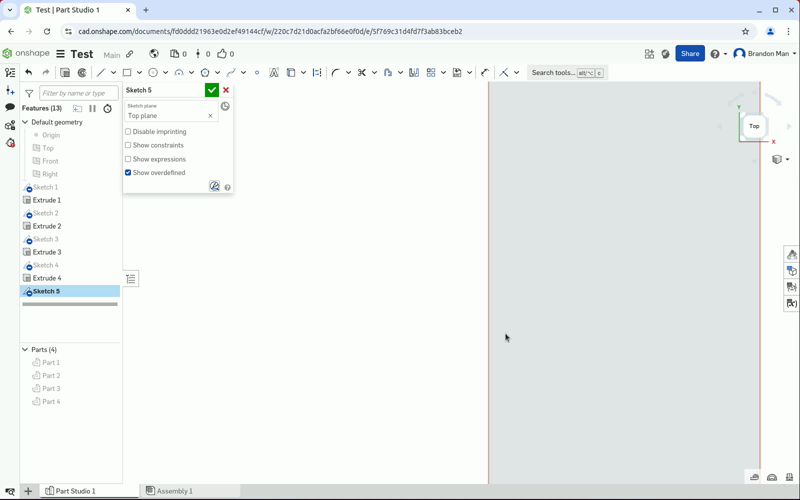
click(505, 333)
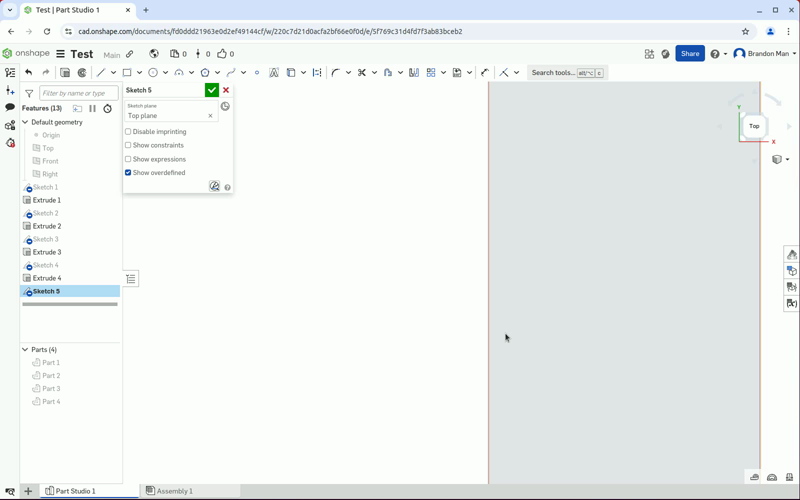
scroll(-6)
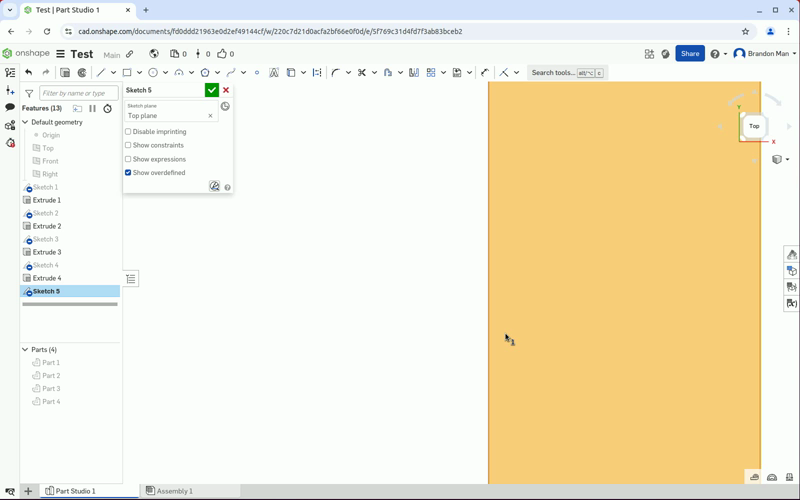
scroll(-6)
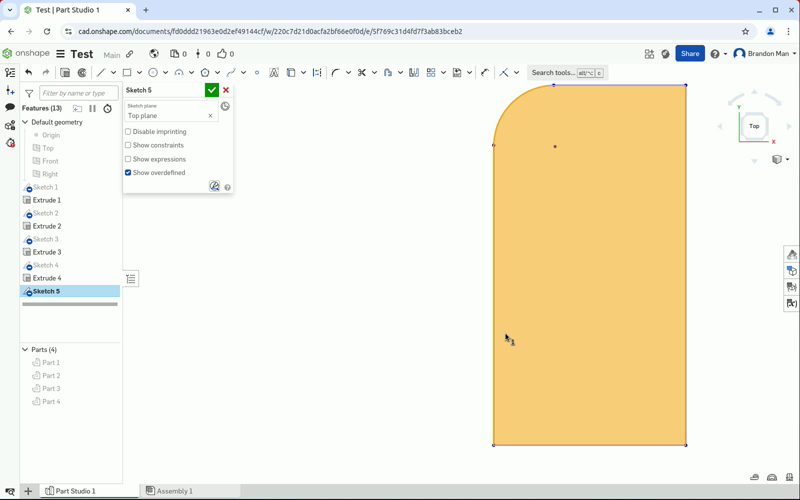
scroll(-6)
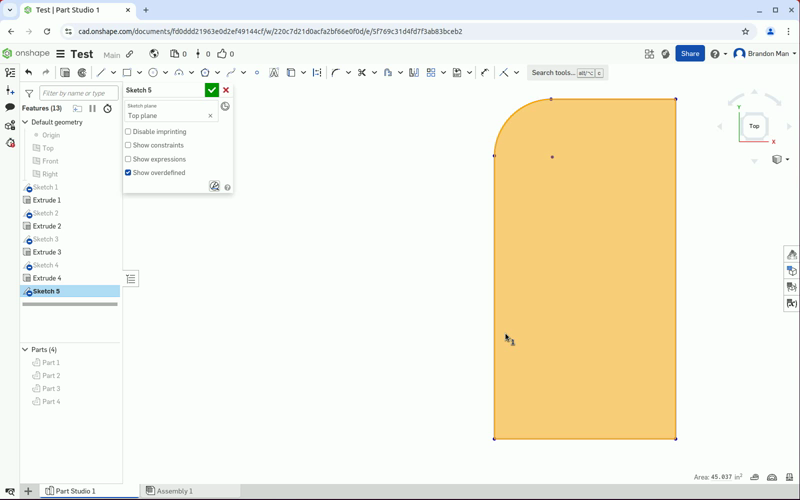
scroll(-6)
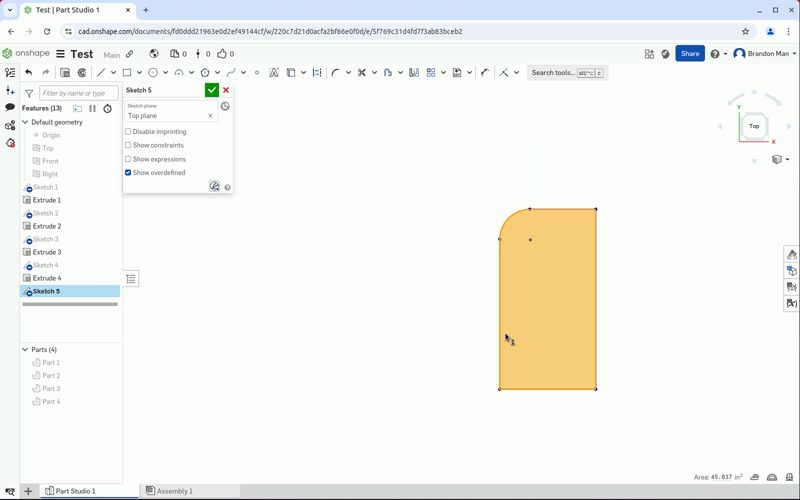
scroll(-6)
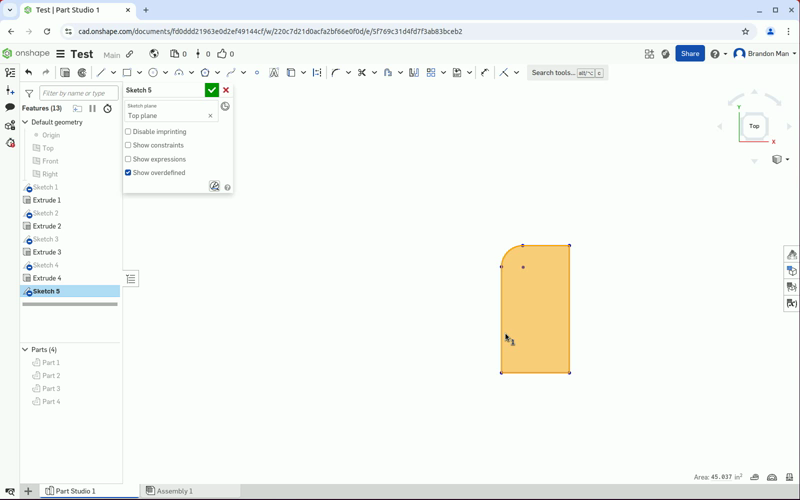
scroll(-6)
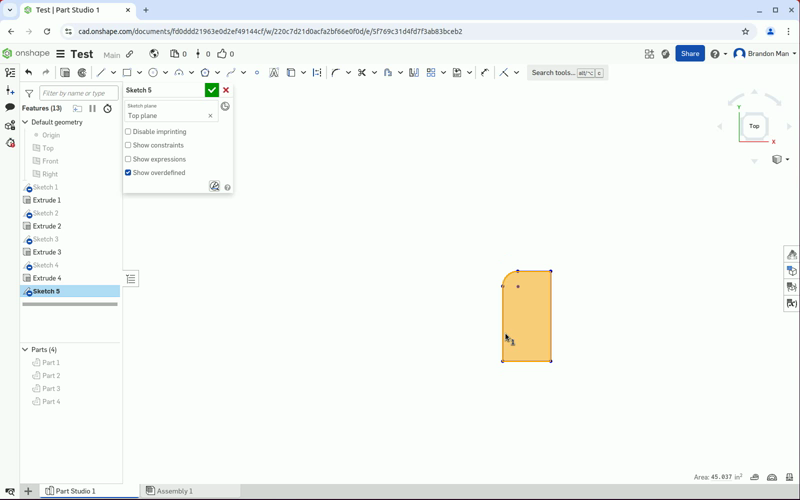
scroll(-6)
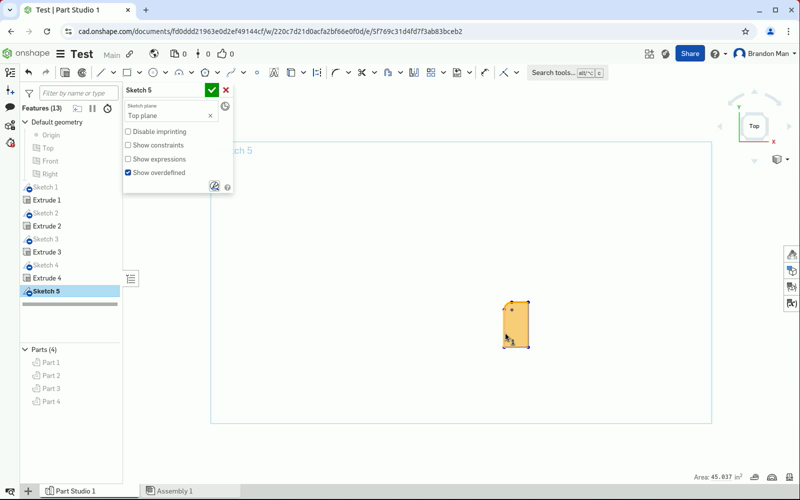
mouse_move(73, 352)
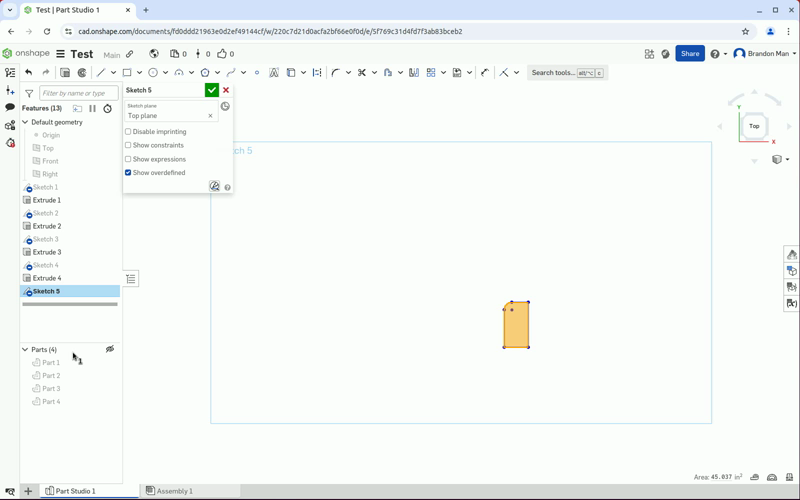
key(shift+y)
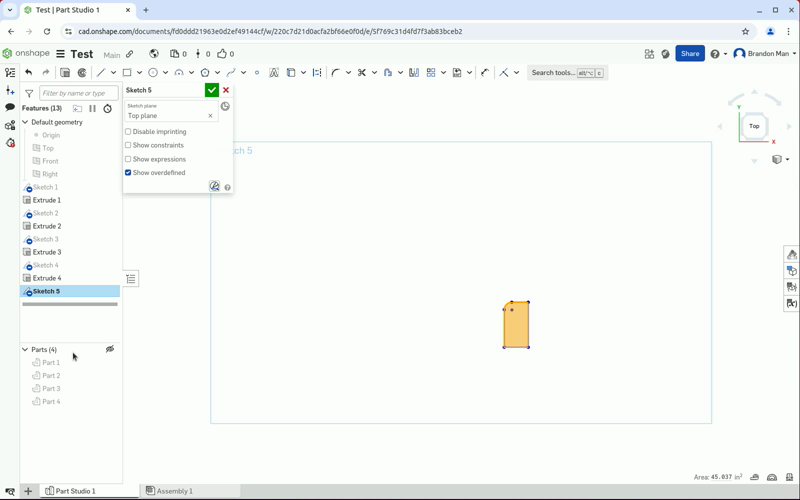
key(shift+e)
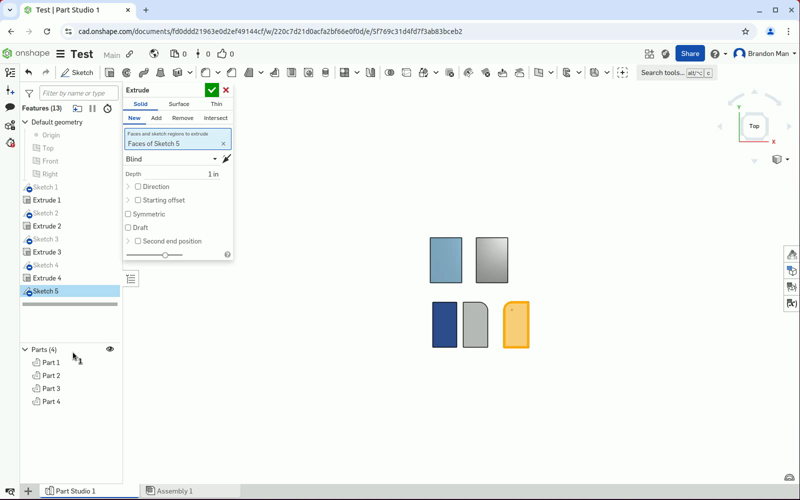
mouse_move(143, 106)
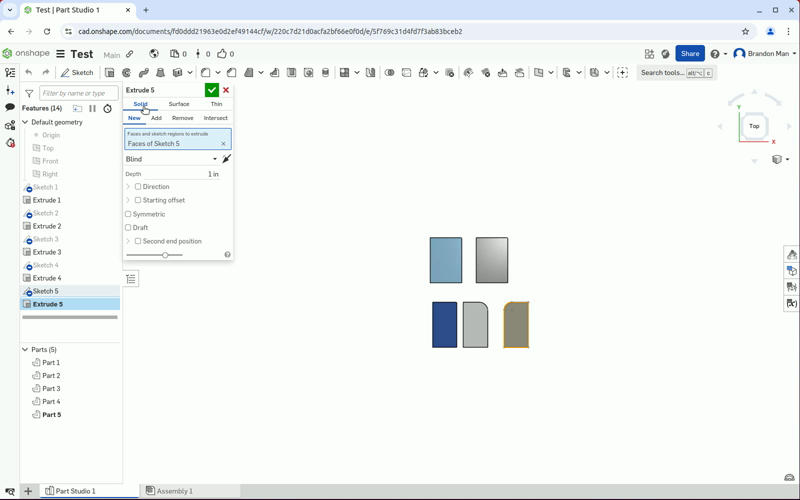
click(143, 106)
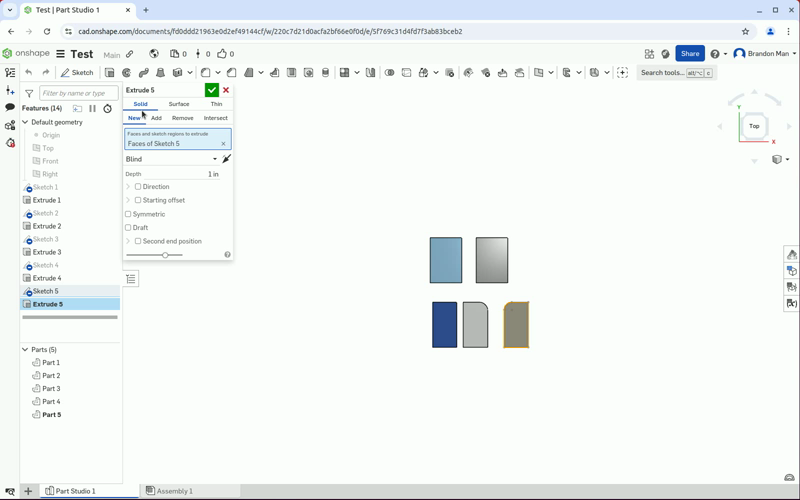
mouse_move(137, 120)
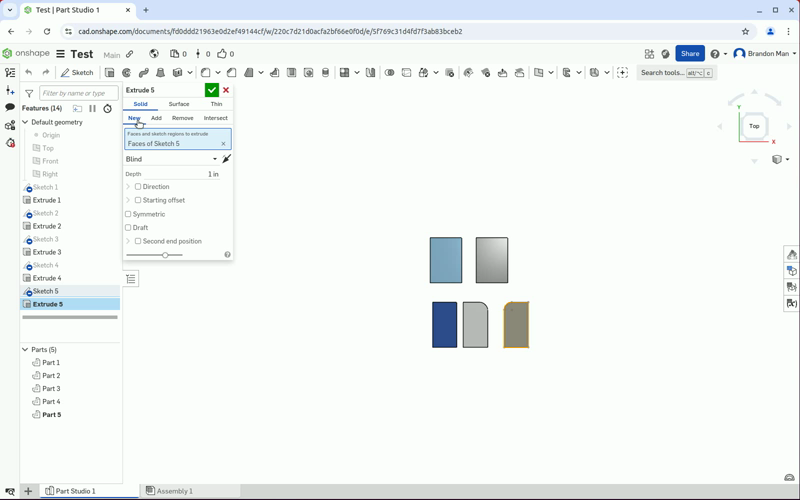
click(137, 120)
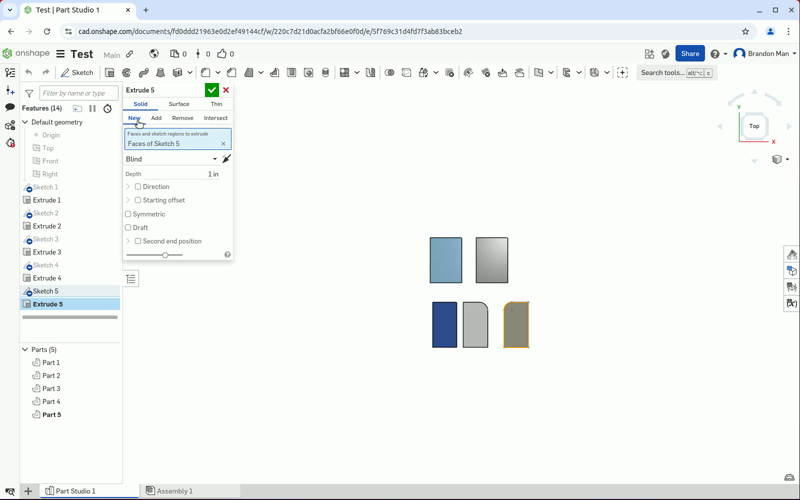
key(tab, 4)
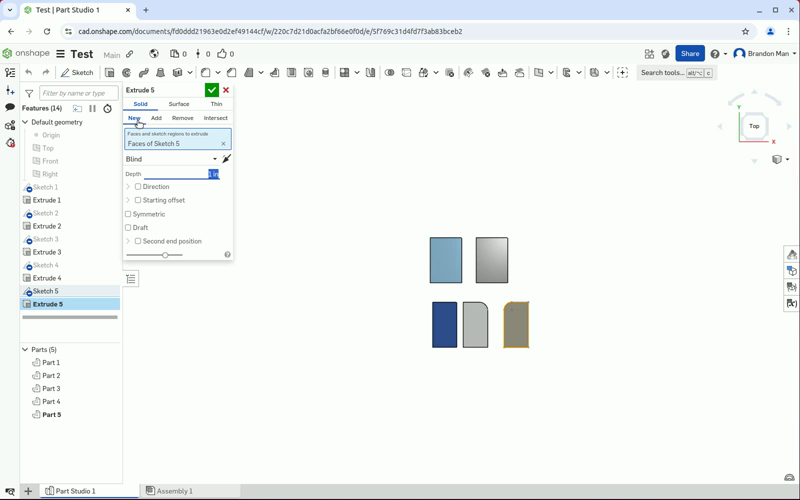
text(0.722)
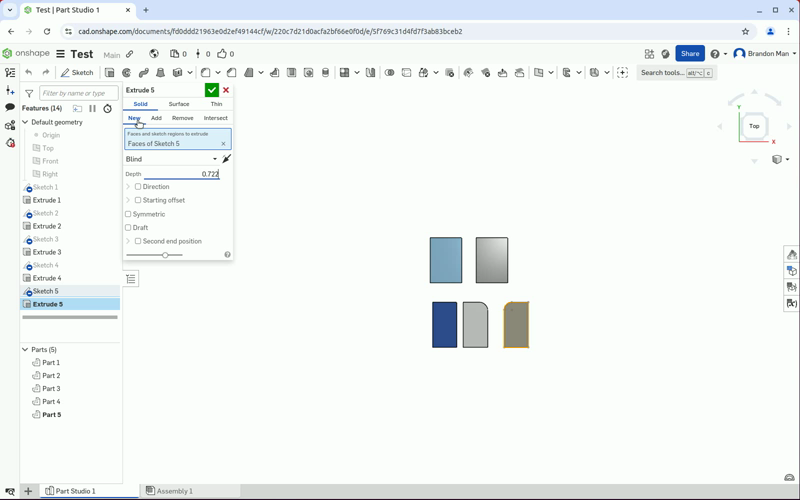
key(enter)
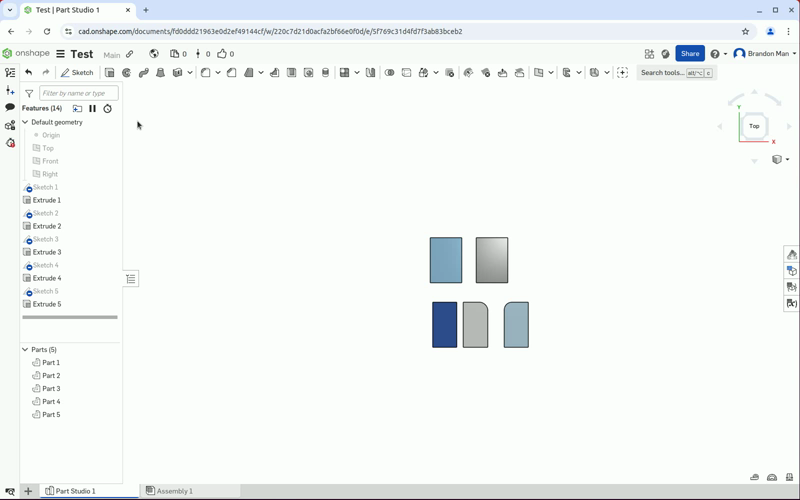
key(shift+h)
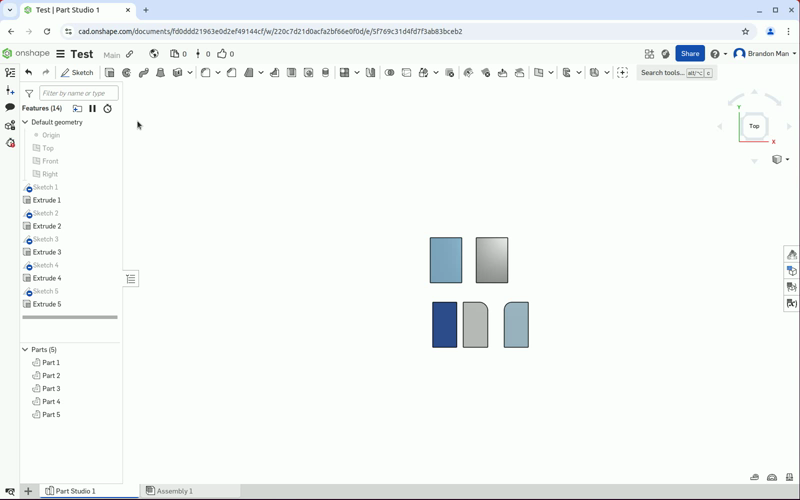
key(shift+h)
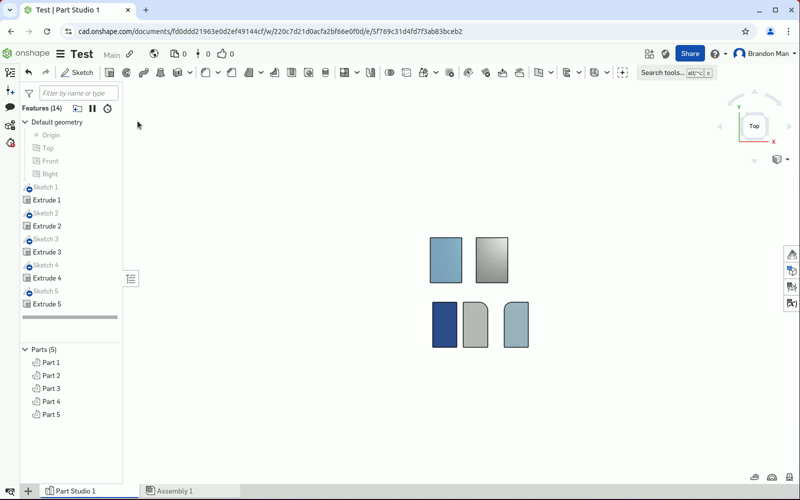
mouse_move(73, 189)
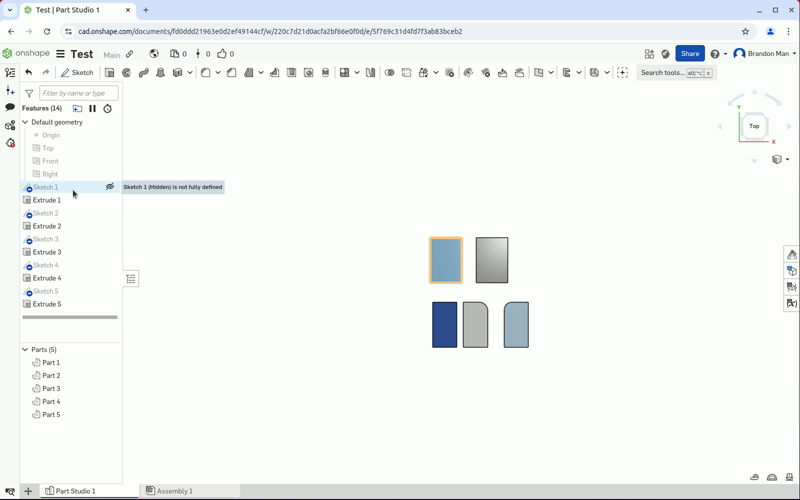
click(73, 189)
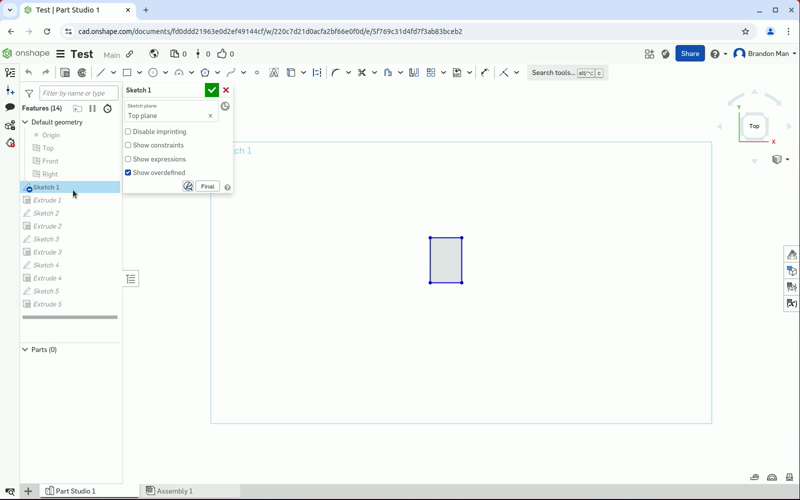
mouse_move(229, 92)
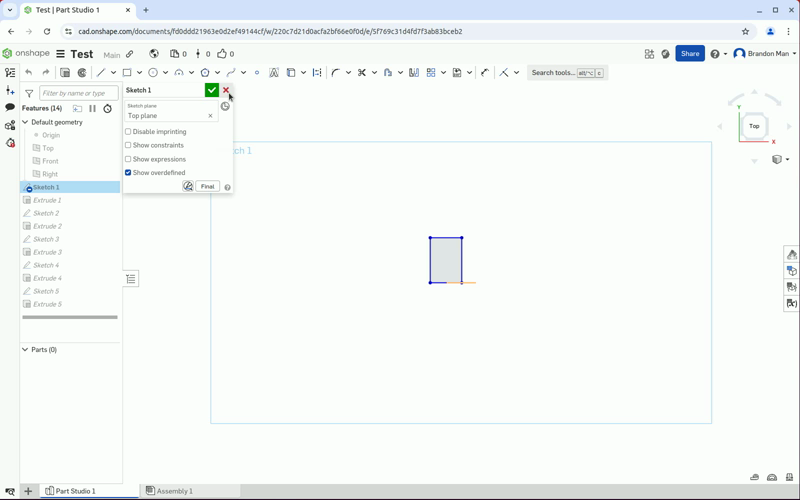
click(229, 92)
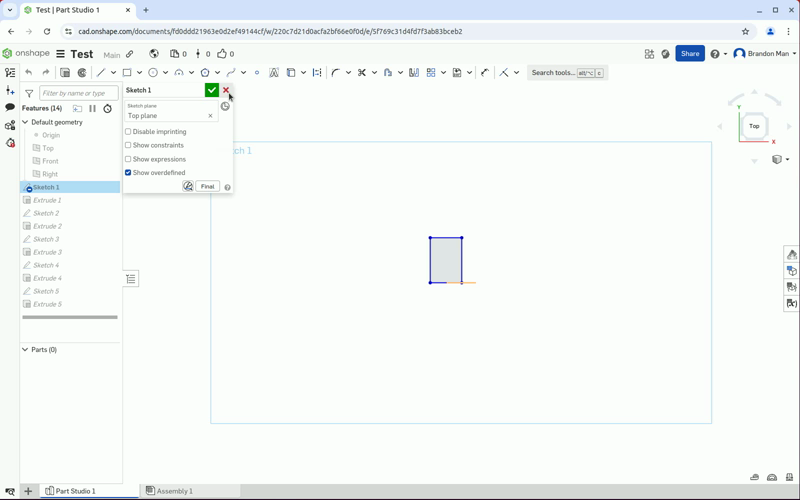
key(shift+s)
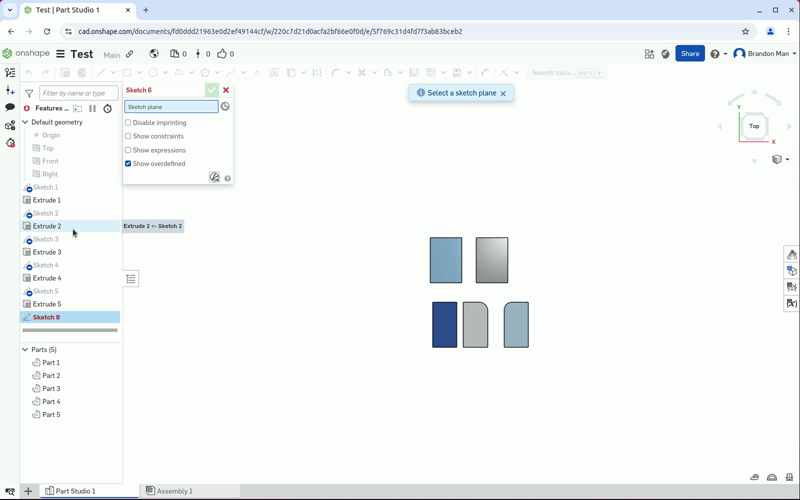
scroll(3)
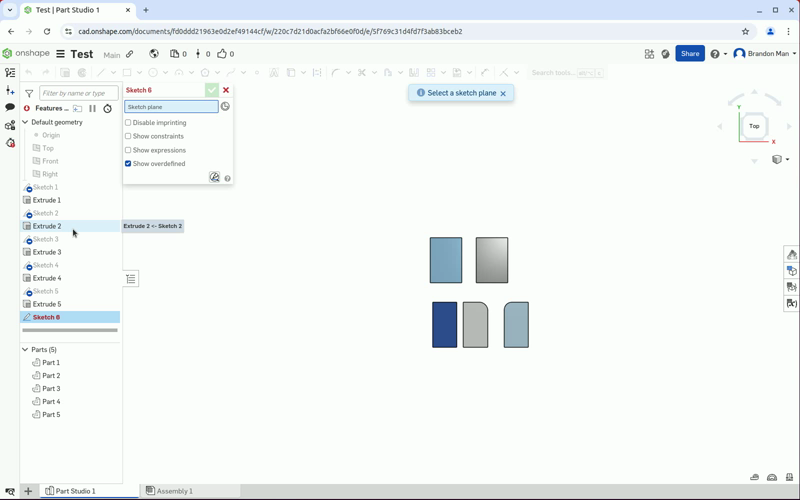
mouse_move(73, 150)
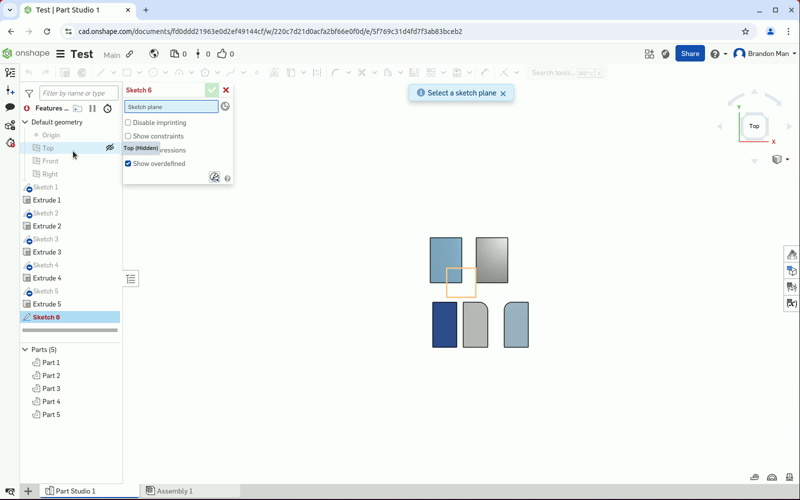
click(73, 150)
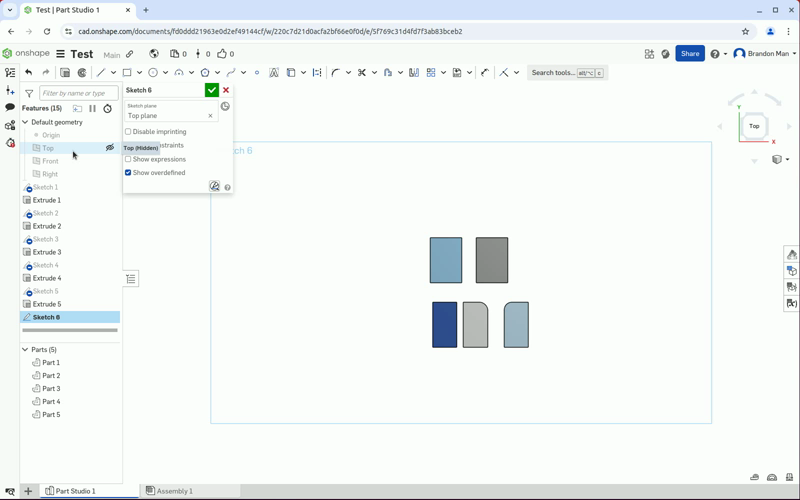
mouse_move(73, 352)
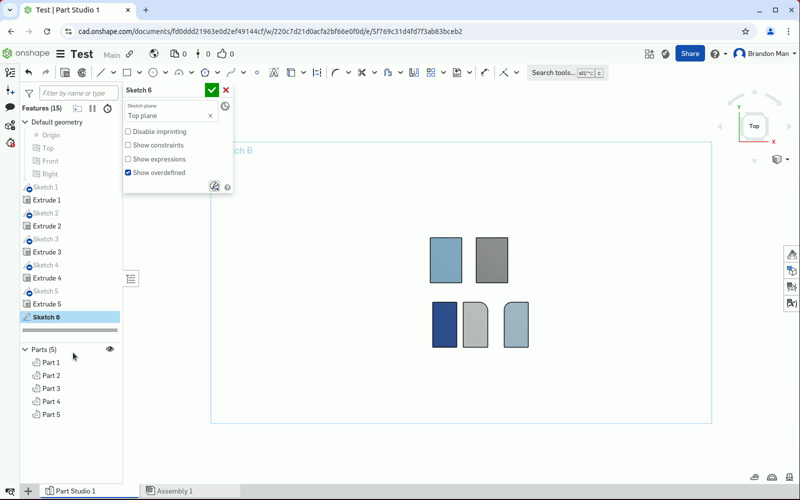
key(y)
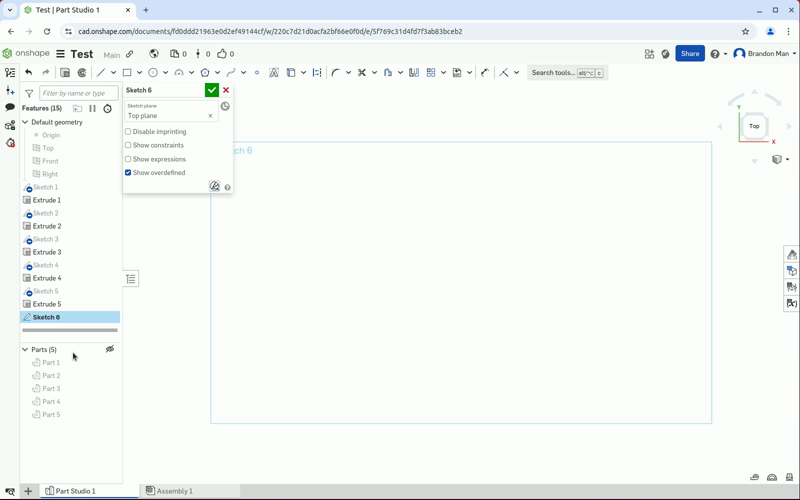
key(l)
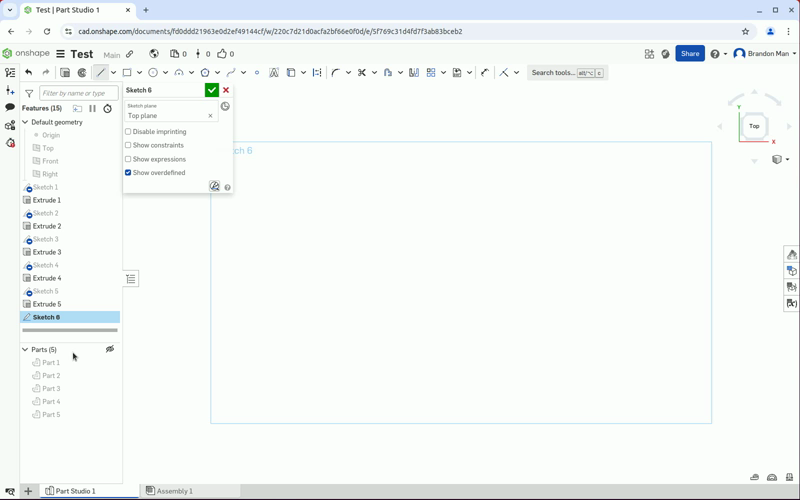
key_down(shift)
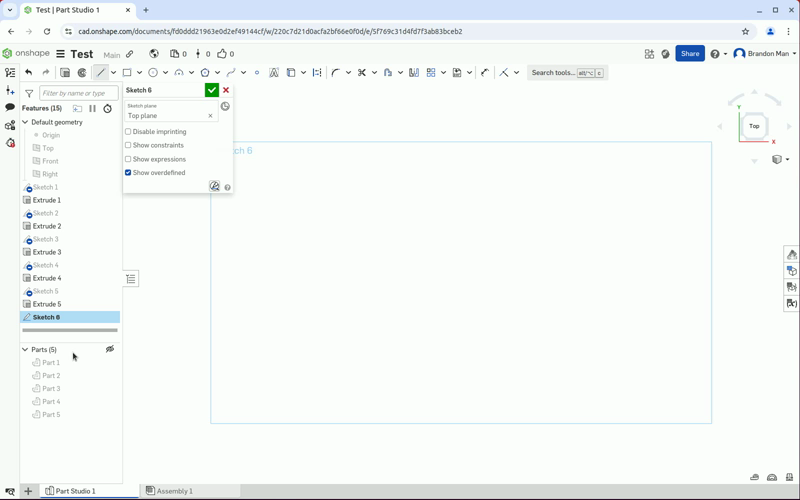
mouse_move(534, 347)
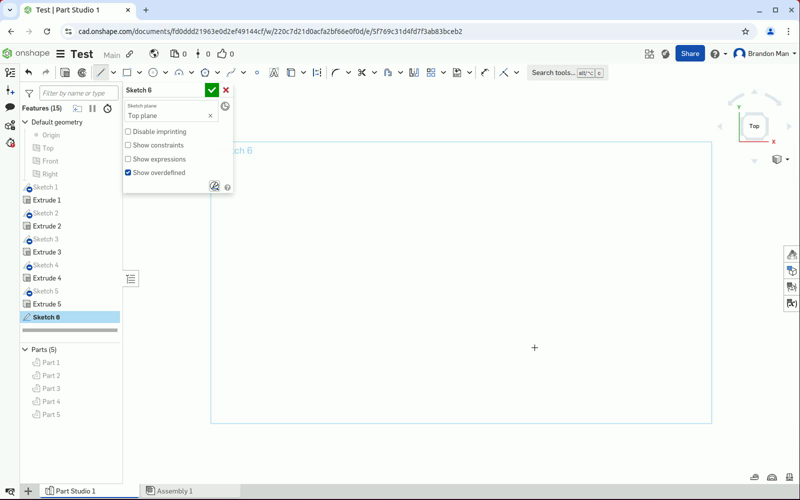
click(534, 347)
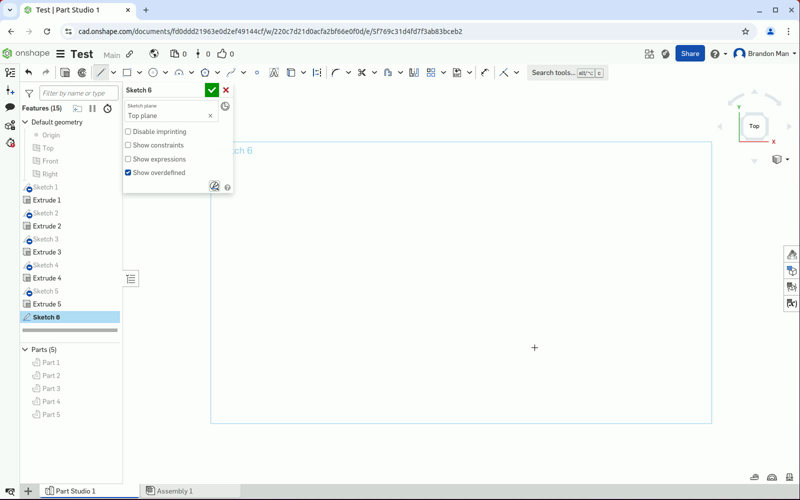
key_up(shift)
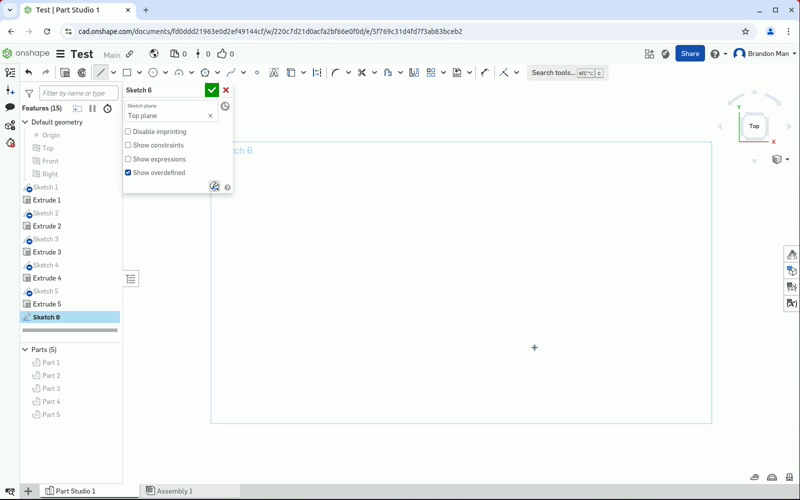
key_down(shift)
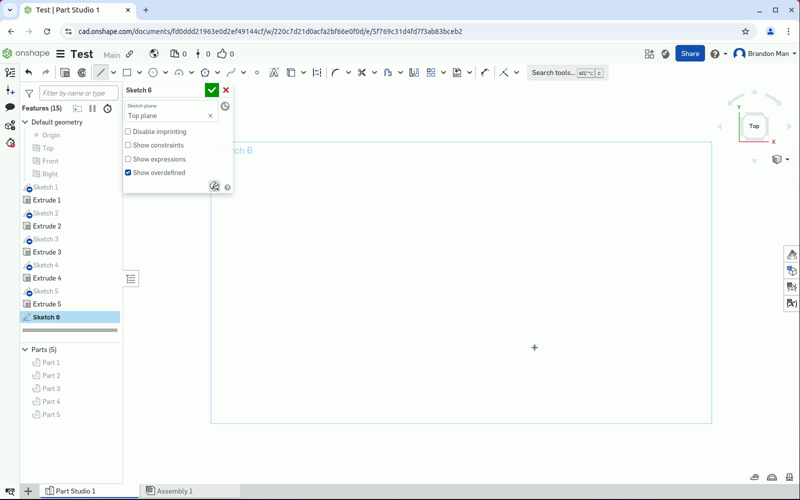
mouse_move(564, 347)
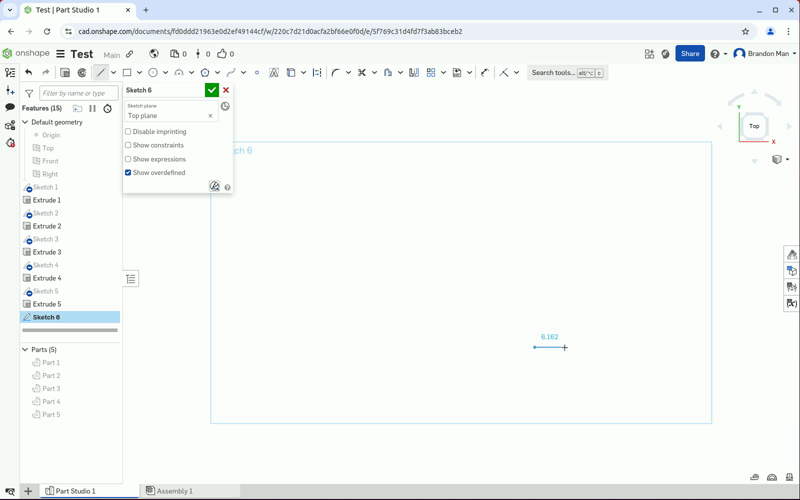
mouse_move(558, 347)
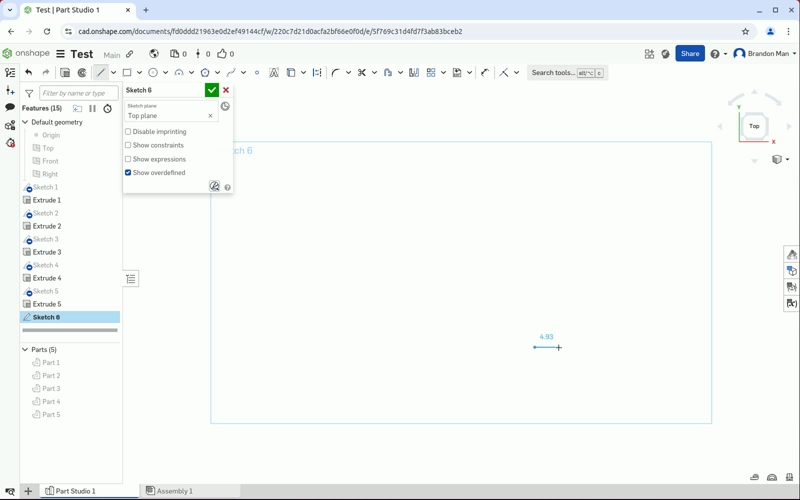
click(558, 347)
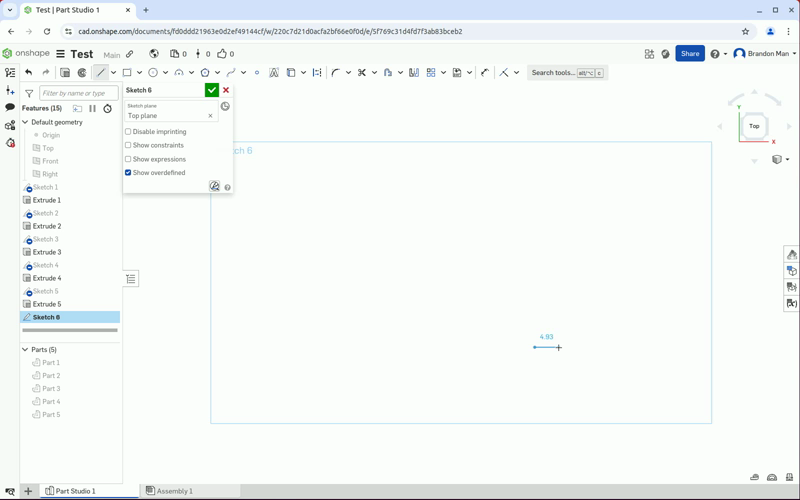
key_up(shift)
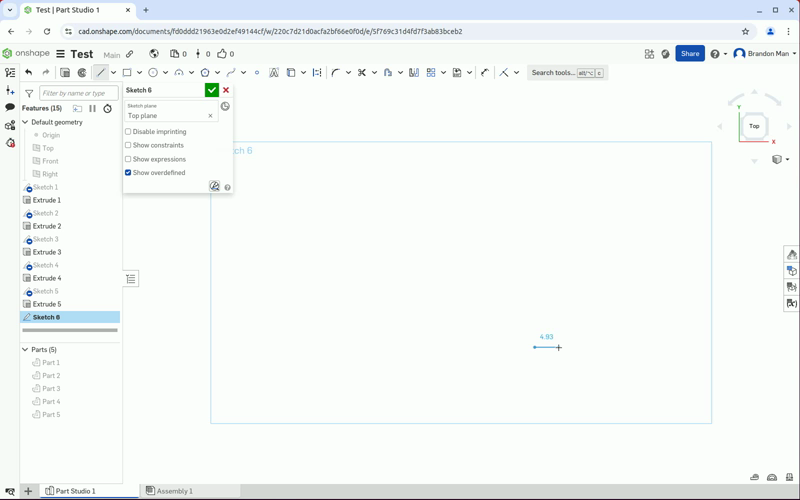
key_down(shift)
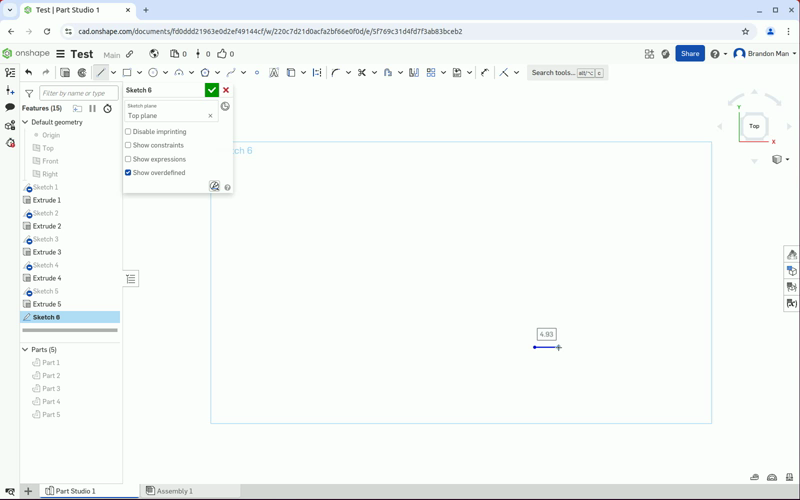
mouse_move(588, 347)
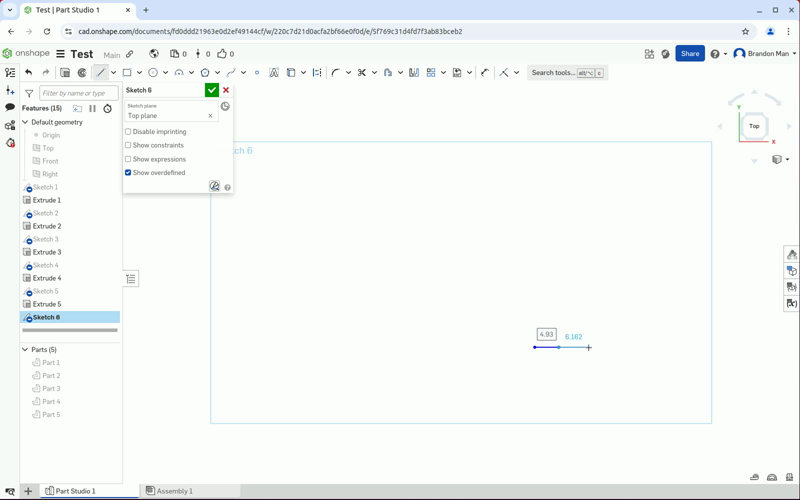
mouse_move(558, 302)
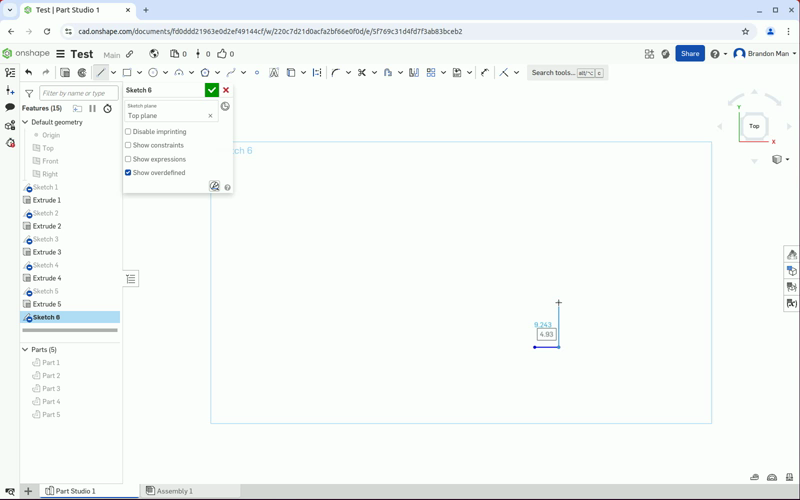
click(558, 302)
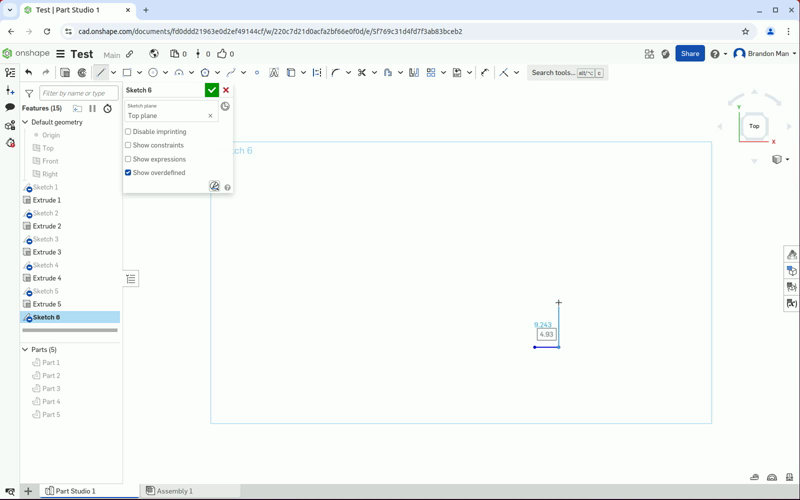
key_up(shift)
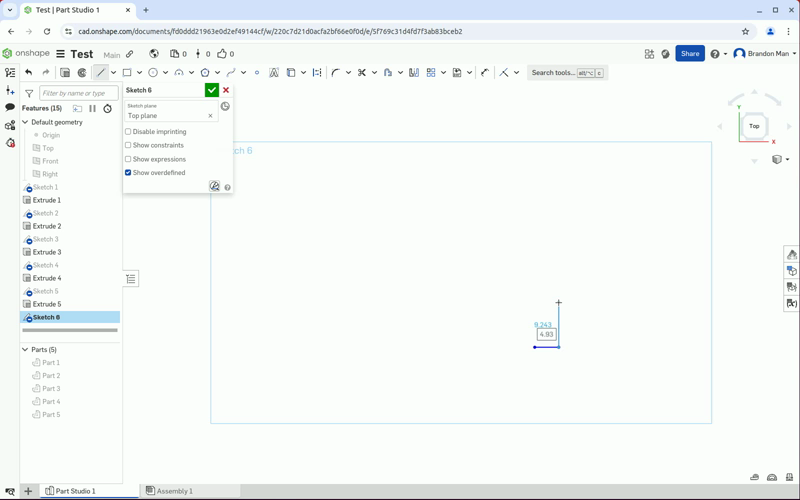
key_down(shift)
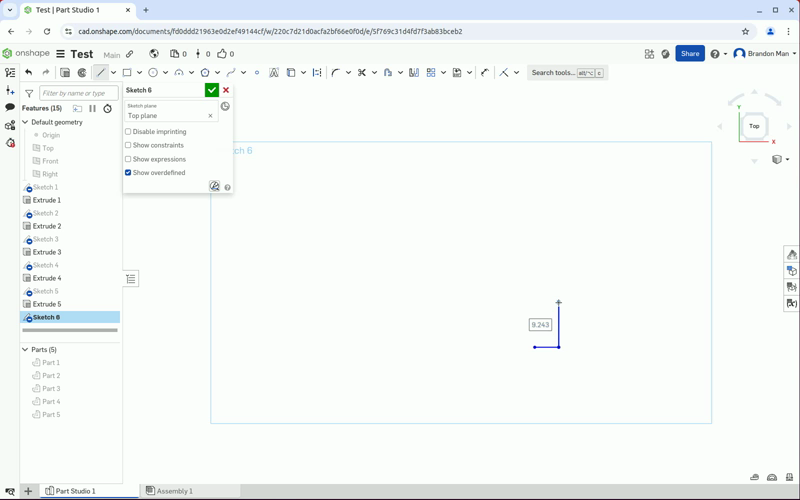
mouse_move(588, 302)
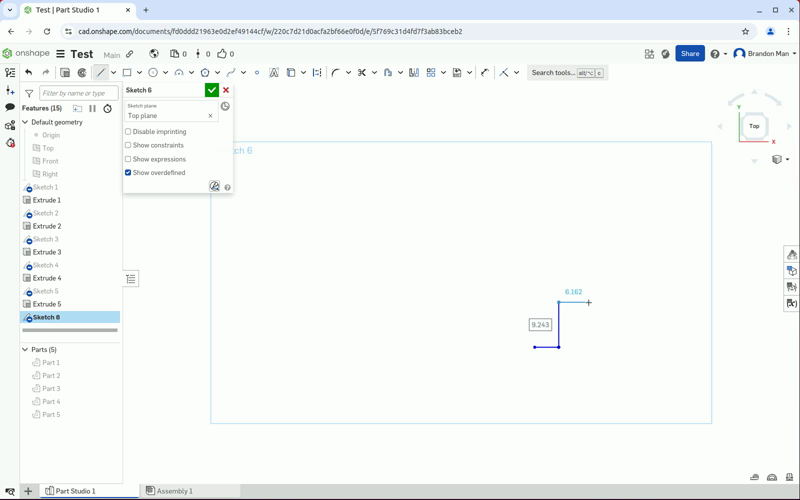
mouse_move(534, 302)
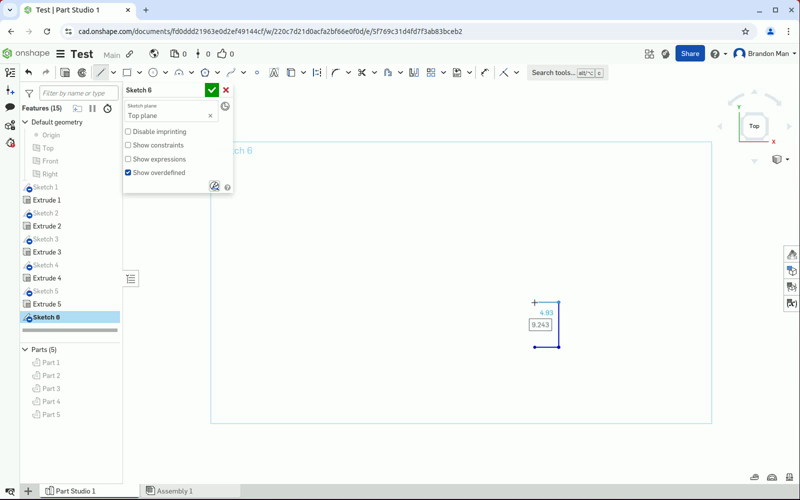
click(534, 302)
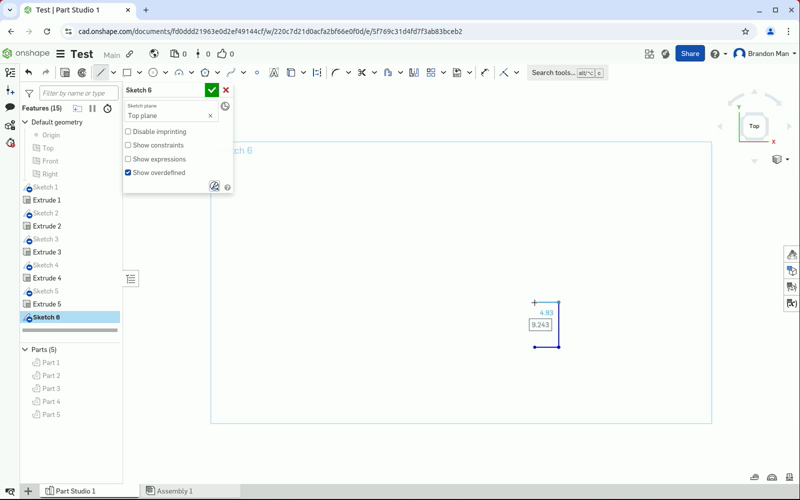
key_up(shift)
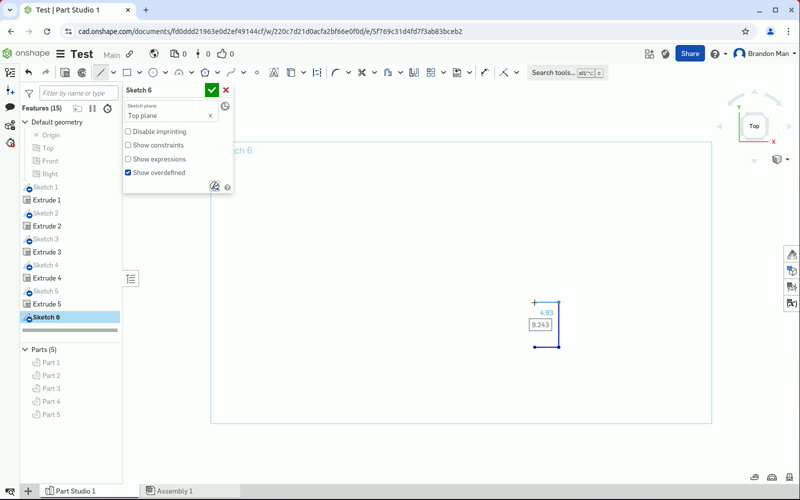
mouse_move(564, 302)
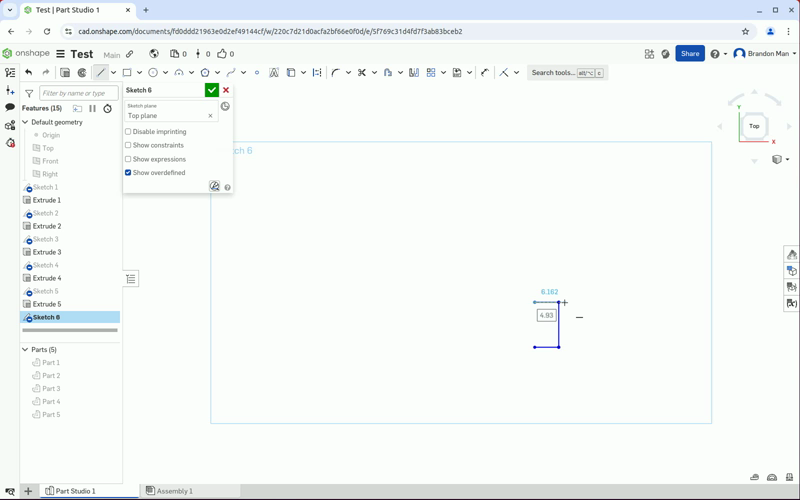
key_down(shift)
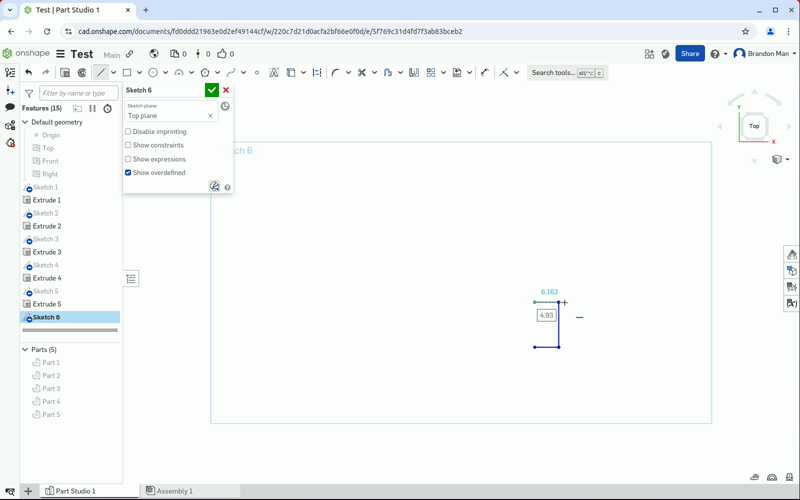
mouse_move(534, 347)
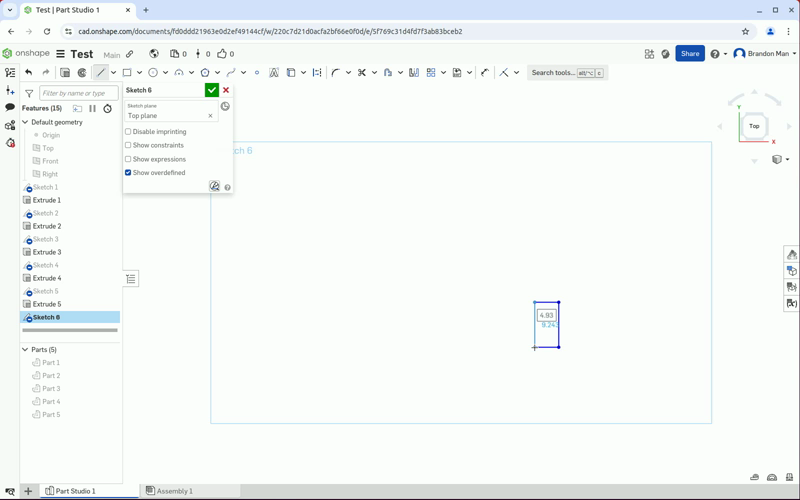
key_up(shift)
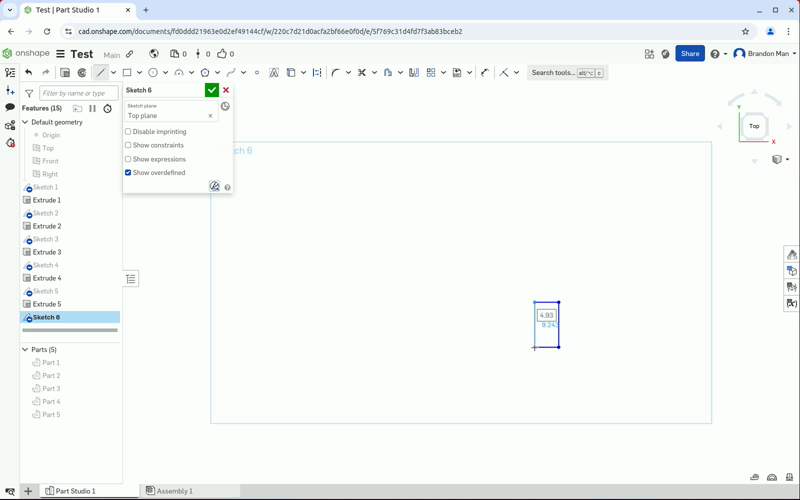
click(534, 347)
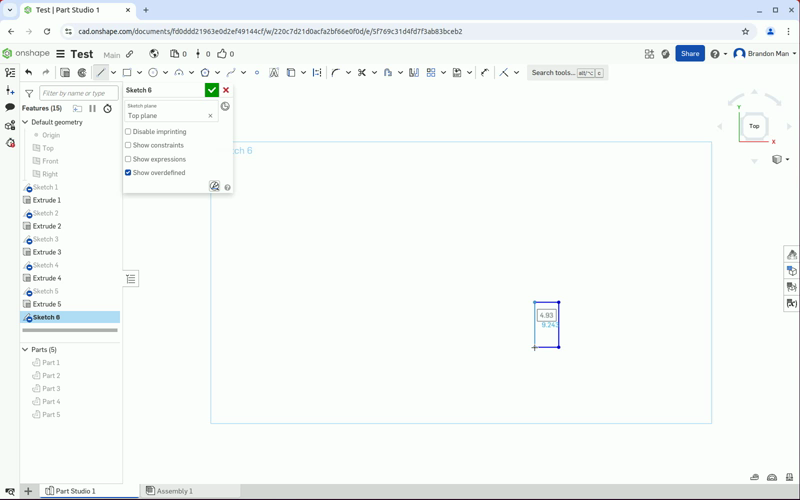
key(esc)
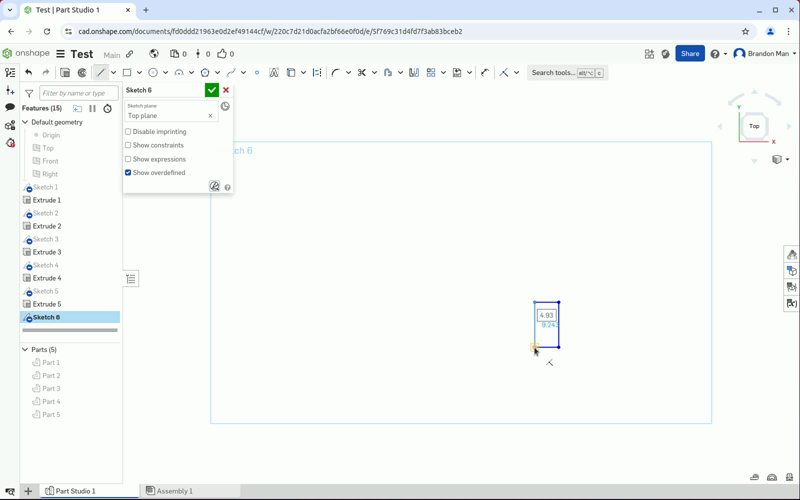
mouse_move(544, 317)
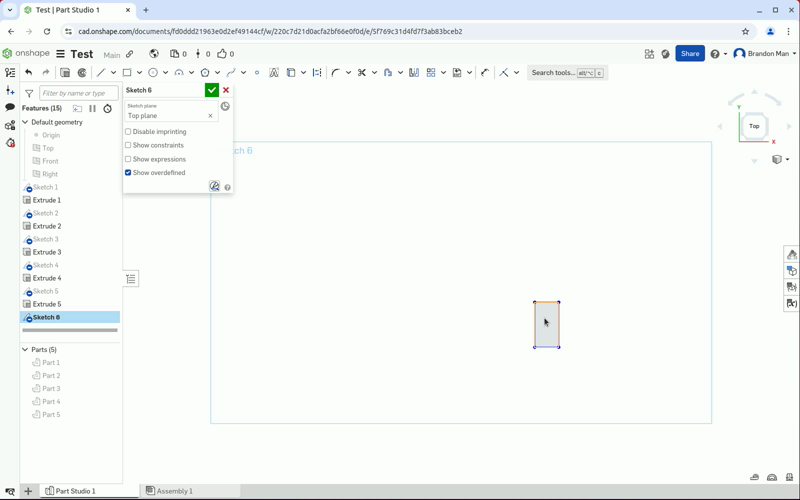
scroll(6)
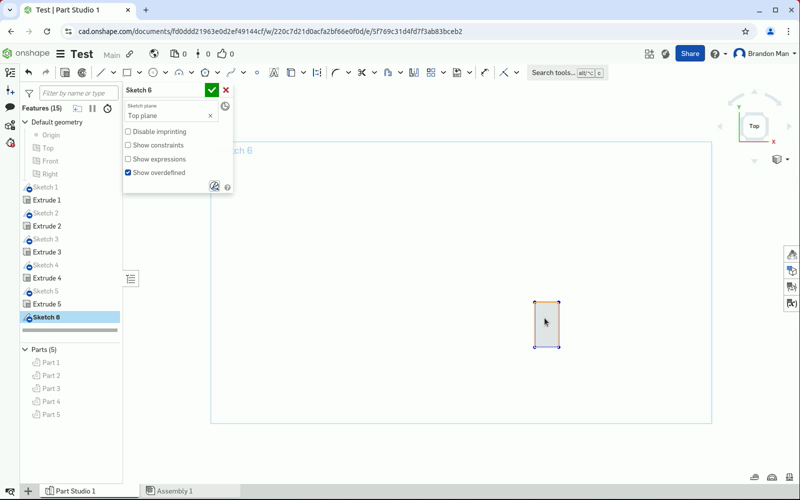
scroll(6)
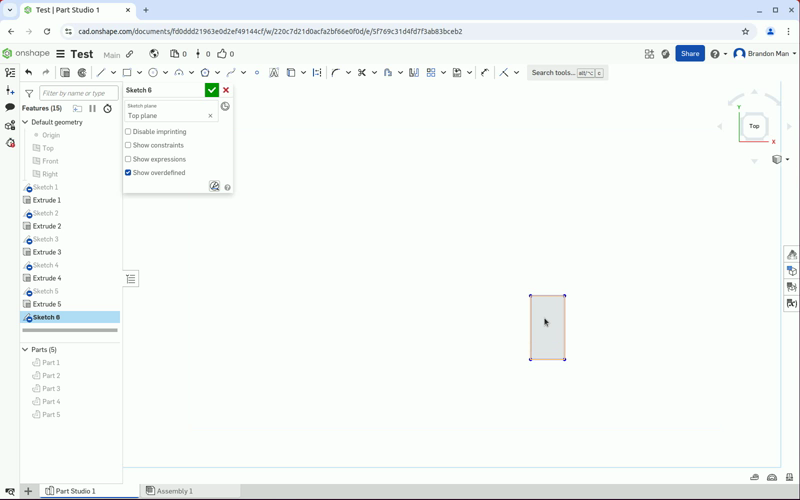
scroll(6)
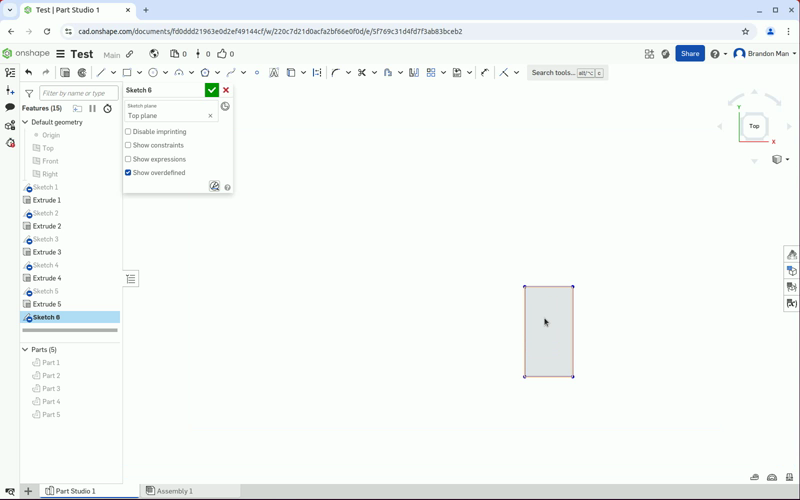
scroll(6)
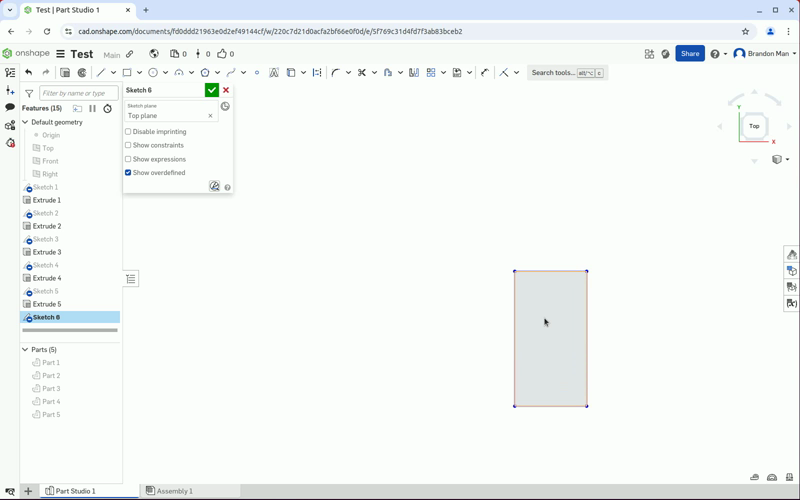
scroll(6)
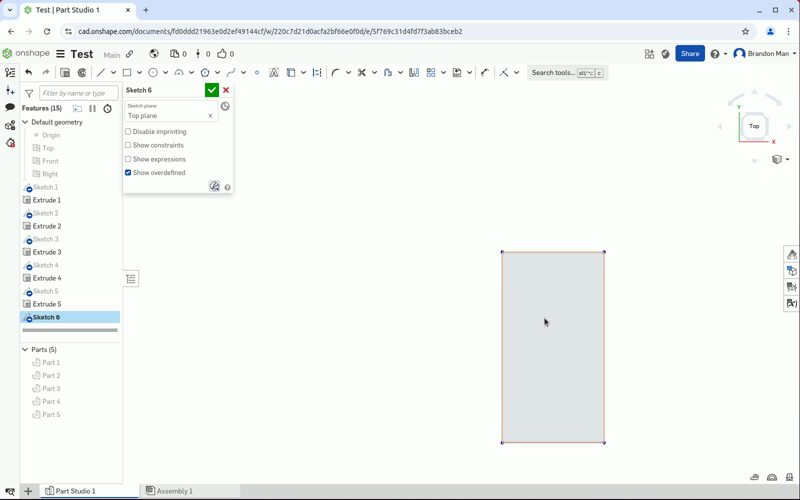
scroll(6)
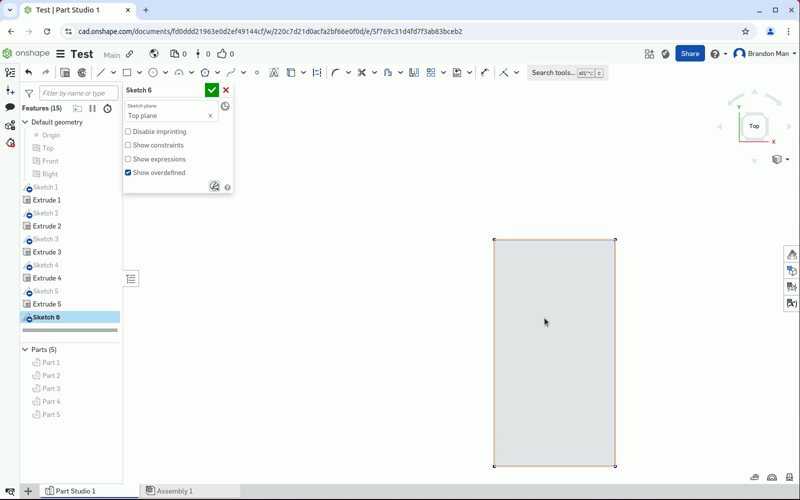
scroll(6)
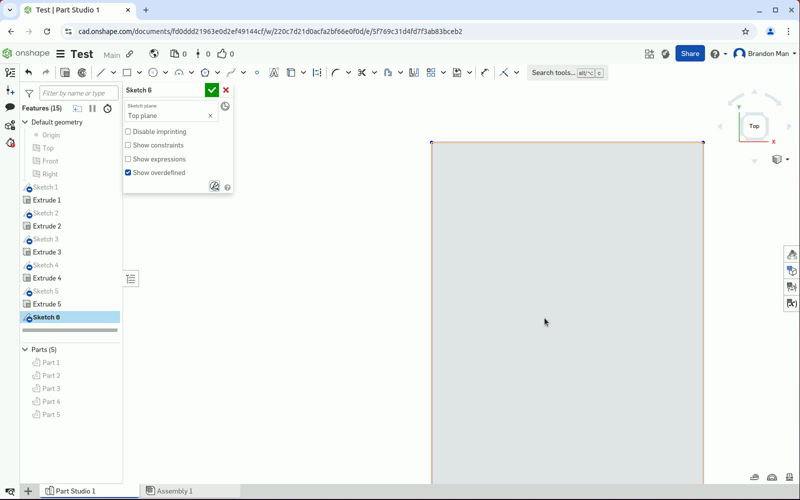
click(544, 317)
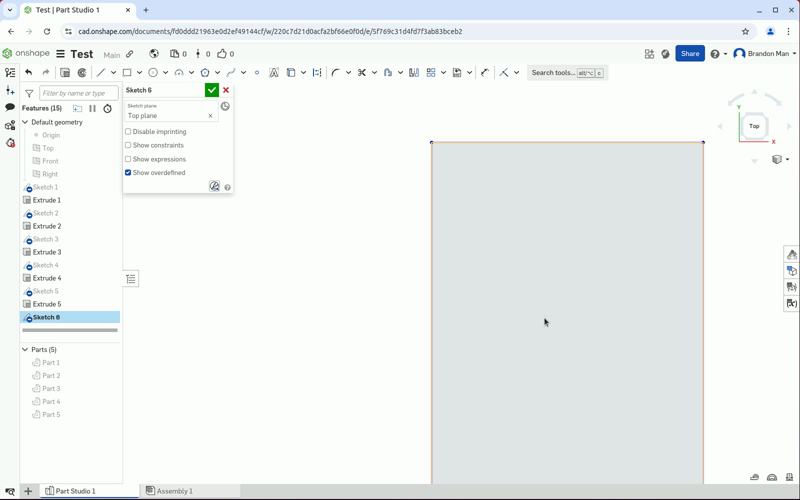
scroll(-6)
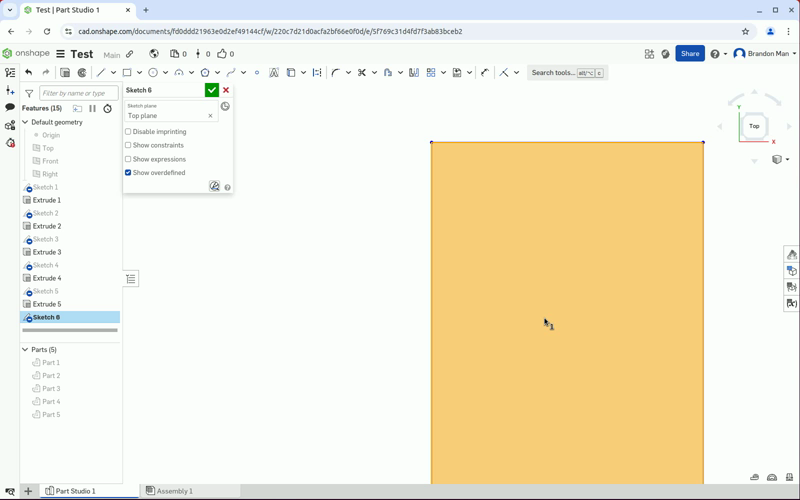
scroll(-6)
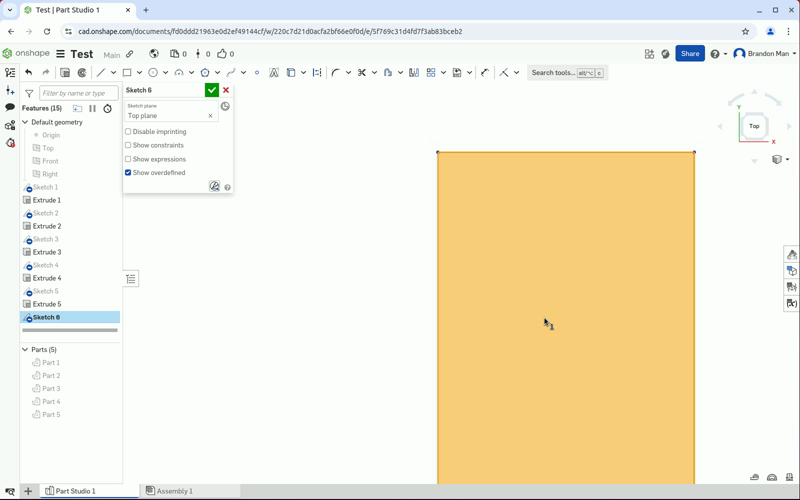
scroll(-6)
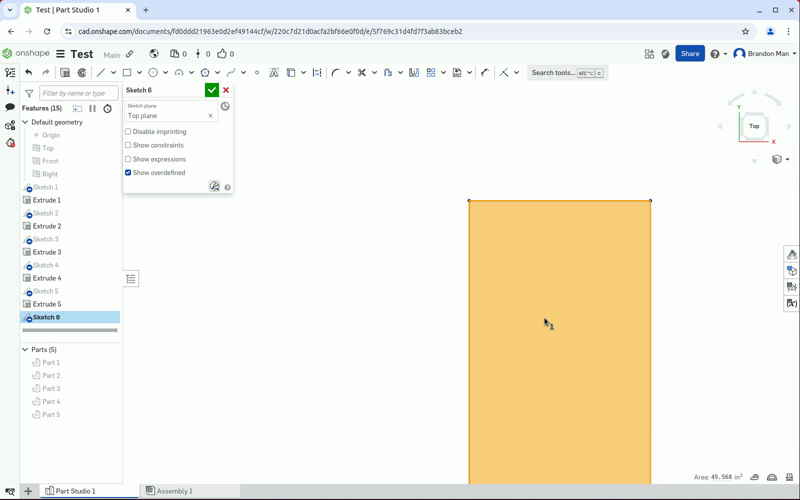
scroll(-6)
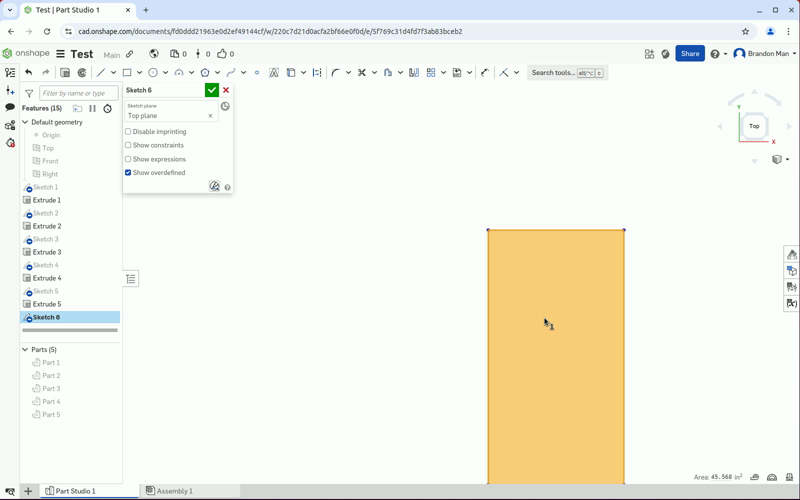
scroll(-6)
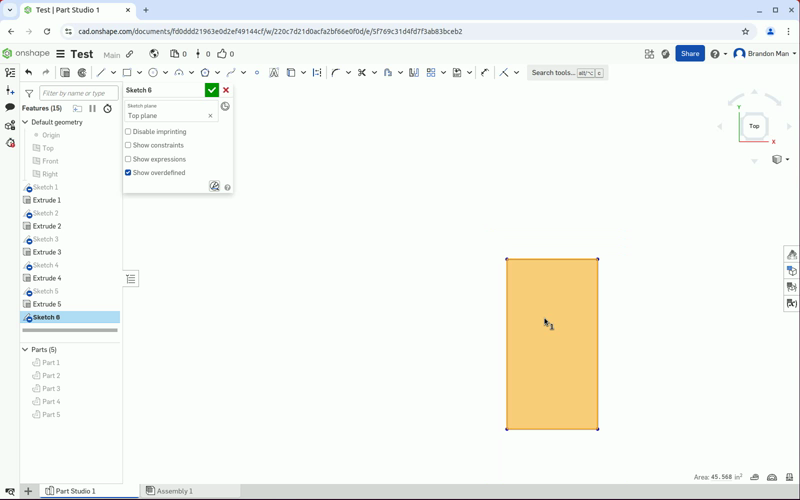
scroll(-6)
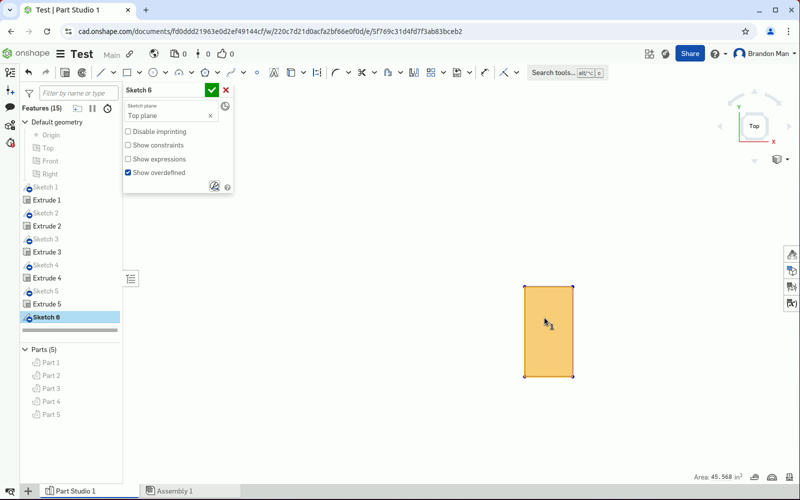
scroll(-6)
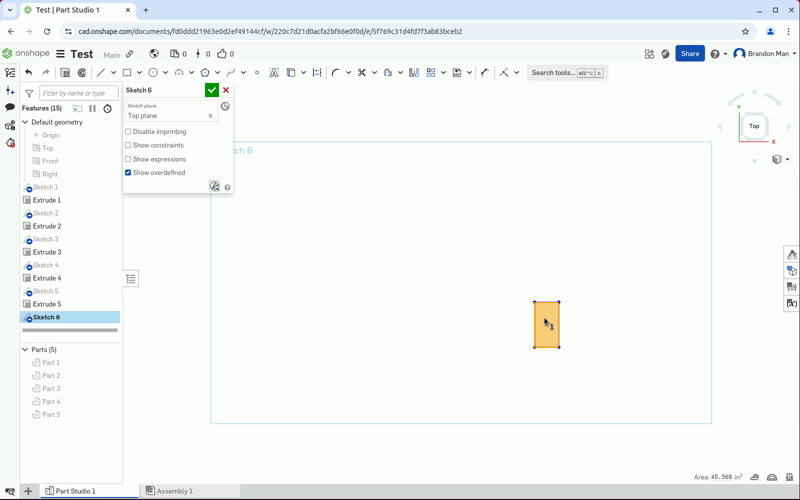
mouse_move(73, 352)
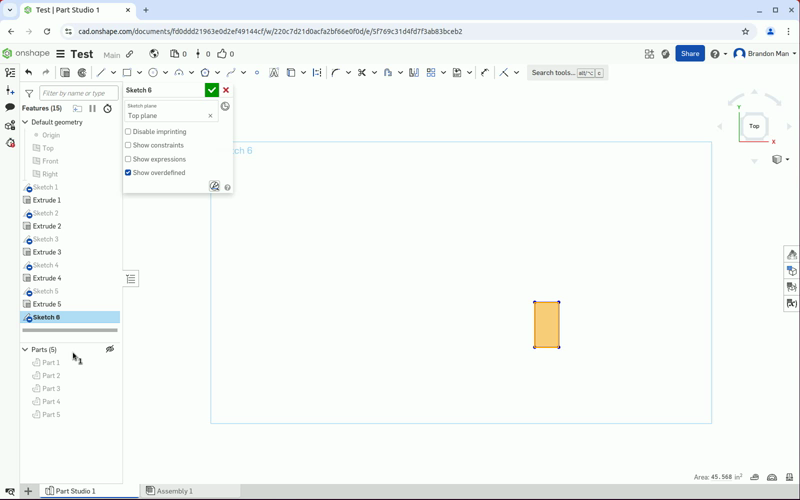
key(shift+y)
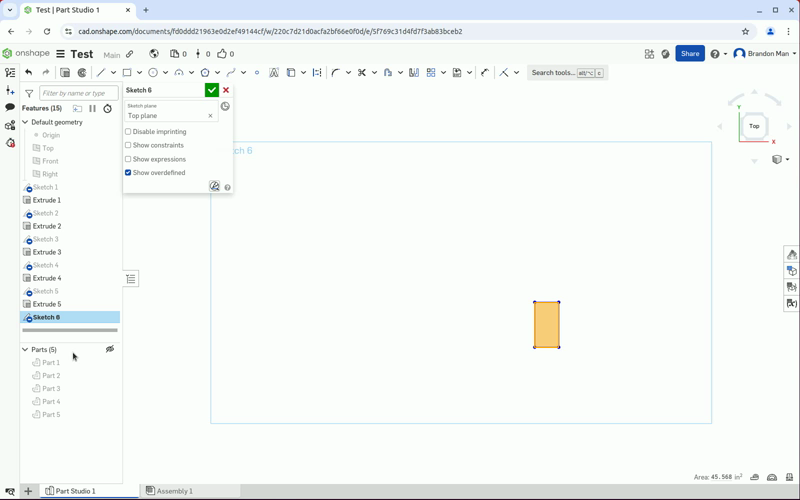
key(shift+e)
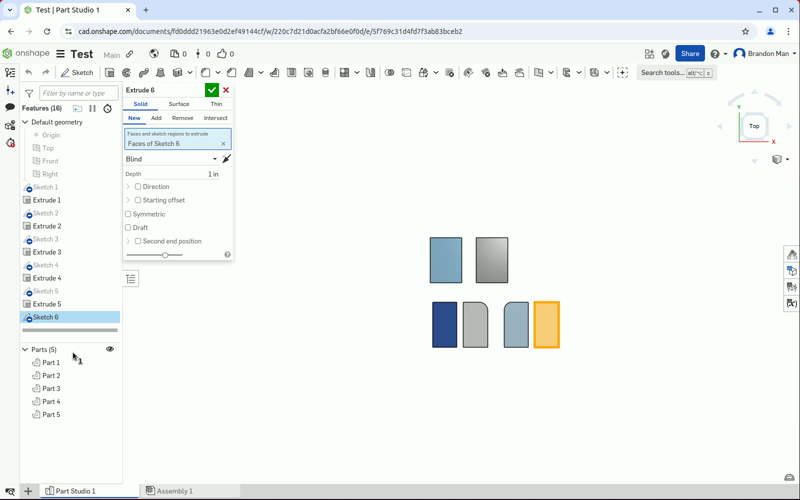
mouse_move(143, 106)
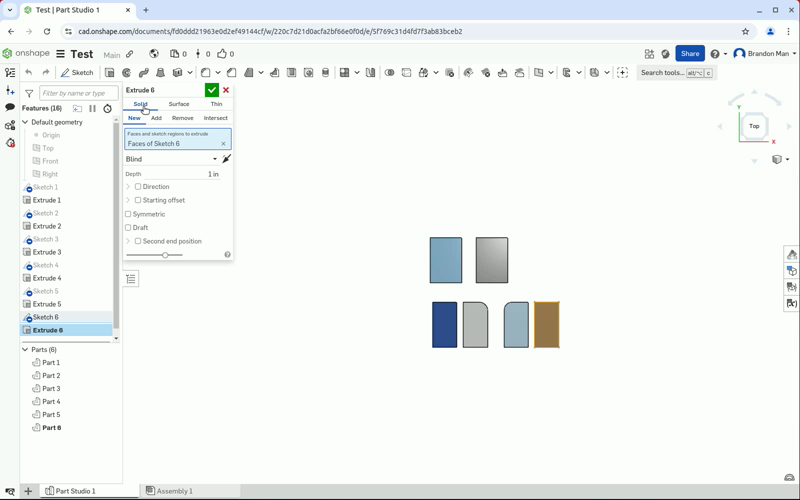
click(143, 106)
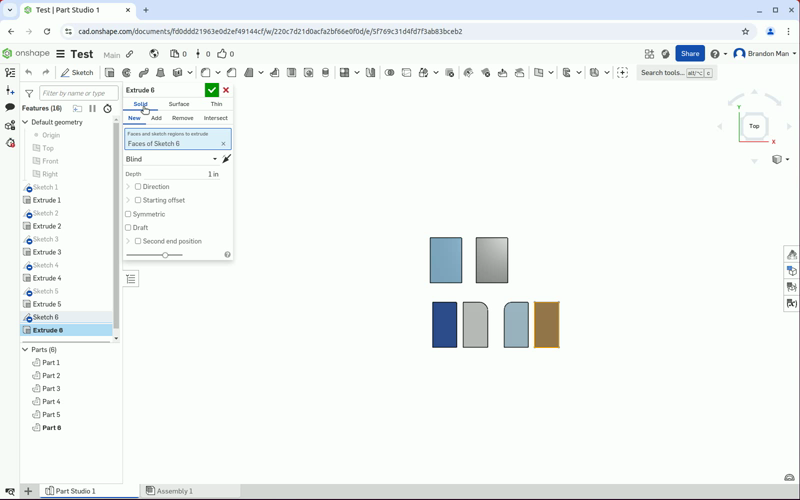
mouse_move(137, 120)
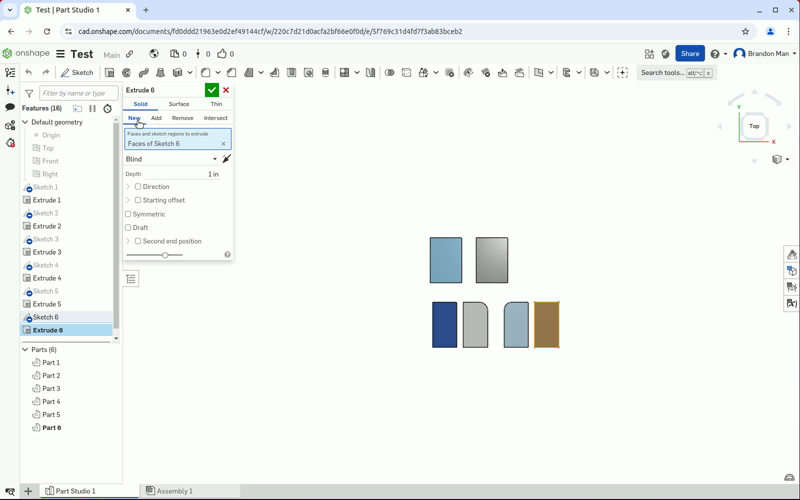
click(137, 120)
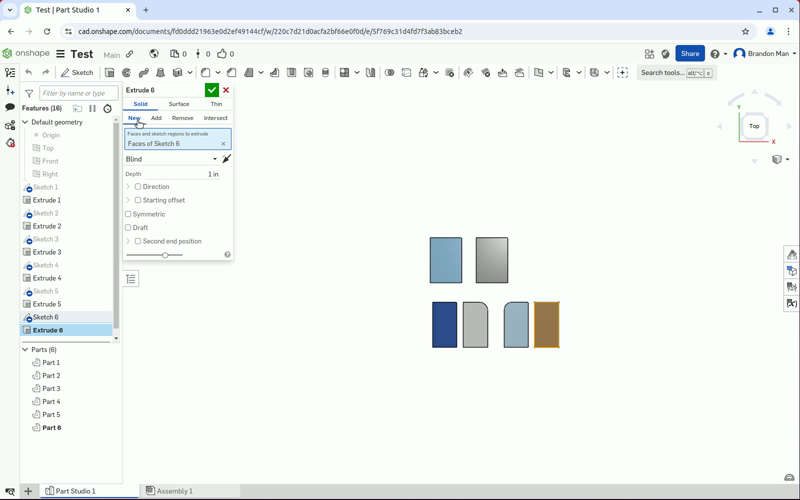
key(tab, 4)
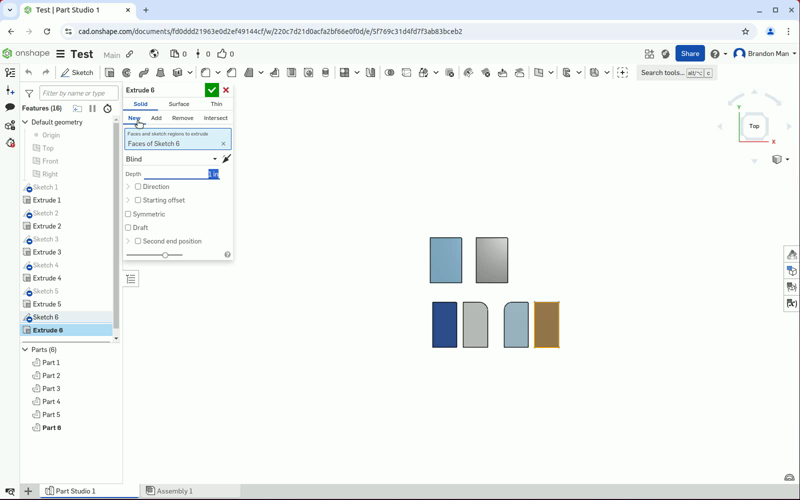
text(0.722)
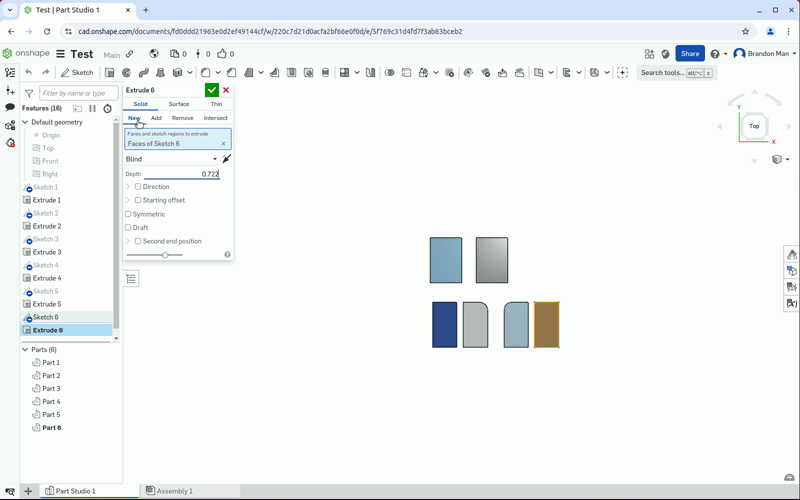
key(enter)
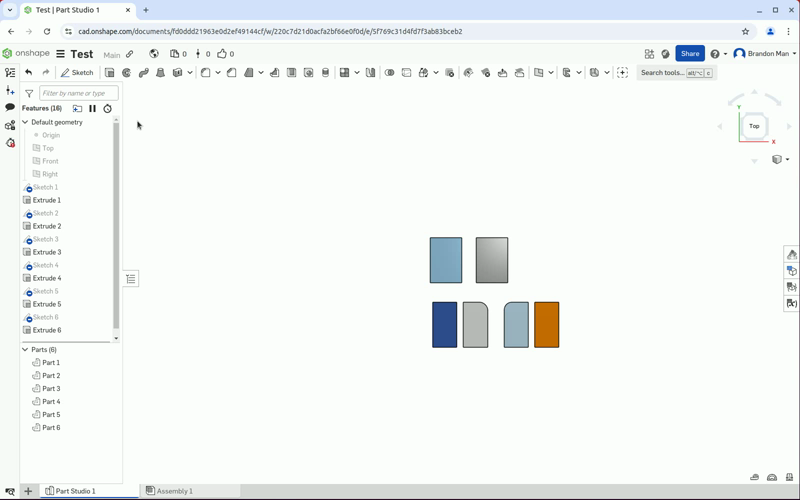
key(shift+h)
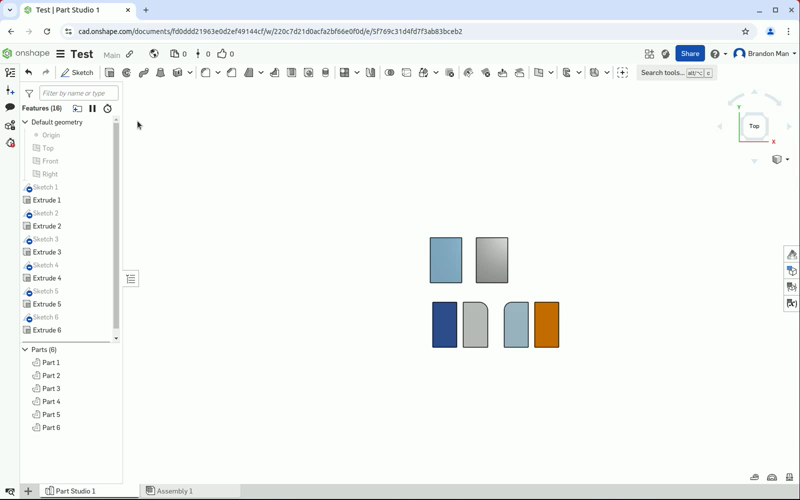
key(shift+h)
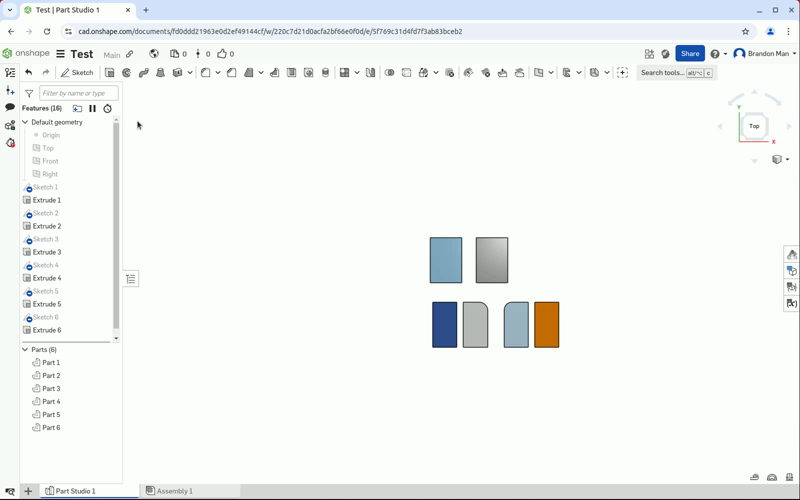
mouse_move(69, 189)
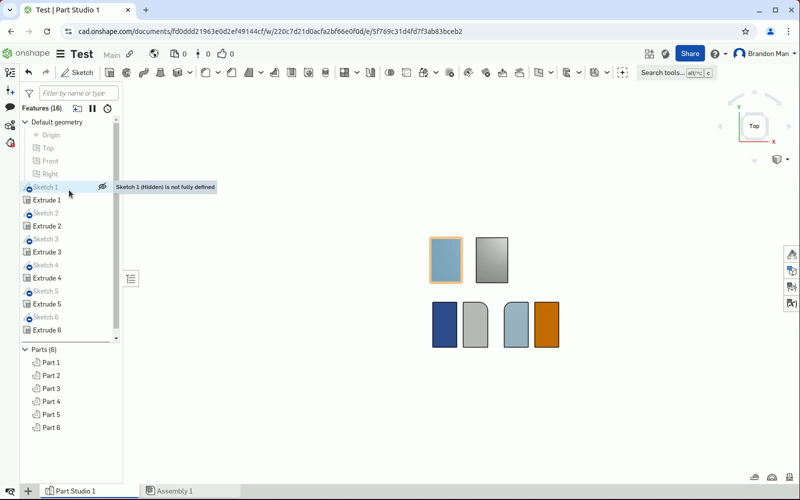
click(69, 189)
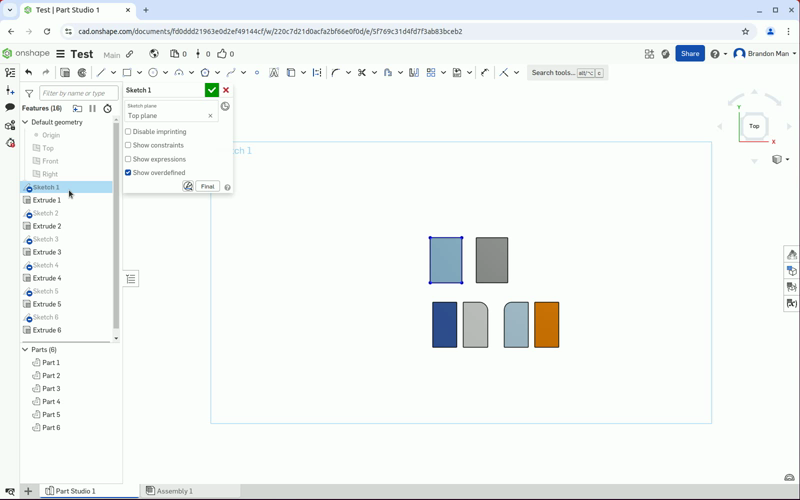
mouse_move(229, 92)
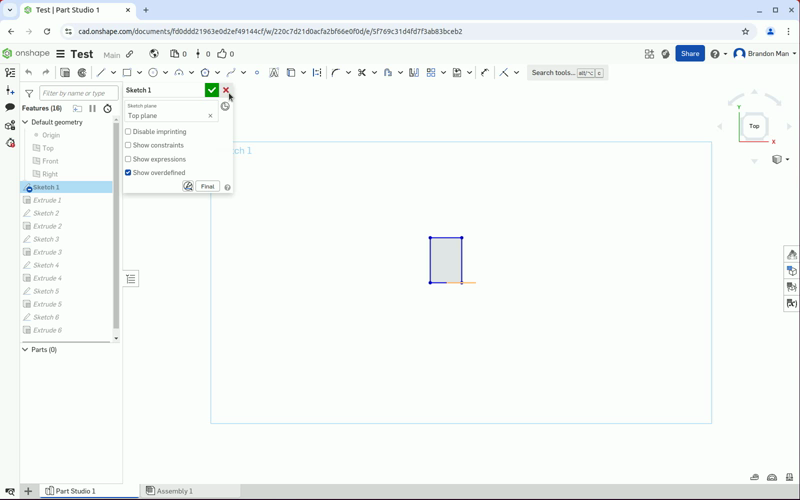
click(229, 92)
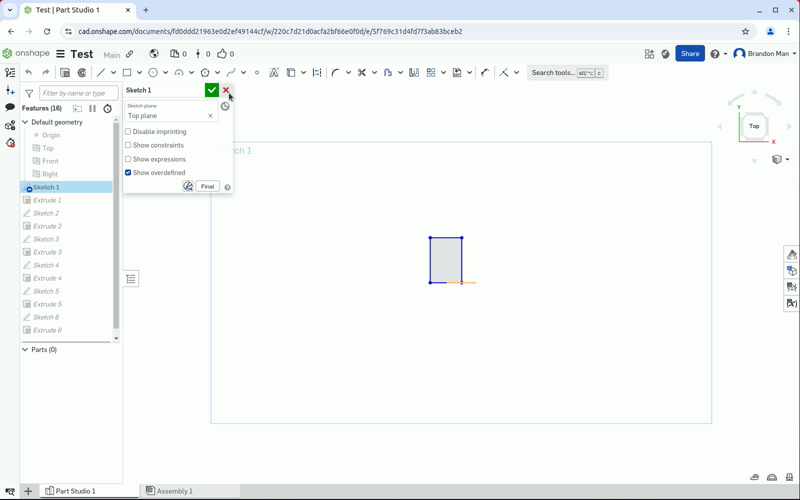
key(shift+s)
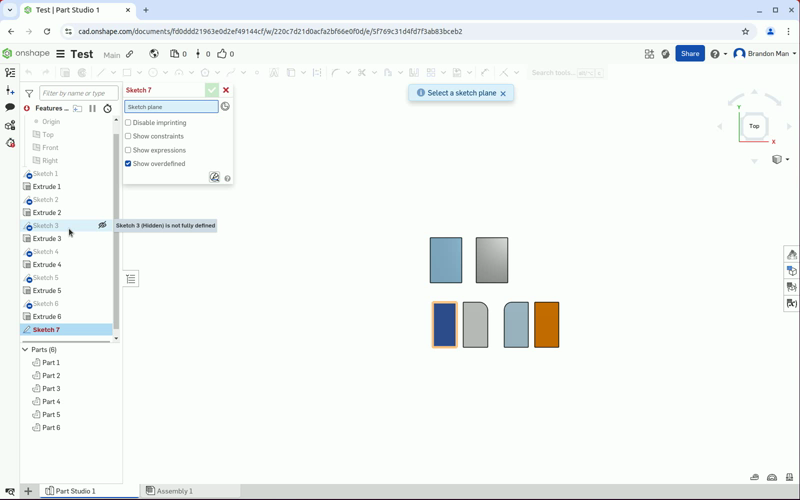
scroll(3)
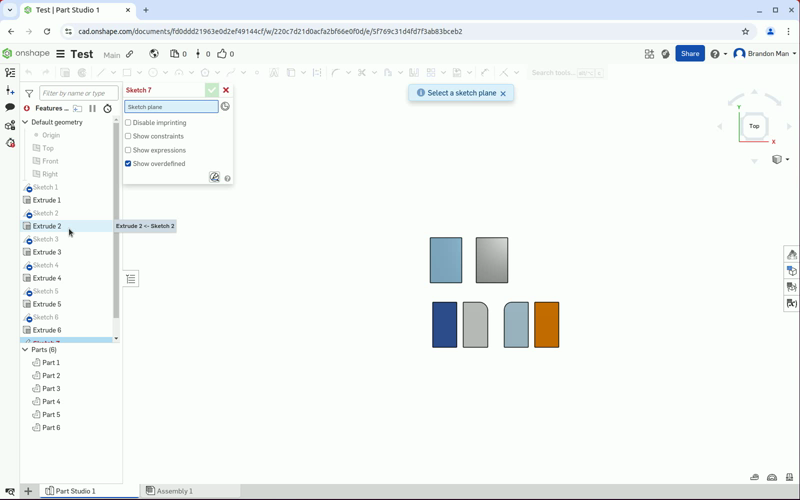
mouse_move(69, 150)
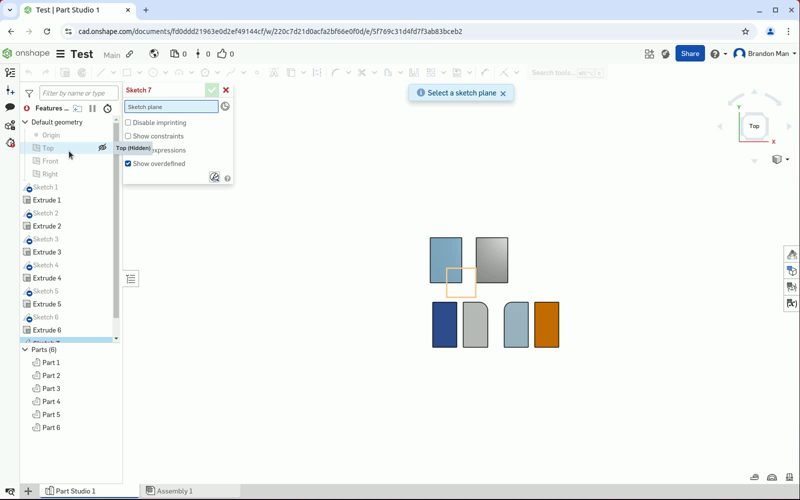
click(69, 150)
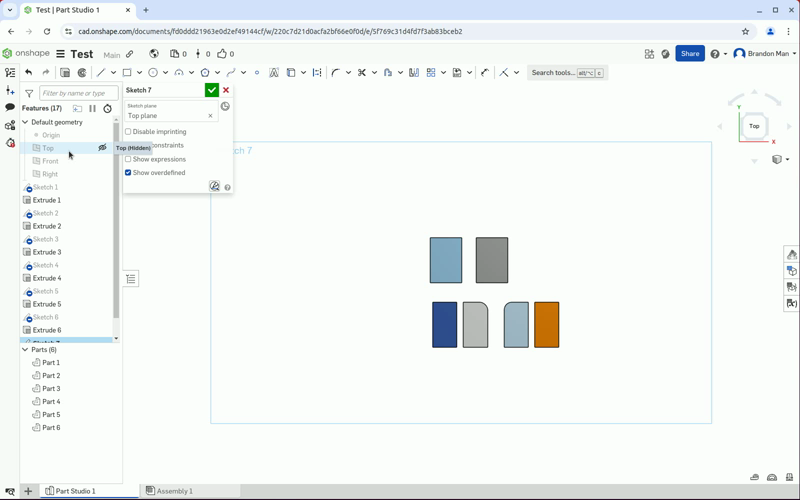
mouse_move(73, 352)
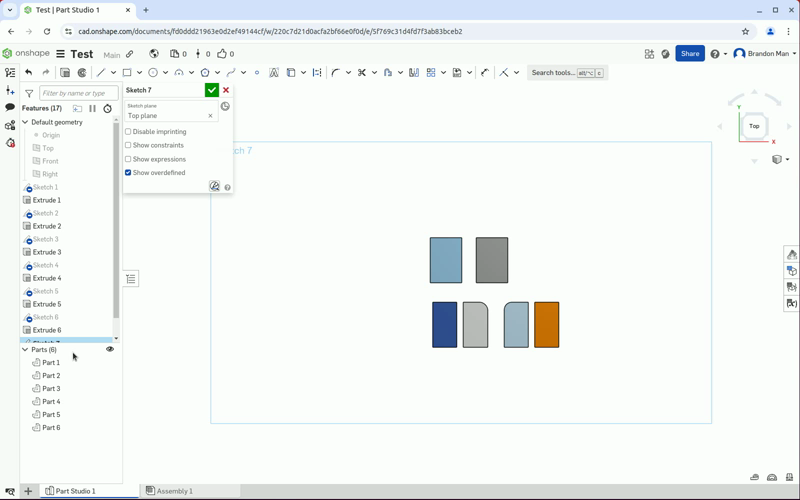
key(y)
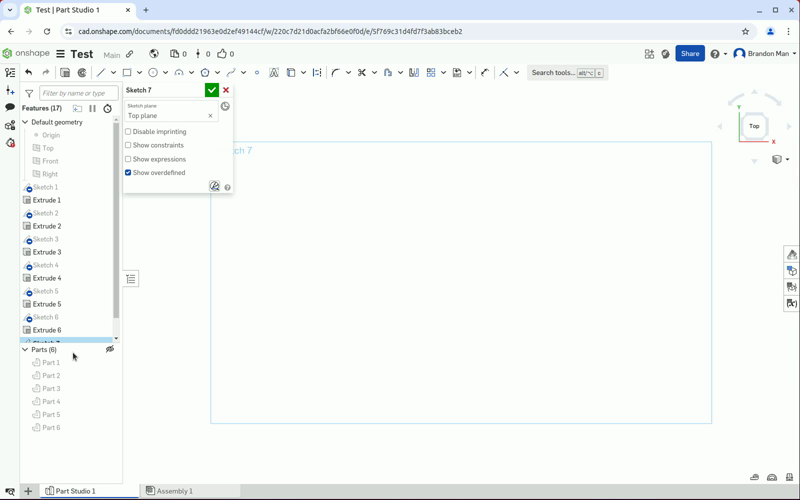
key(c)
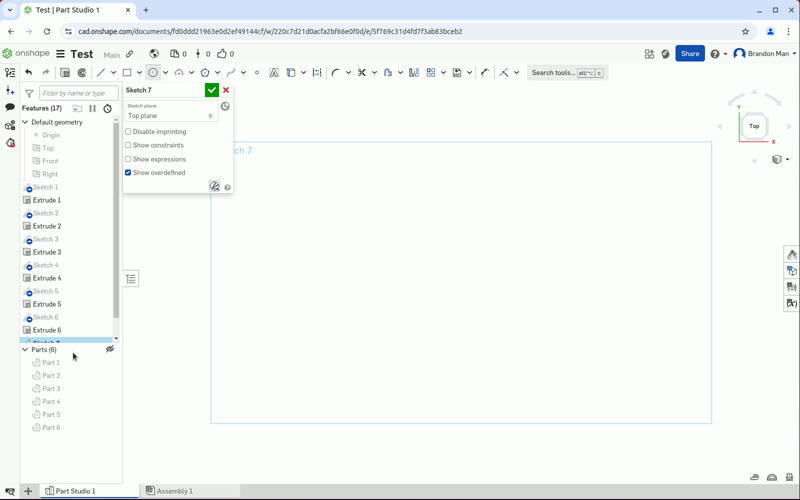
key_down(shift)
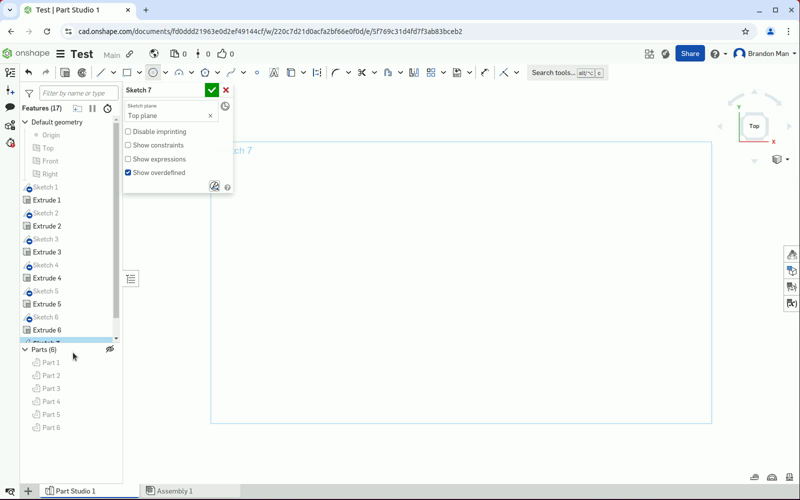
mouse_move(553, 258)
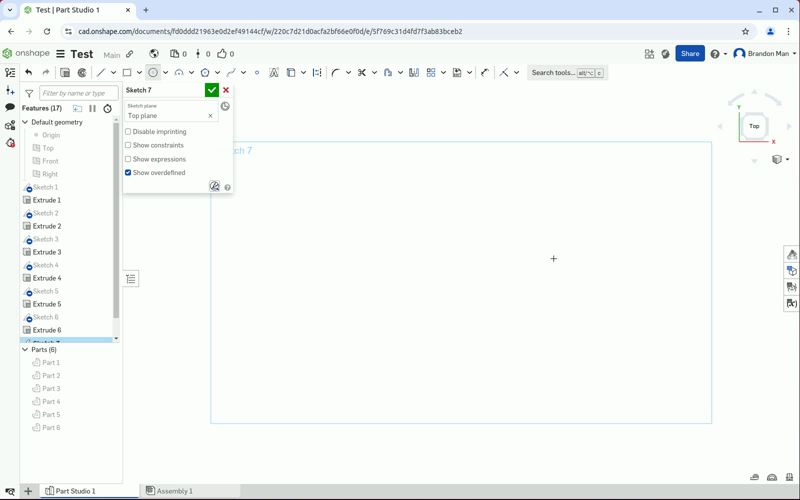
click(553, 258)
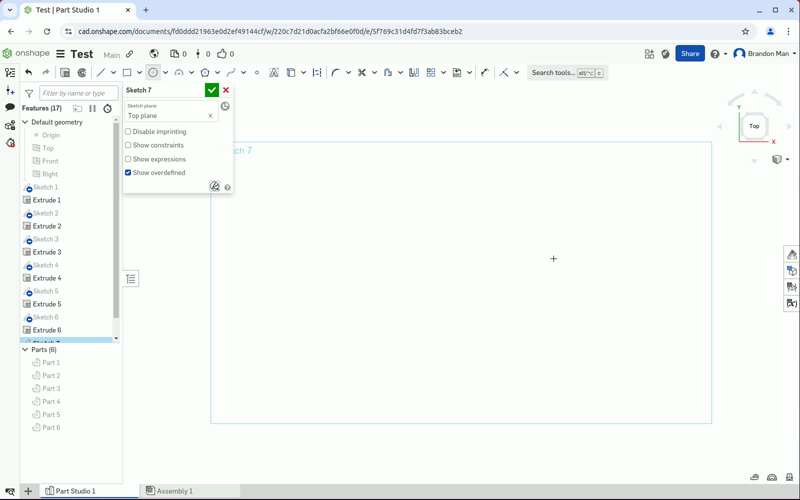
key_up(shift)
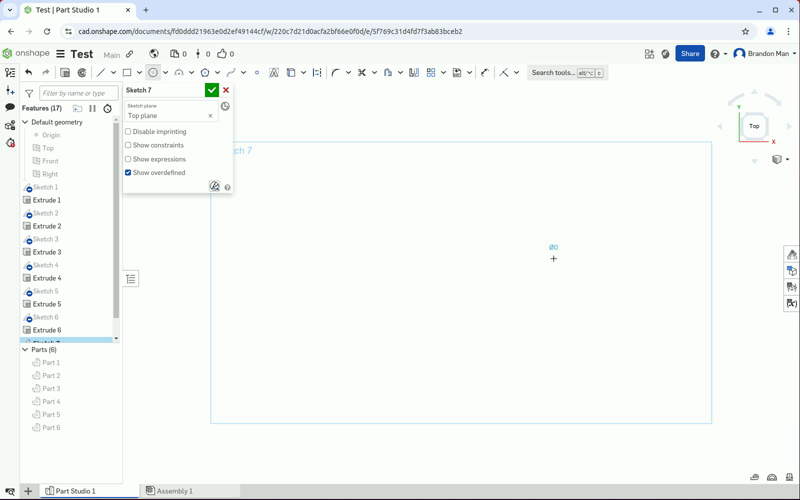
mouse_move(574, 258)
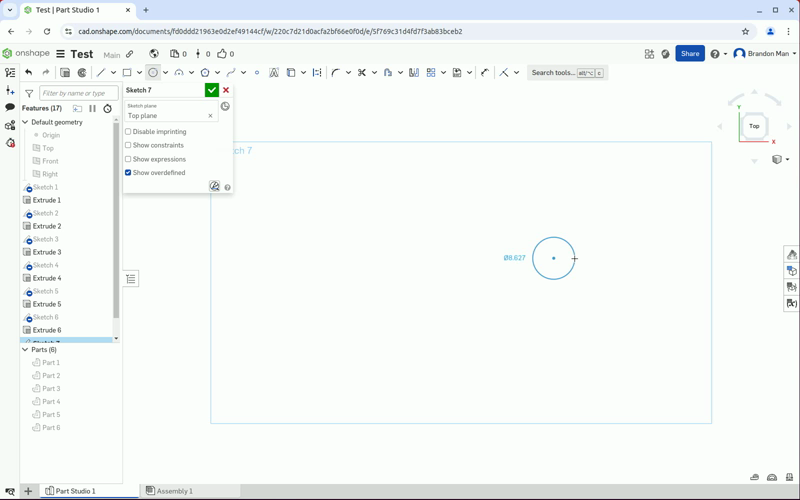
click(574, 258)
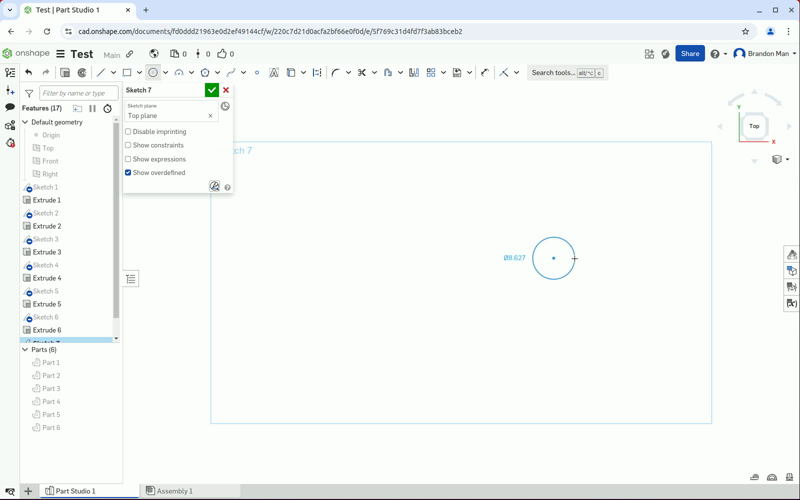
key(esc)
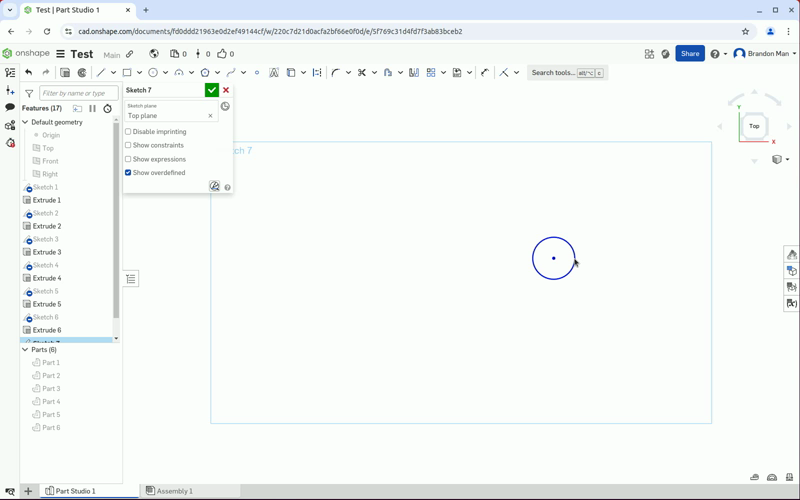
mouse_move(537, 258)
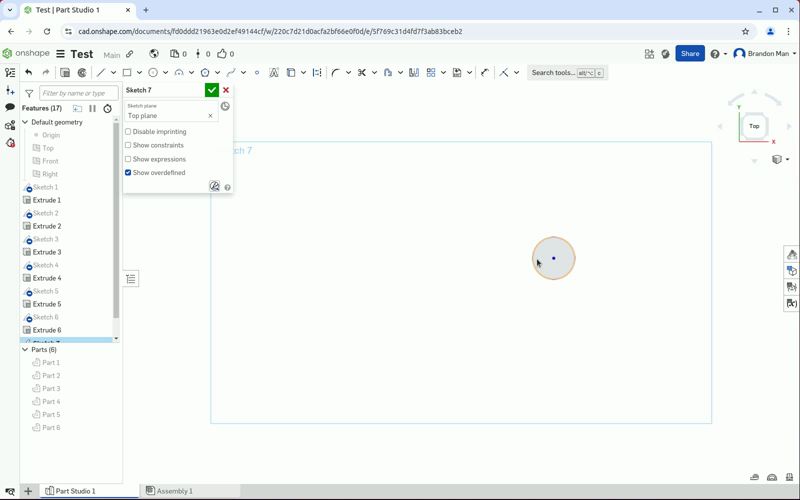
scroll(6)
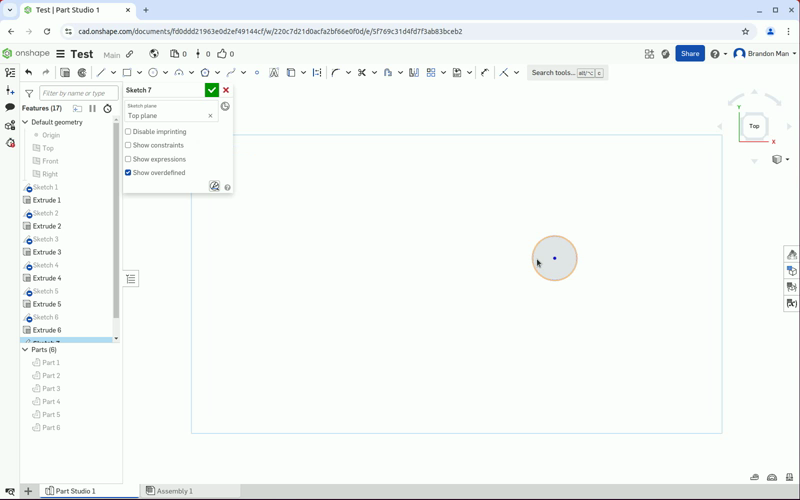
scroll(6)
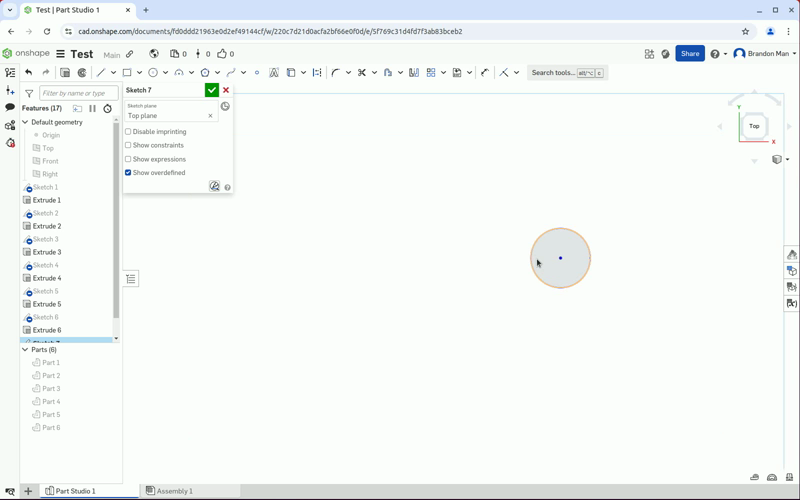
scroll(6)
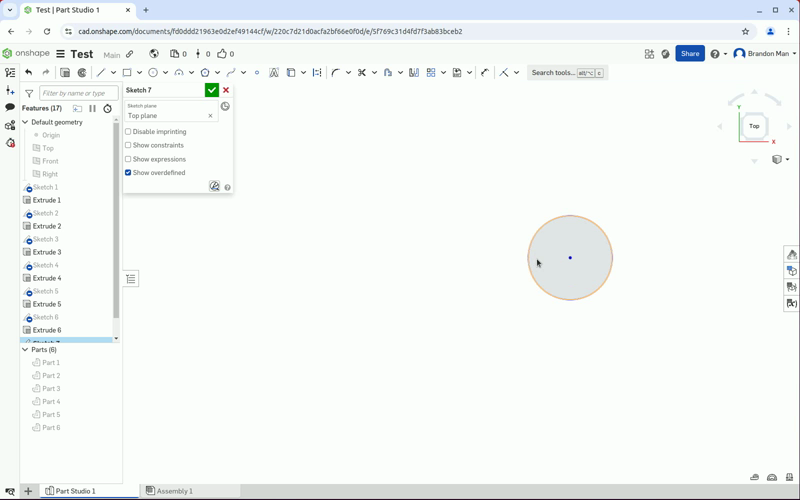
scroll(6)
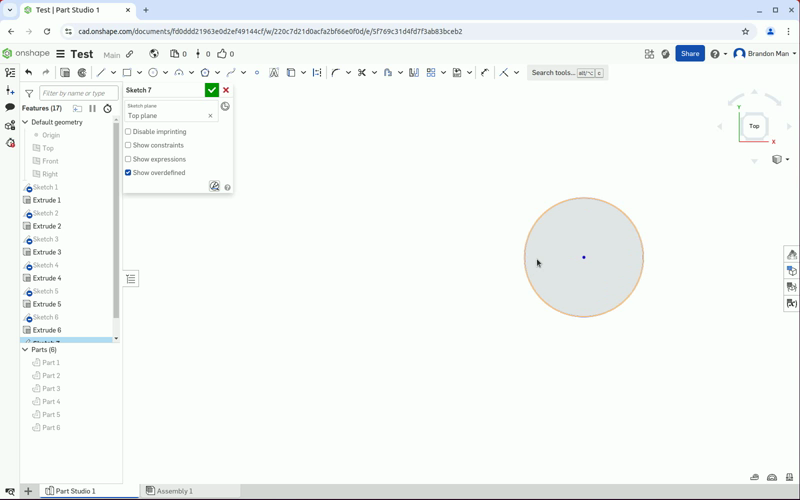
scroll(6)
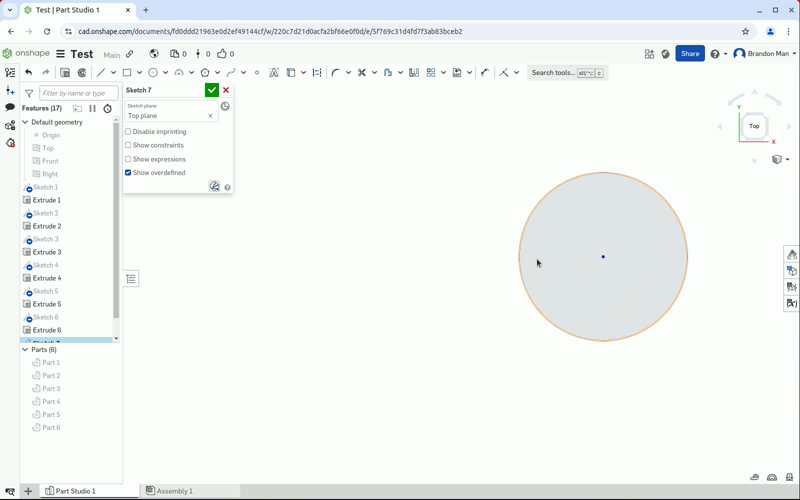
scroll(6)
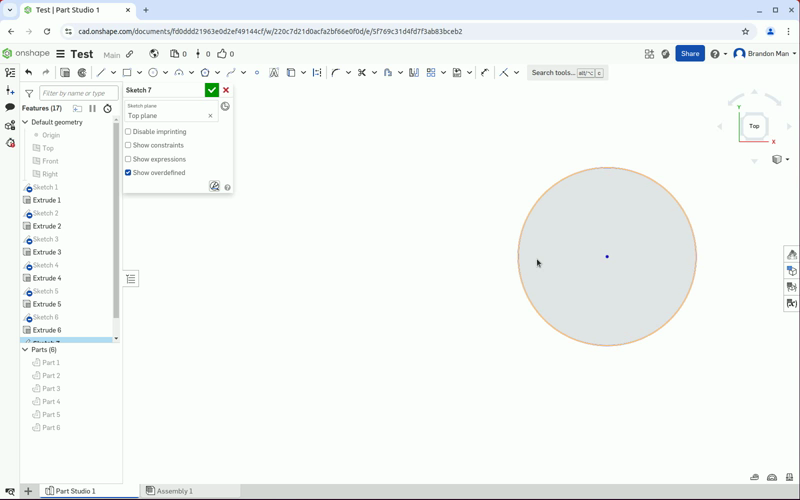
scroll(6)
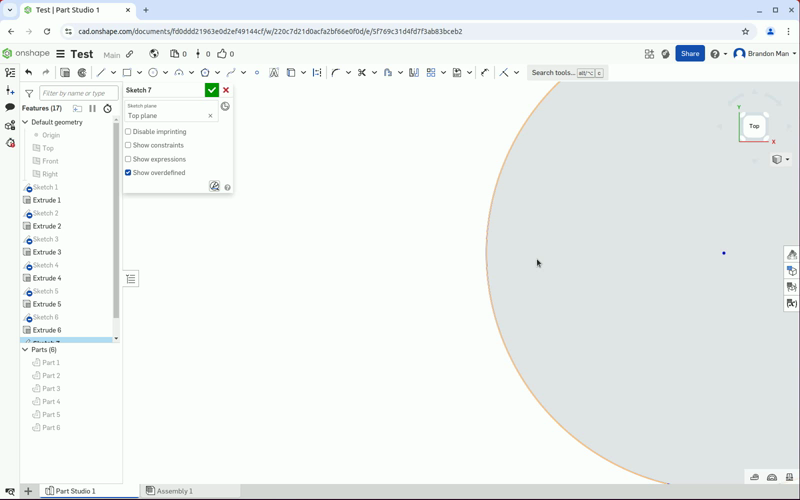
click(537, 258)
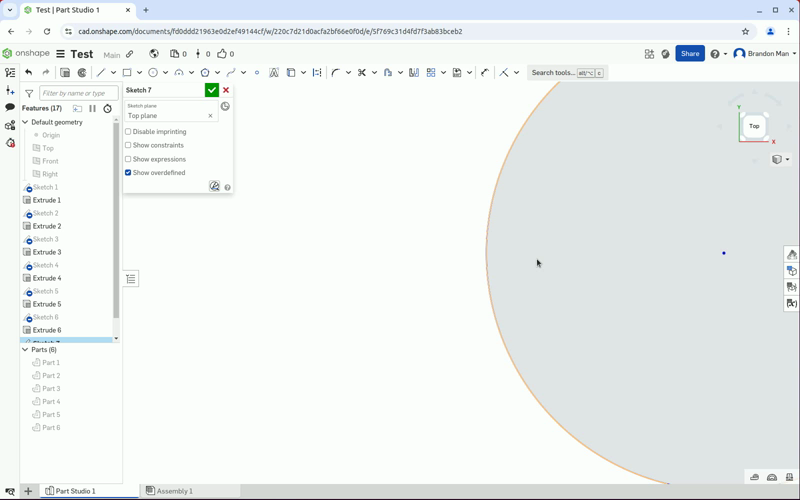
scroll(-6)
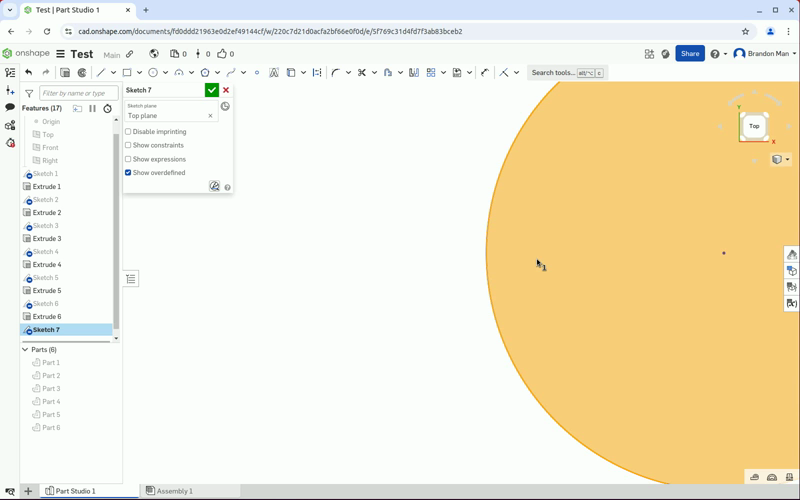
scroll(-6)
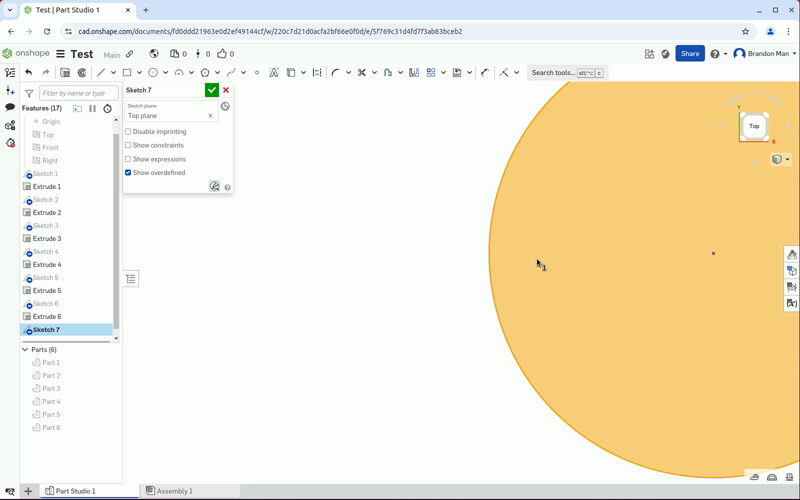
scroll(-6)
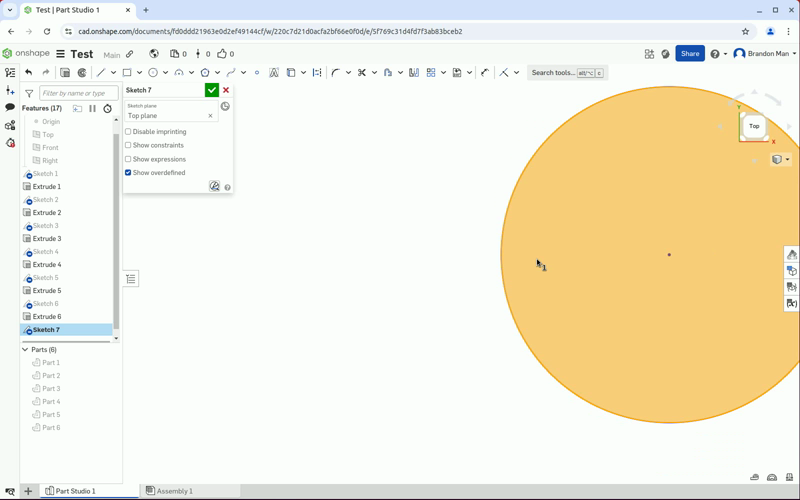
scroll(-6)
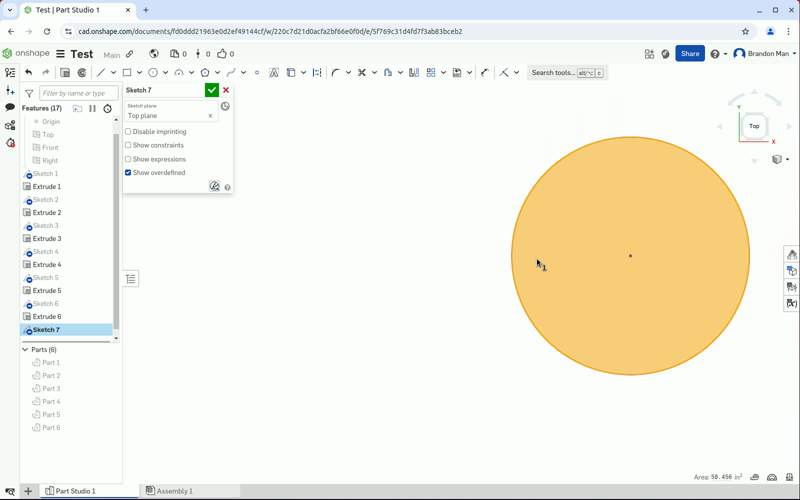
scroll(-6)
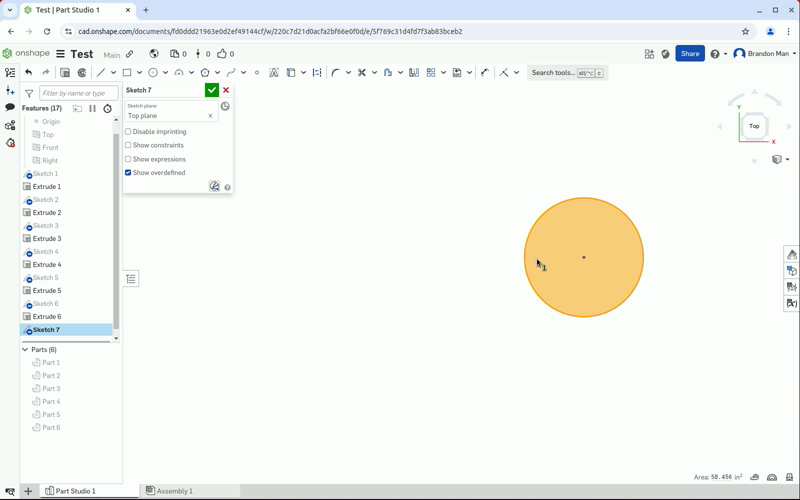
scroll(-6)
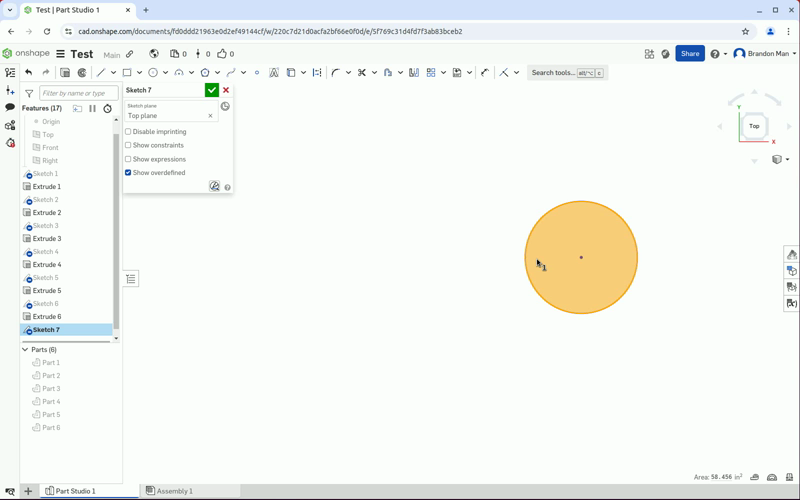
scroll(-6)
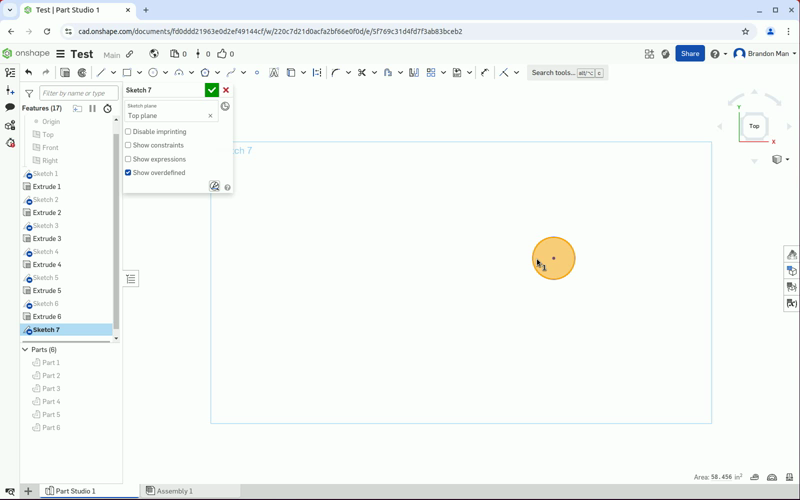
mouse_move(73, 352)
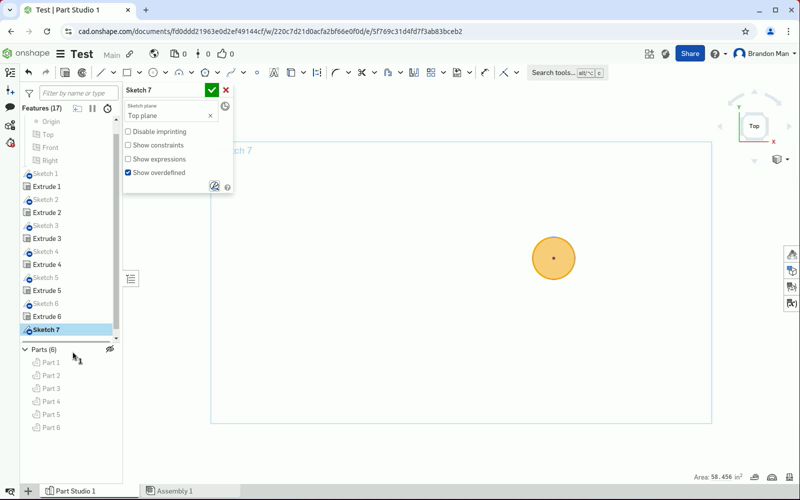
key(shift+y)
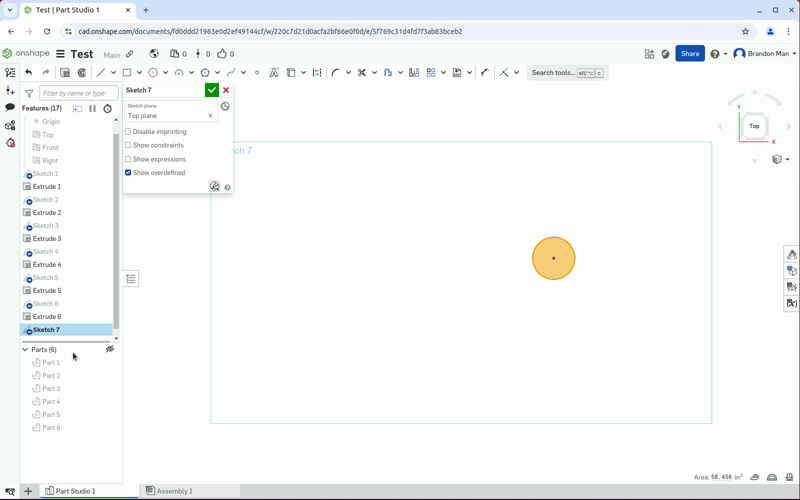
key(shift+e)
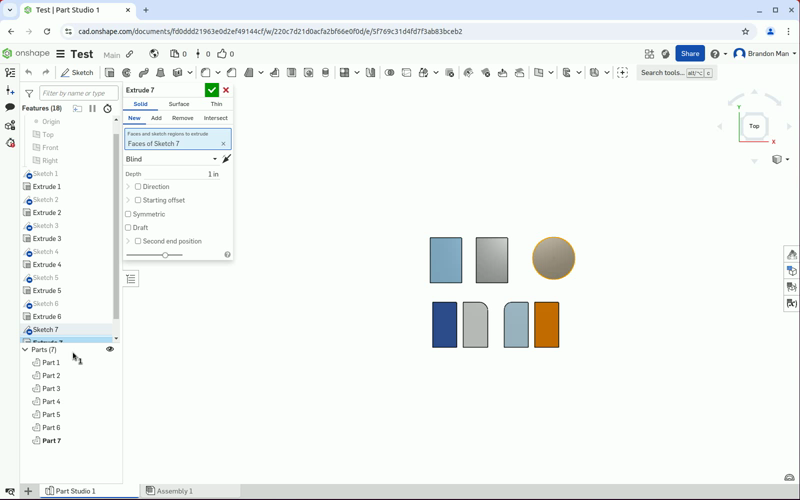
mouse_move(143, 106)
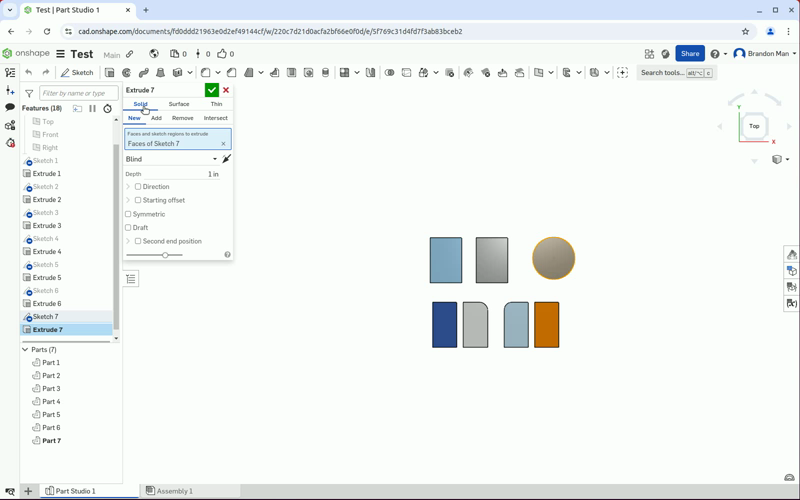
click(143, 106)
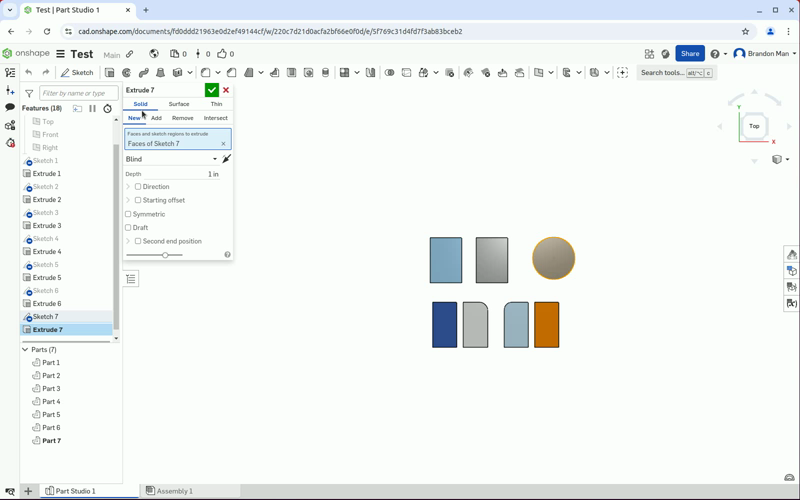
mouse_move(137, 120)
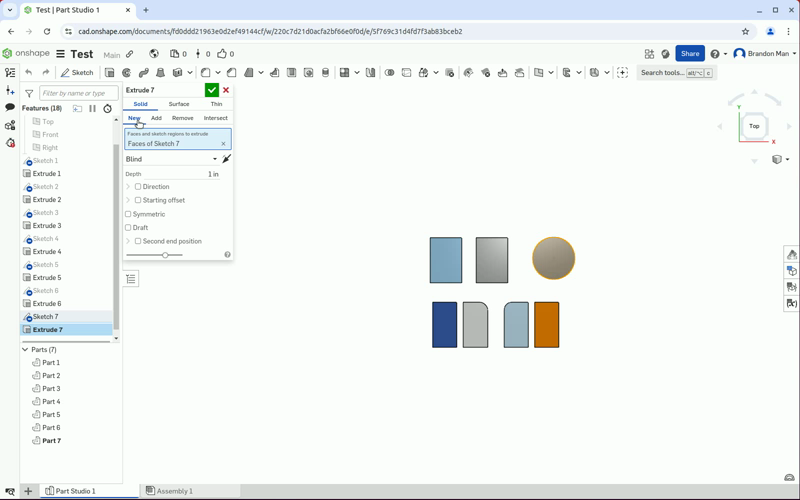
click(137, 120)
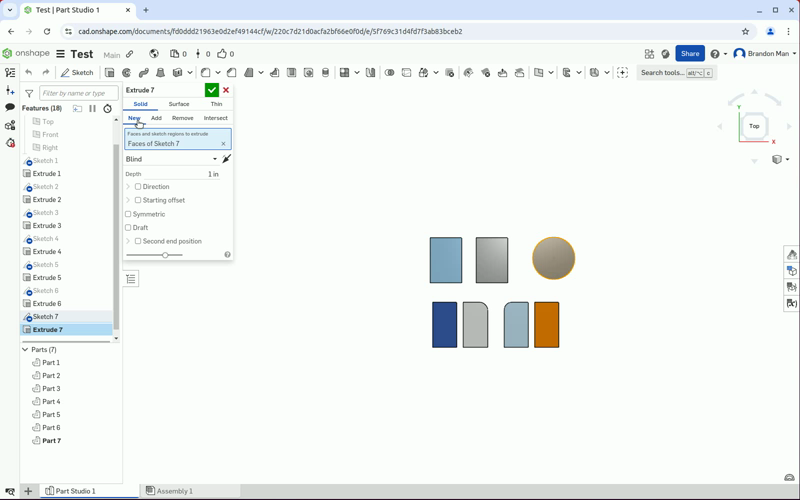
key(tab, 4)
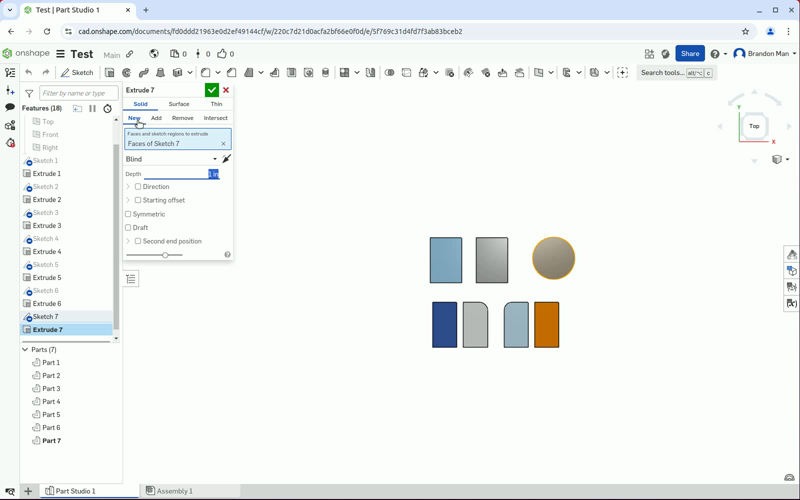
text(0.722)
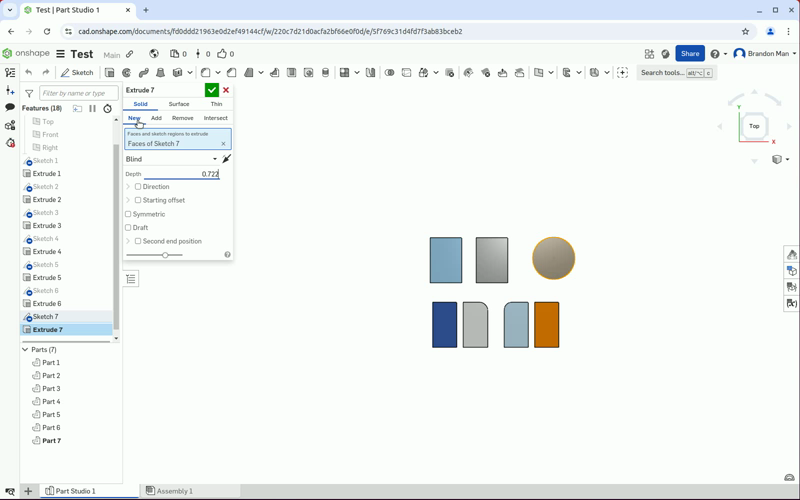
key(enter)
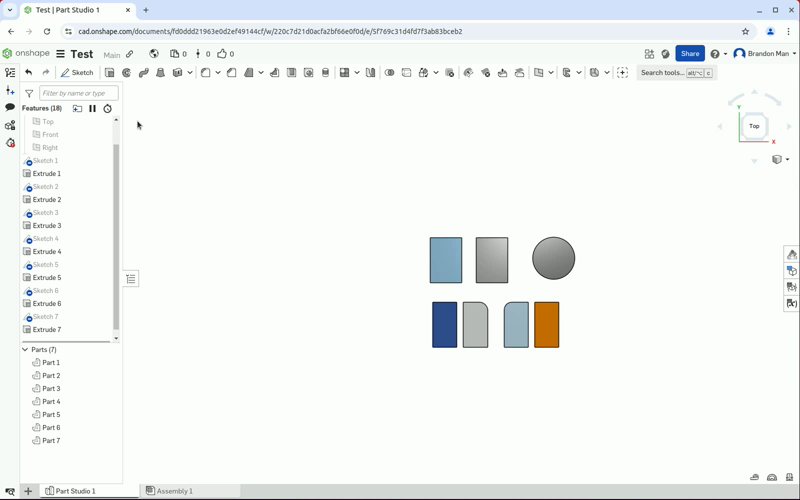
key(shift+h)
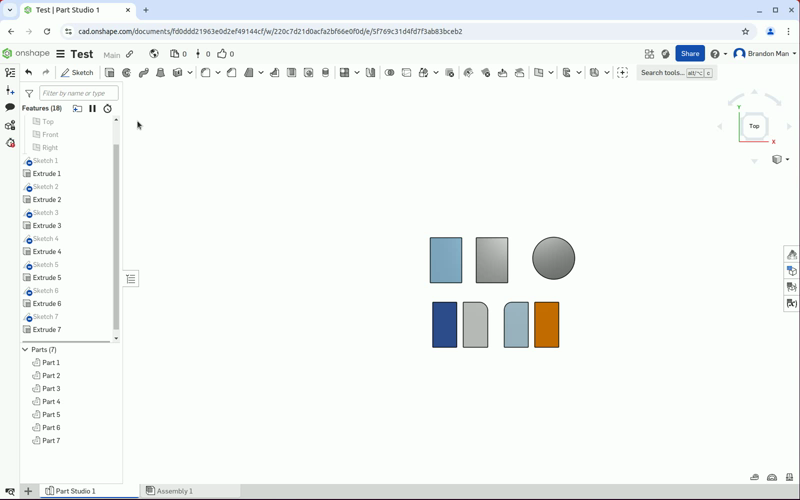
key(shift+h)
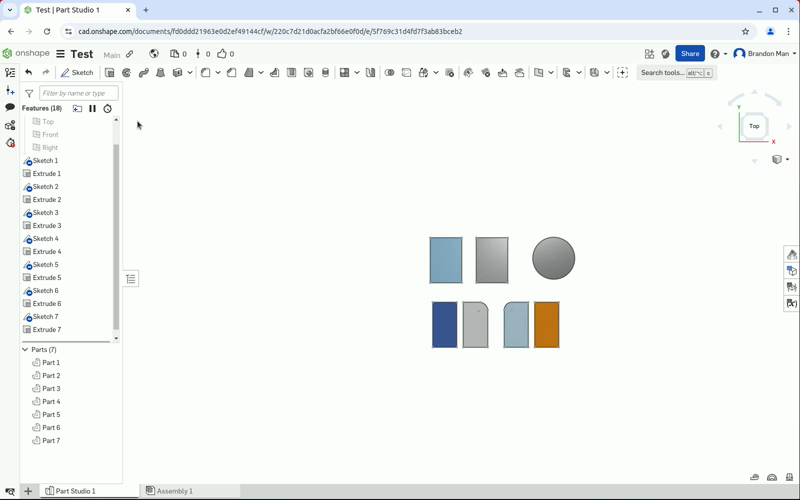
key(shift+7)
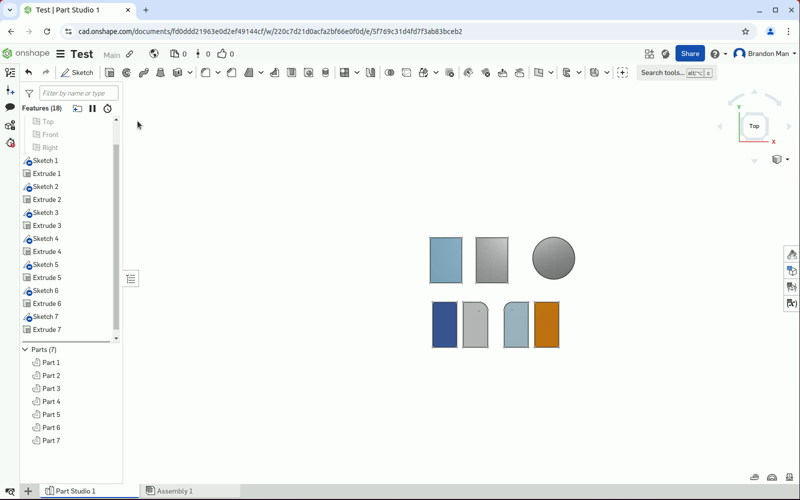
key(up, 3)
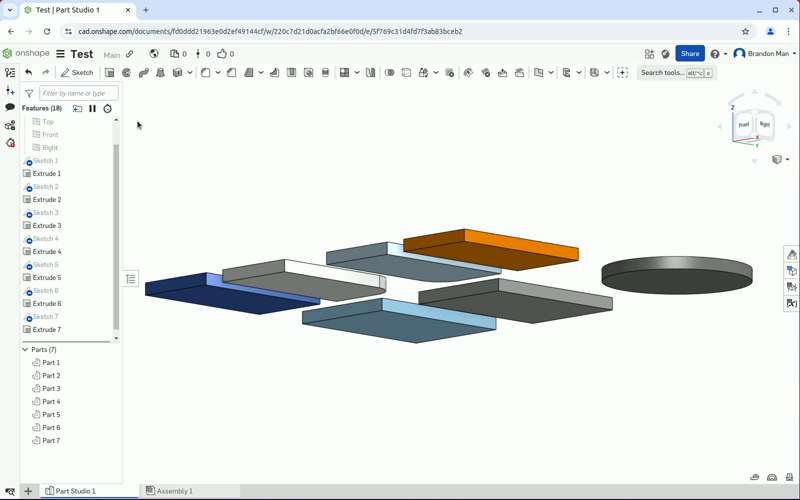
key(left, 3)
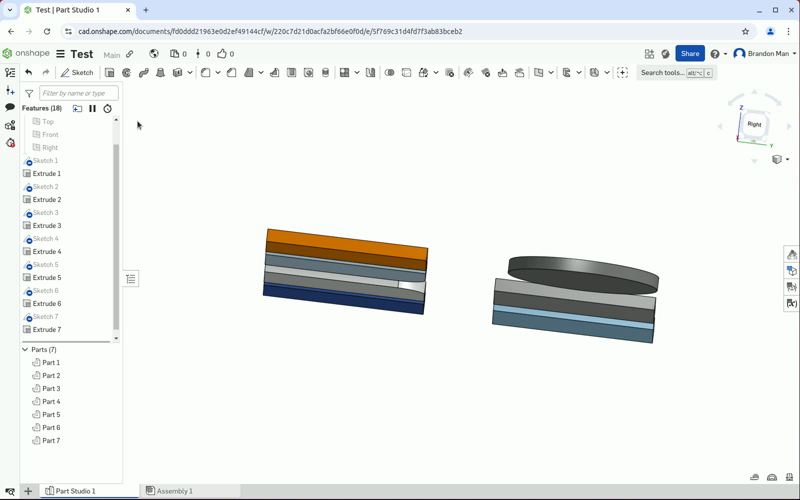
key(right, 3)
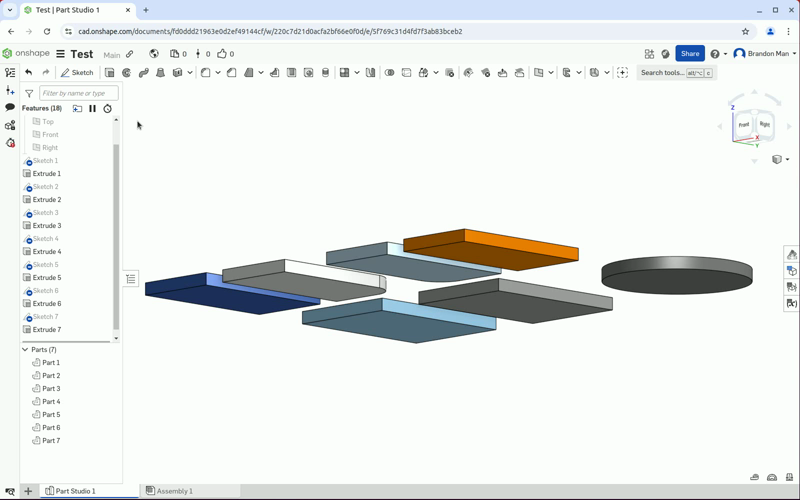
key(down, 3)
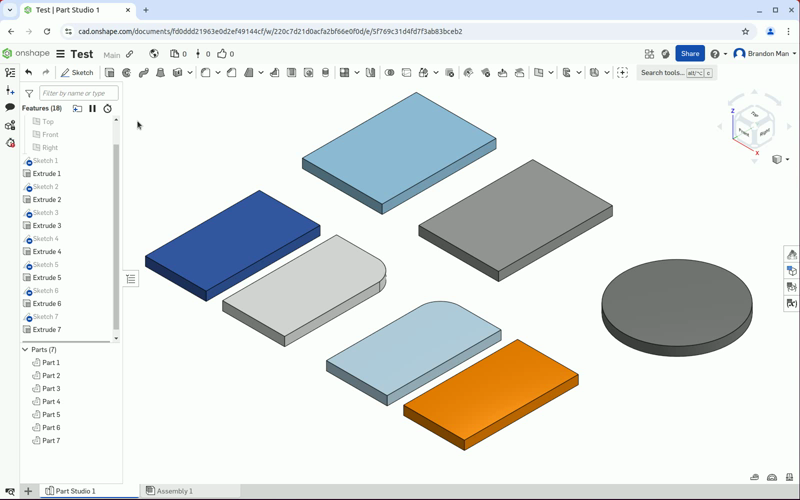
mouse_move(69, 163)
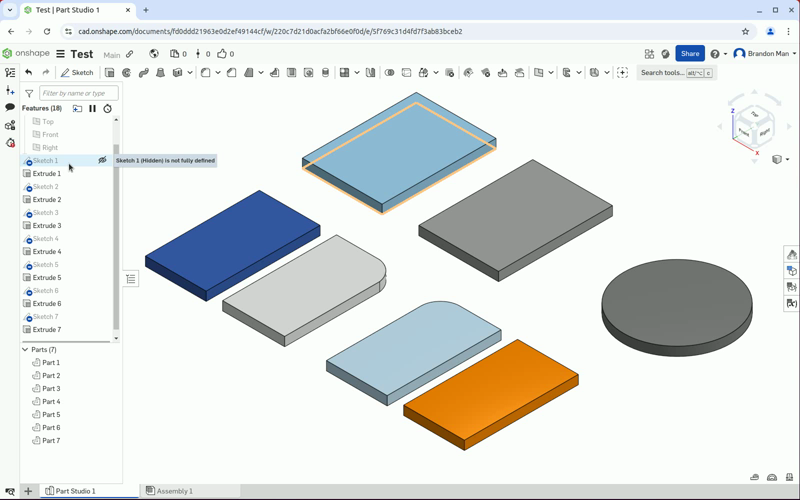
click(69, 163)